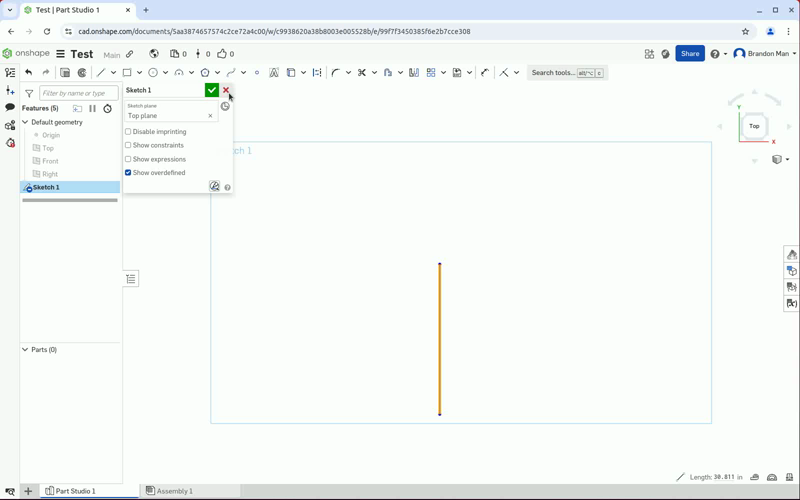
key(shift+h)
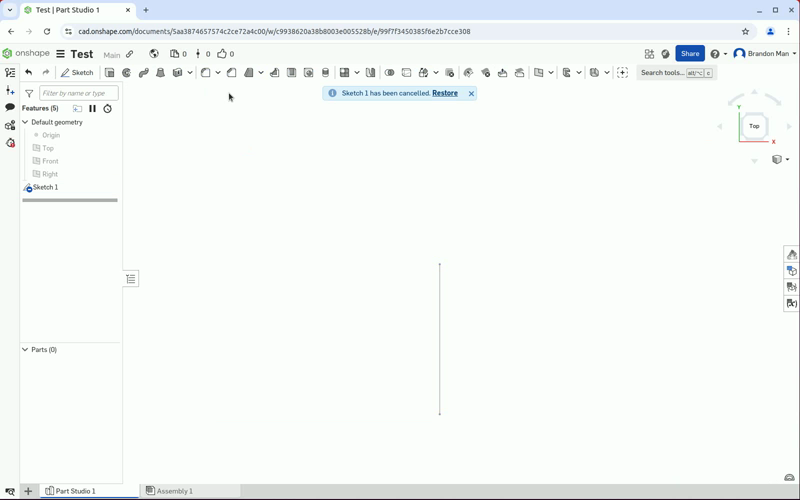
key(shift+s)
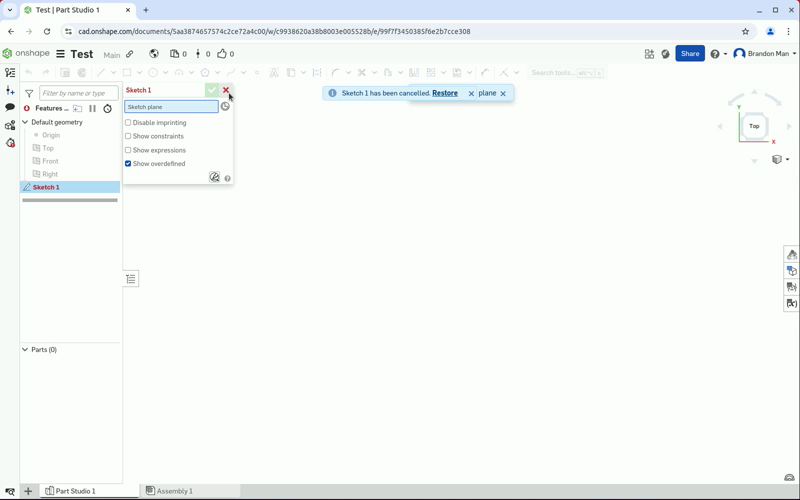
mouse_move(73, 150)
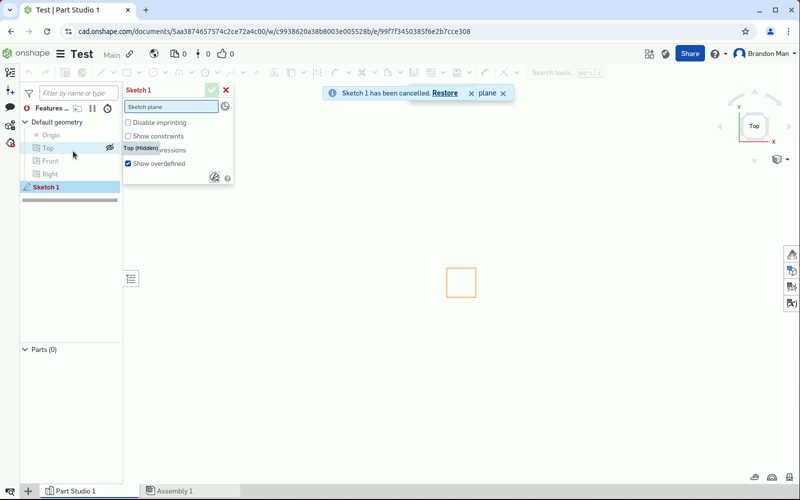
click(73, 150)
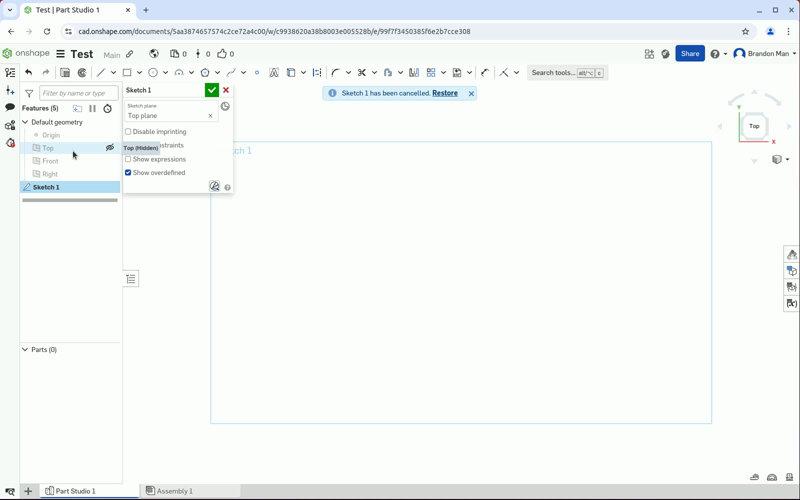
mouse_move(73, 352)
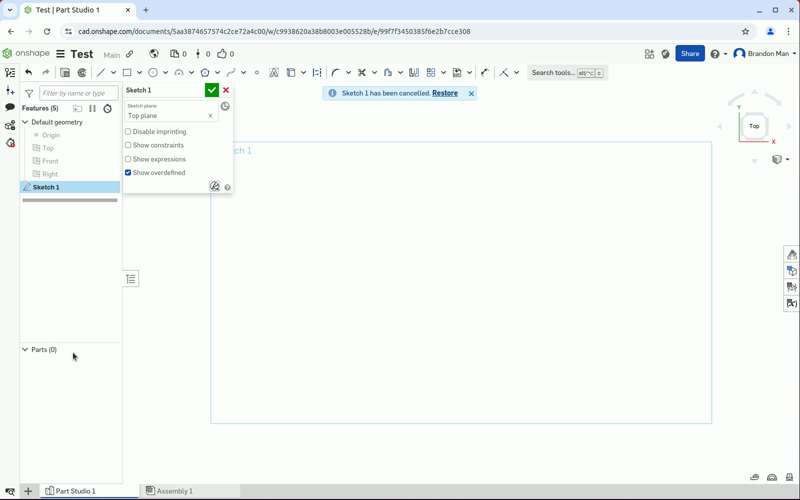
key(y)
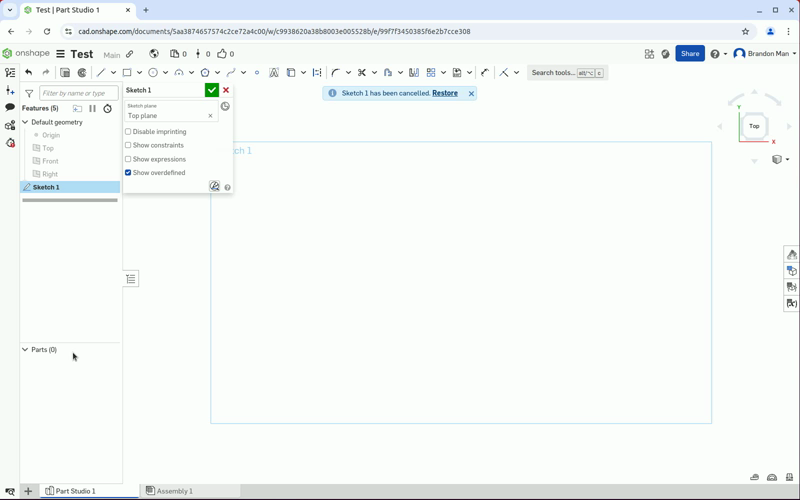
key(l)
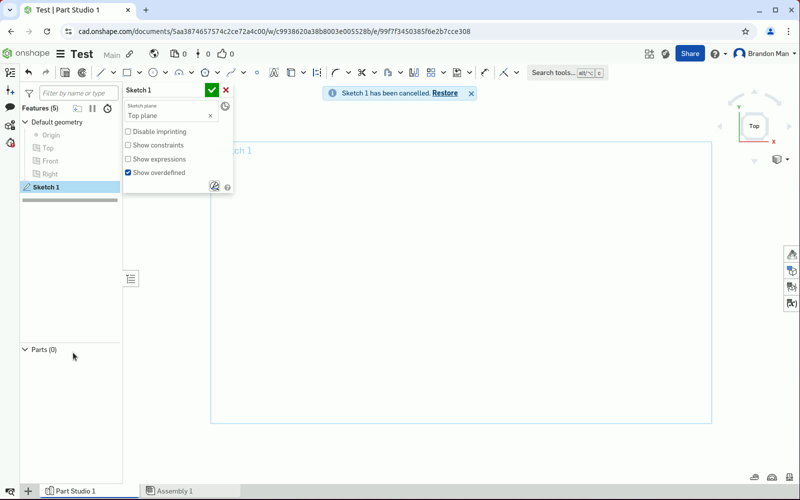
key_down(shift)
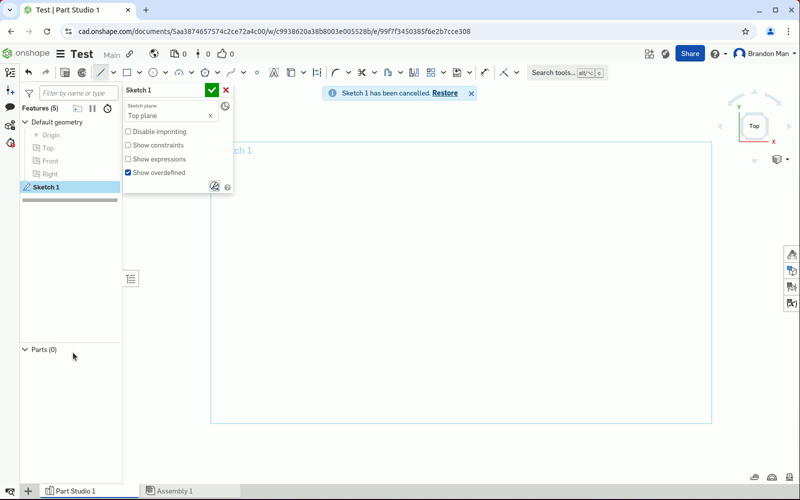
mouse_move(460, 282)
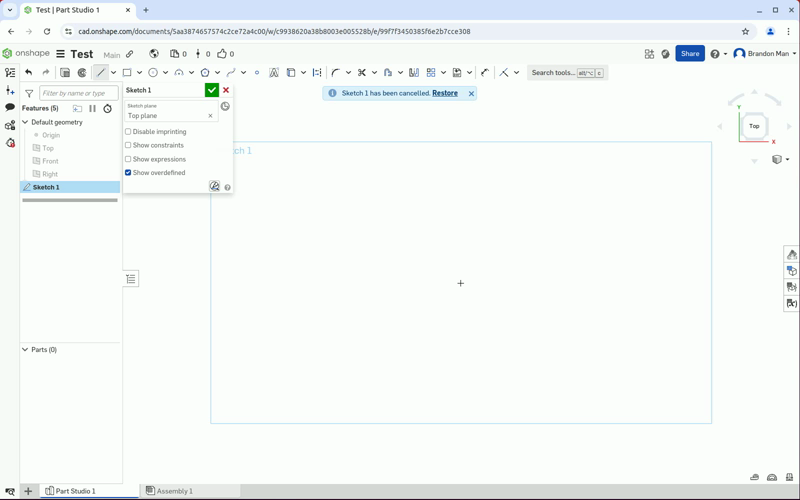
click(460, 282)
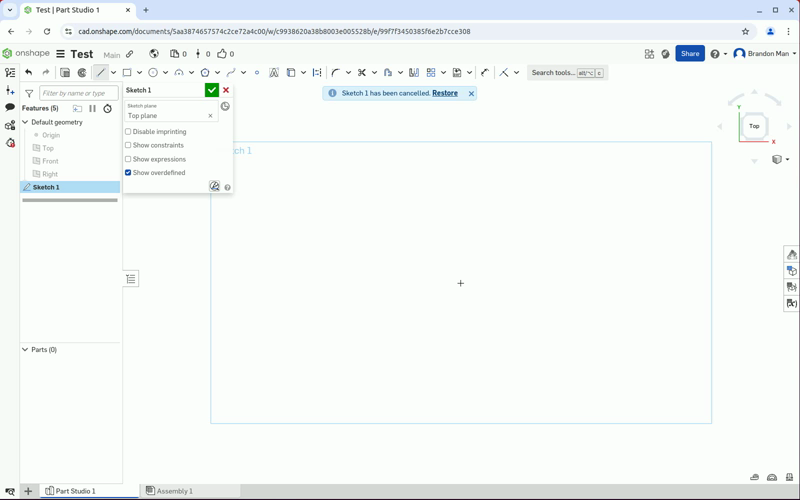
key_up(shift)
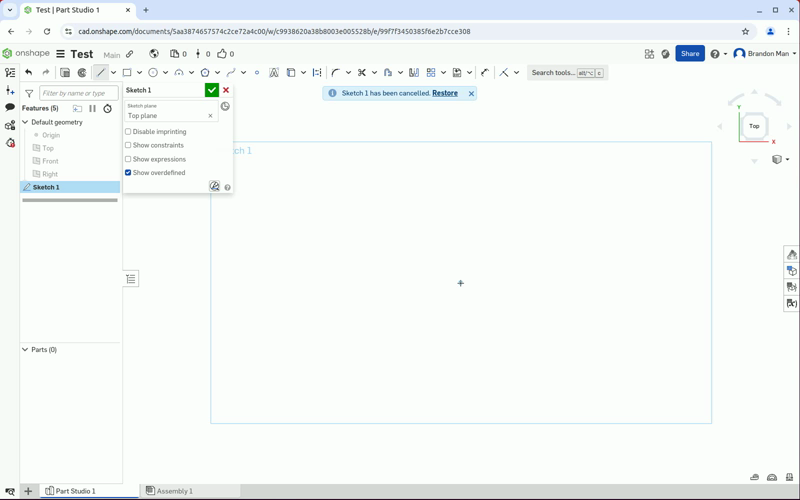
key_down(shift)
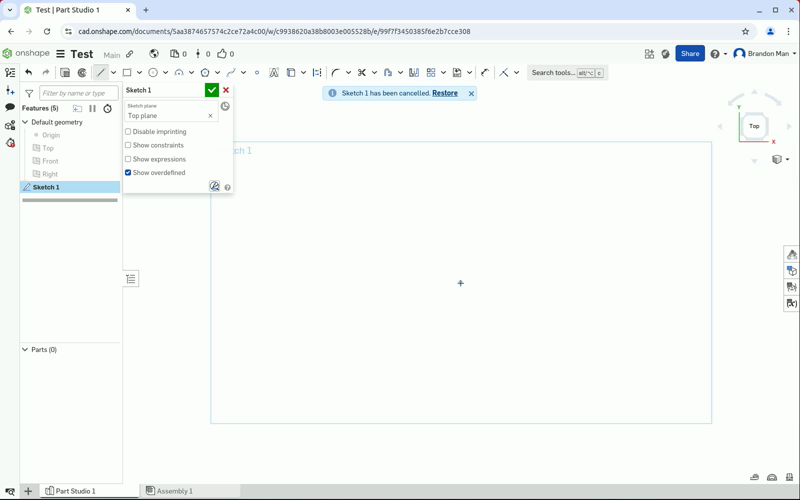
mouse_move(573, 282)
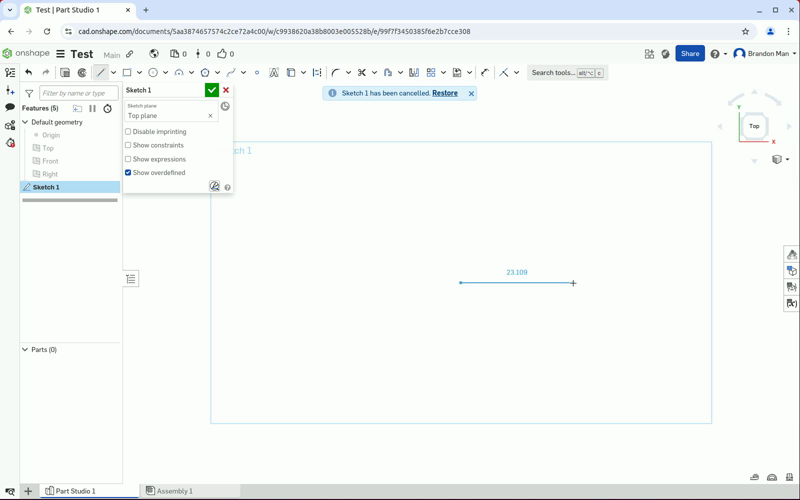
click(573, 282)
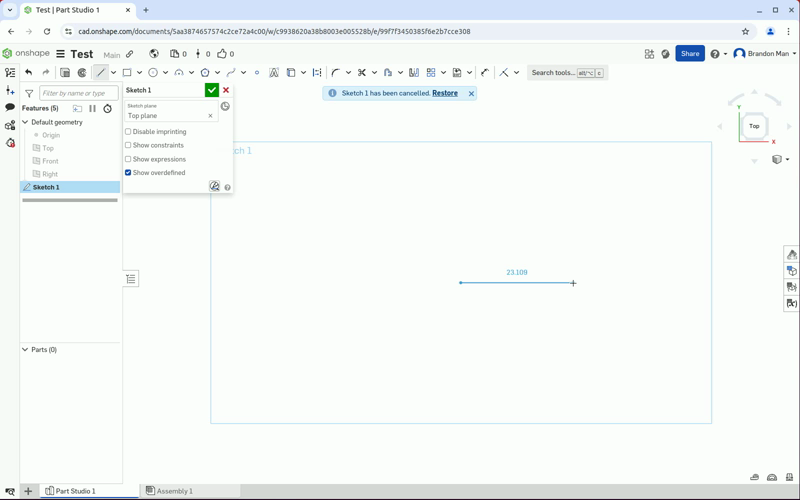
key_up(shift)
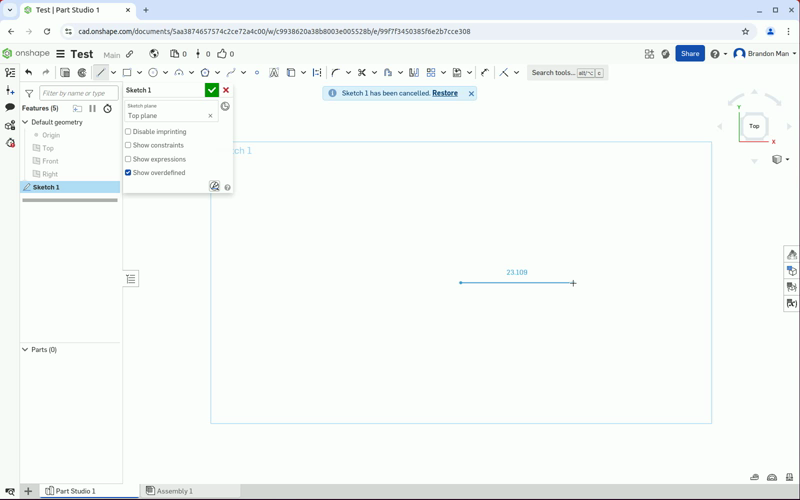
key_down(shift)
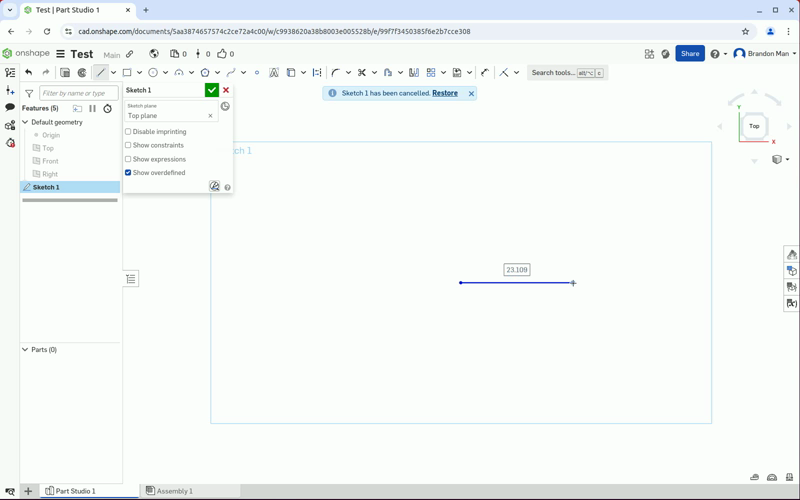
mouse_move(573, 205)
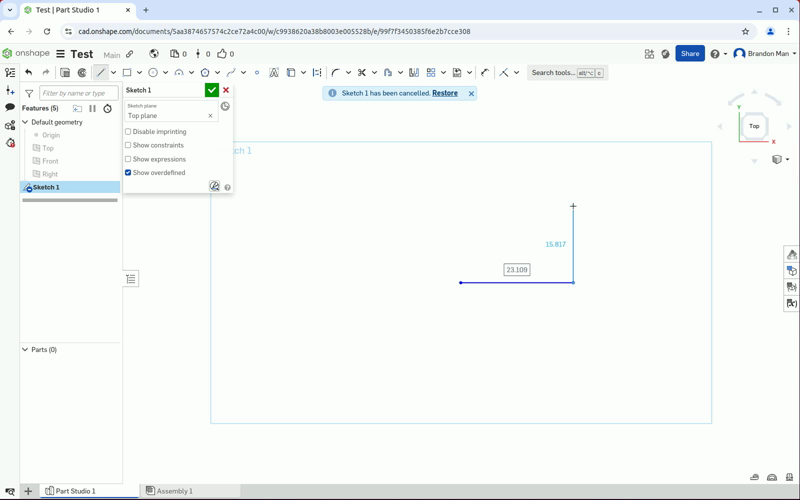
click(573, 205)
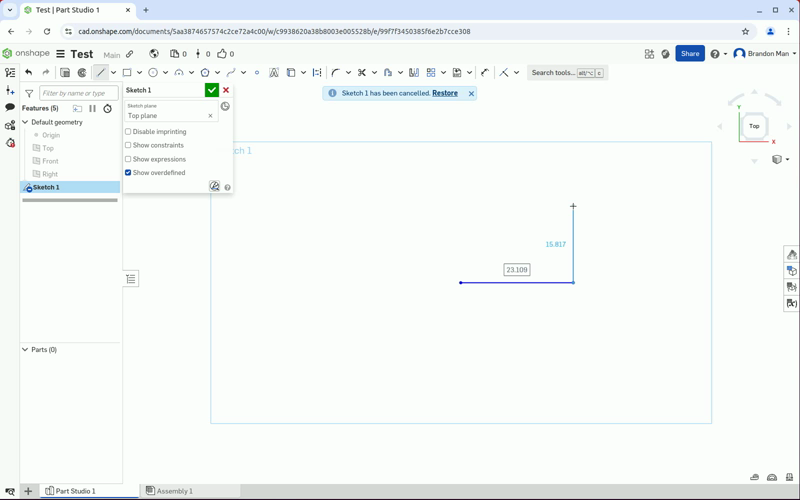
key_up(shift)
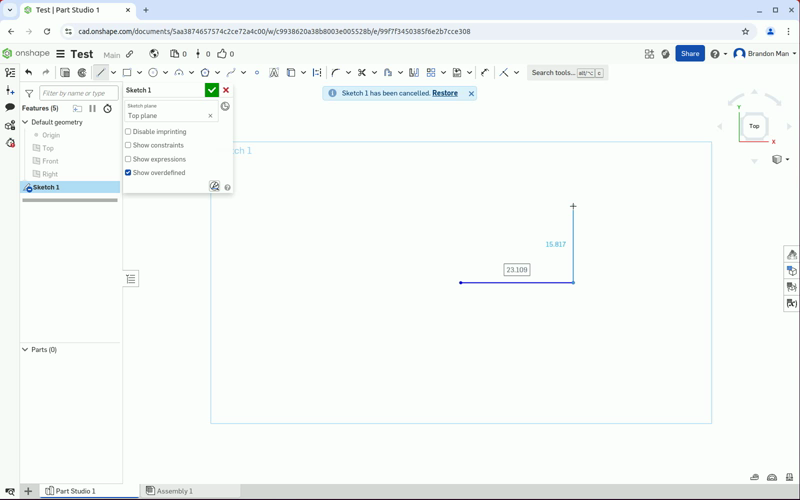
key_down(shift)
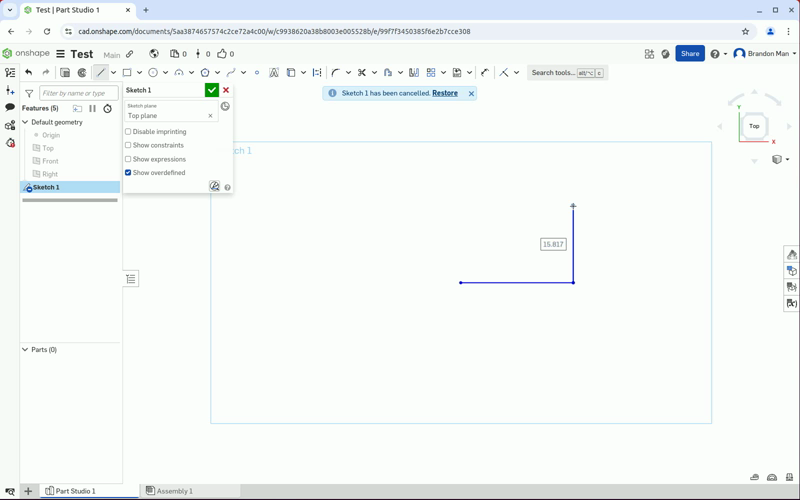
mouse_move(460, 205)
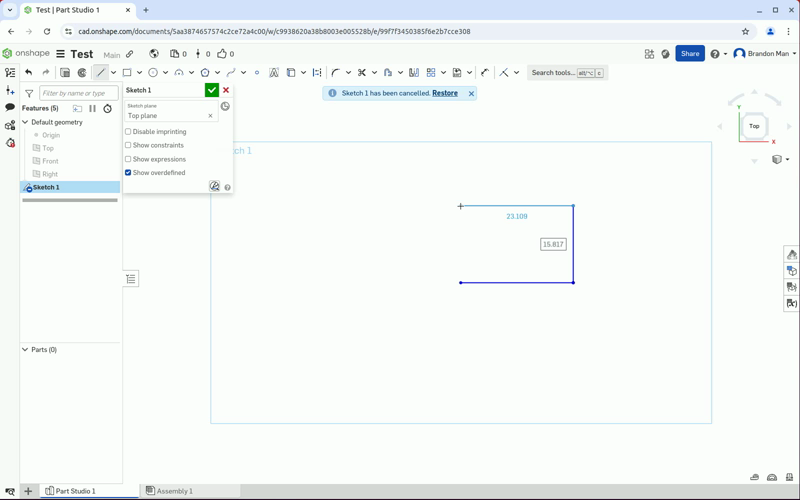
click(460, 205)
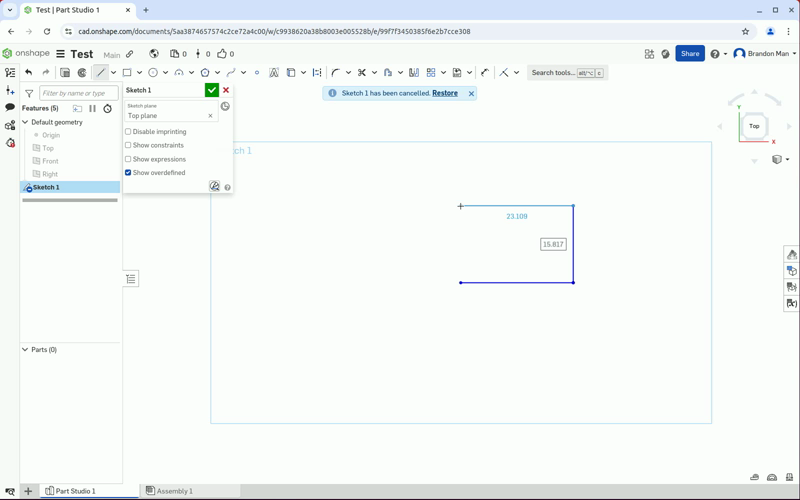
key_up(shift)
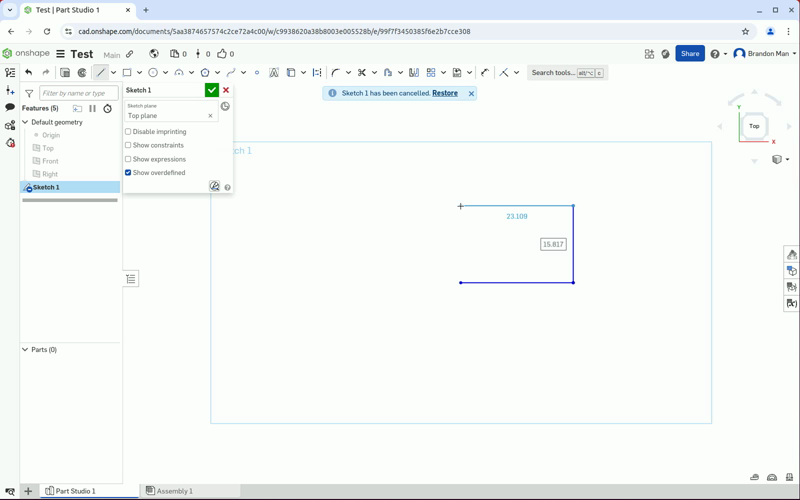
key_down(shift)
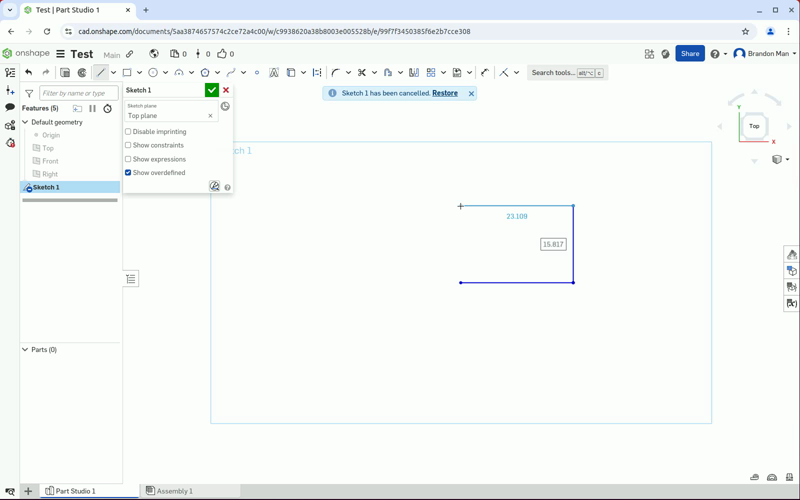
mouse_move(460, 282)
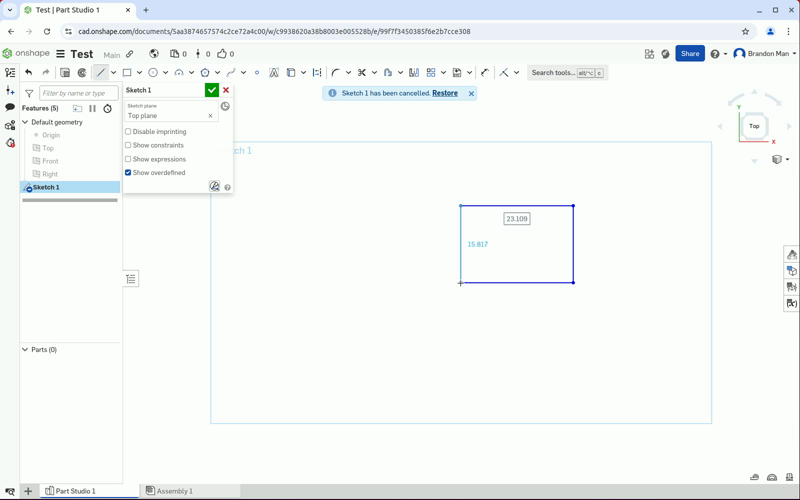
key_up(shift)
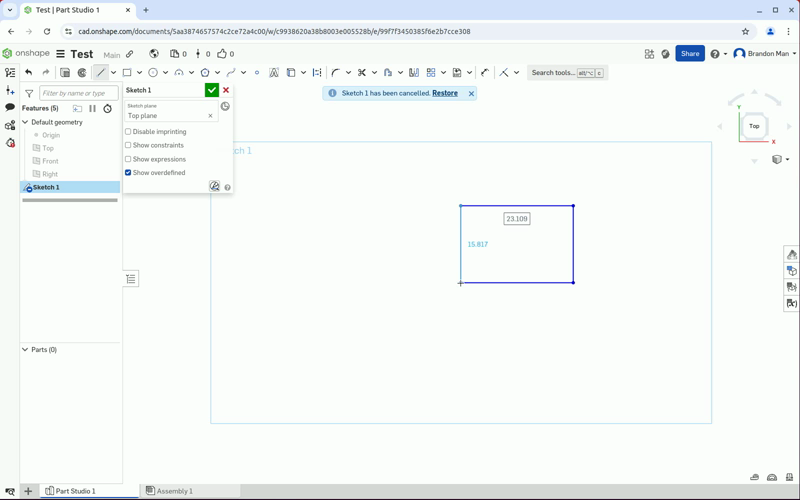
click(460, 282)
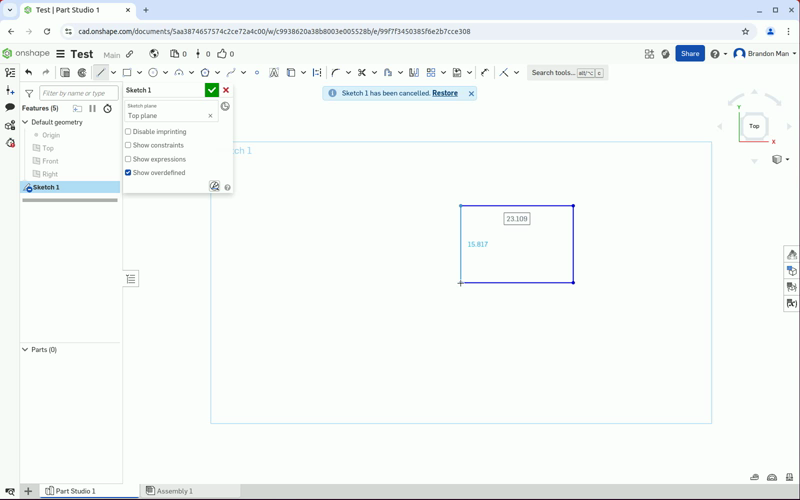
key(esc)
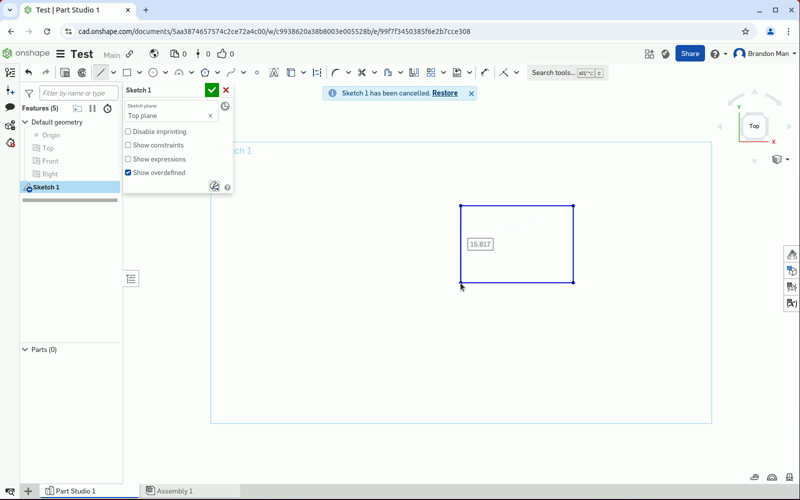
key(l)
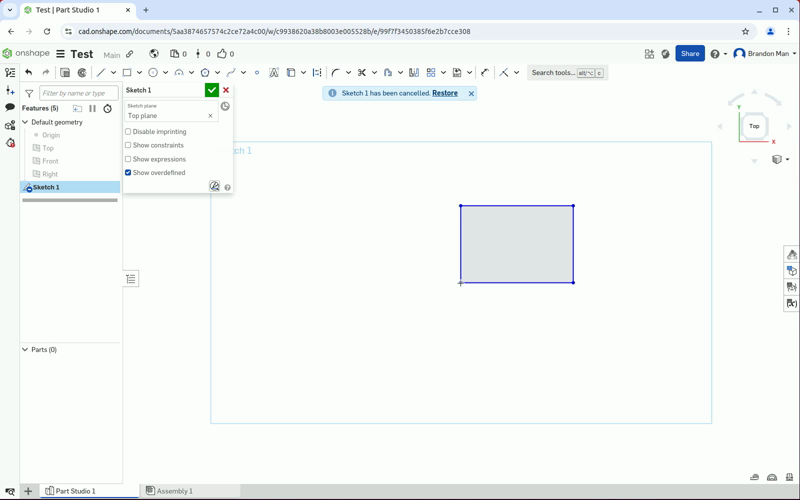
key_down(shift)
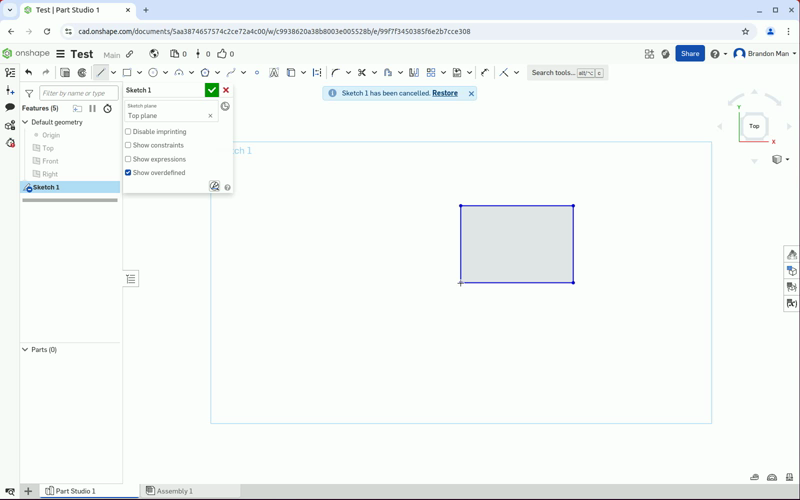
mouse_move(461, 281)
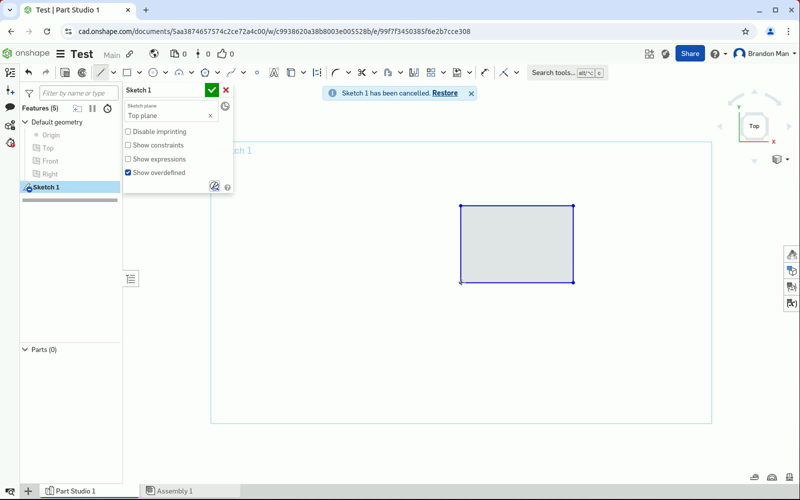
scroll(6)
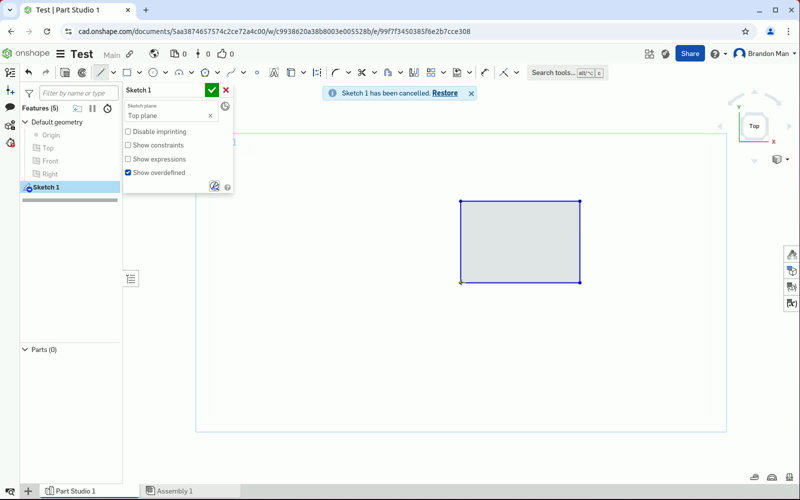
scroll(6)
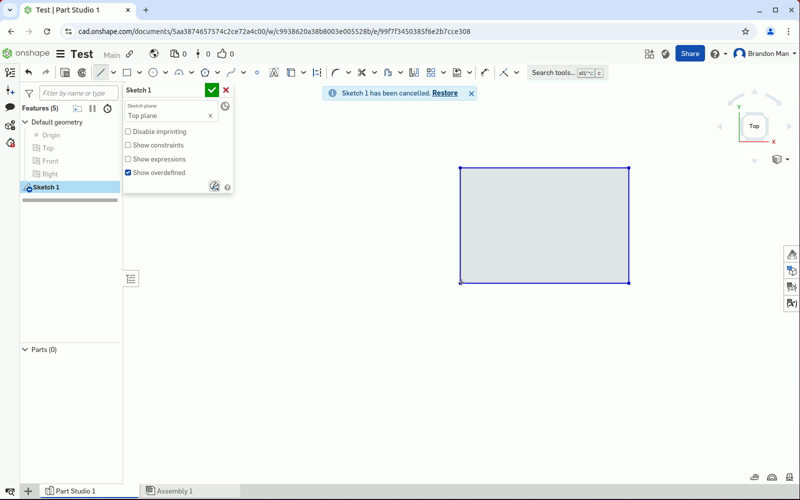
scroll(6)
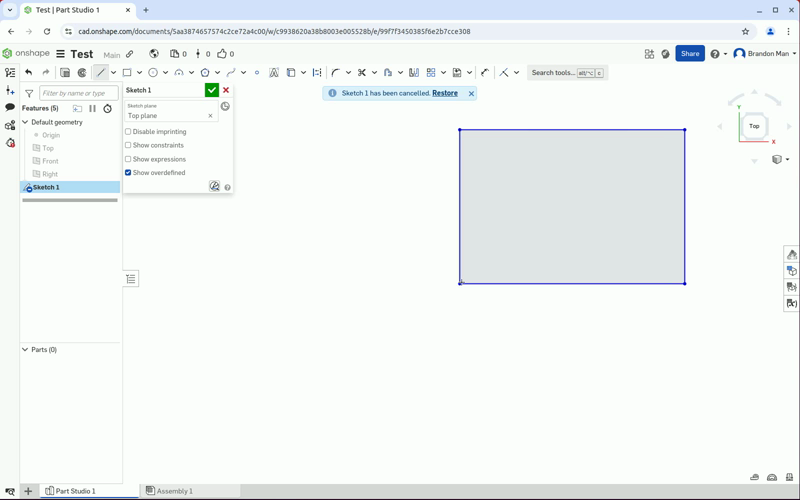
scroll(6)
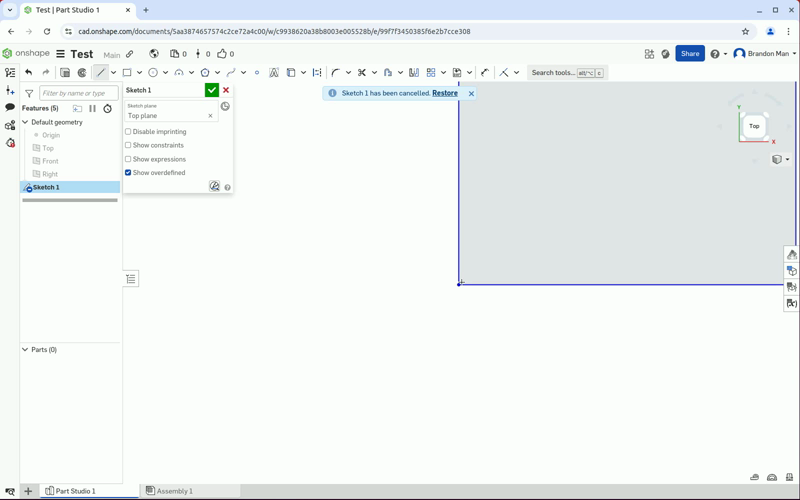
scroll(6)
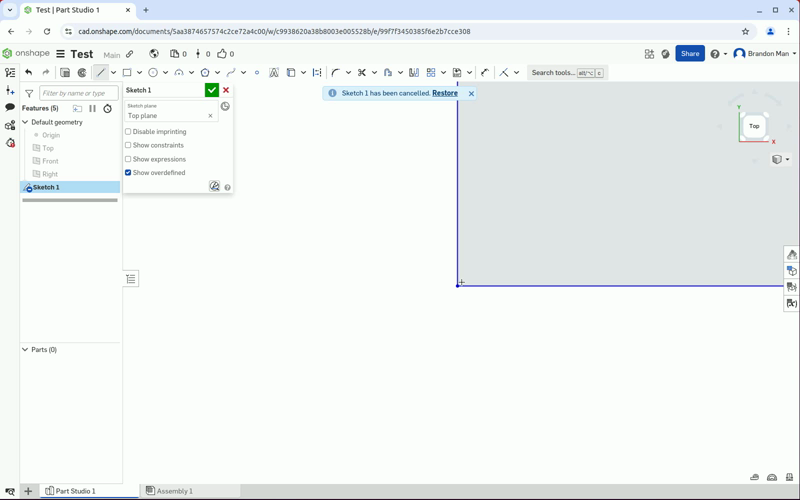
scroll(6)
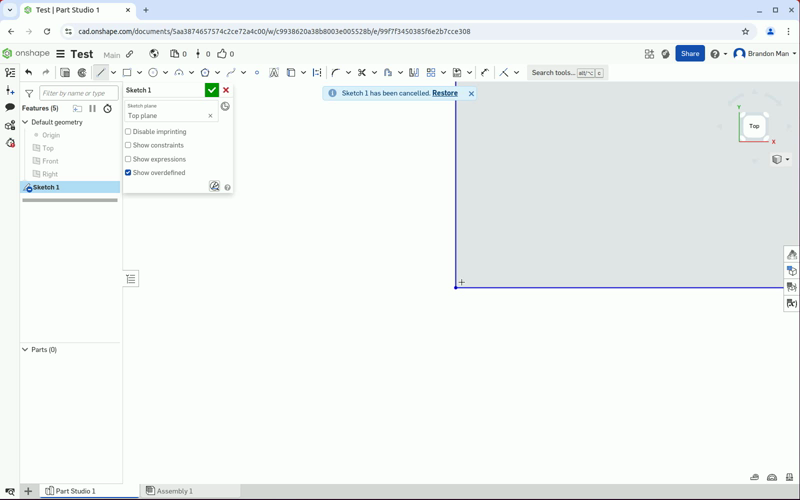
scroll(6)
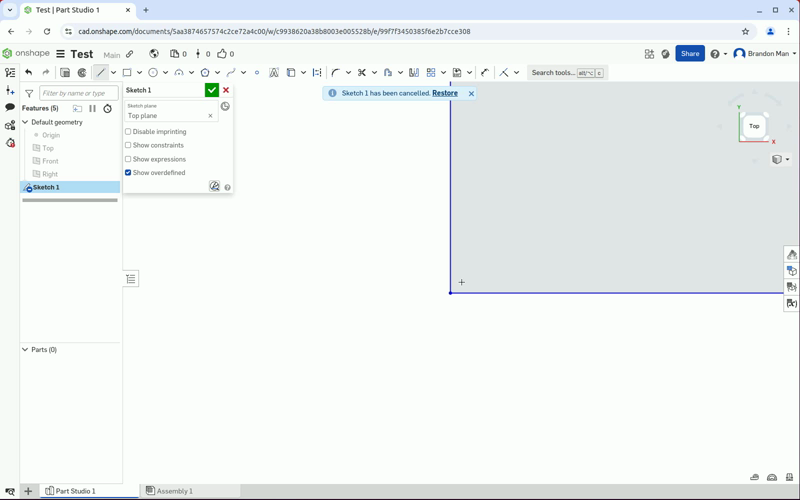
click(461, 281)
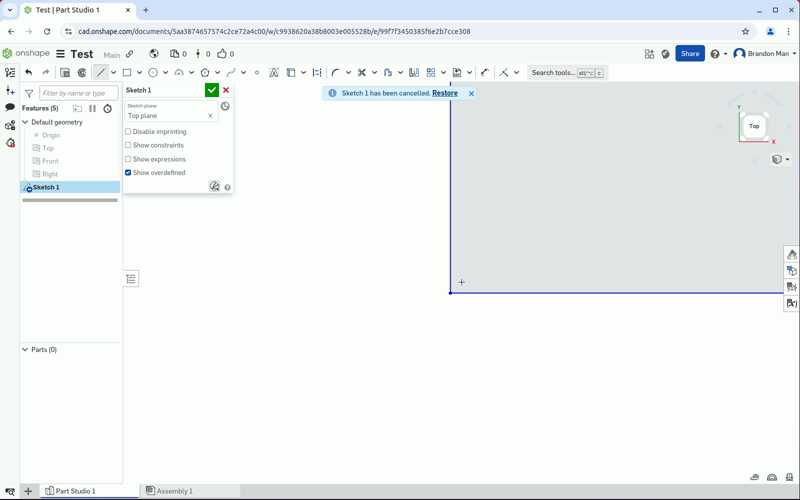
scroll(-6)
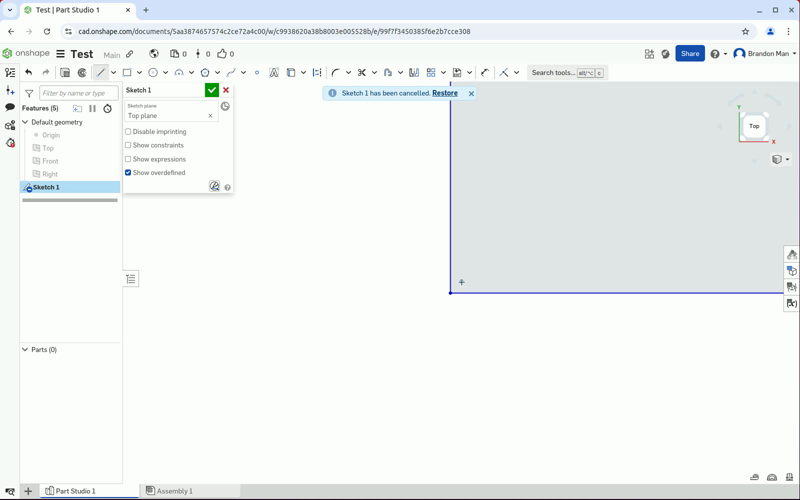
scroll(-6)
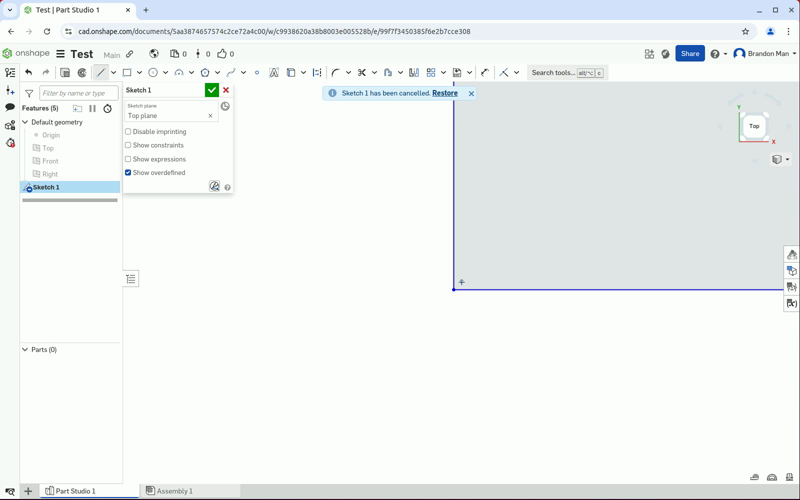
scroll(-6)
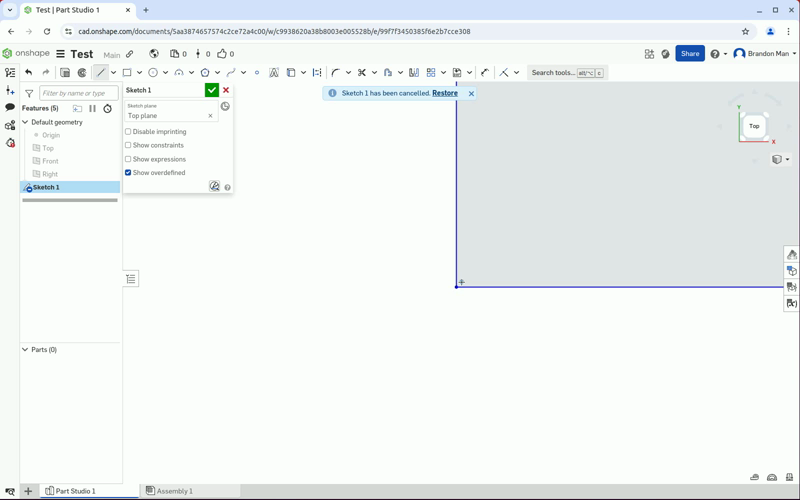
scroll(-6)
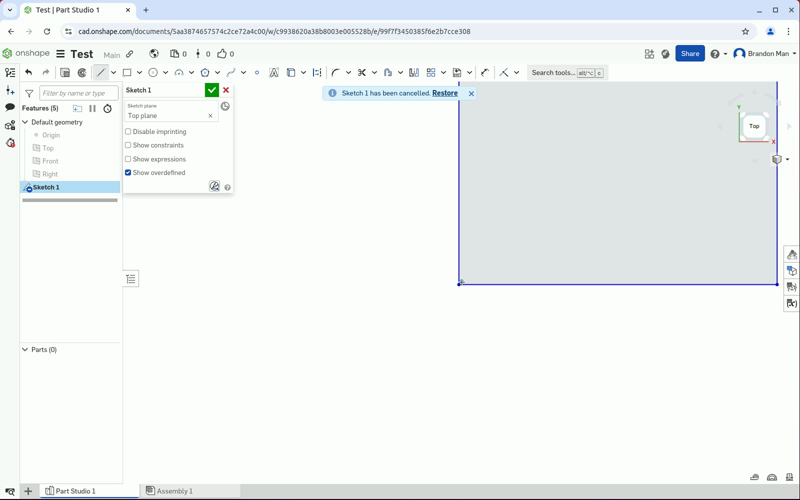
scroll(-6)
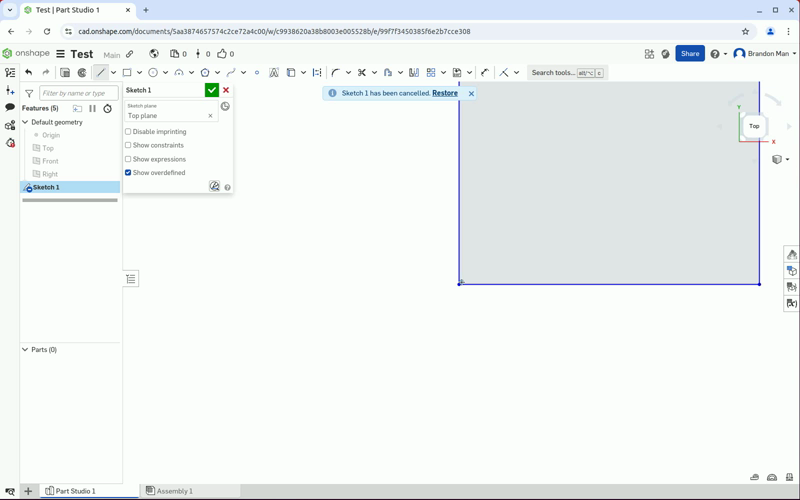
scroll(-6)
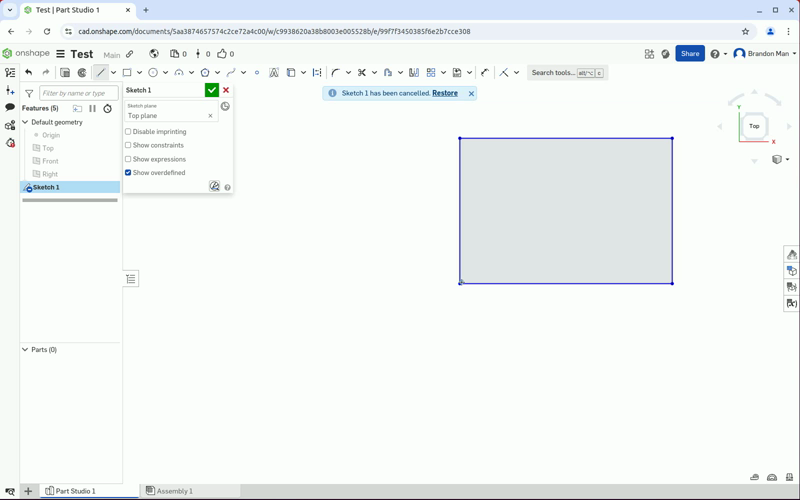
scroll(-6)
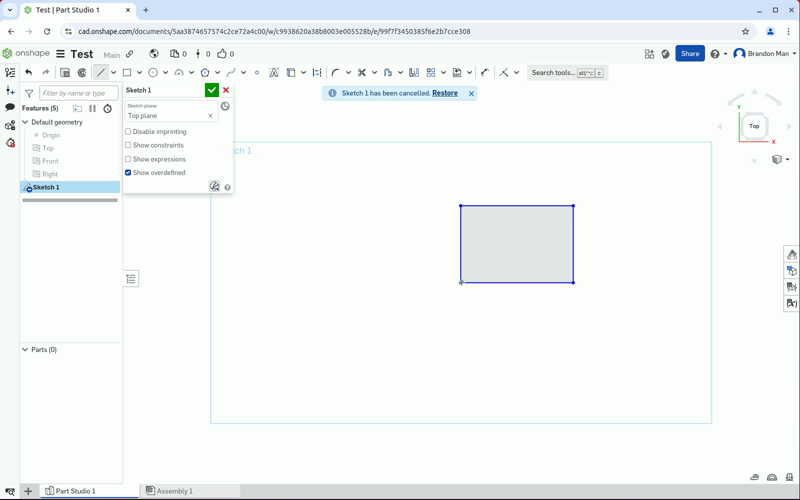
key_up(shift)
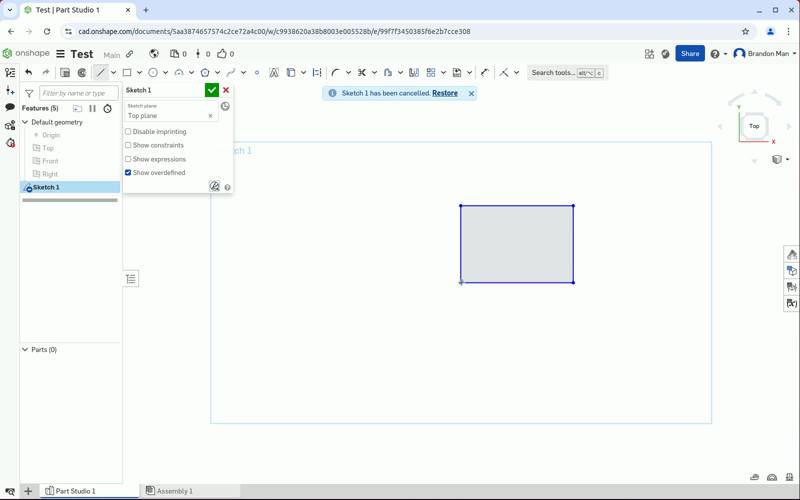
key_down(shift)
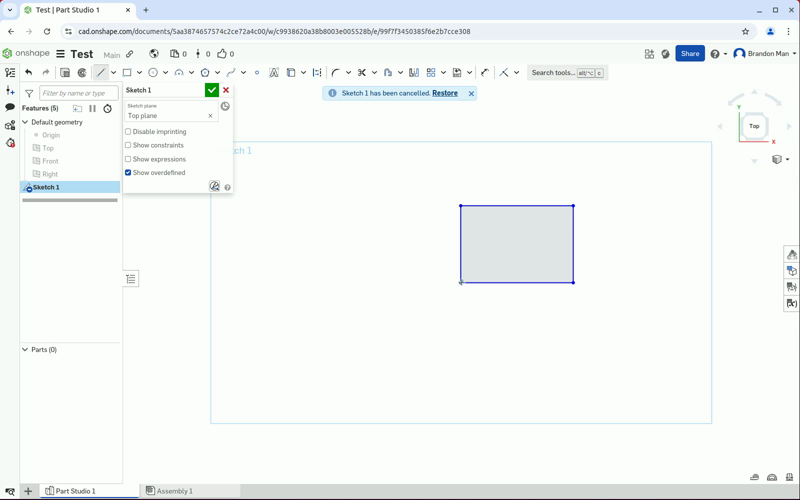
mouse_move(572, 281)
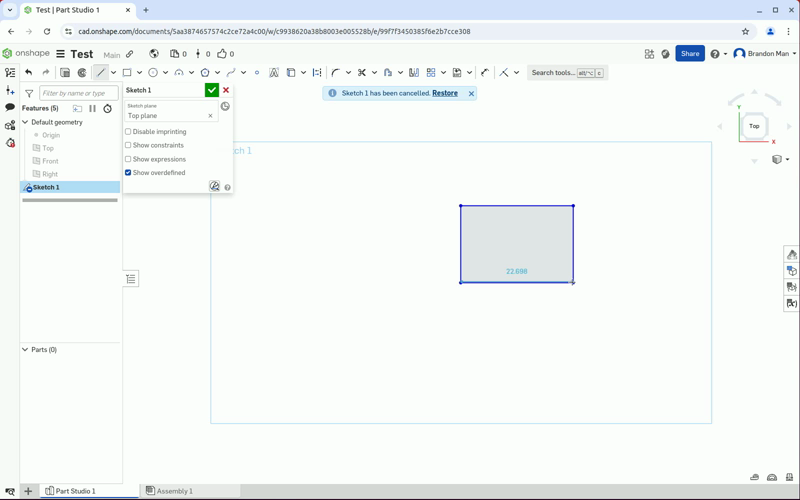
scroll(6)
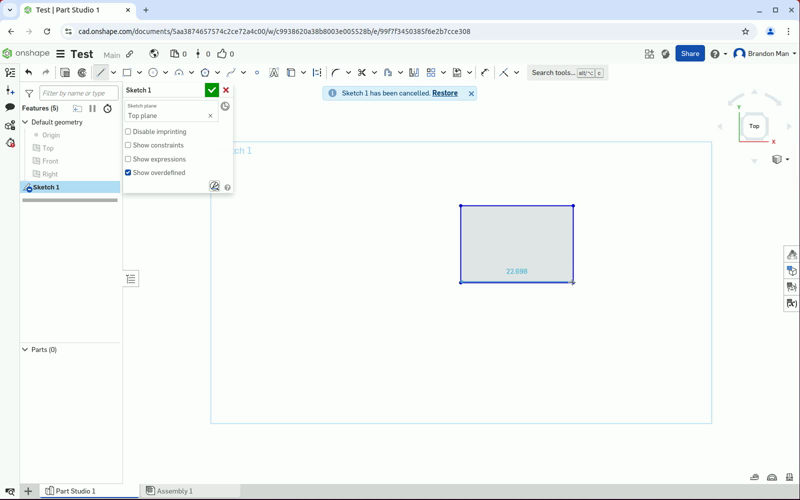
scroll(6)
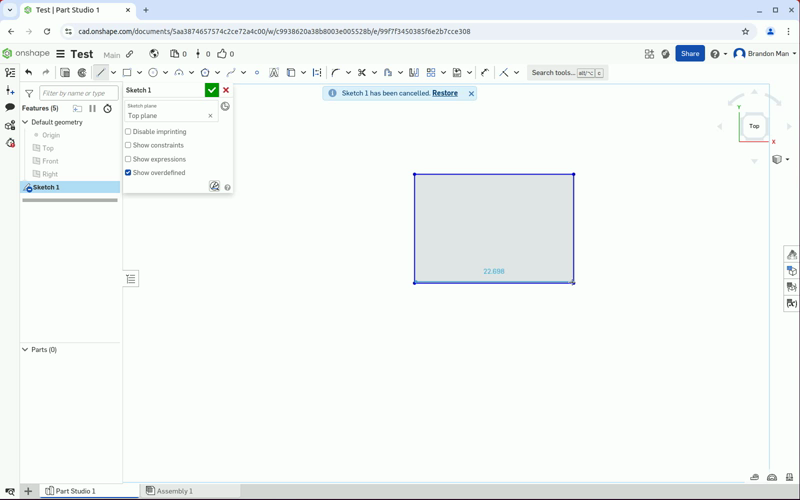
scroll(6)
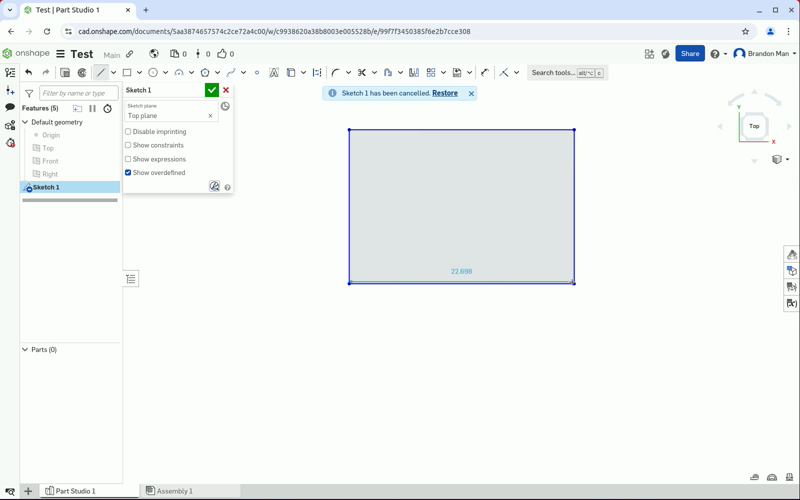
scroll(6)
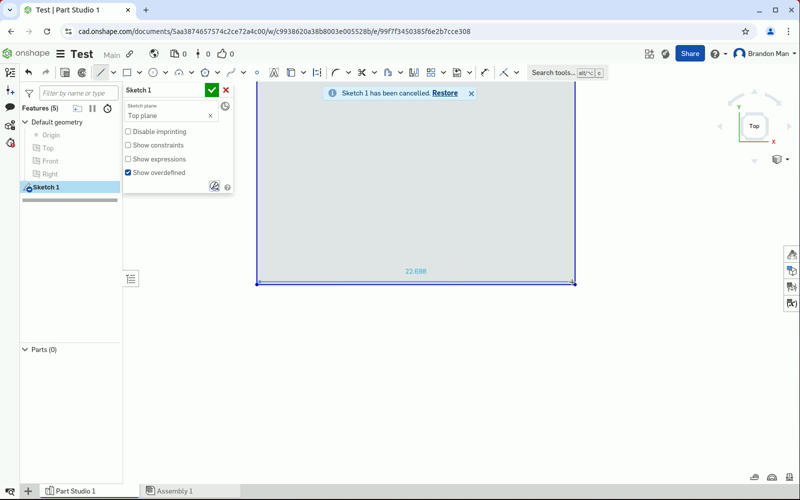
scroll(6)
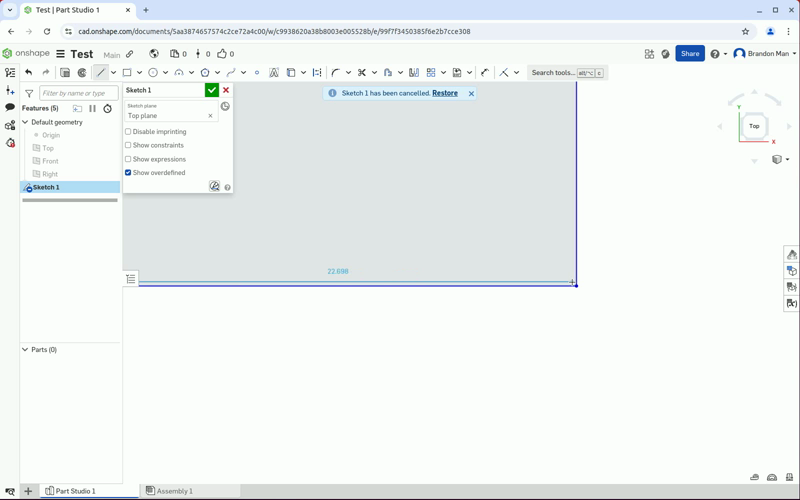
scroll(6)
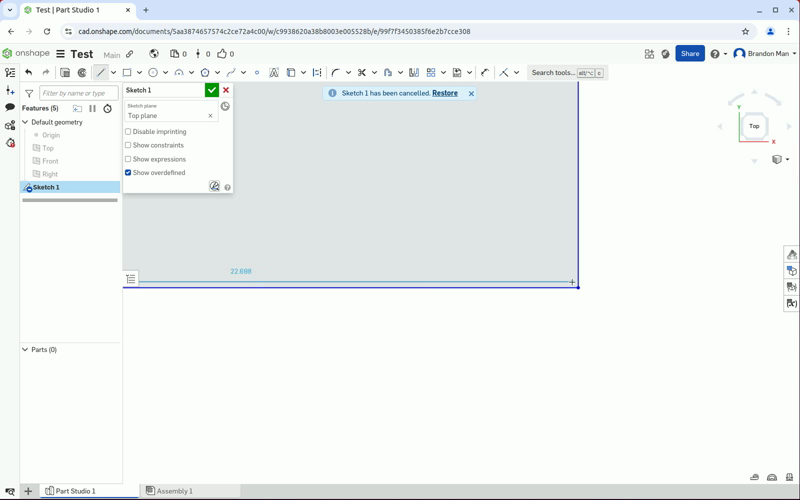
scroll(6)
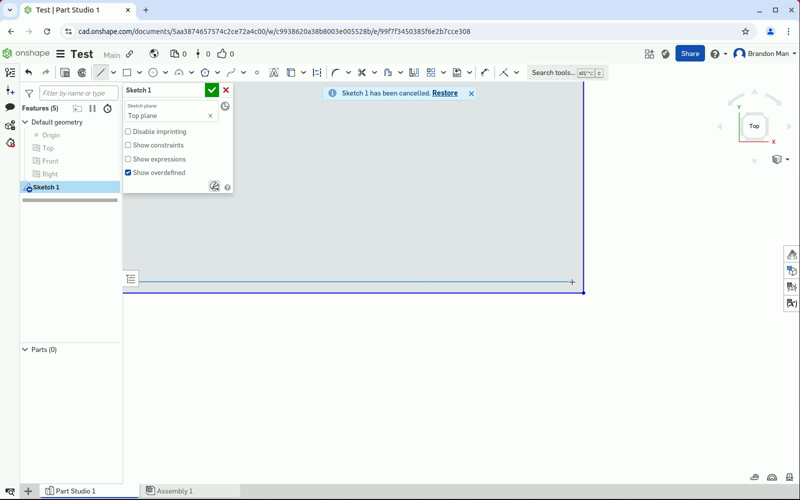
click(572, 281)
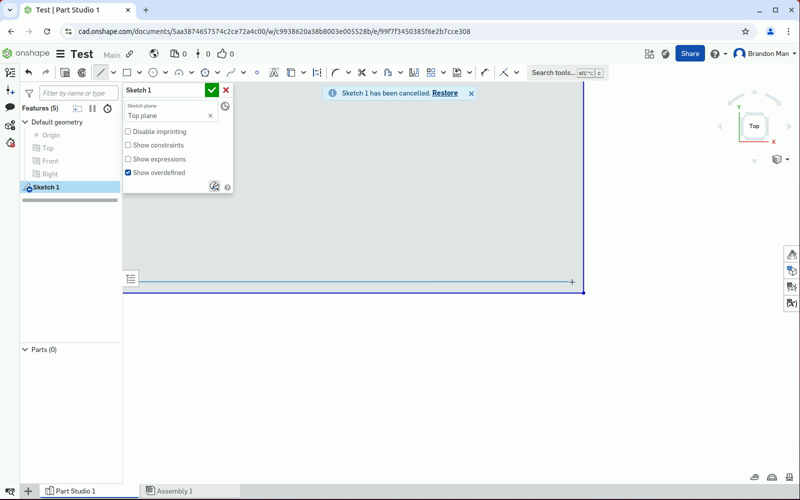
scroll(-6)
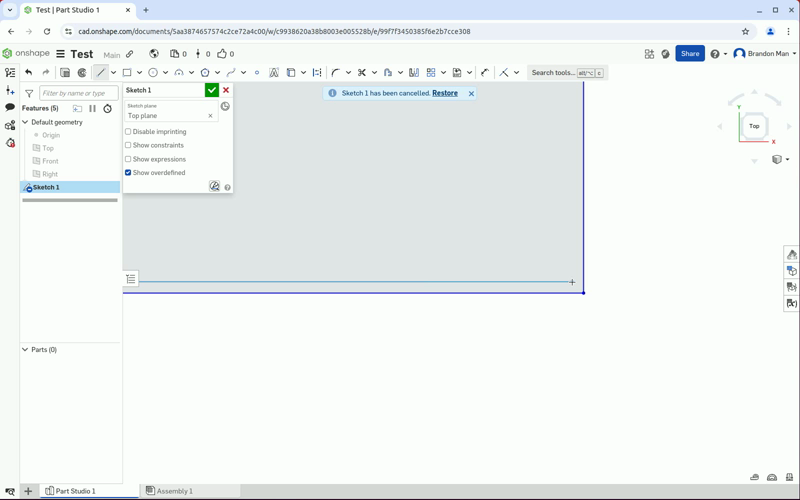
scroll(-6)
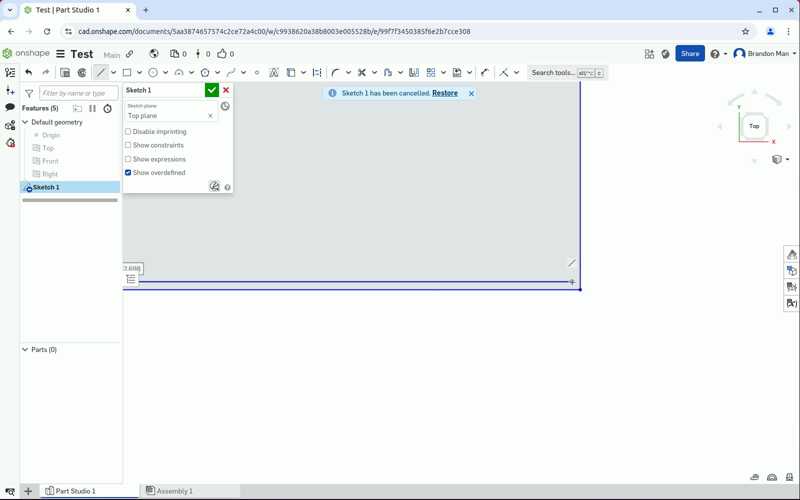
scroll(-6)
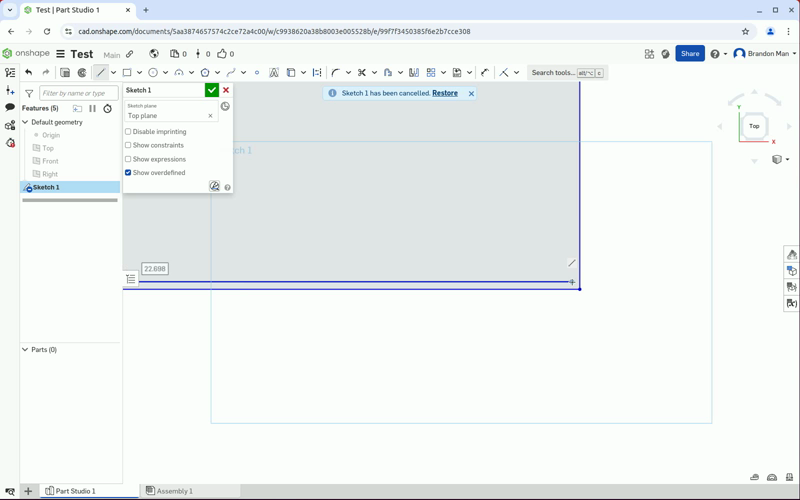
scroll(-6)
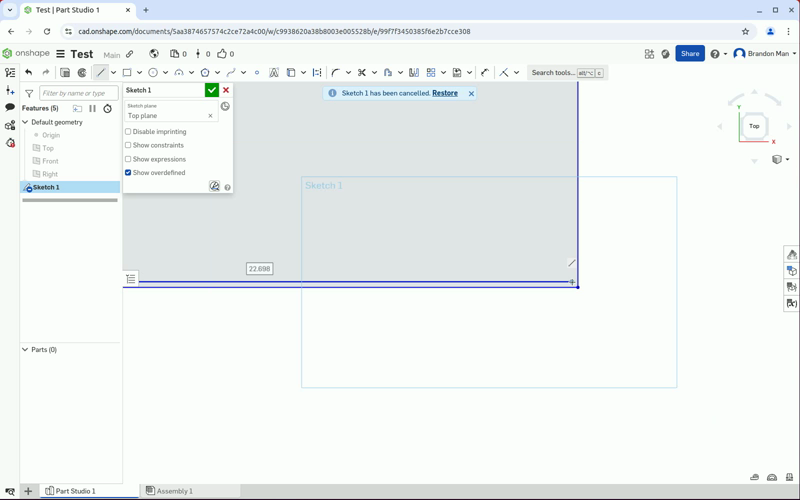
scroll(-6)
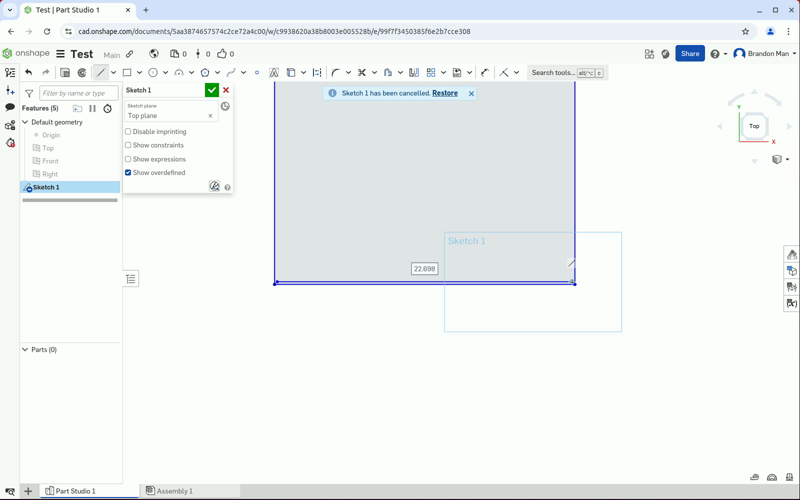
scroll(-6)
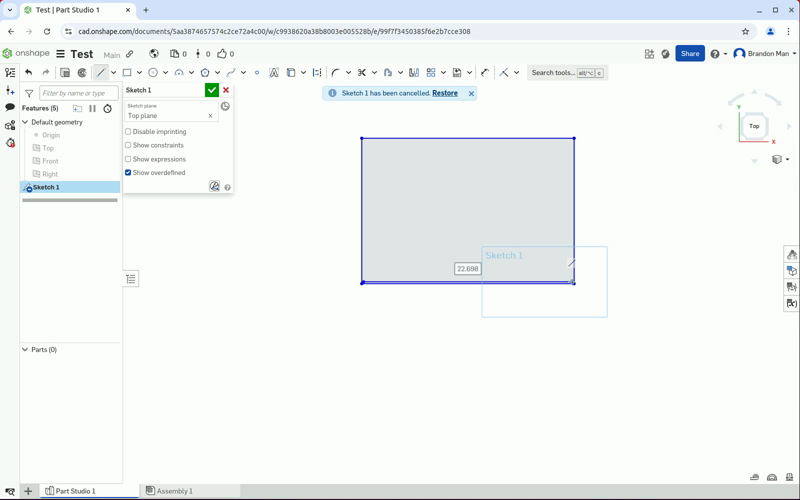
scroll(-6)
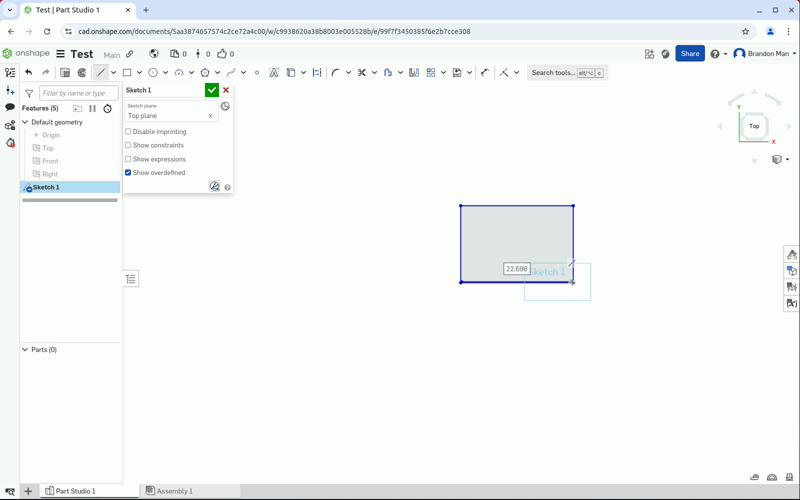
key_up(shift)
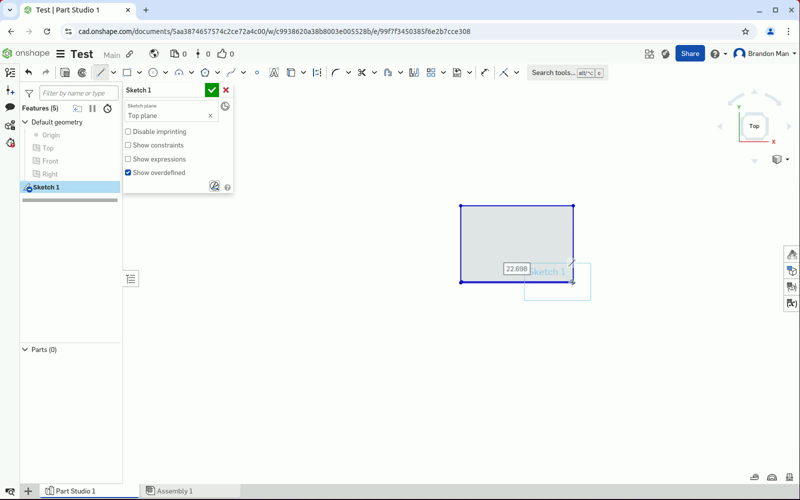
key_down(shift)
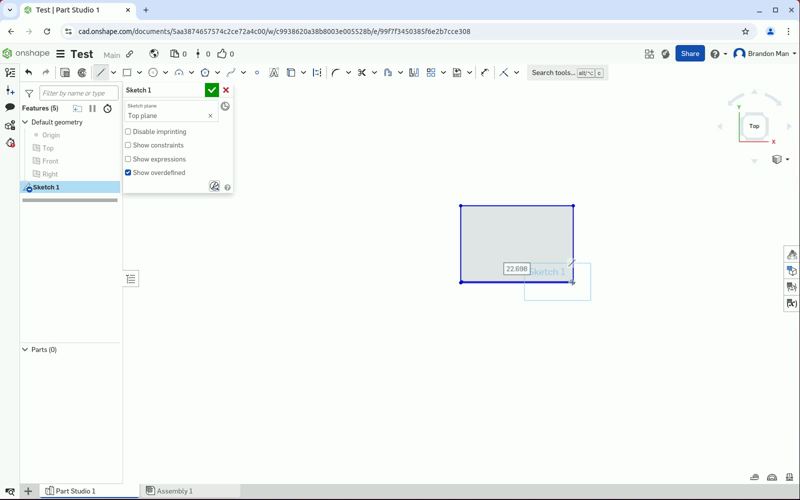
mouse_move(572, 207)
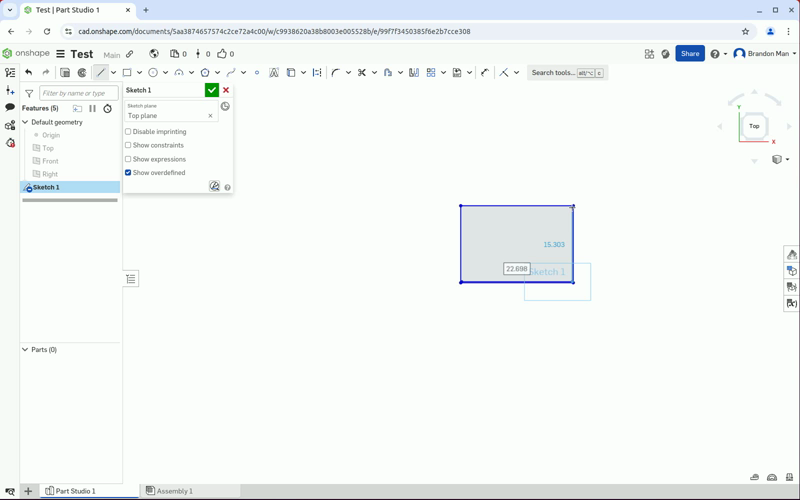
scroll(6)
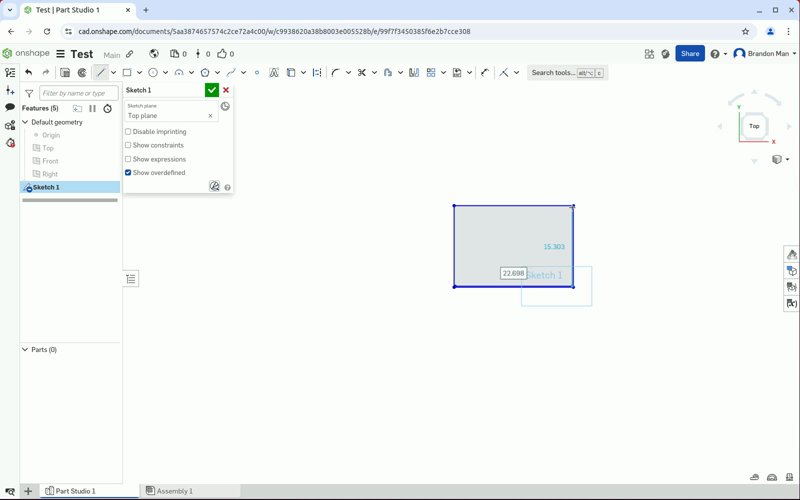
scroll(6)
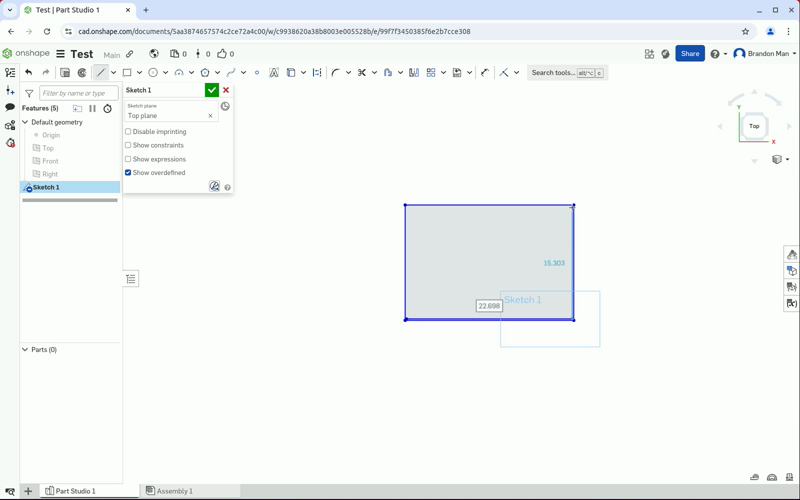
scroll(6)
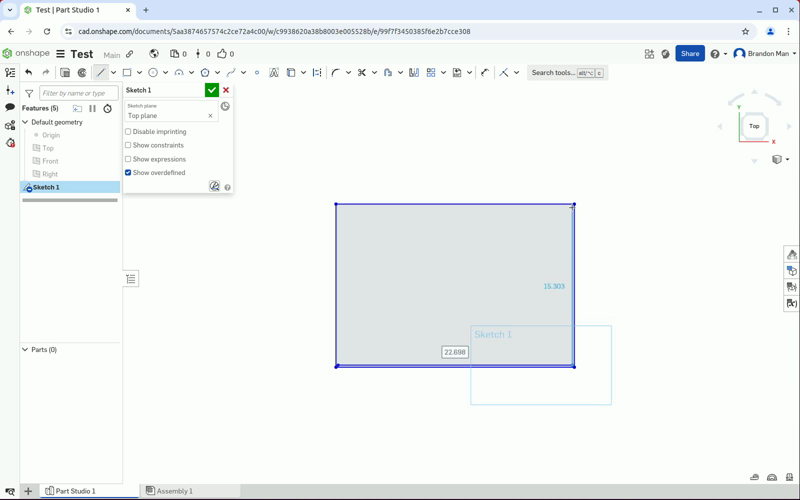
scroll(6)
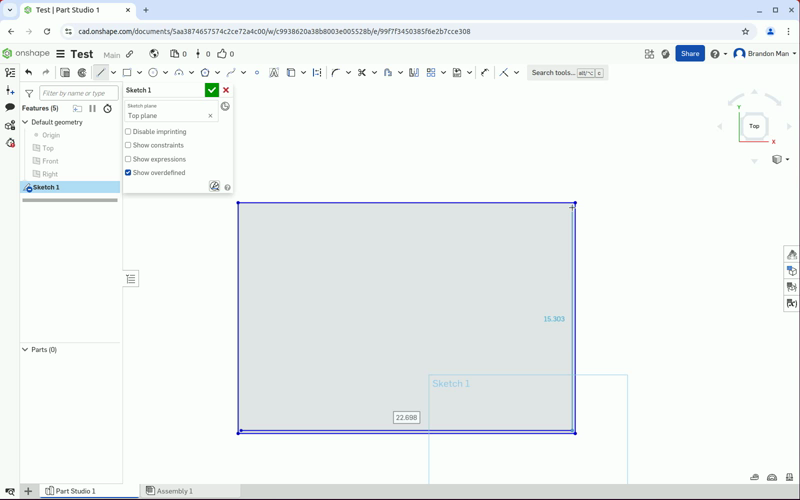
scroll(6)
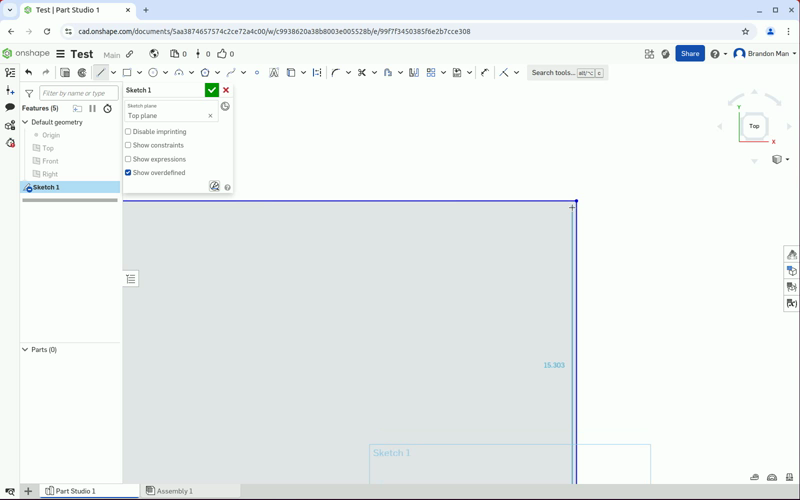
scroll(6)
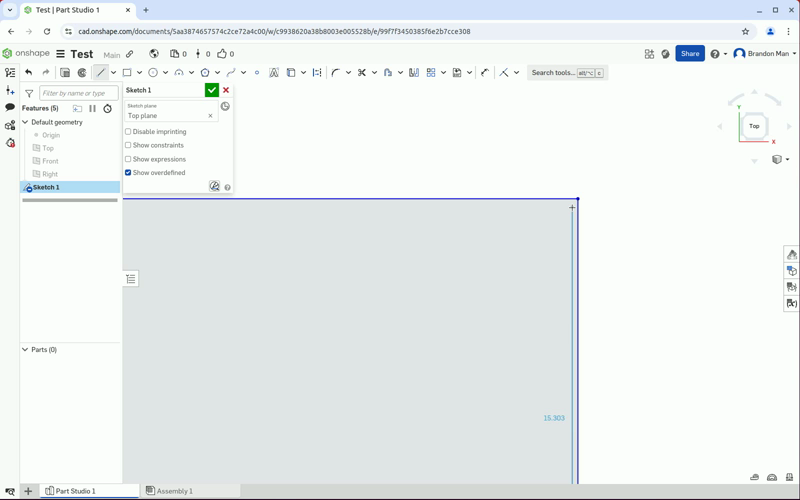
scroll(6)
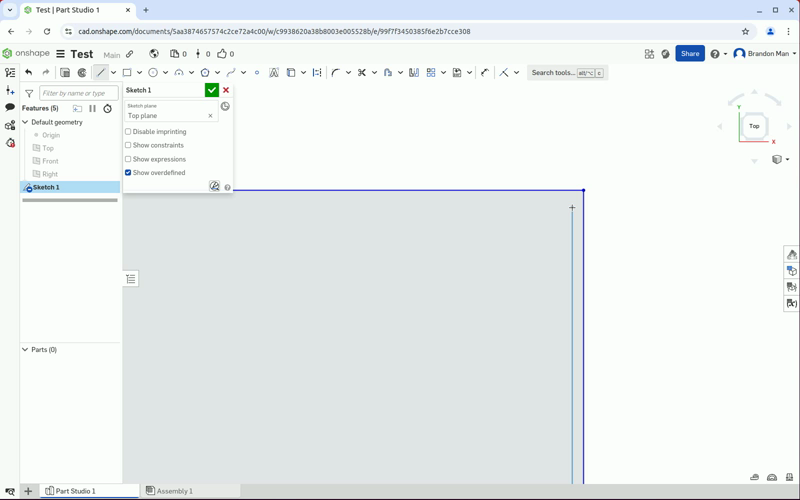
click(572, 207)
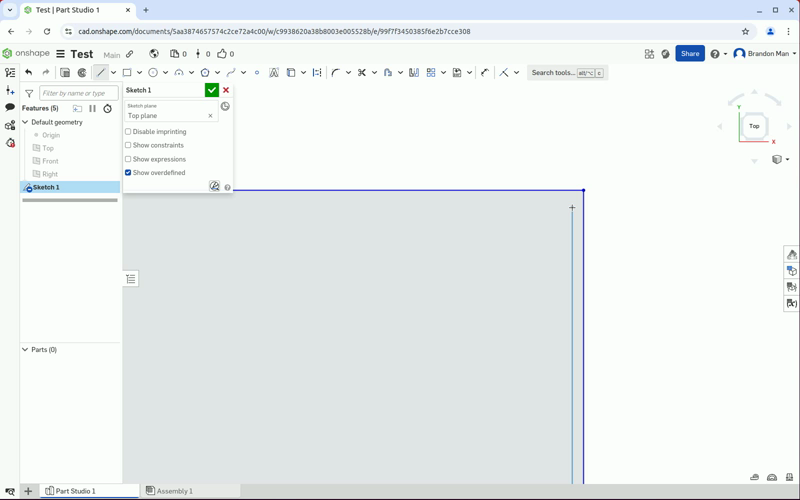
scroll(-6)
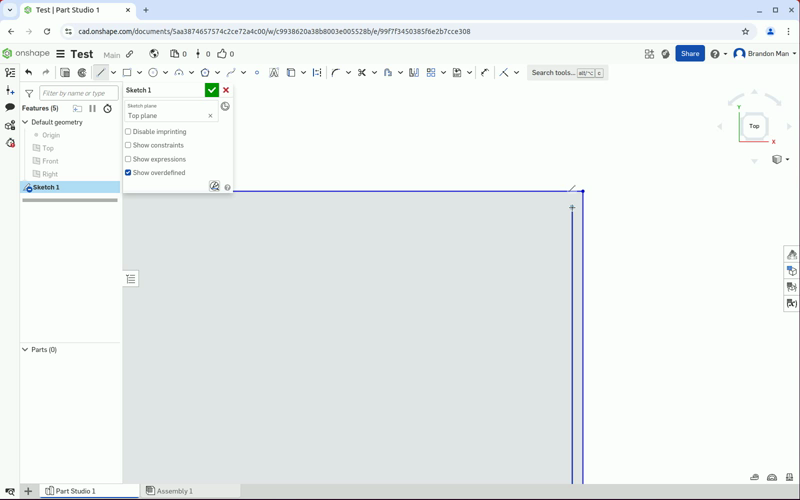
scroll(-6)
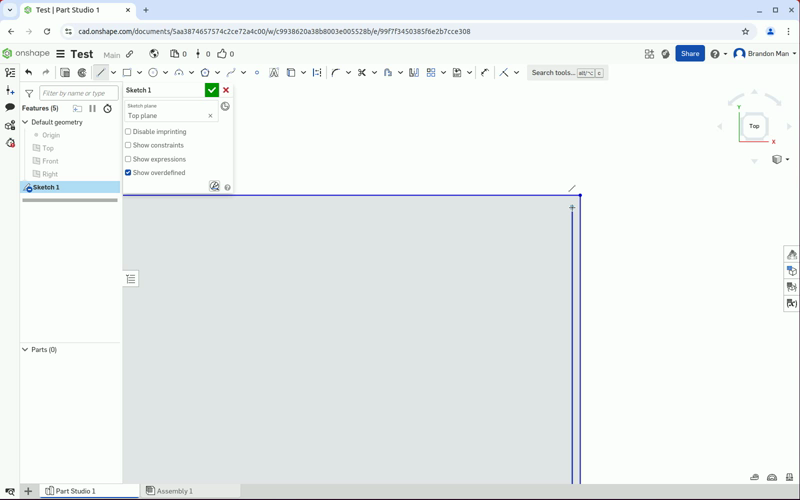
scroll(-6)
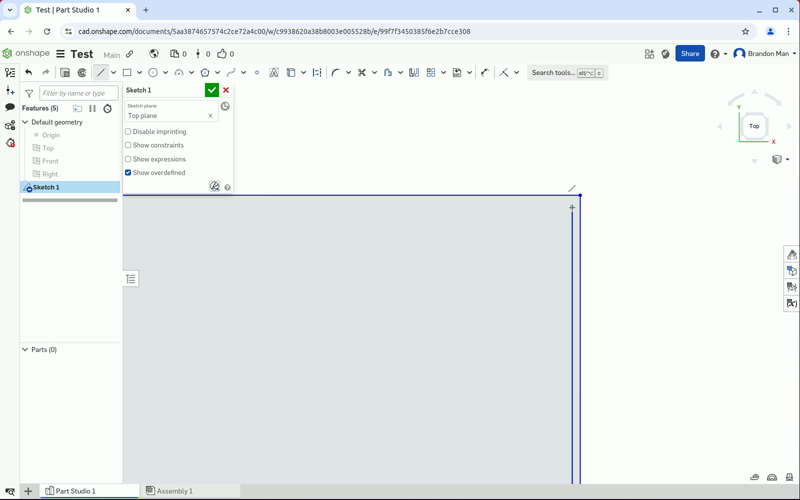
scroll(-6)
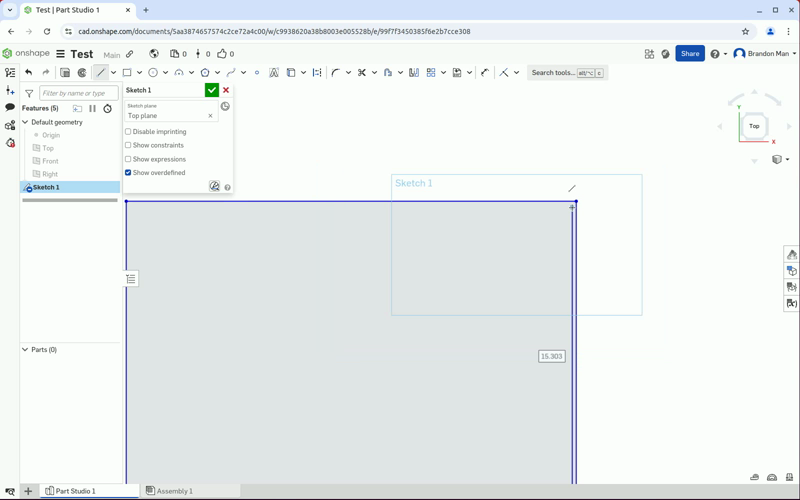
scroll(-6)
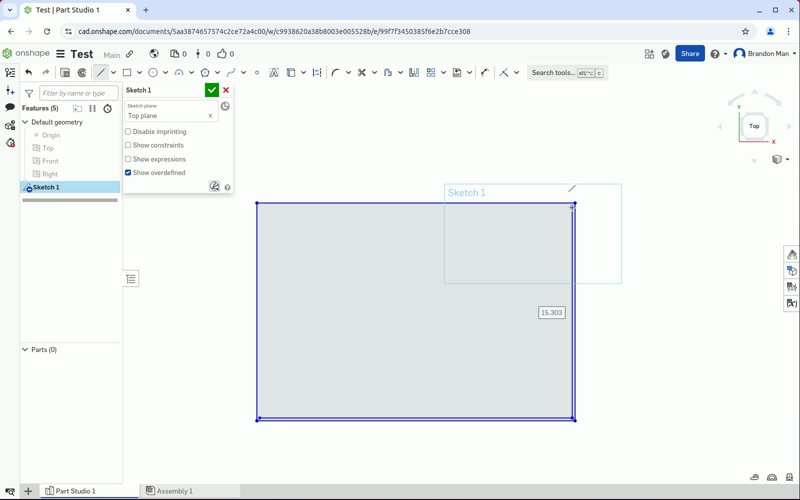
scroll(-6)
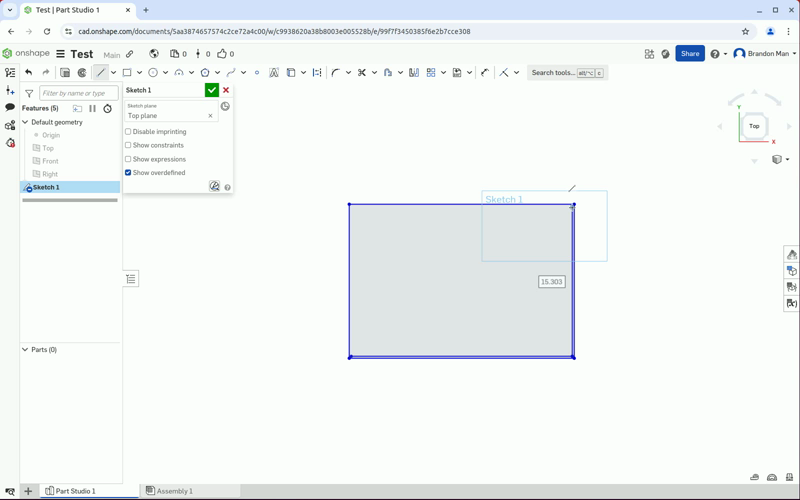
scroll(-6)
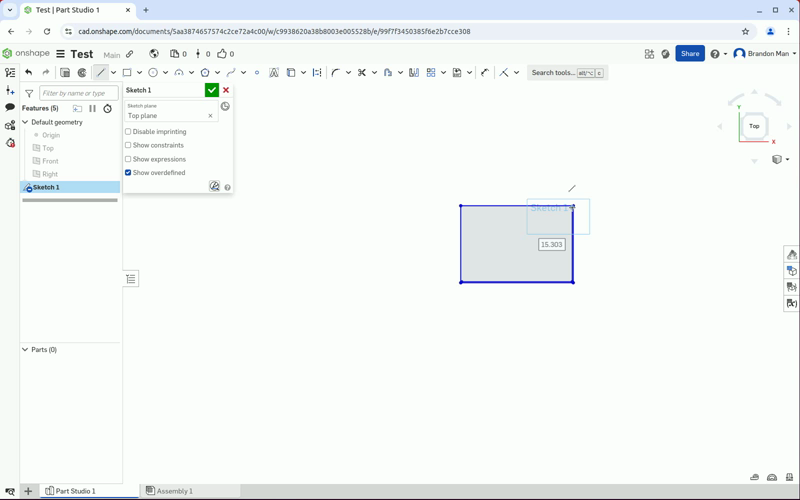
key_up(shift)
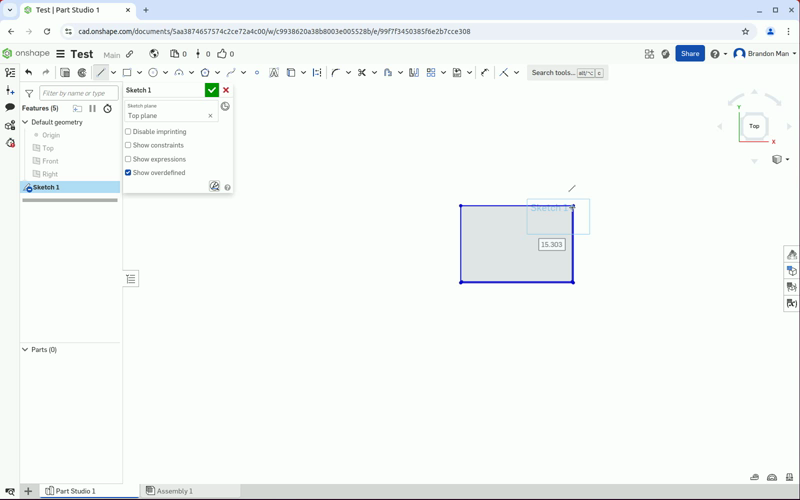
key_down(shift)
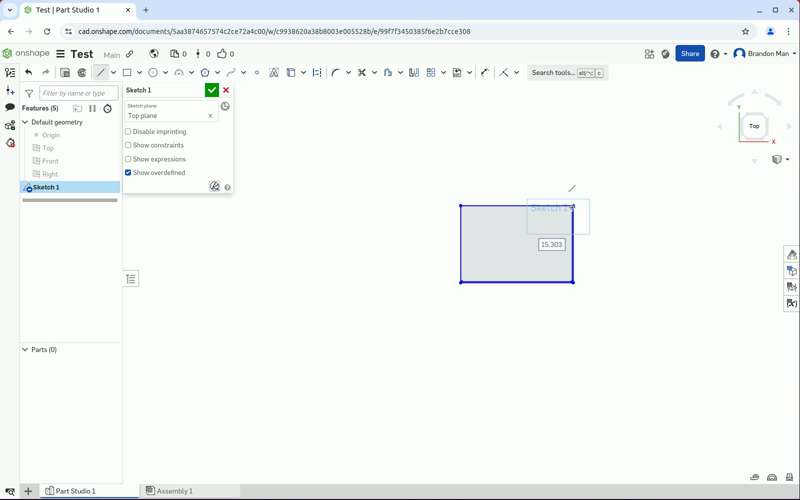
mouse_move(461, 207)
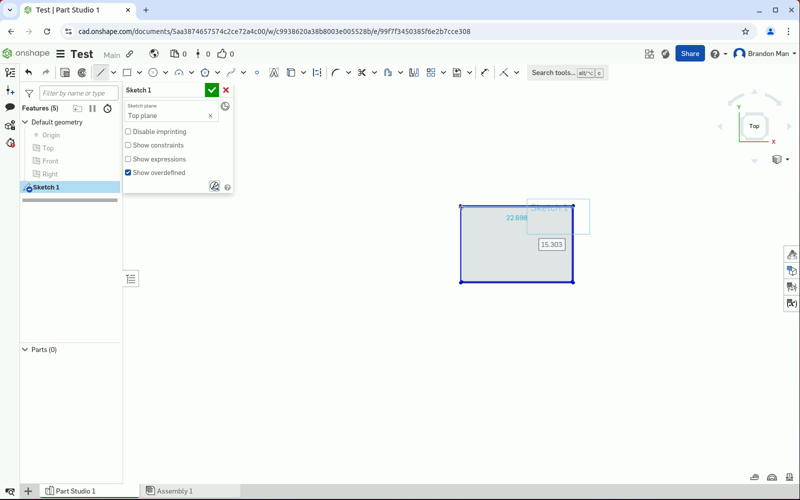
scroll(6)
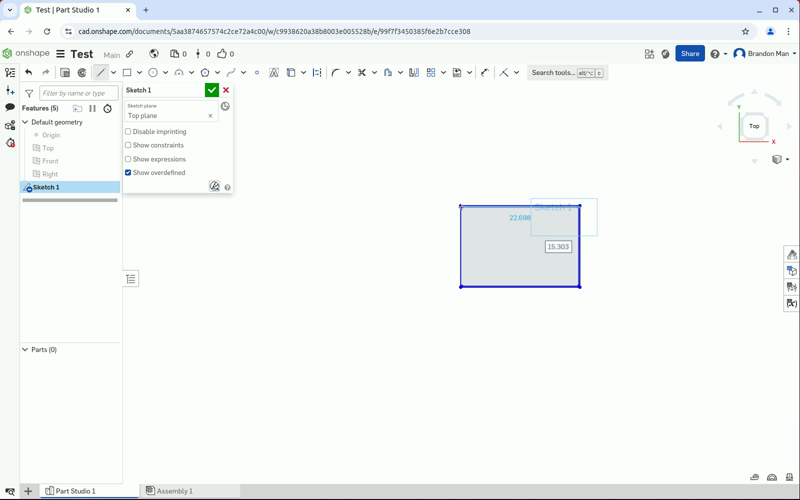
scroll(6)
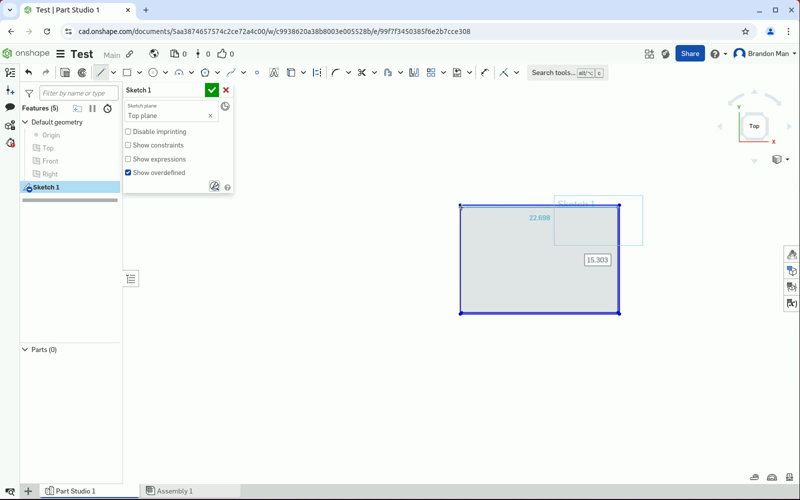
scroll(6)
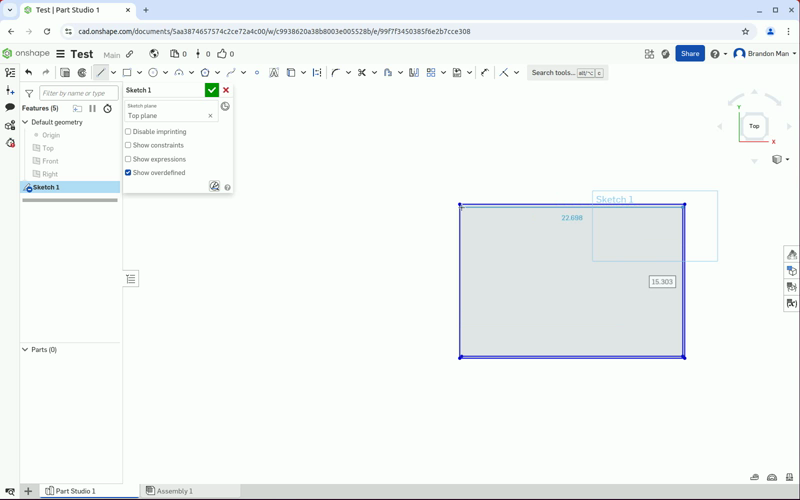
scroll(6)
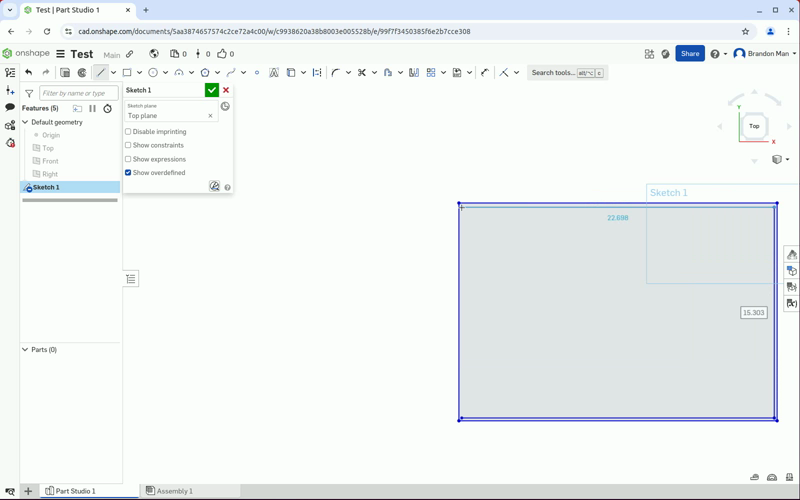
scroll(6)
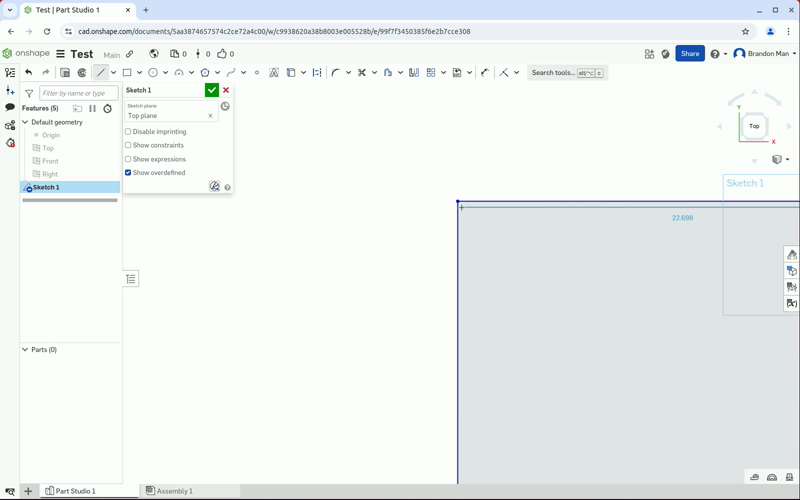
scroll(6)
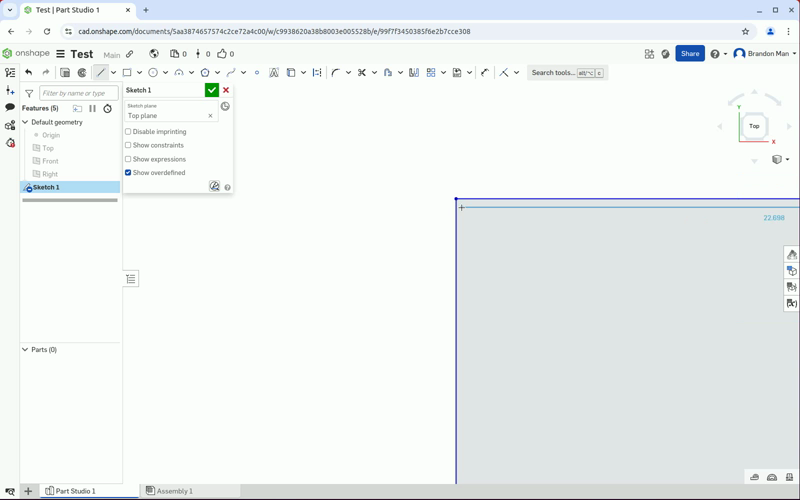
scroll(6)
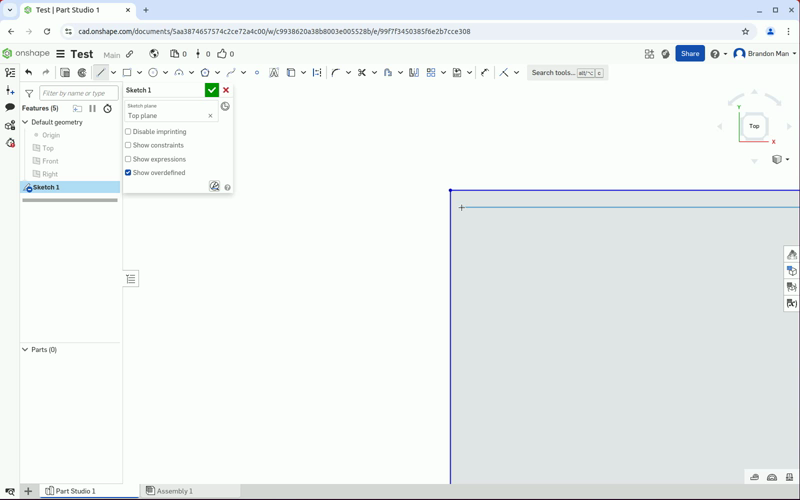
click(461, 207)
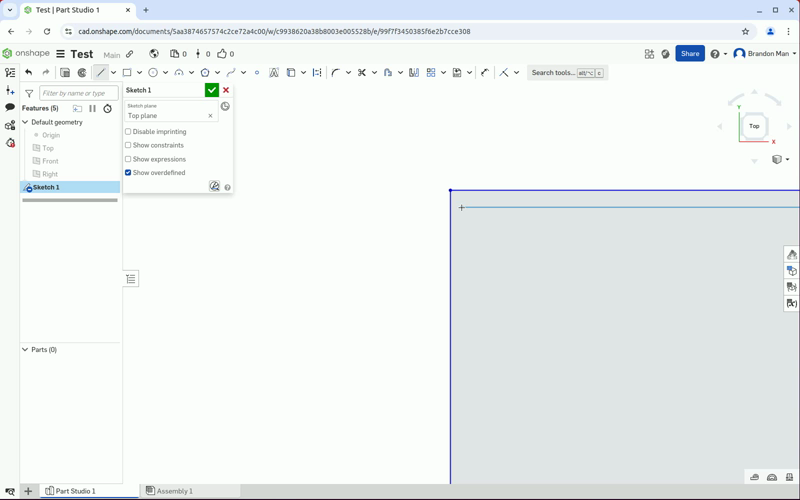
scroll(-6)
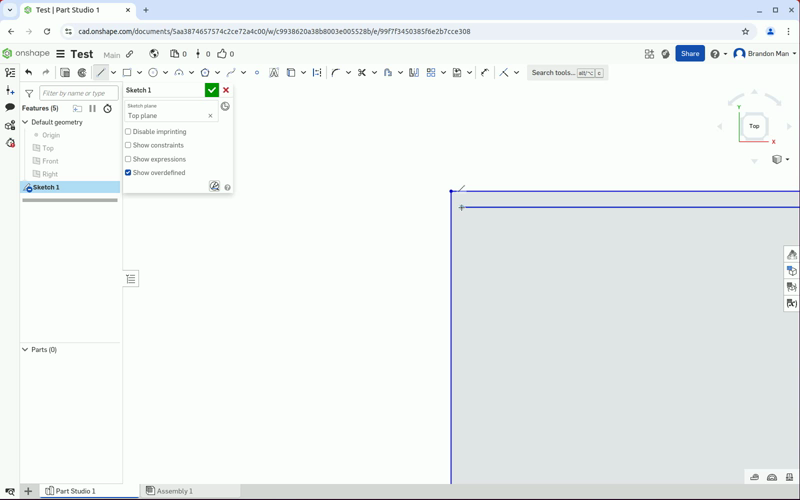
scroll(-6)
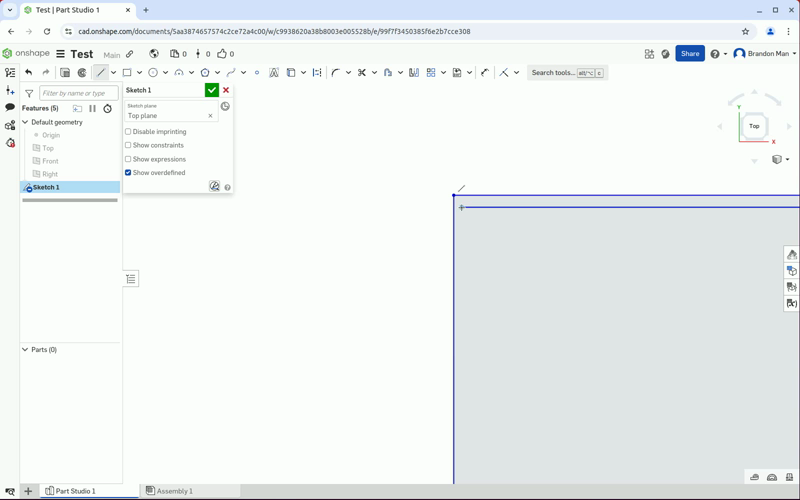
scroll(-6)
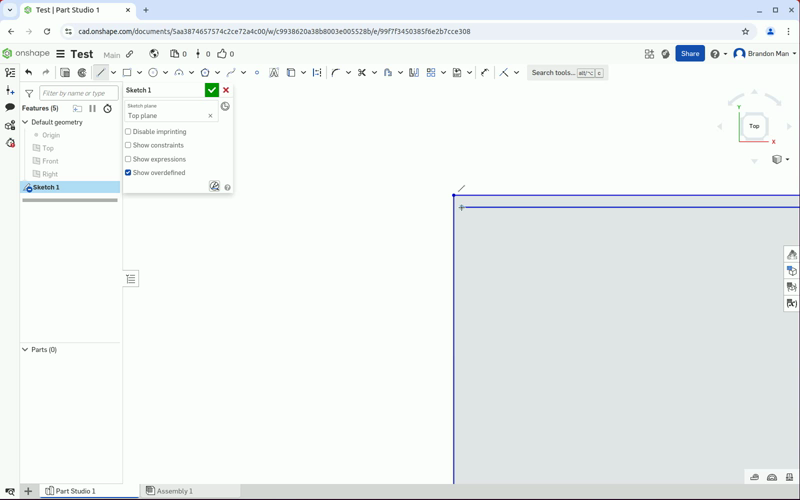
scroll(-6)
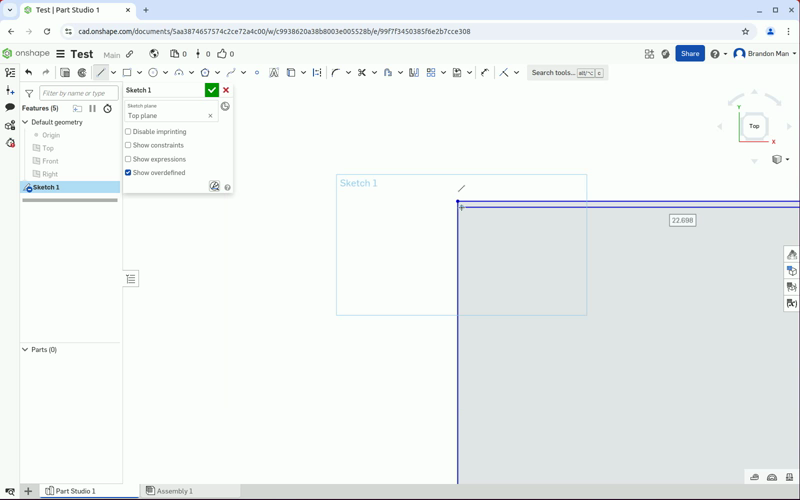
scroll(-6)
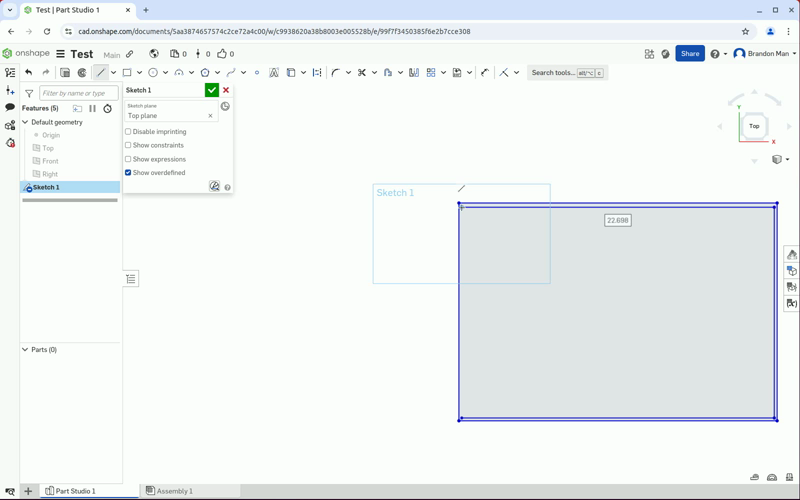
scroll(-6)
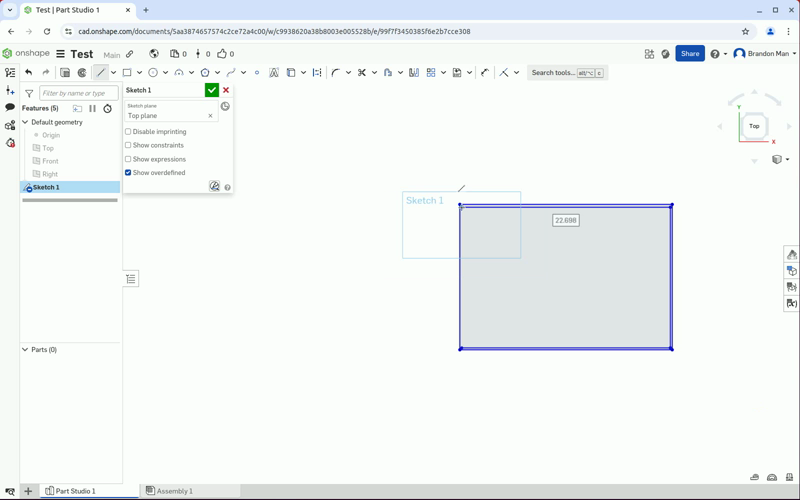
scroll(-6)
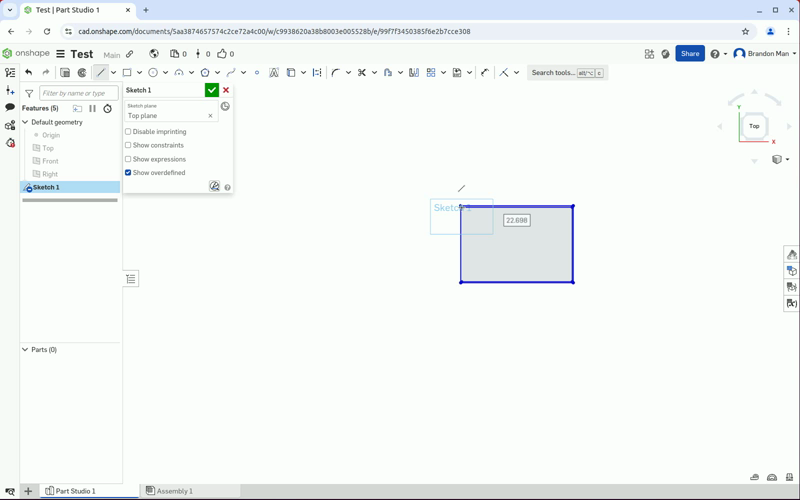
key_up(shift)
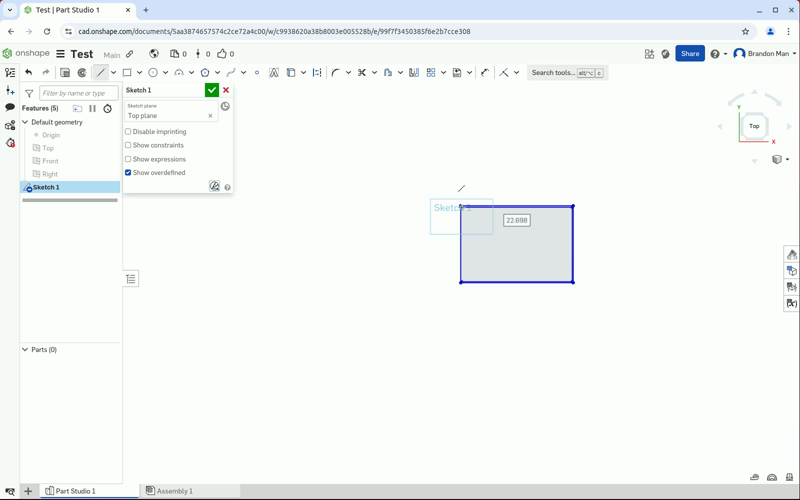
key_down(shift)
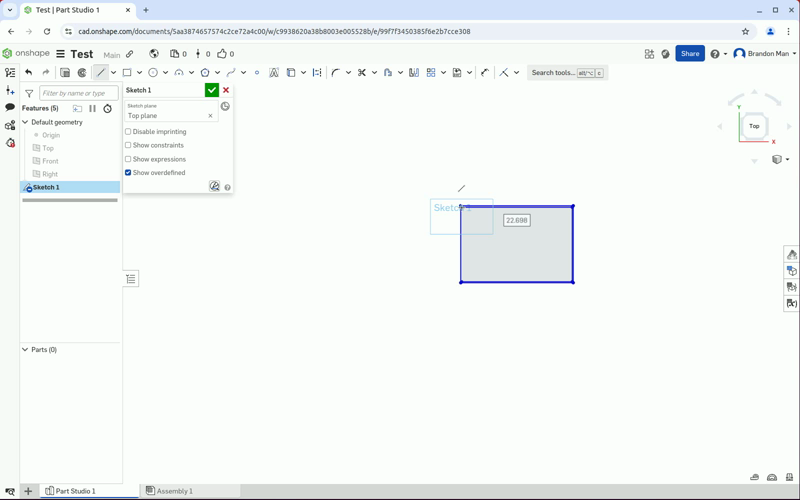
mouse_move(461, 281)
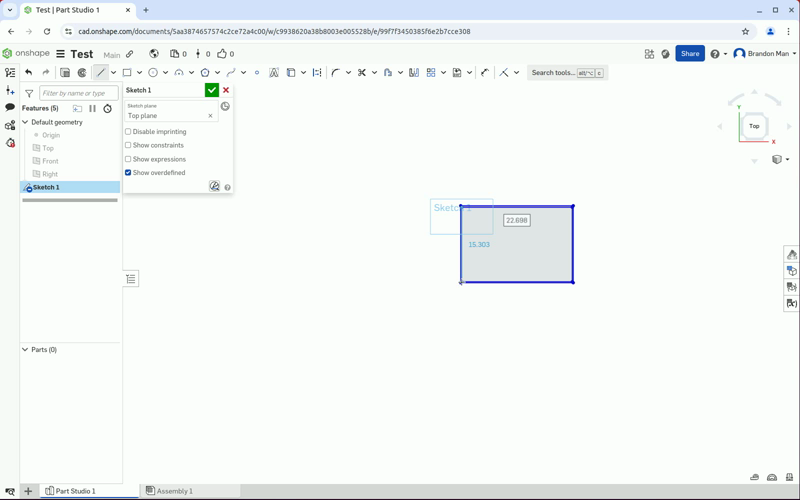
scroll(6)
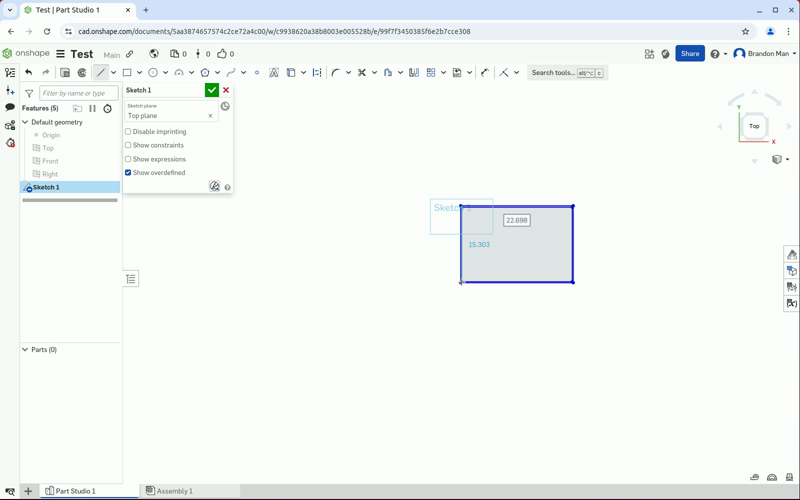
scroll(6)
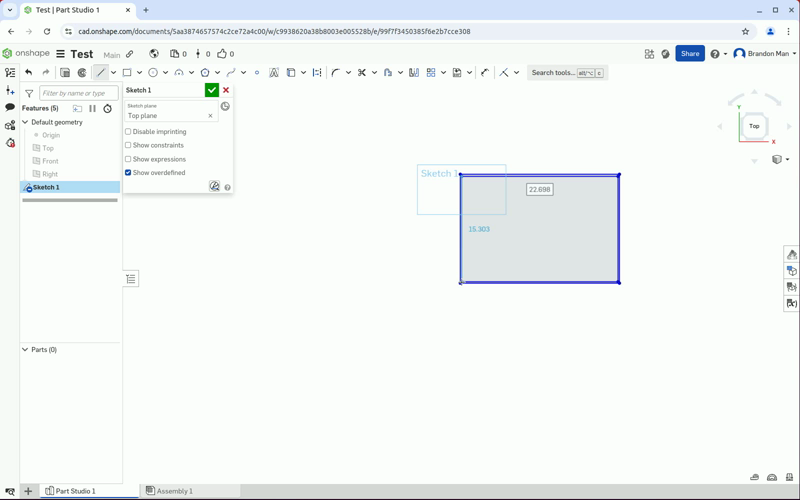
scroll(6)
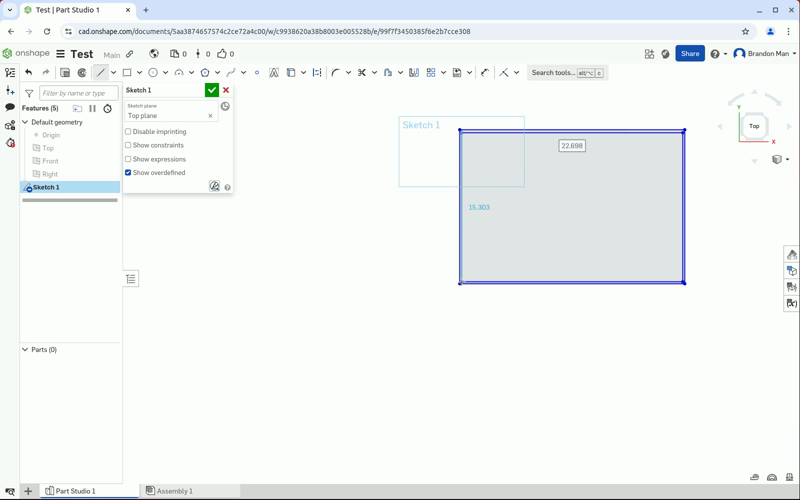
scroll(6)
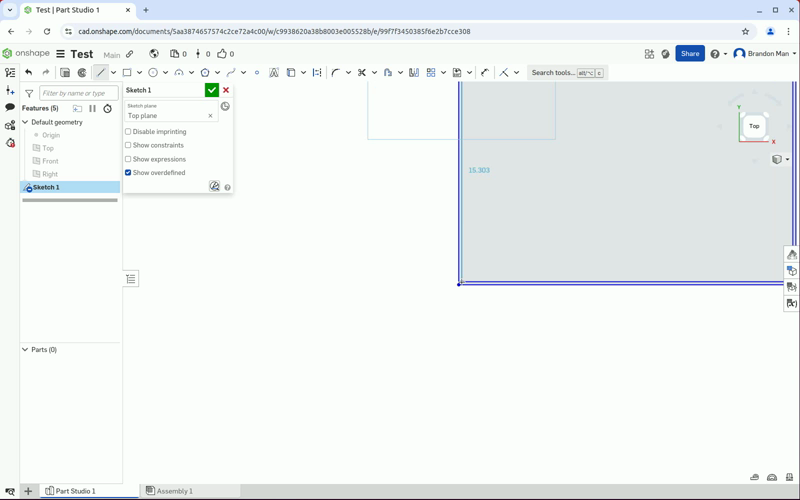
scroll(6)
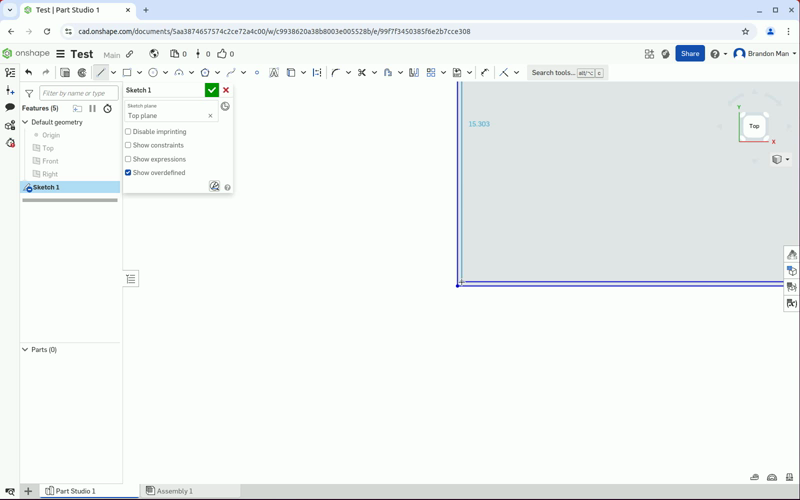
scroll(6)
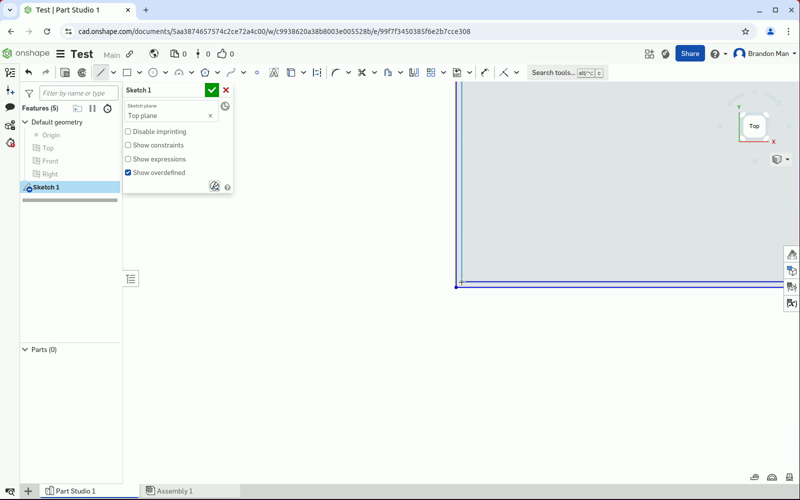
scroll(6)
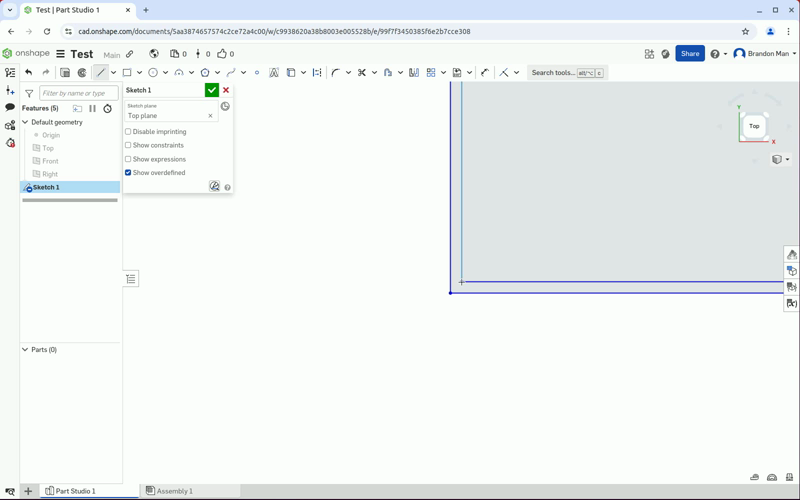
key_up(shift)
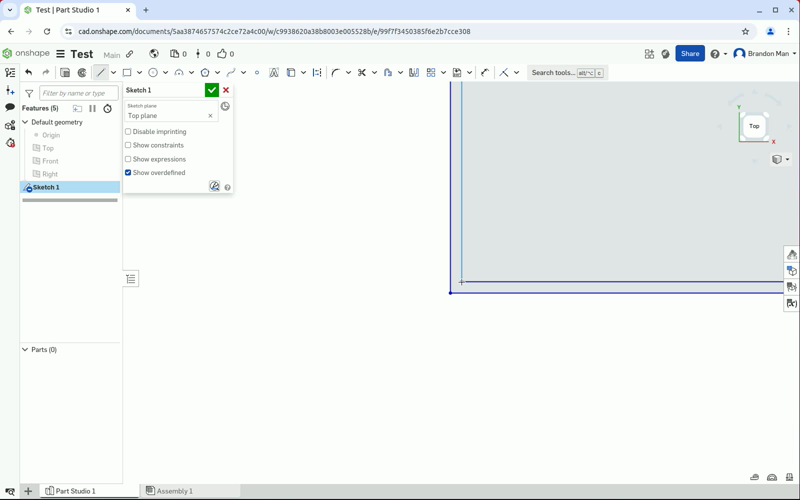
click(461, 281)
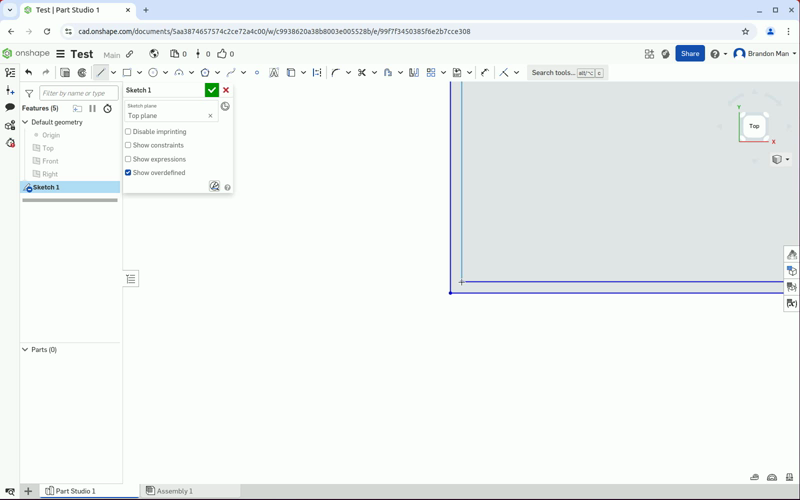
scroll(-6)
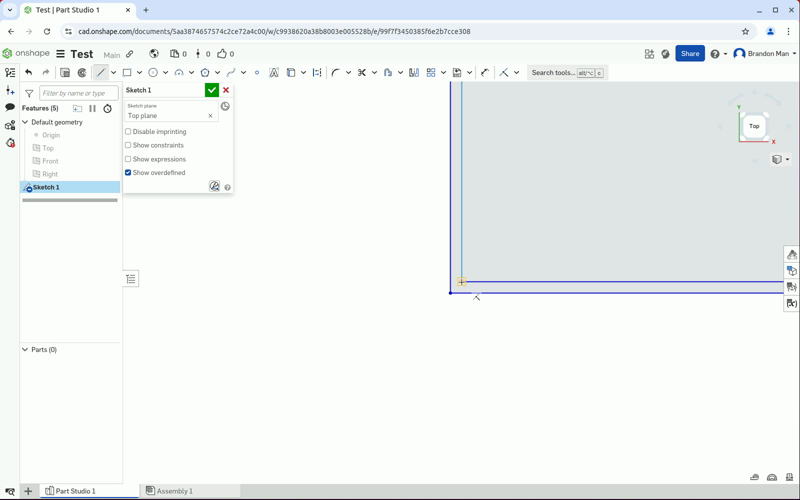
scroll(-6)
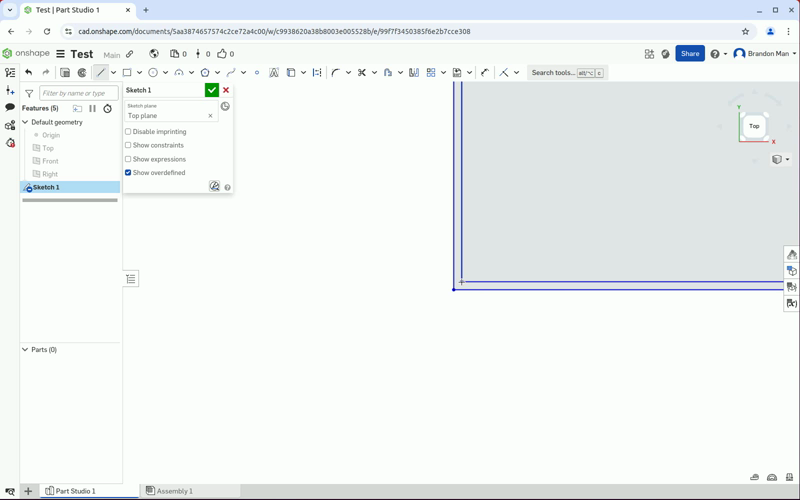
scroll(-6)
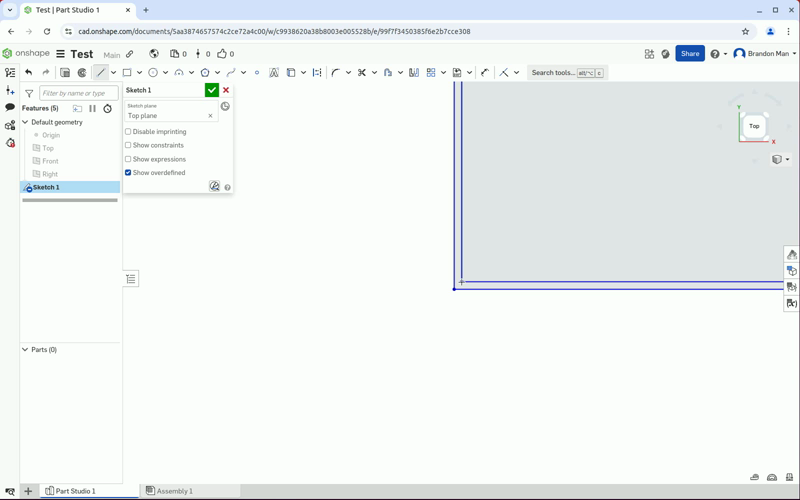
scroll(-6)
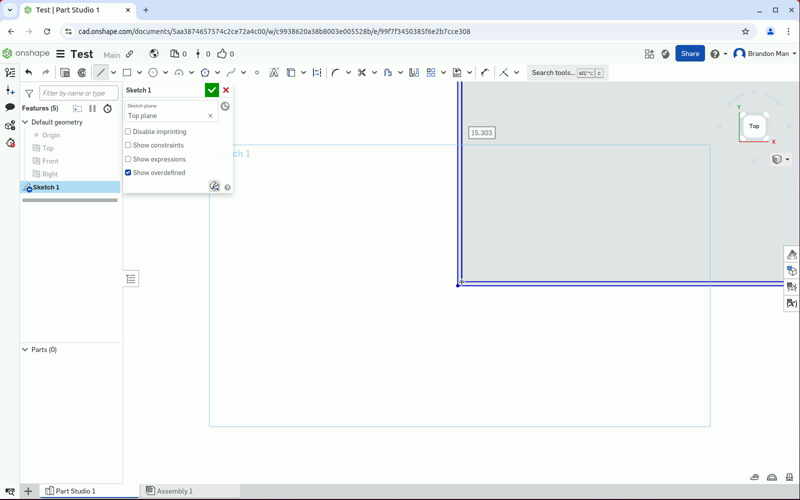
scroll(-6)
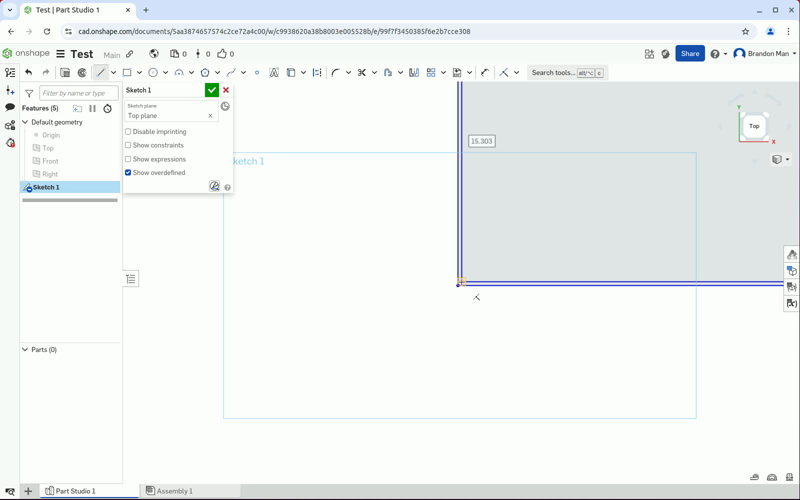
scroll(-6)
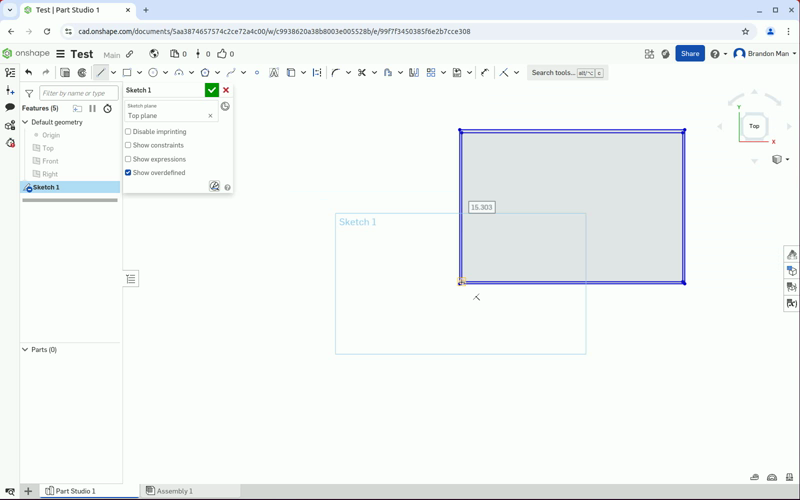
scroll(-6)
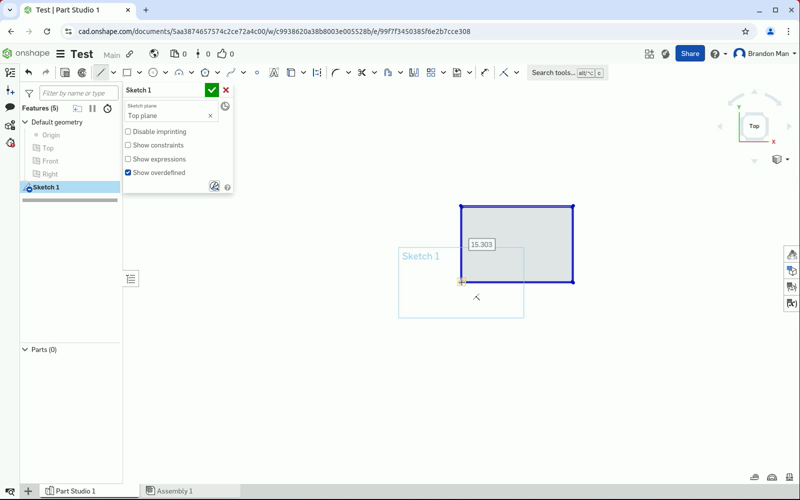
key(esc)
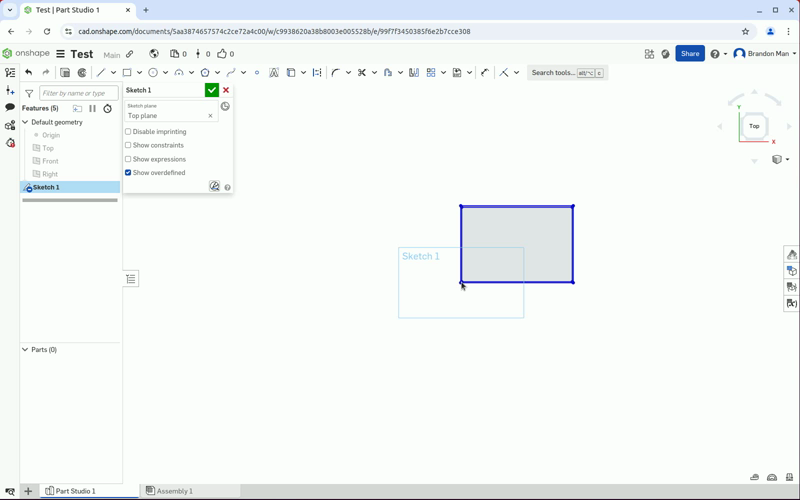
mouse_move(558, 206)
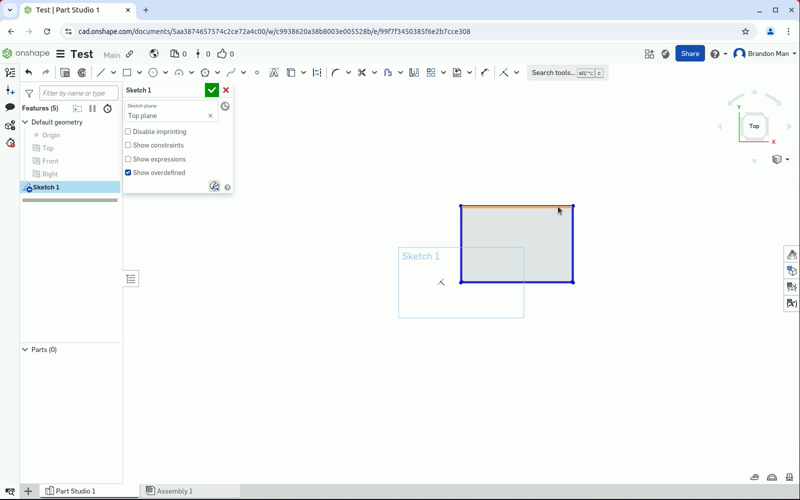
scroll(6)
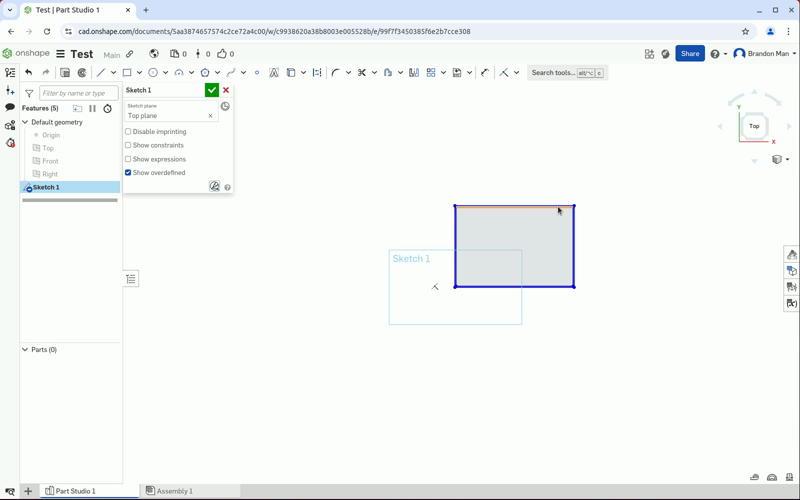
scroll(6)
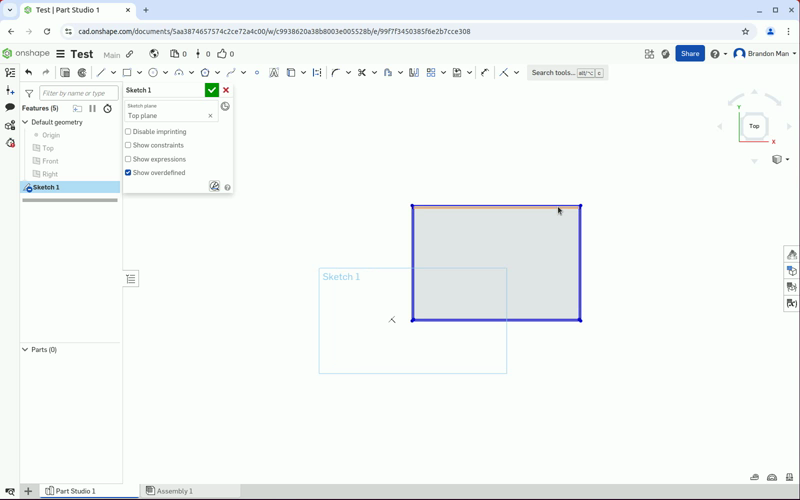
scroll(6)
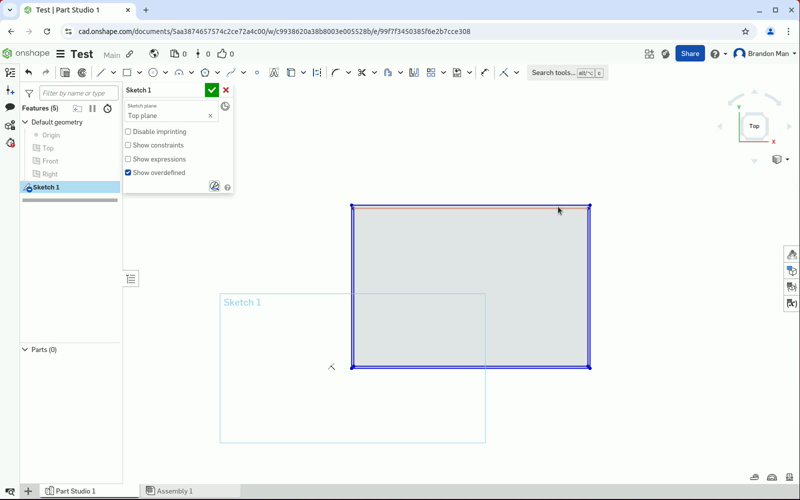
scroll(6)
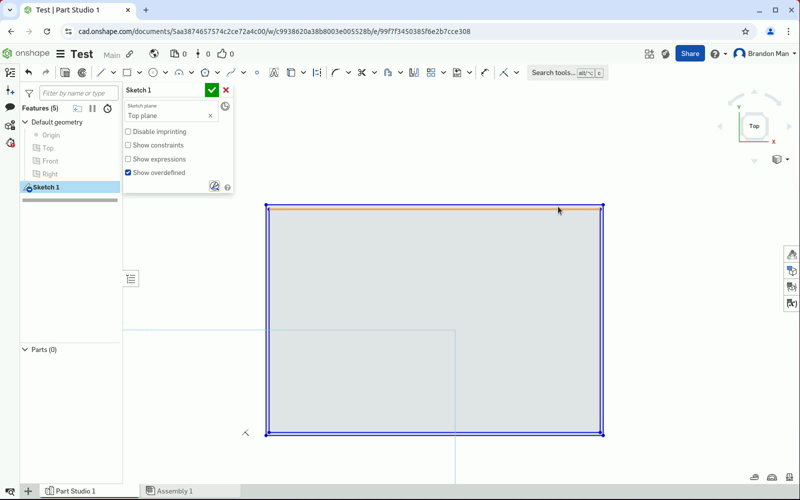
scroll(6)
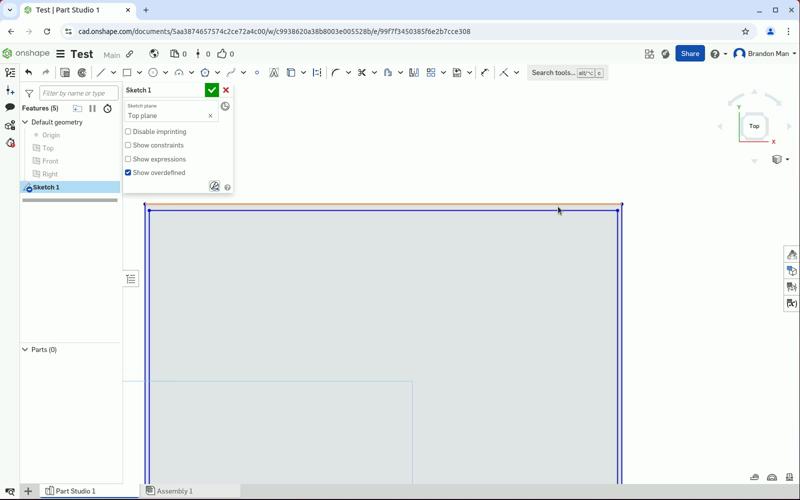
scroll(6)
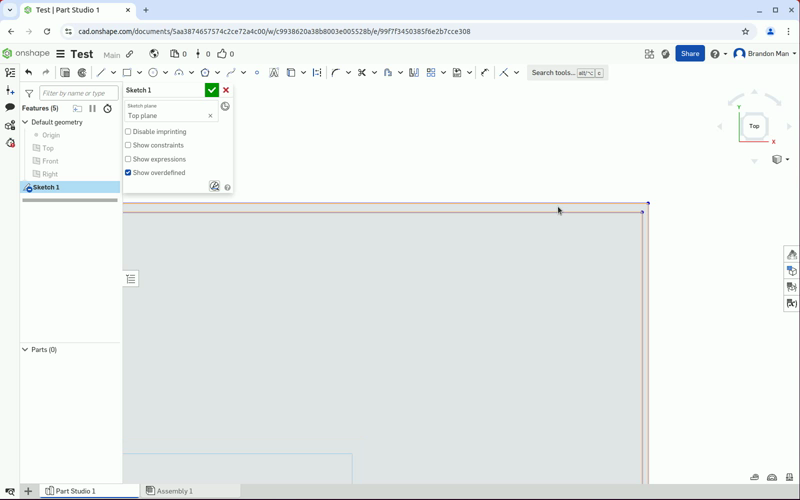
scroll(6)
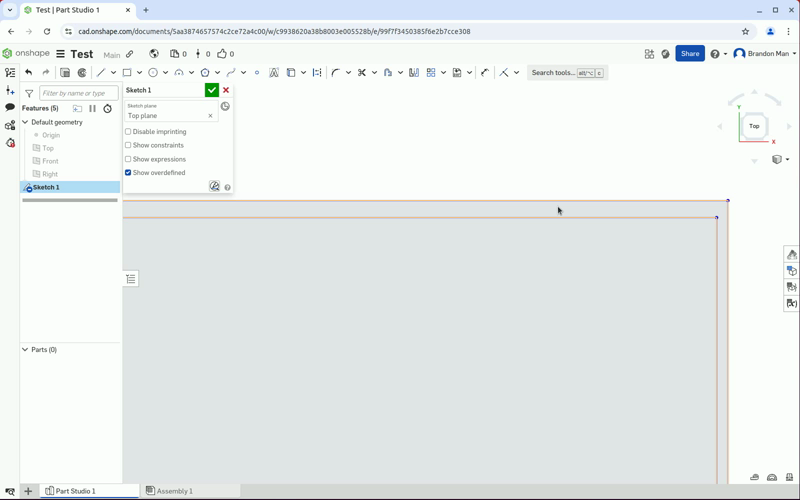
click(558, 206)
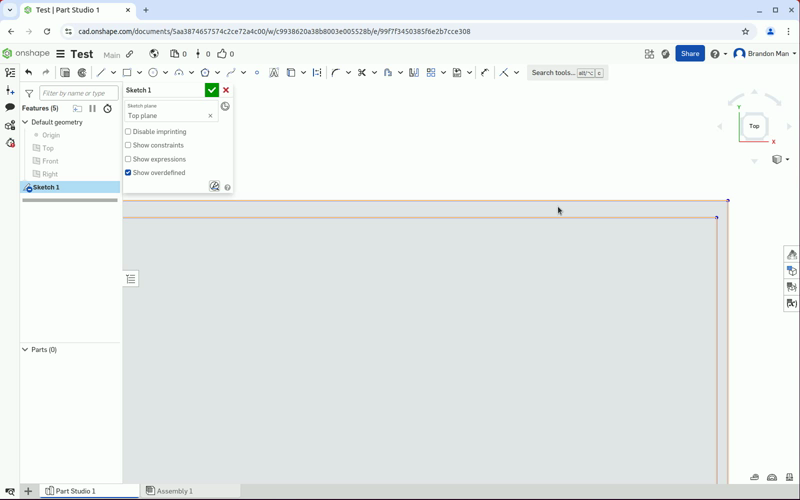
scroll(-6)
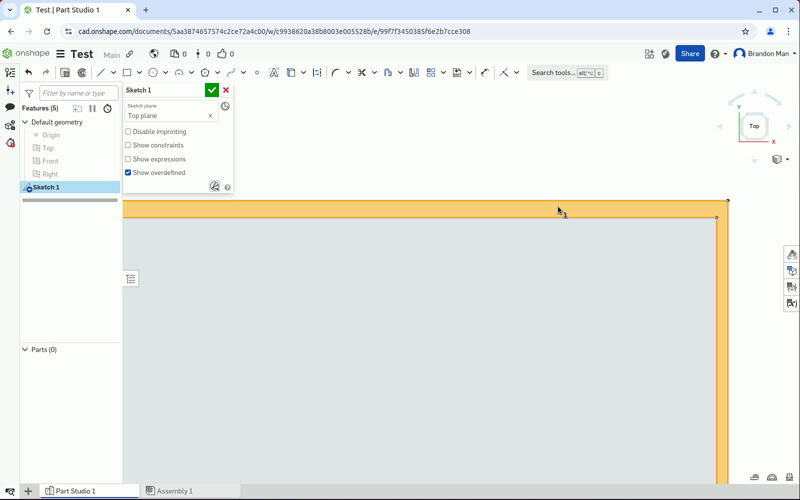
scroll(-6)
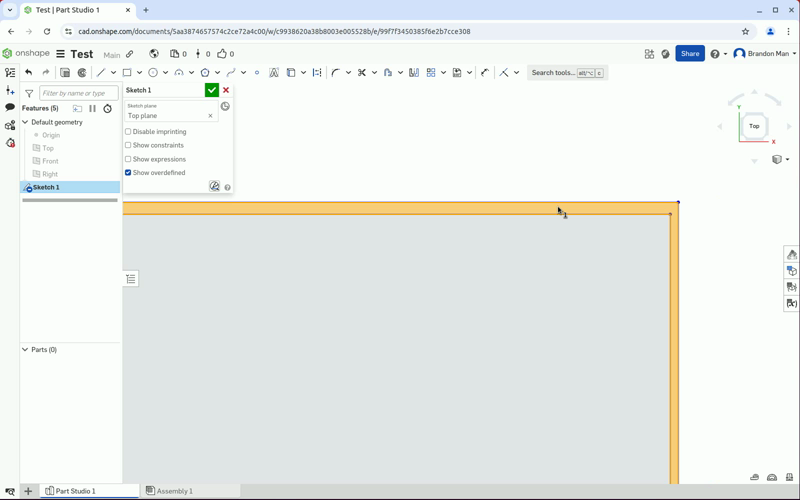
scroll(-6)
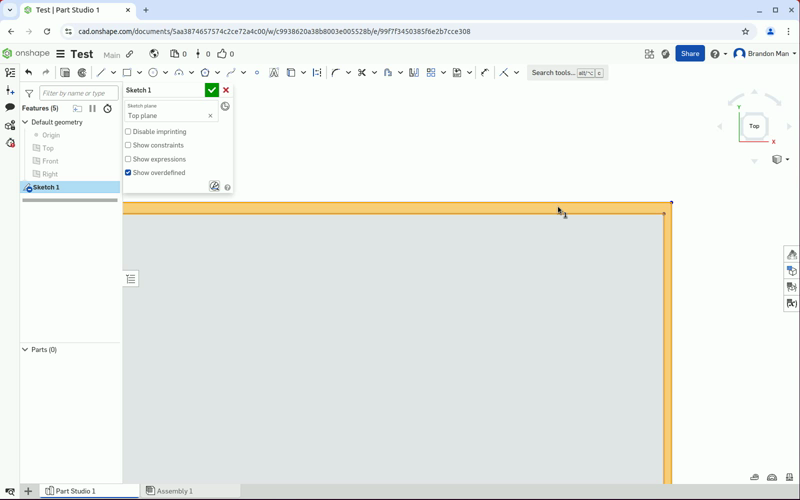
scroll(-6)
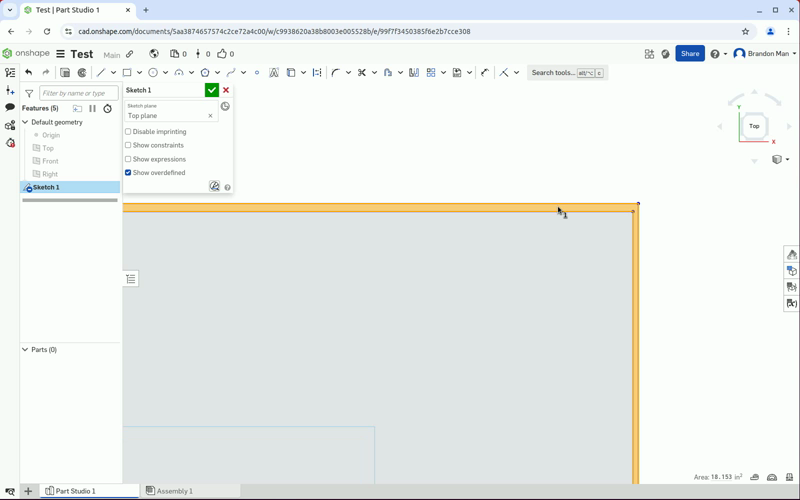
scroll(-6)
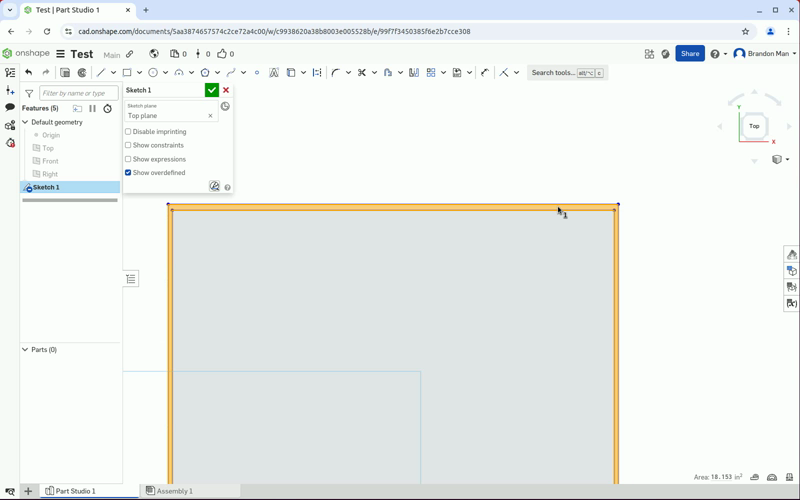
scroll(-6)
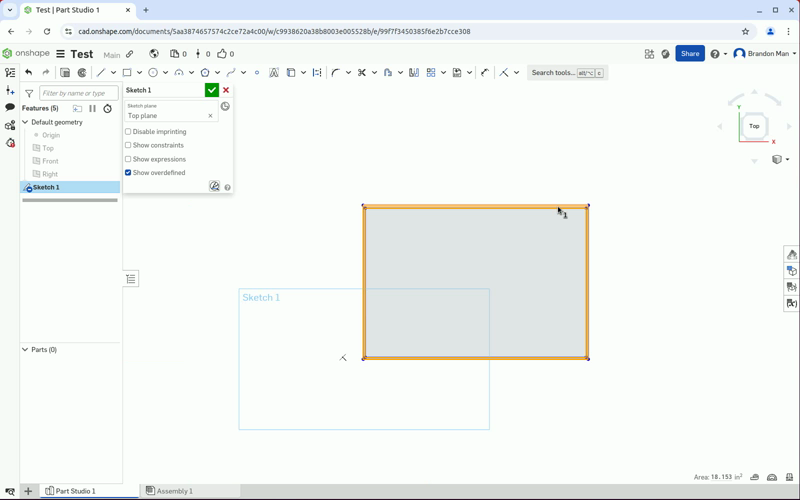
scroll(-6)
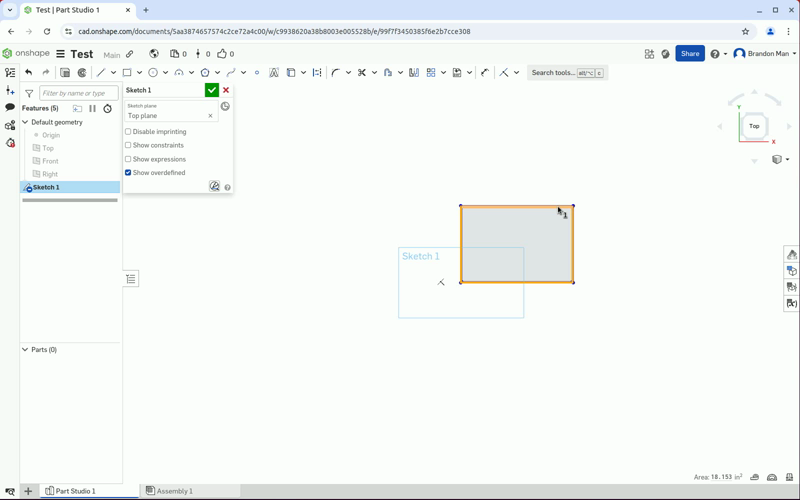
mouse_move(73, 352)
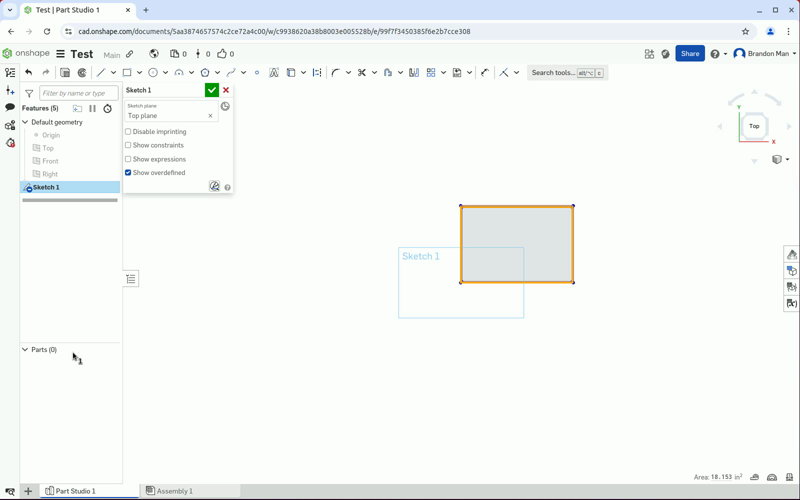
key(shift+y)
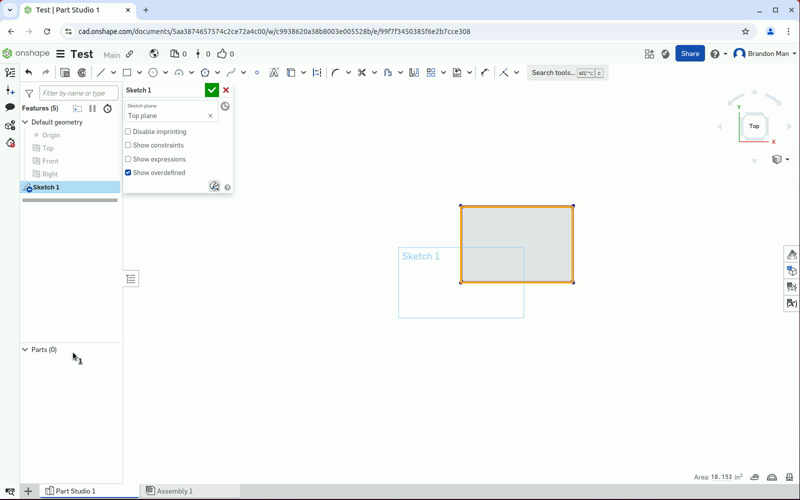
key(shift+e)
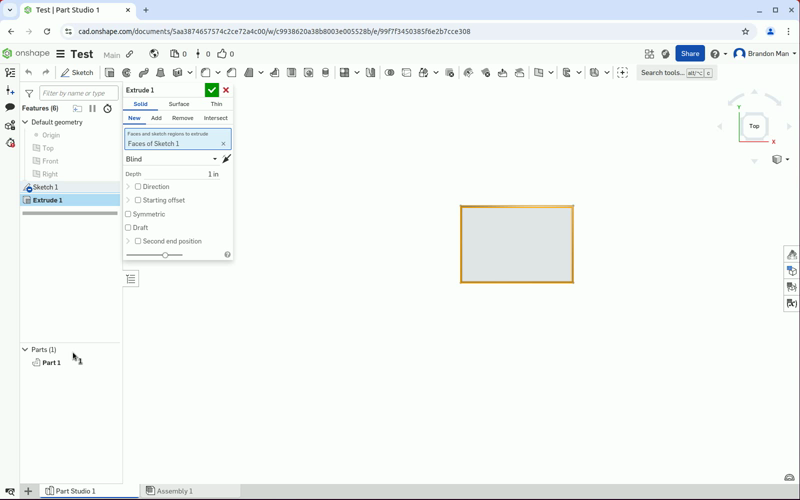
mouse_move(143, 106)
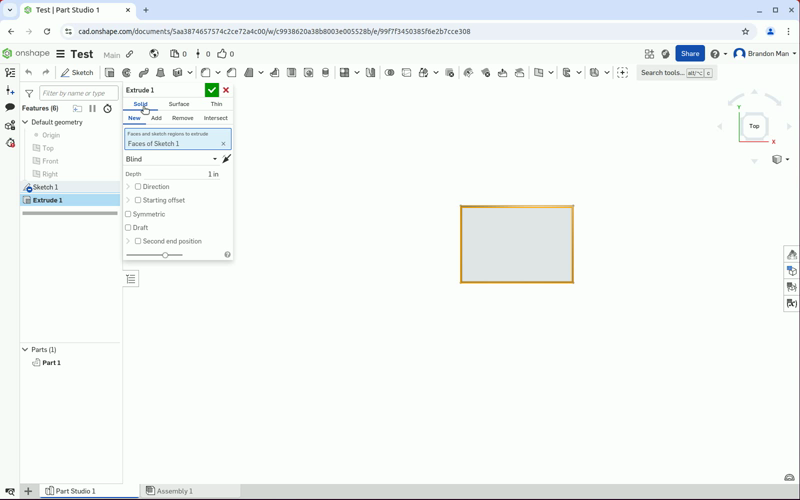
click(143, 106)
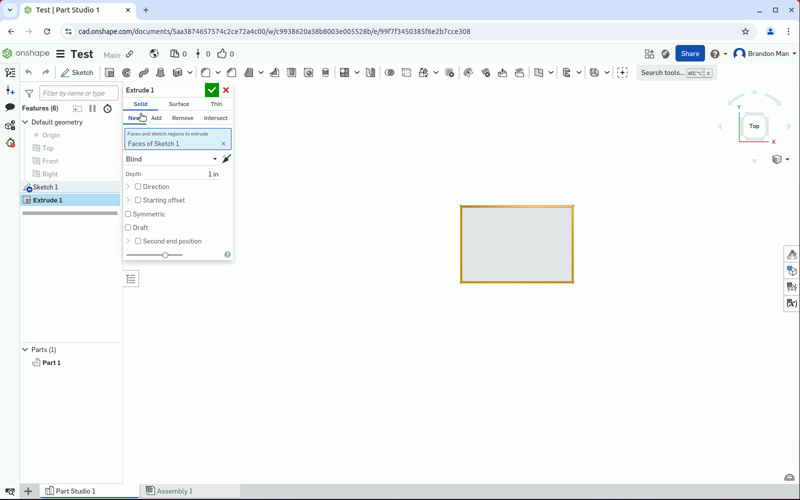
mouse_move(137, 120)
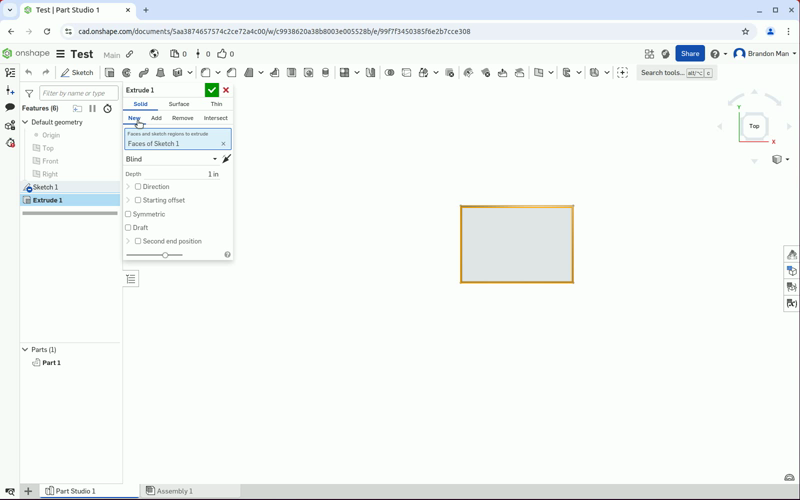
click(137, 120)
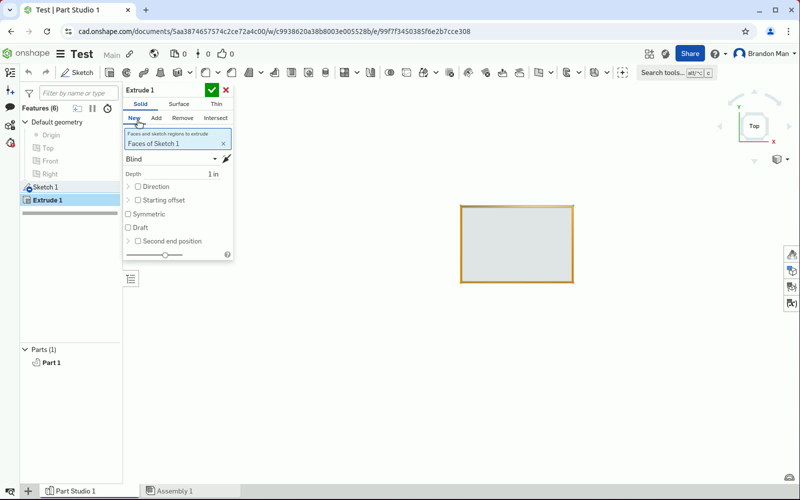
key(tab, 4)
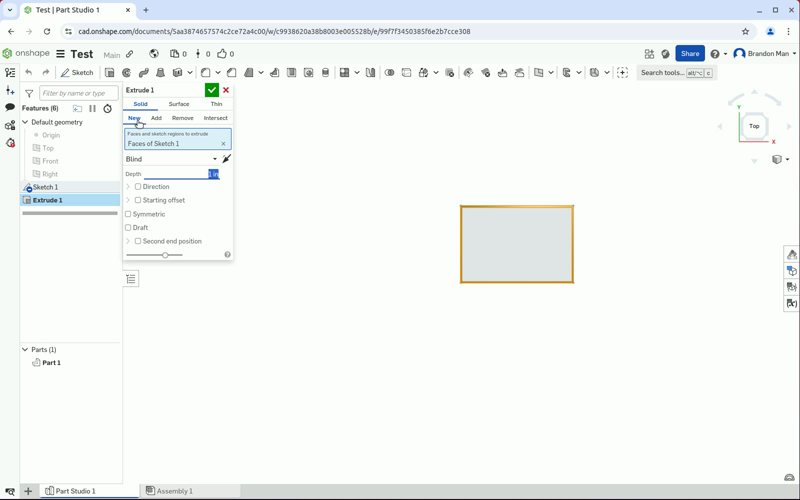
text(10.351)
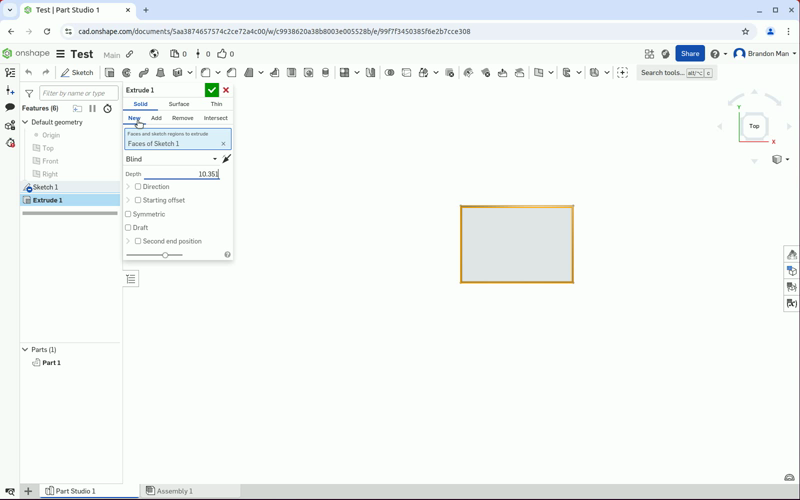
key(enter)
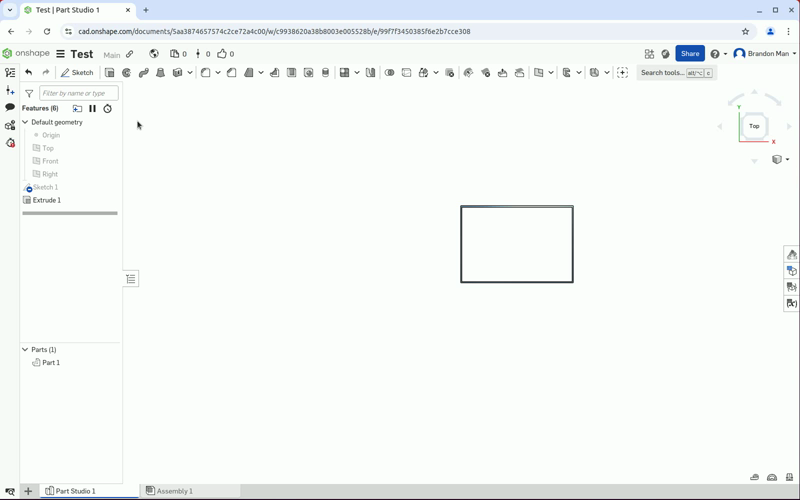
key(shift+h)
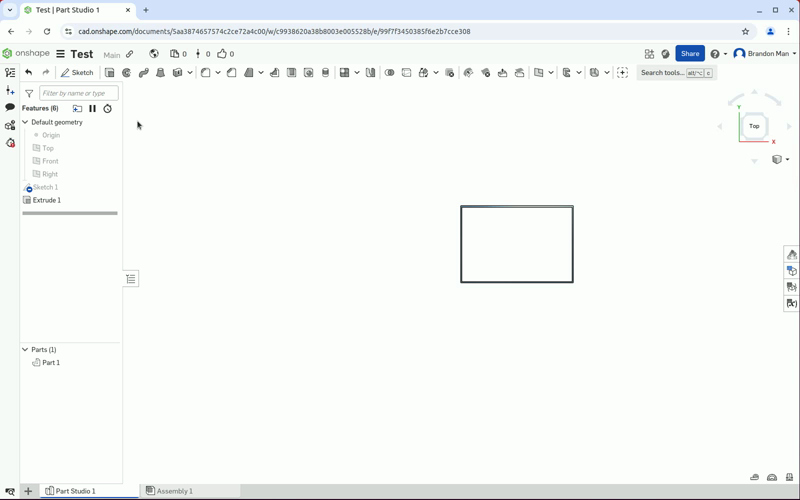
key(shift+h)
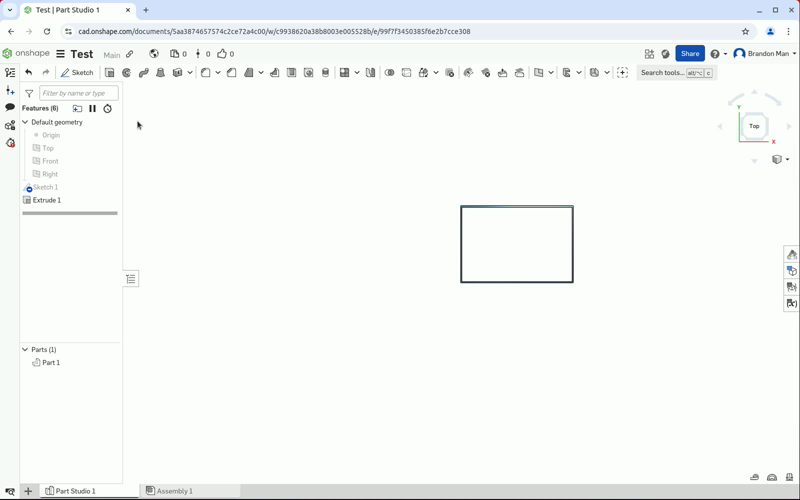
mouse_move(73, 189)
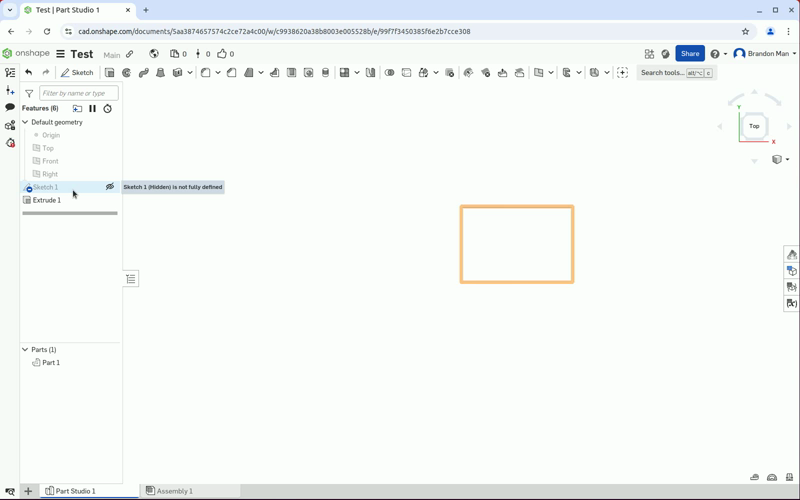
click(73, 189)
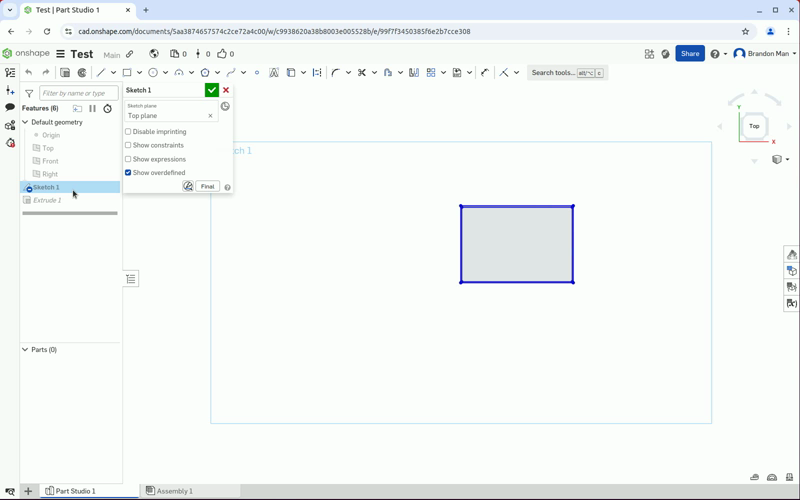
mouse_move(229, 92)
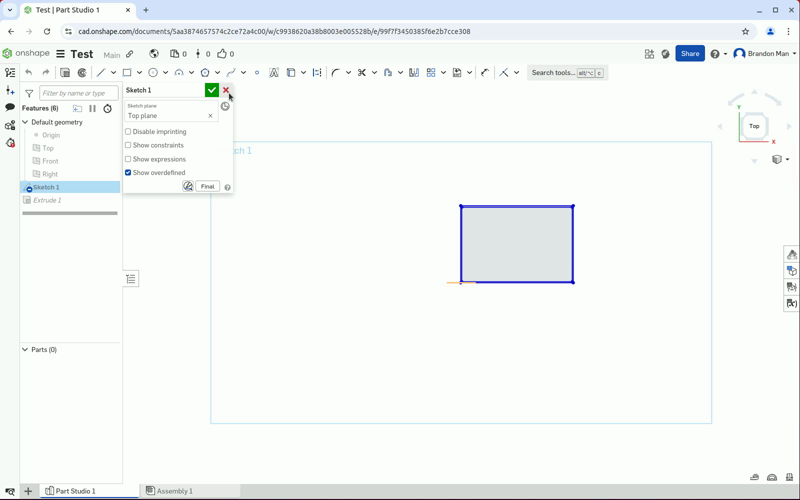
click(229, 92)
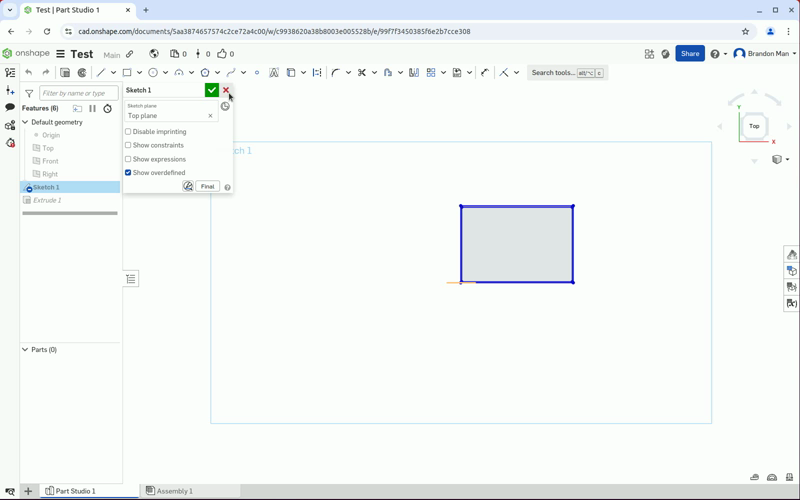
key(shift+s)
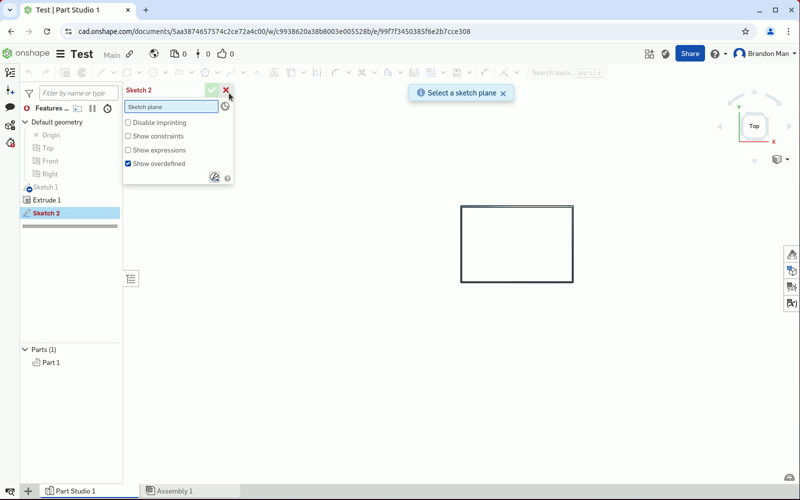
mouse_move(73, 150)
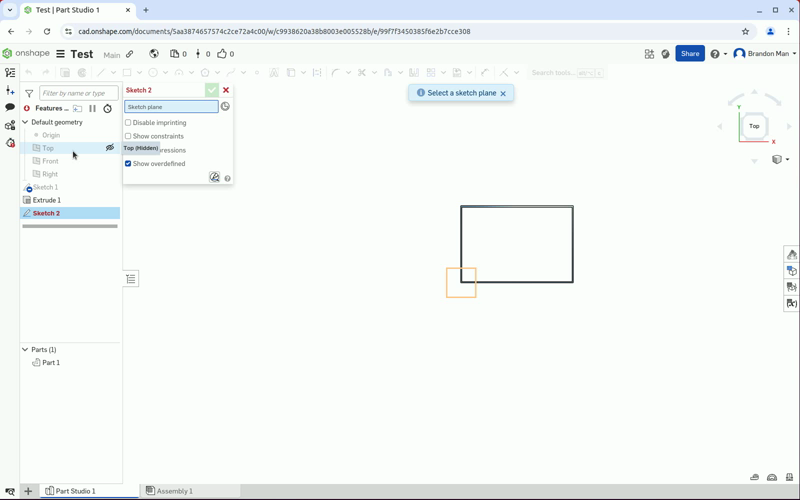
click(73, 150)
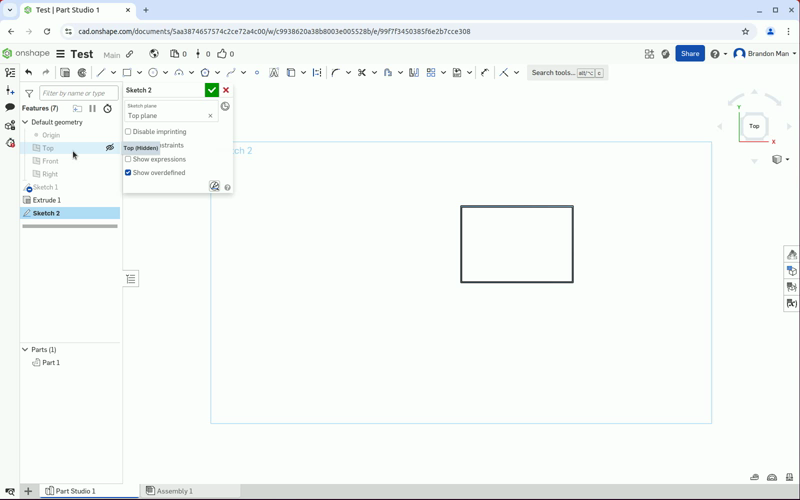
mouse_move(73, 352)
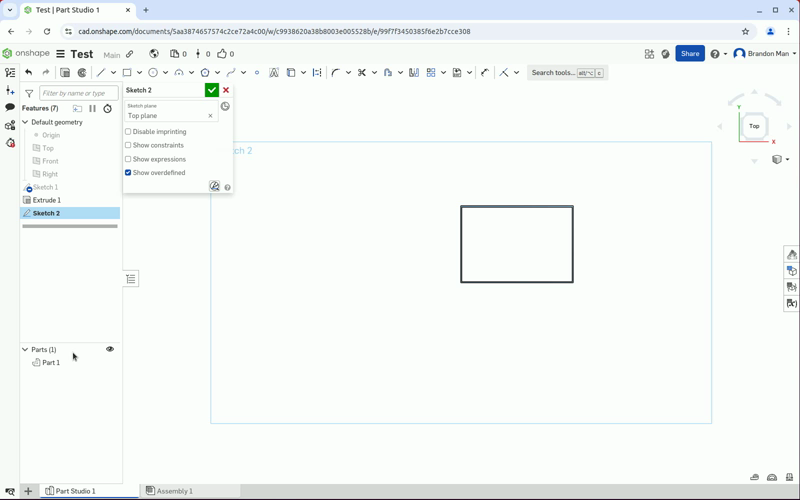
key(y)
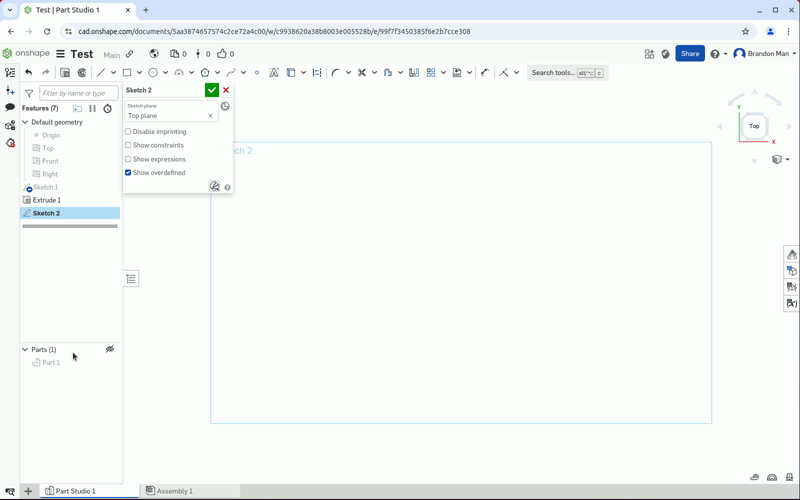
key(l)
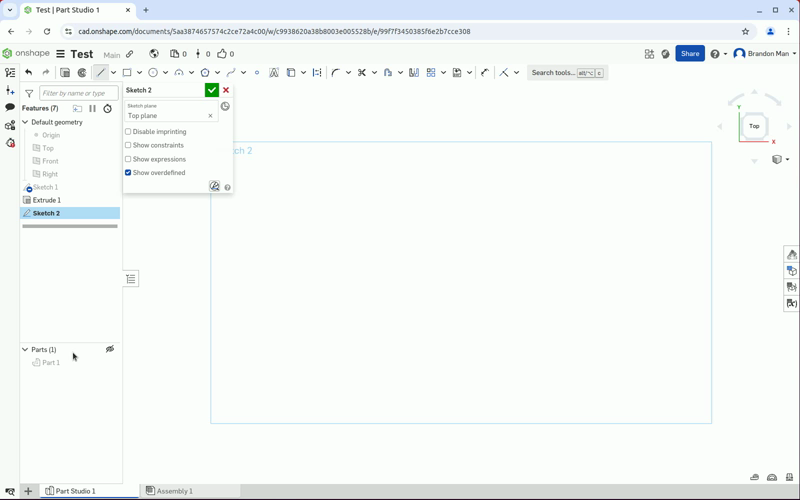
key_down(shift)
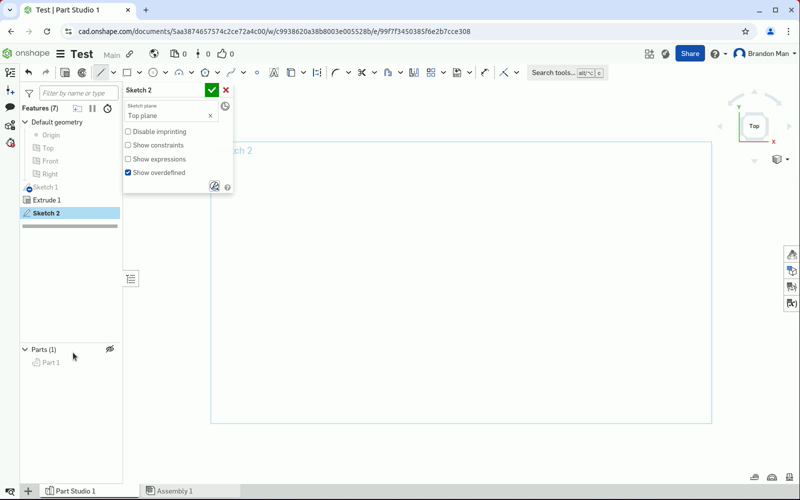
mouse_move(460, 282)
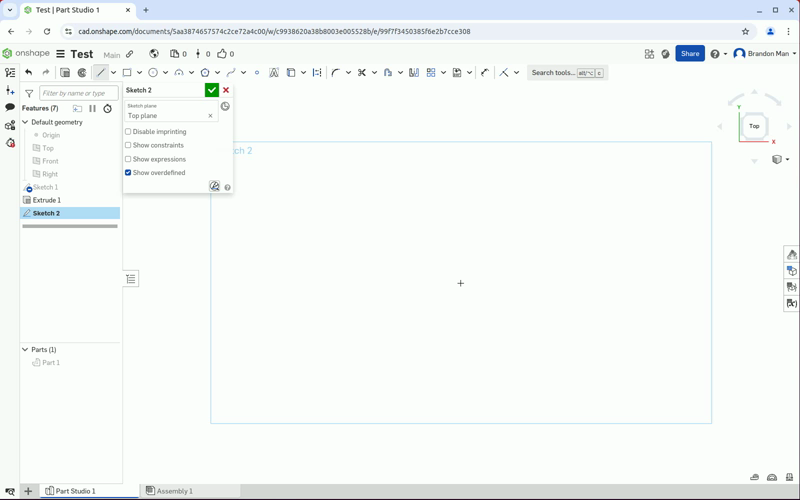
click(460, 282)
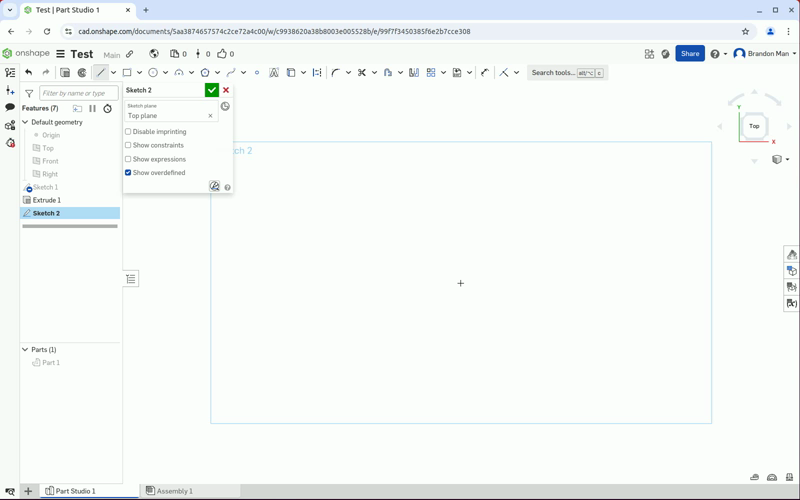
key_up(shift)
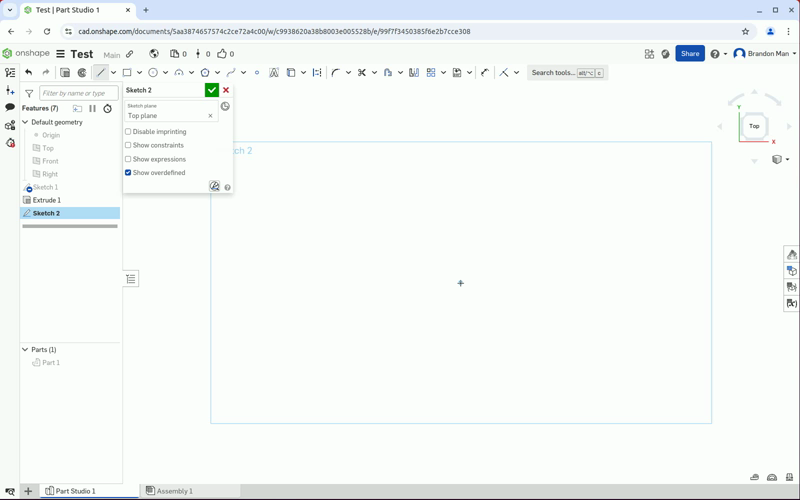
key_down(shift)
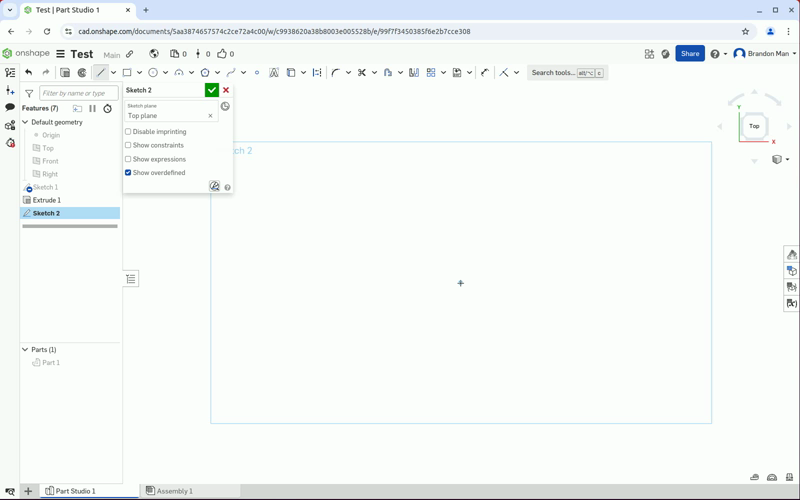
mouse_move(573, 282)
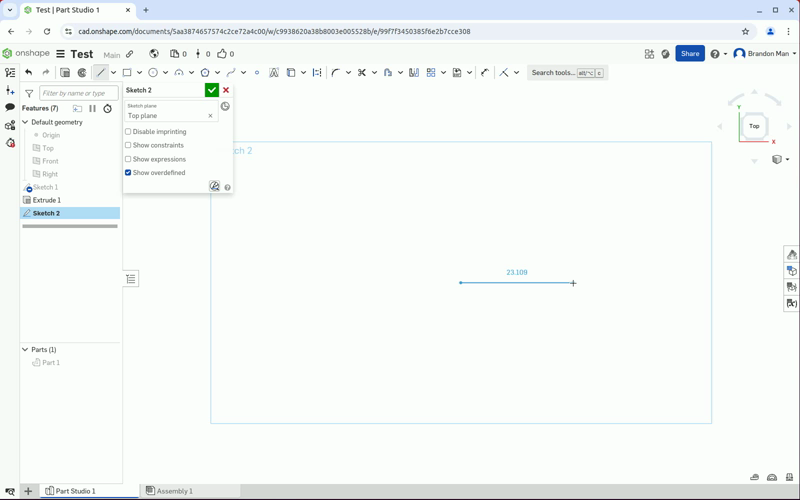
click(573, 282)
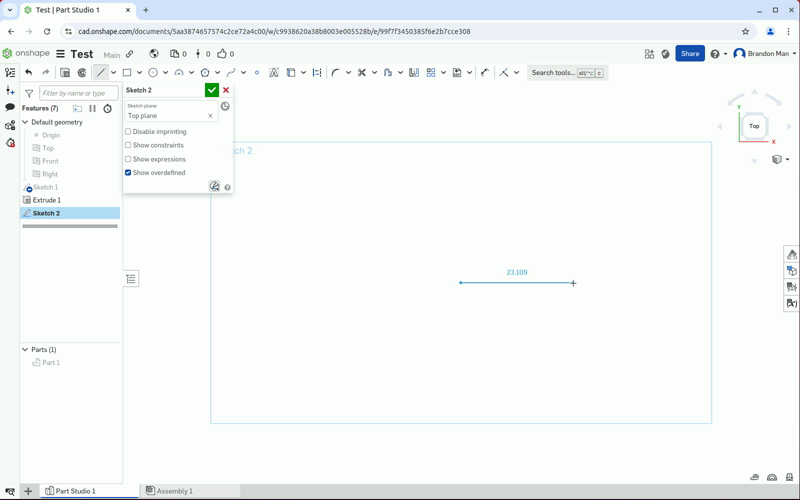
key_up(shift)
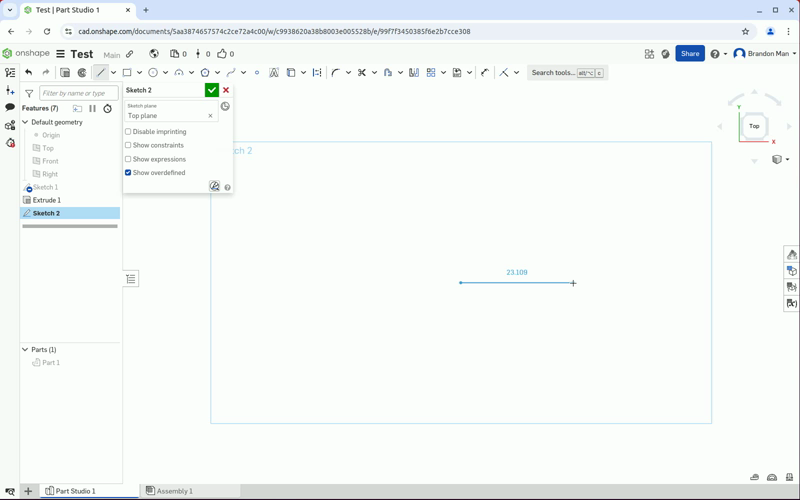
key_down(shift)
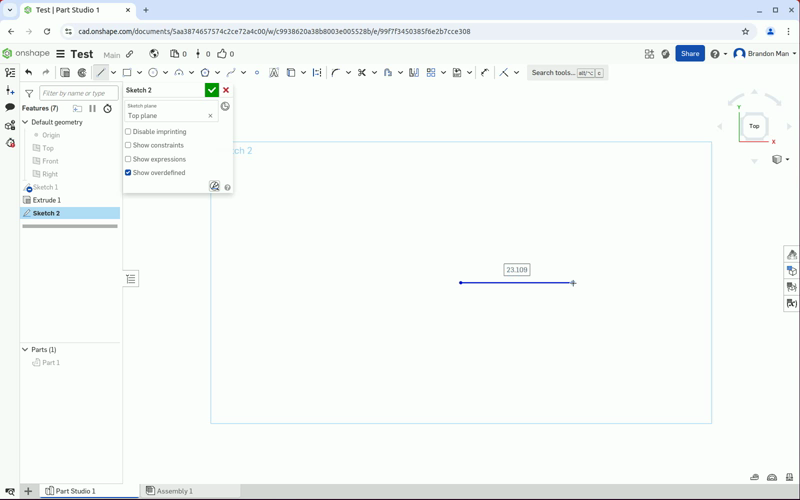
mouse_move(573, 205)
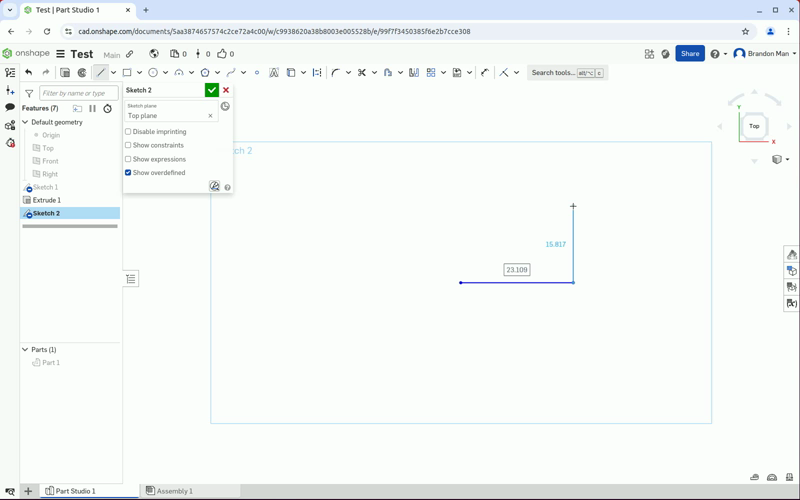
click(573, 205)
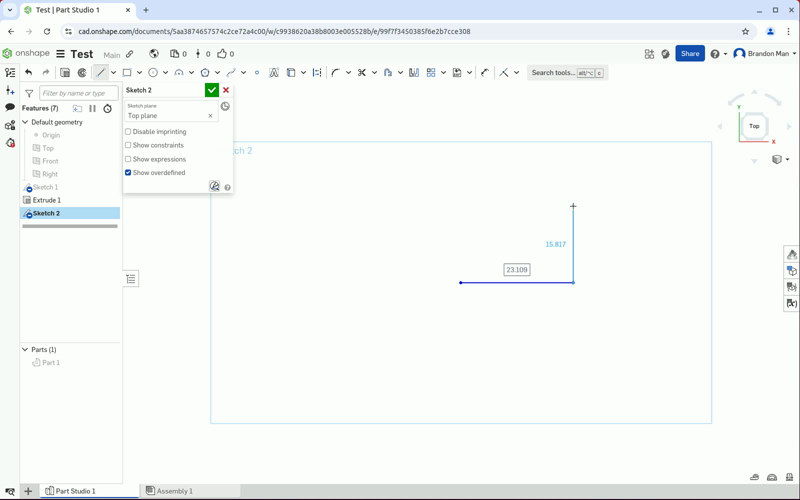
key_up(shift)
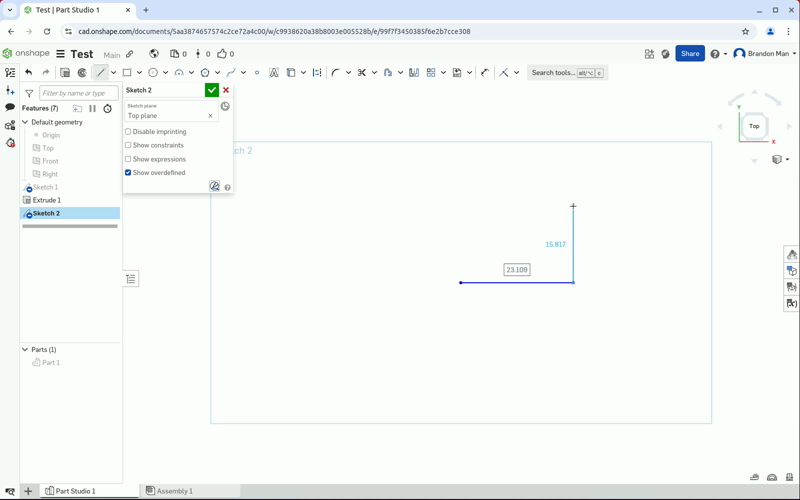
key_down(shift)
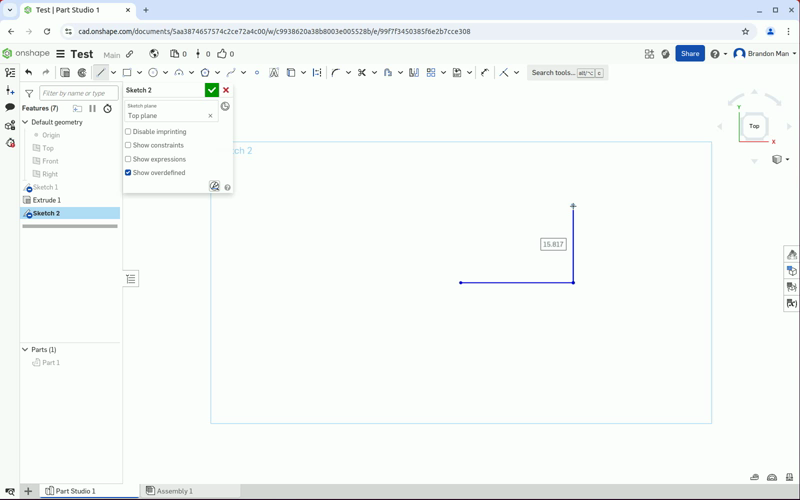
mouse_move(460, 205)
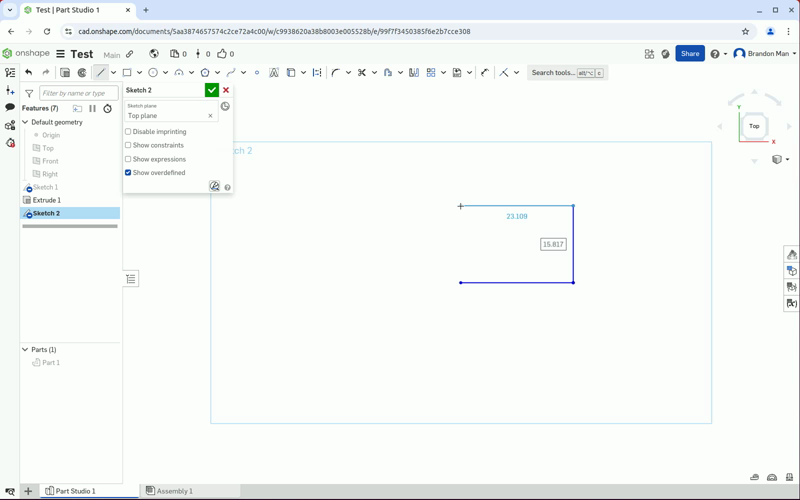
click(460, 205)
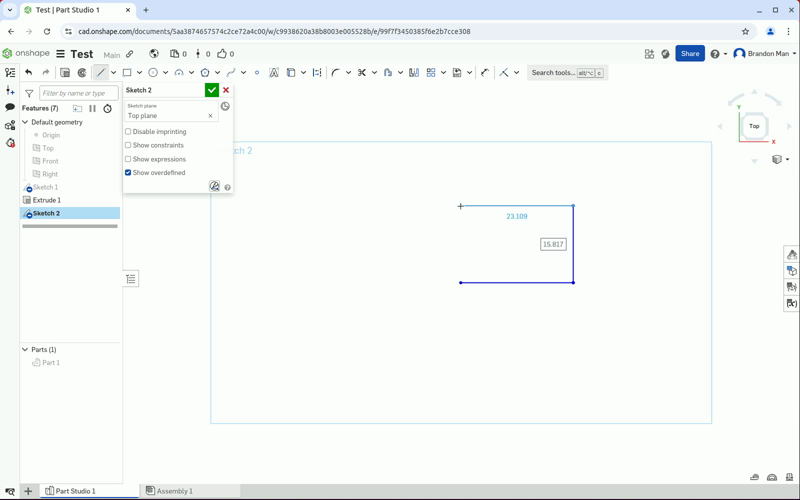
key_up(shift)
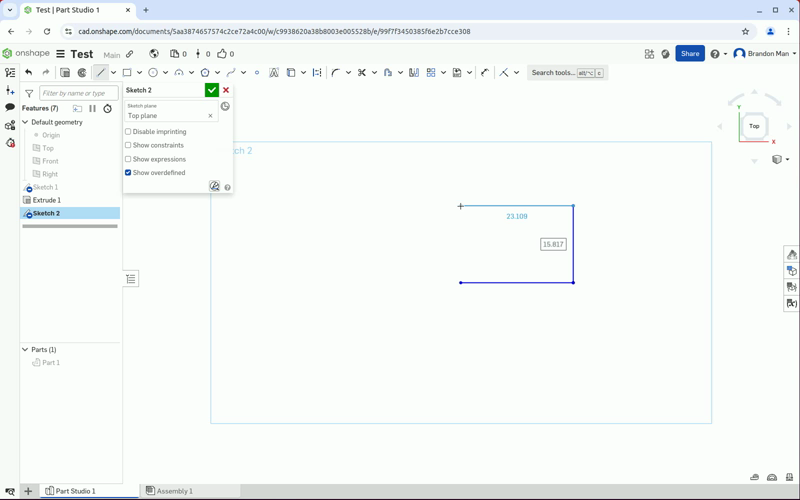
key_down(shift)
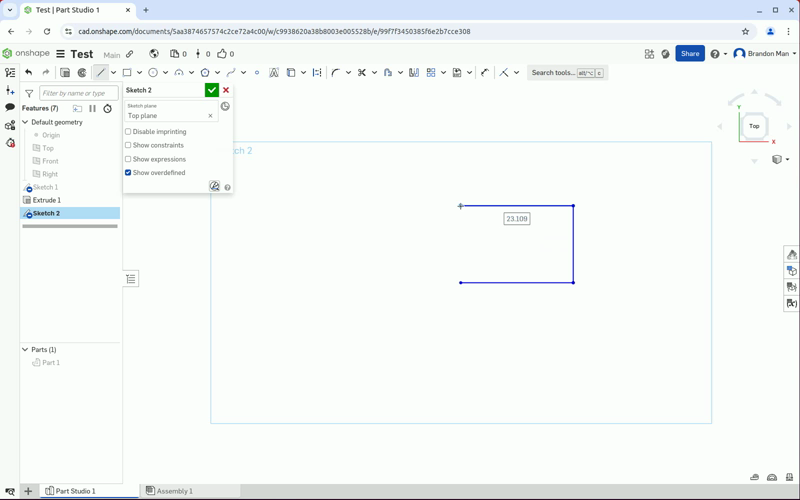
mouse_move(460, 282)
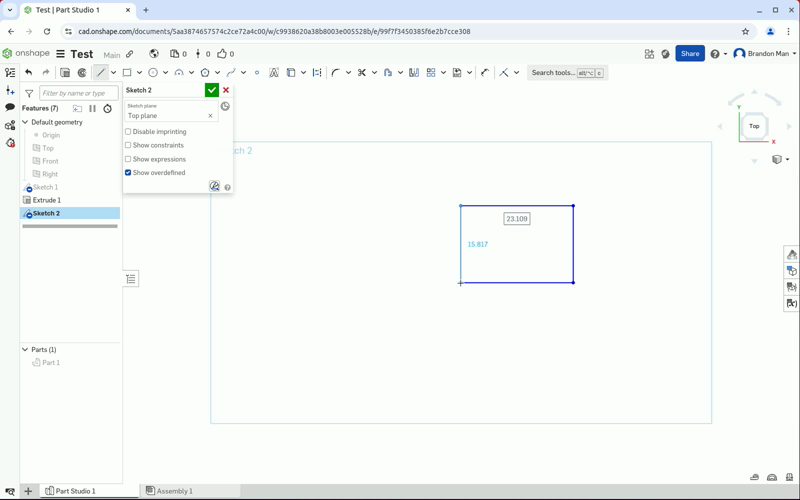
key_up(shift)
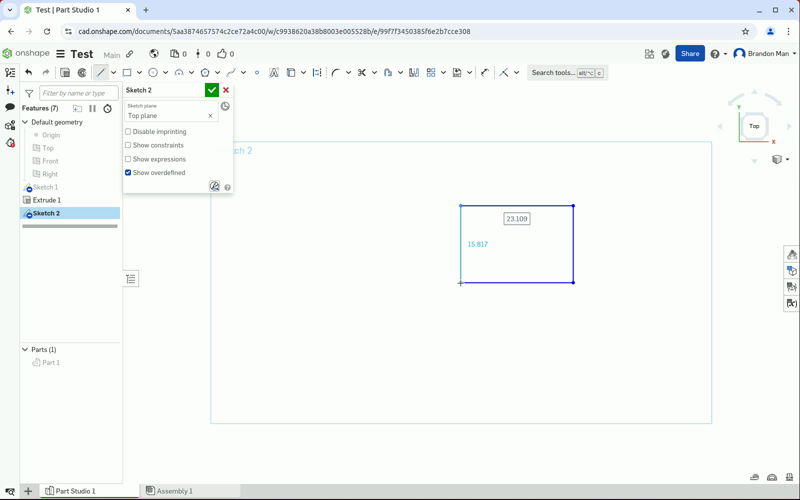
click(460, 282)
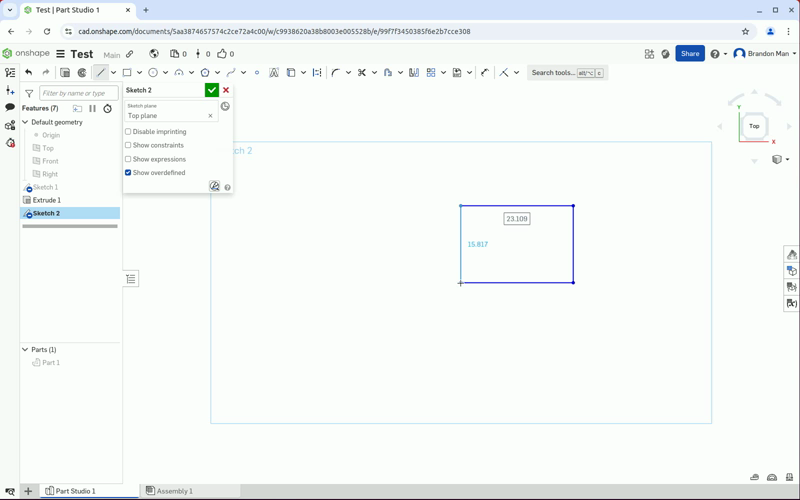
key(esc)
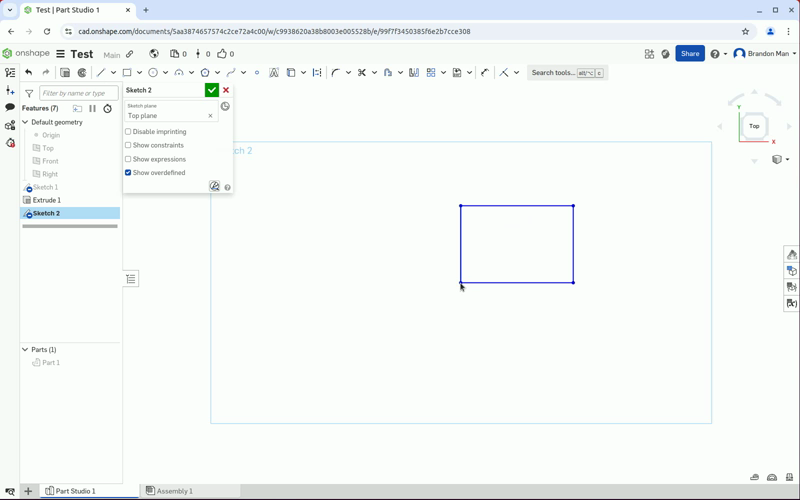
mouse_move(474, 216)
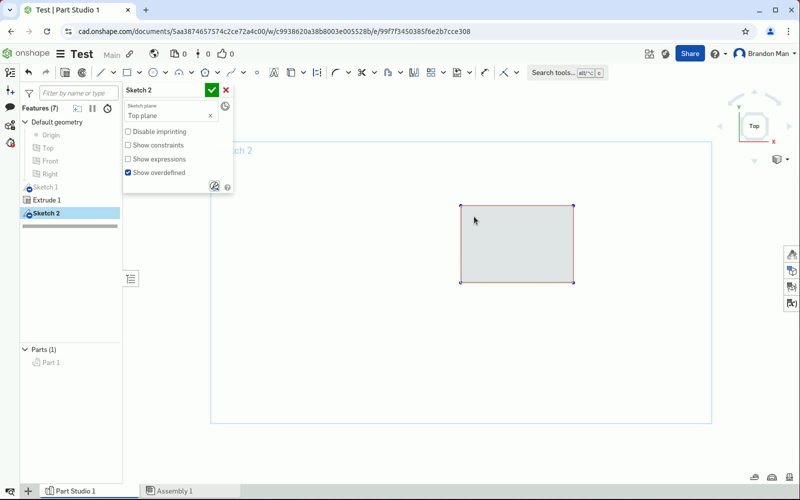
click(474, 216)
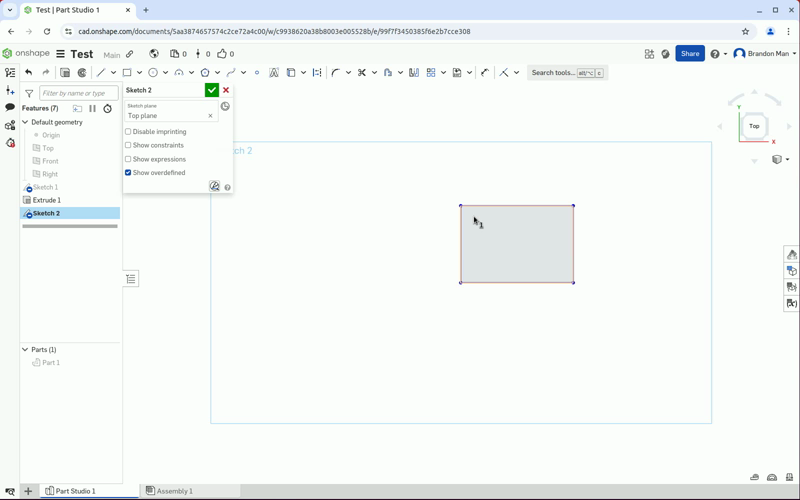
mouse_move(73, 352)
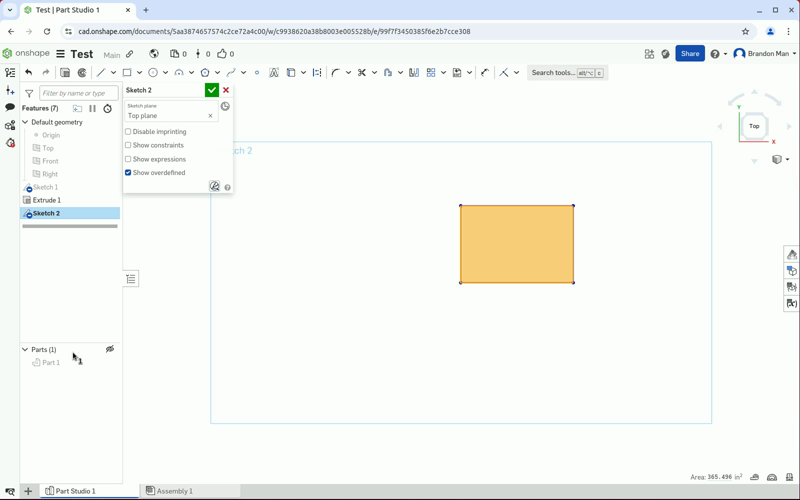
key(shift+y)
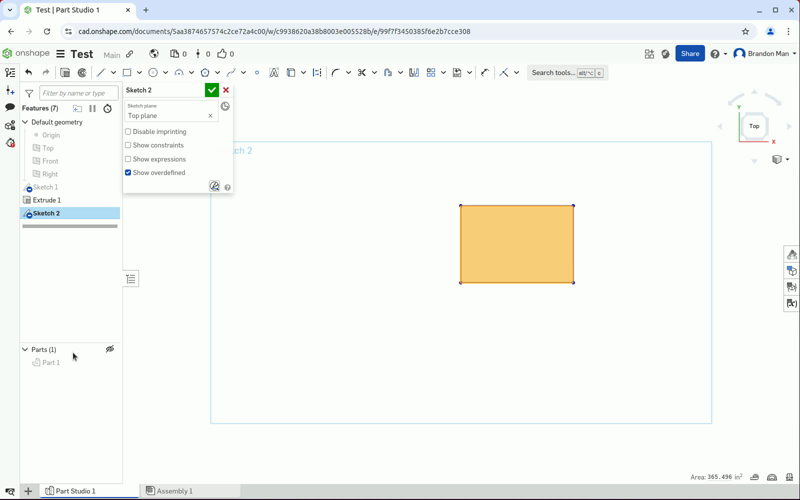
key(shift+e)
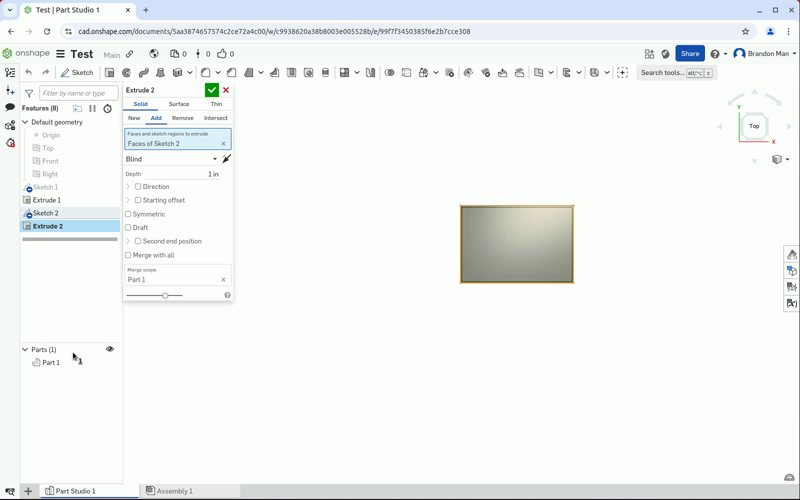
mouse_move(143, 106)
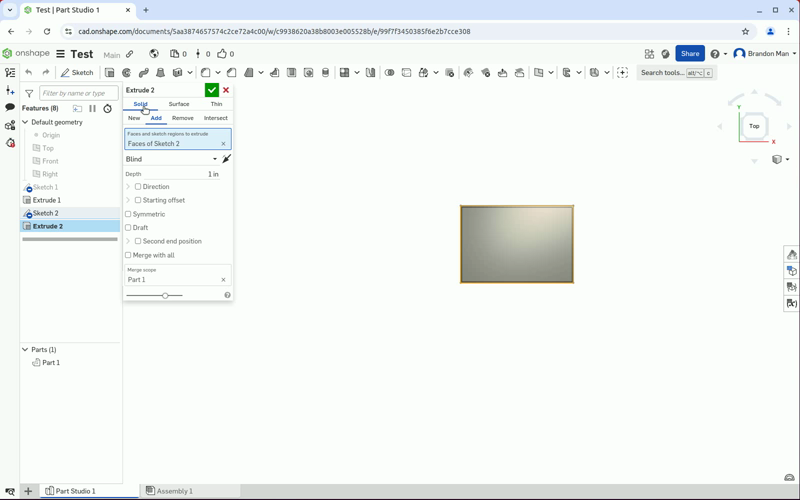
click(143, 106)
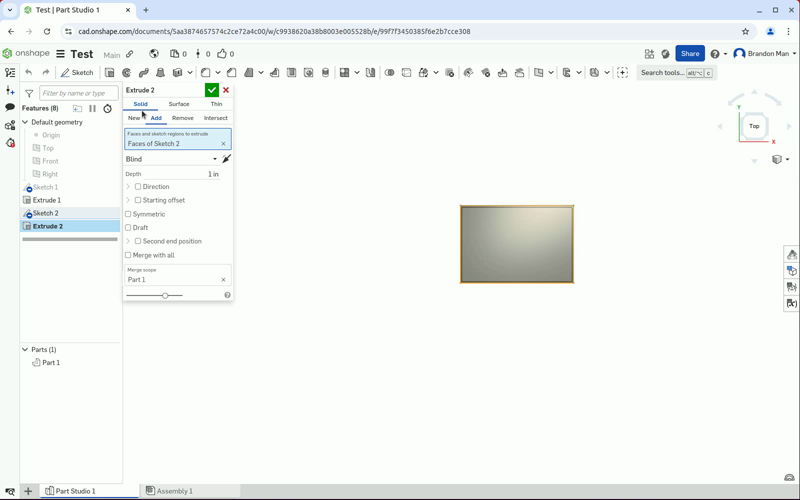
mouse_move(137, 120)
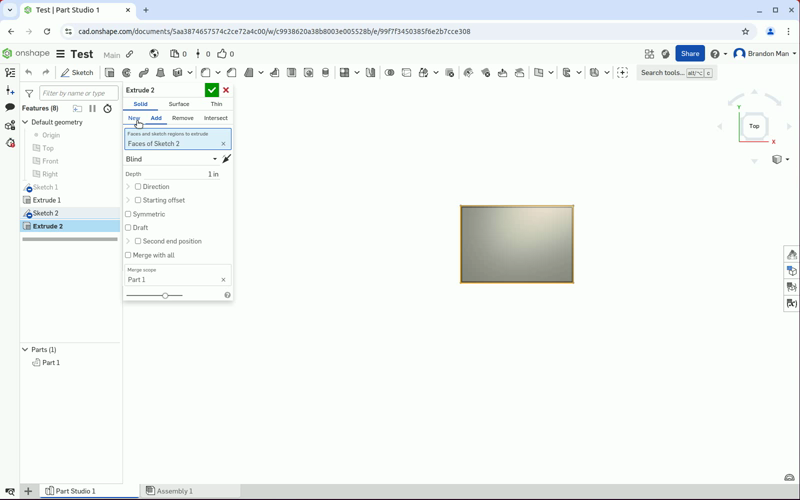
click(137, 120)
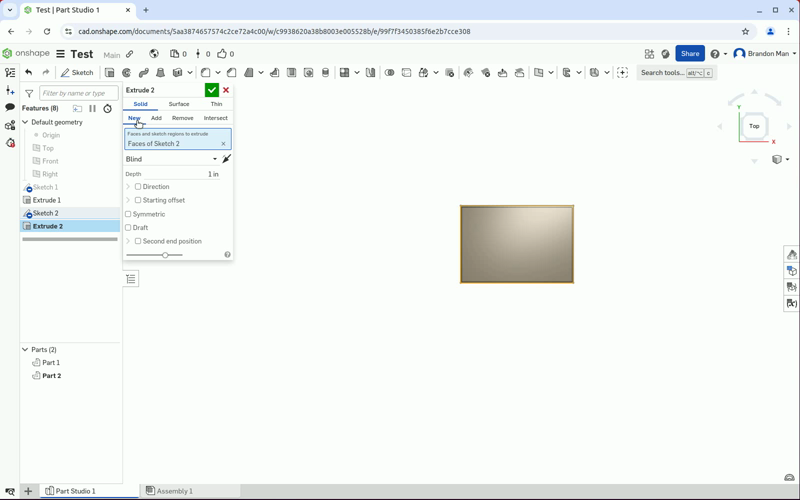
key(tab, 4)
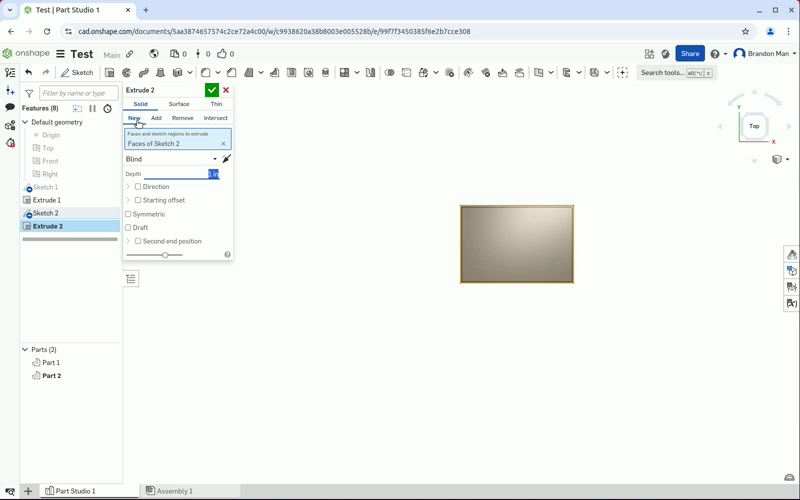
text(-0.241)
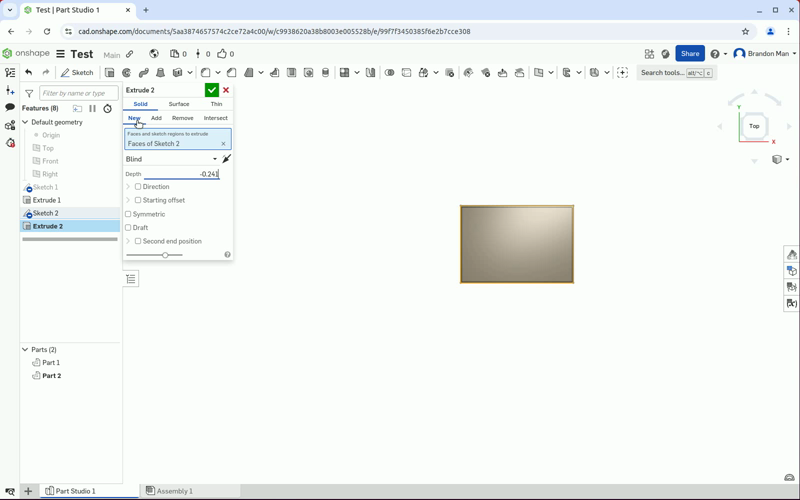
key(enter)
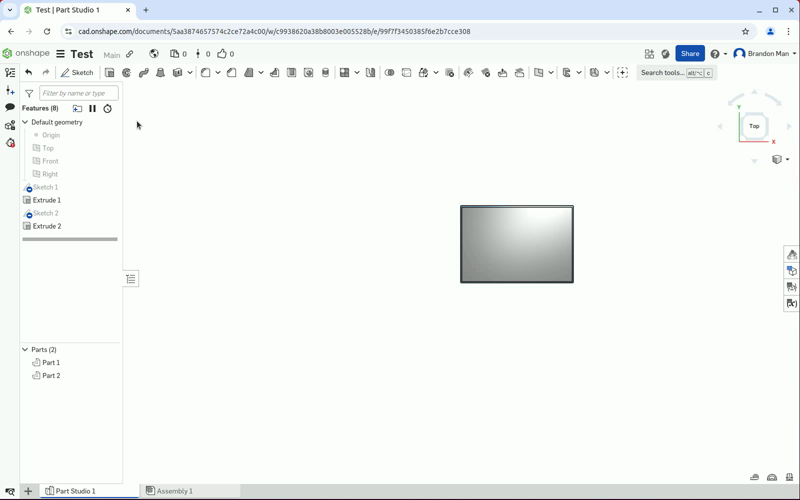
key(shift+h)
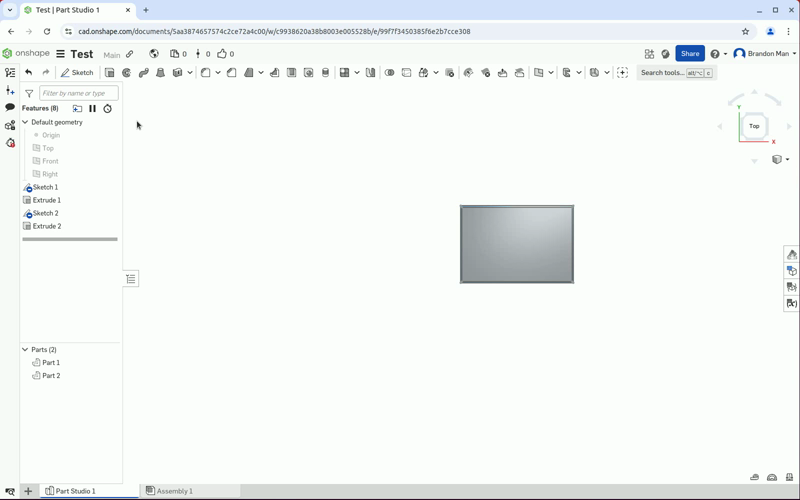
key(shift+h)
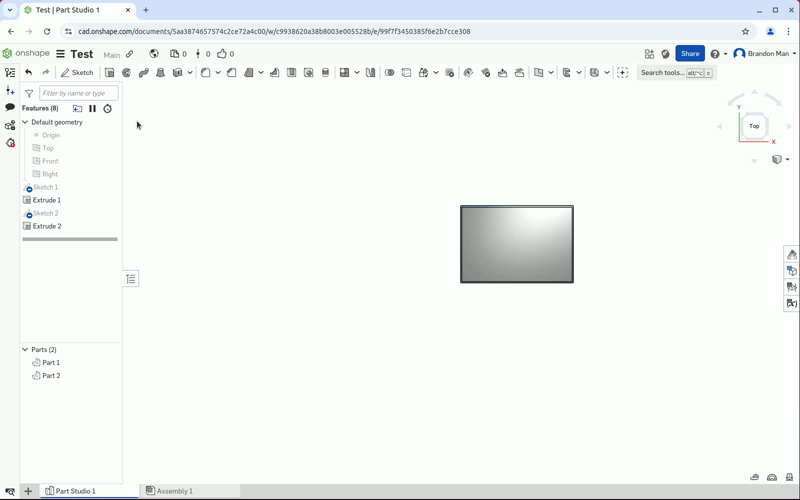
mouse_move(73, 189)
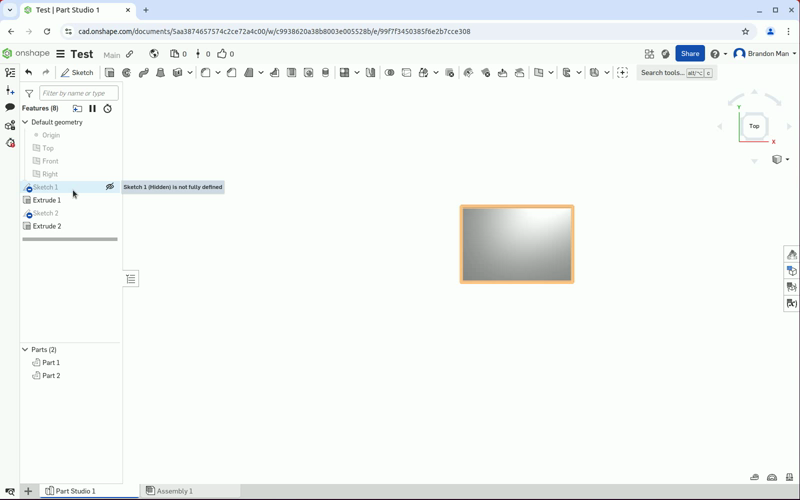
click(73, 189)
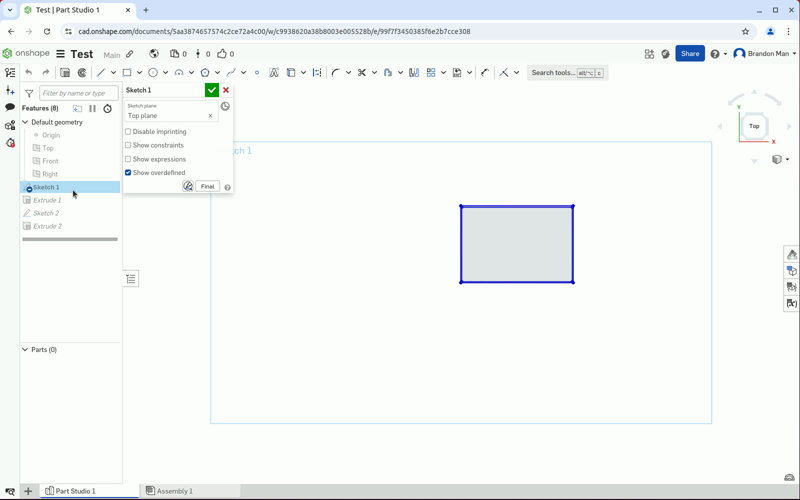
mouse_move(229, 92)
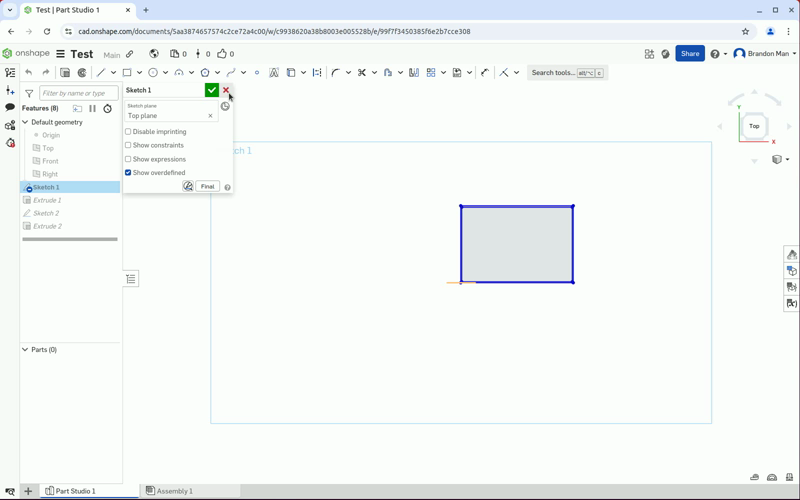
click(229, 92)
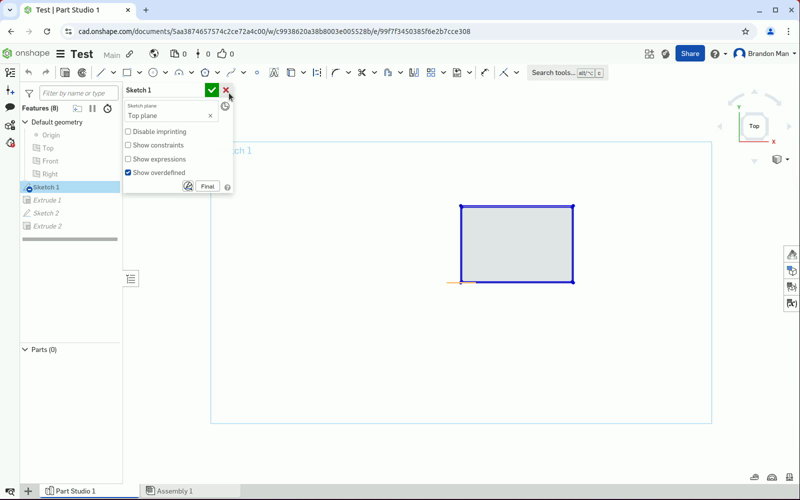
key(shift+s)
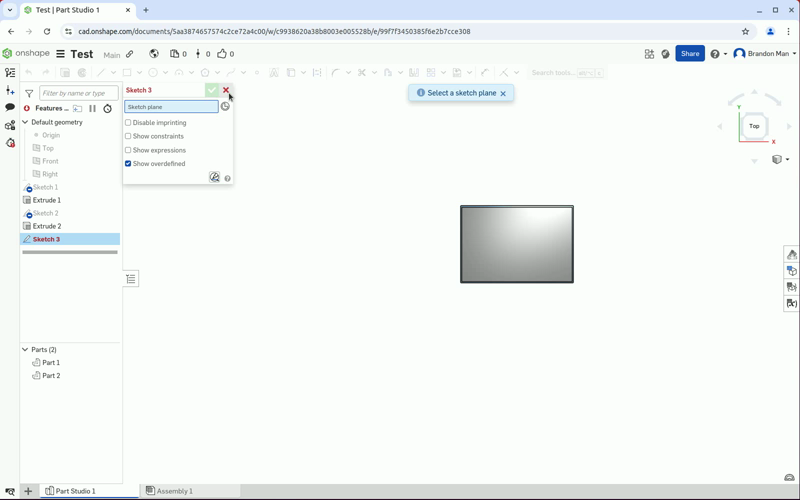
mouse_move(73, 150)
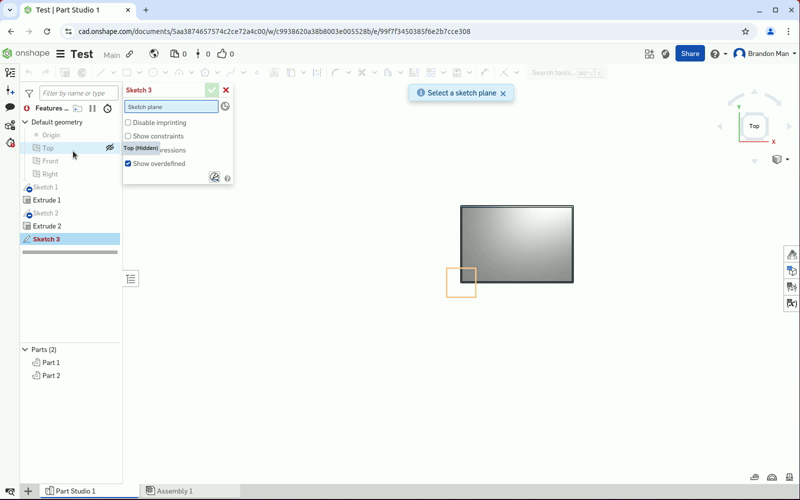
click(73, 150)
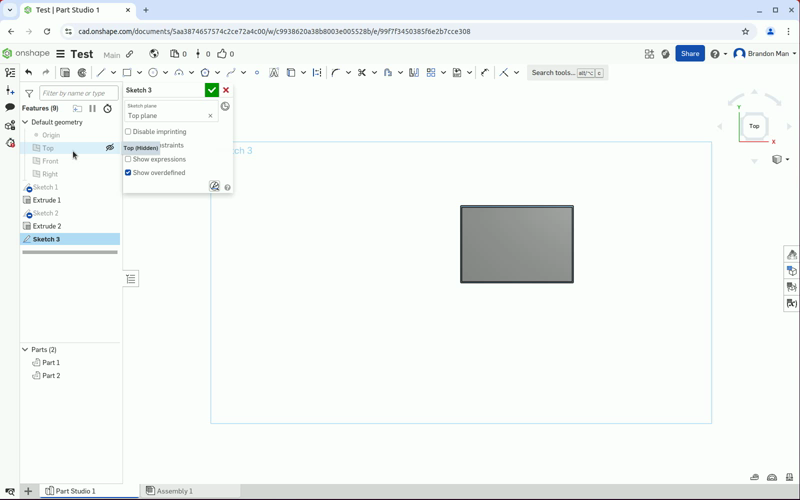
mouse_move(73, 352)
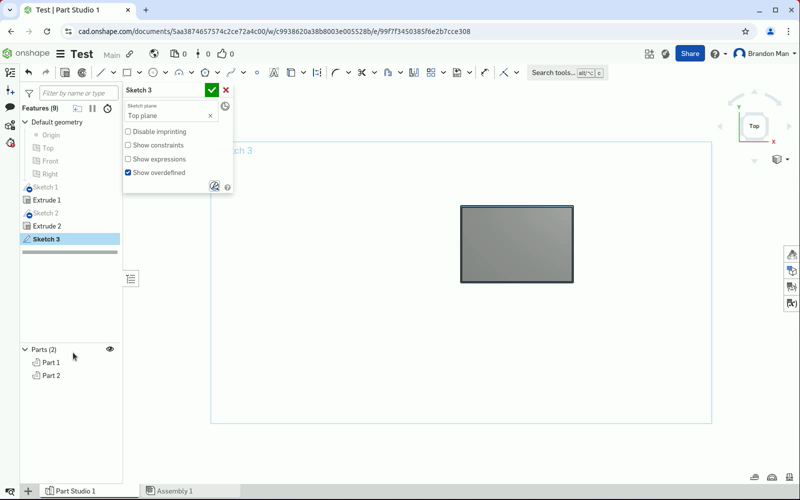
key(y)
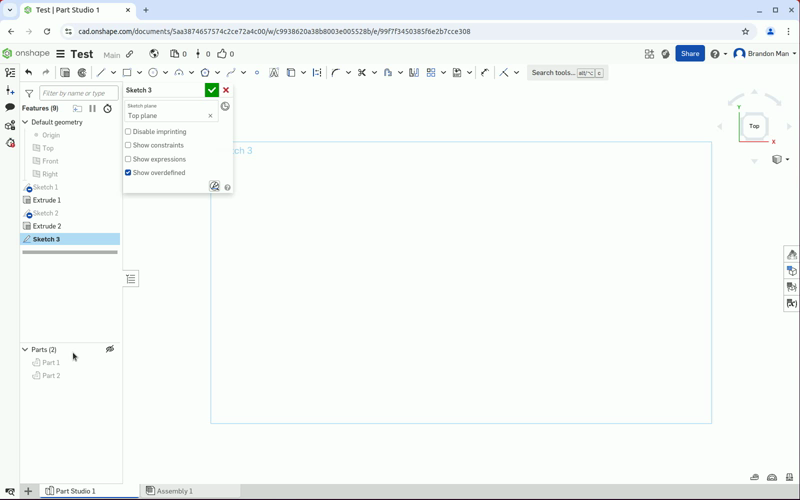
key(l)
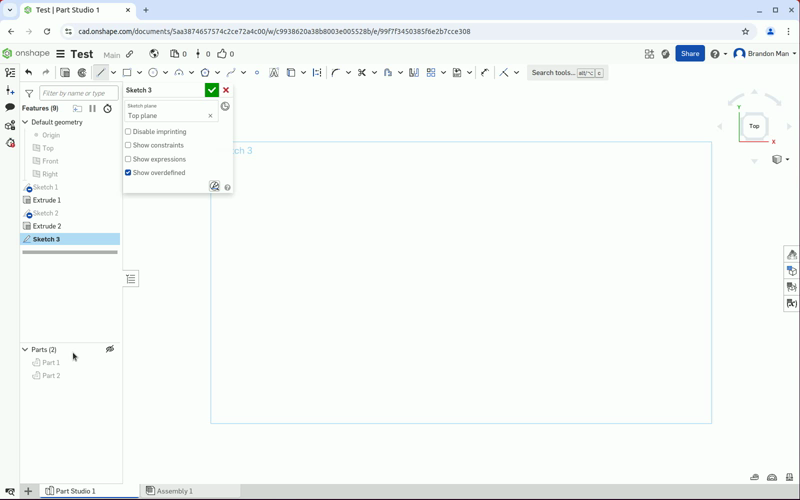
key_down(shift)
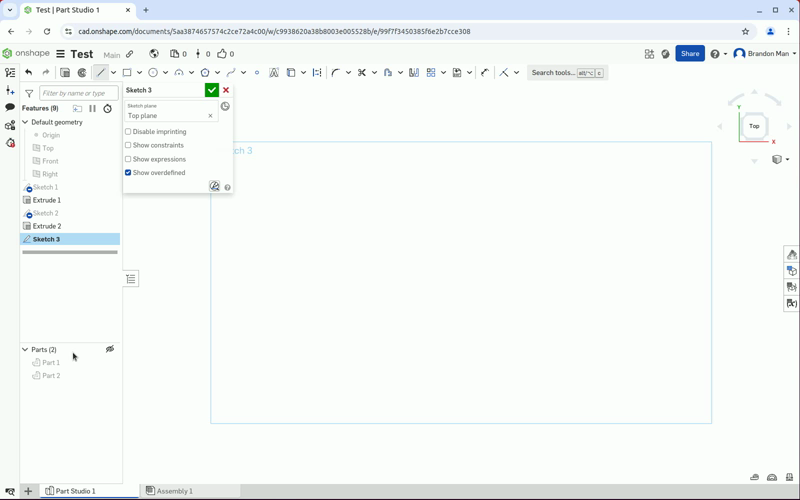
mouse_move(461, 254)
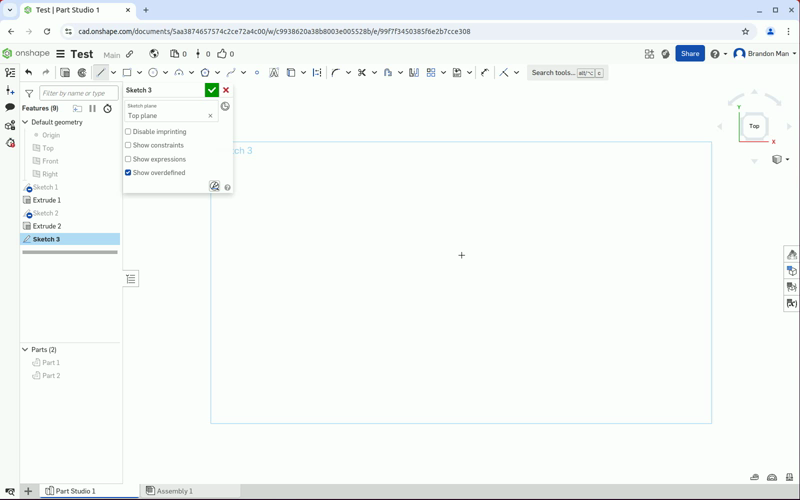
click(461, 254)
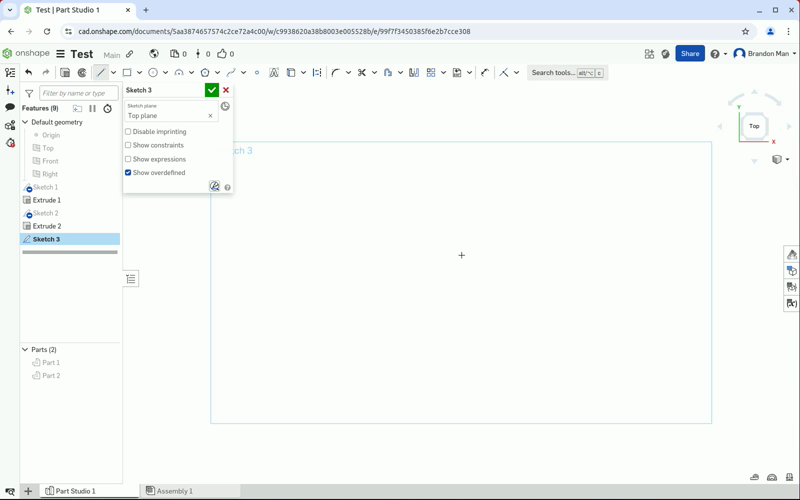
key_up(shift)
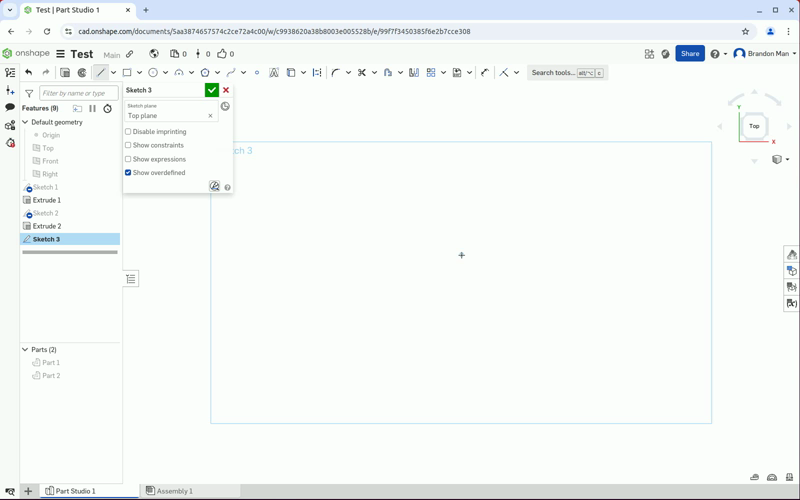
key_down(shift)
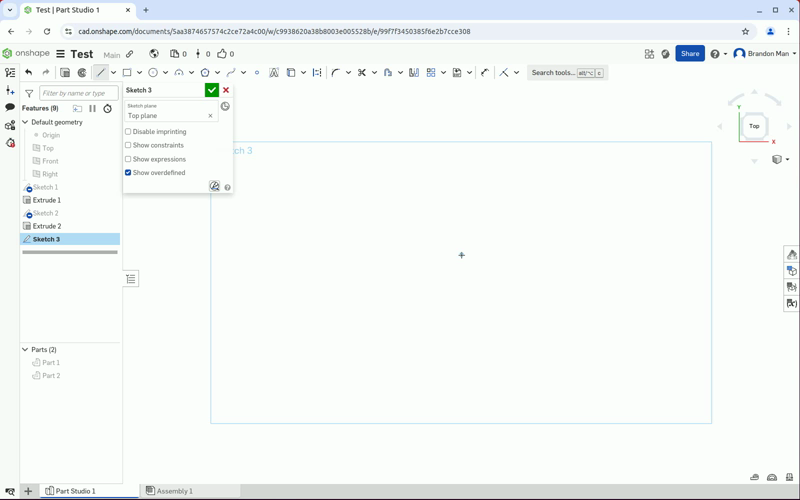
mouse_move(572, 254)
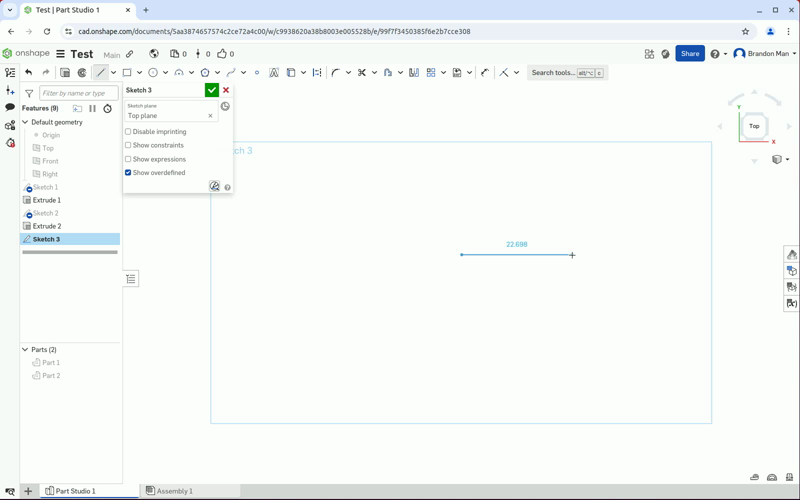
click(572, 254)
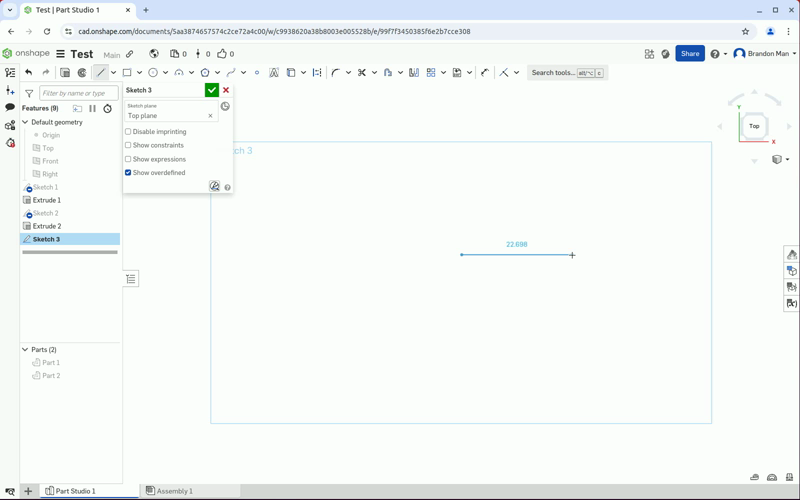
key_up(shift)
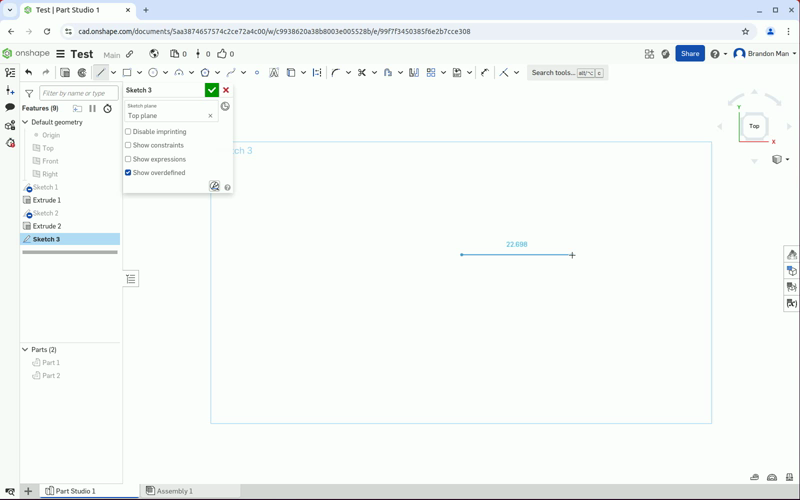
key_down(shift)
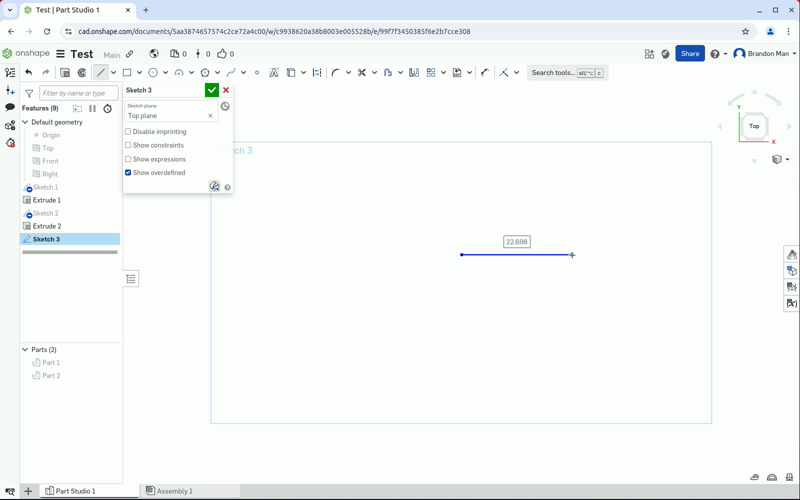
mouse_move(589, 254)
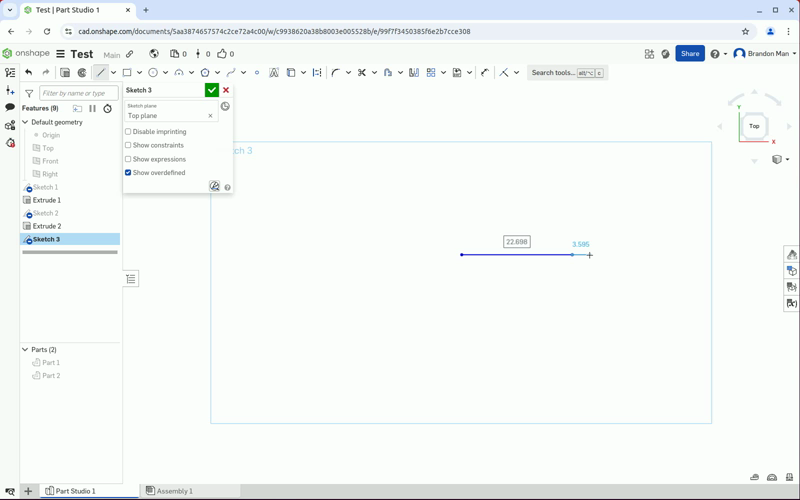
mouse_move(572, 253)
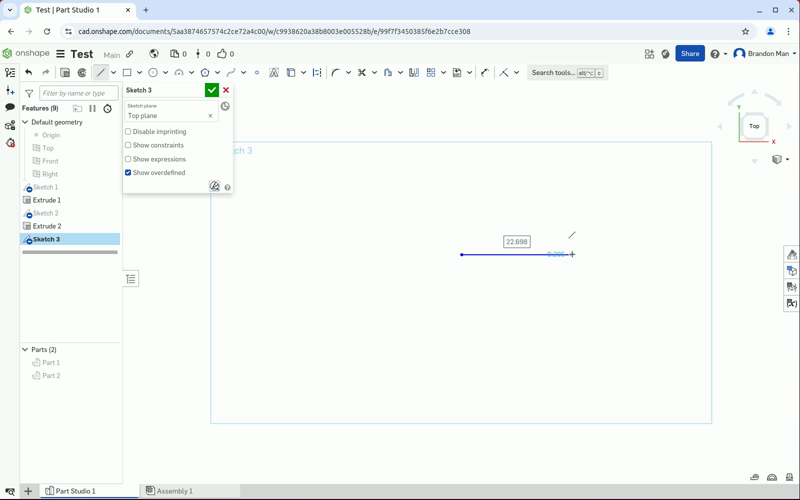
scroll(6)
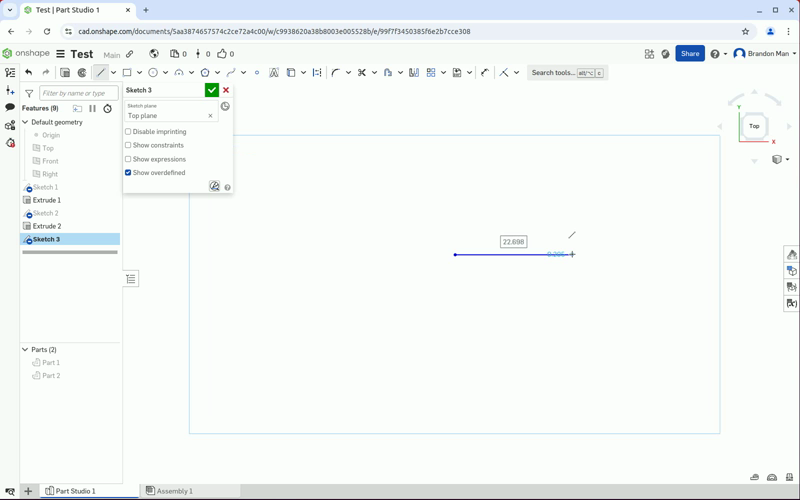
scroll(6)
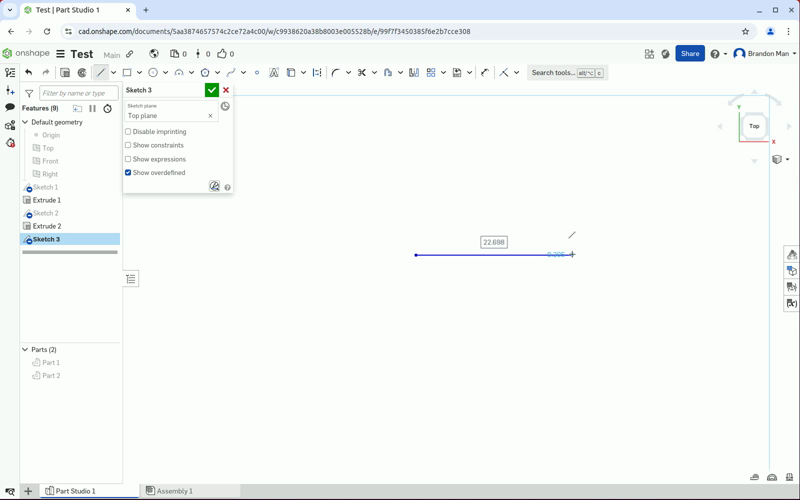
scroll(6)
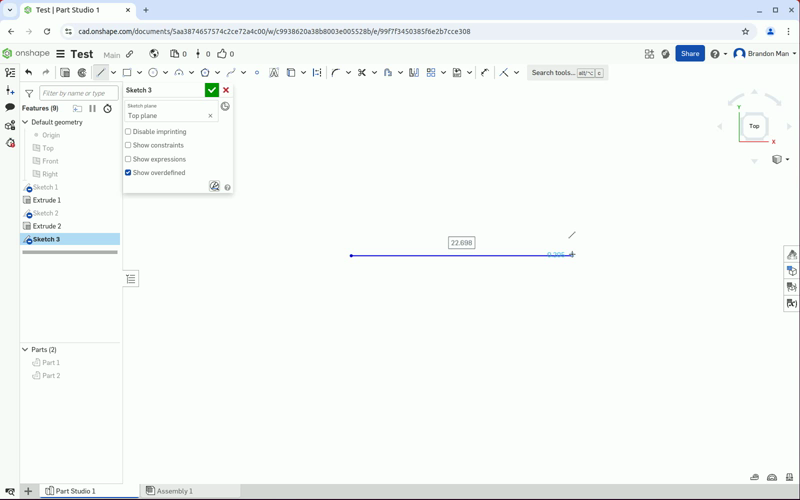
scroll(6)
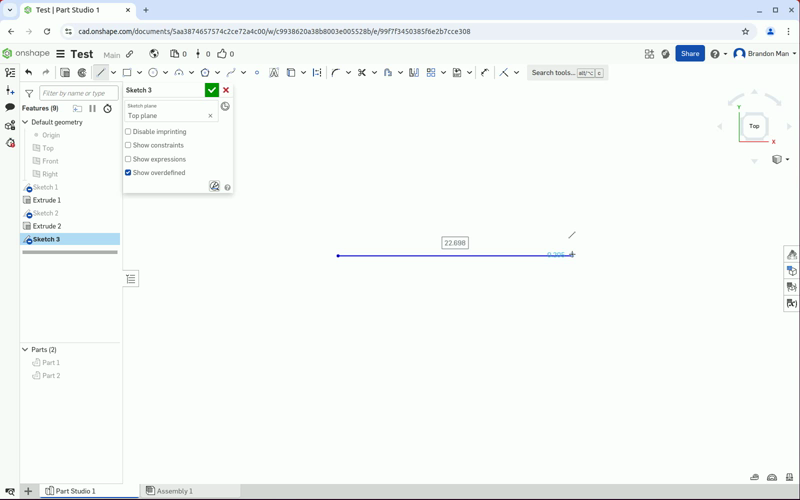
scroll(6)
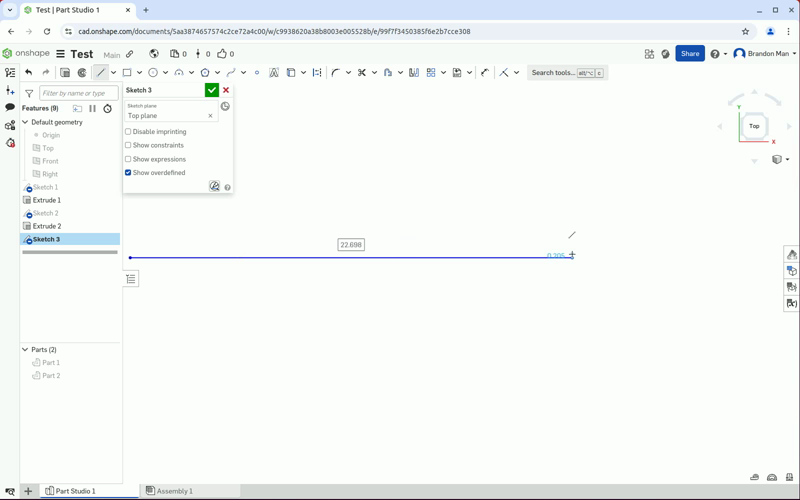
scroll(6)
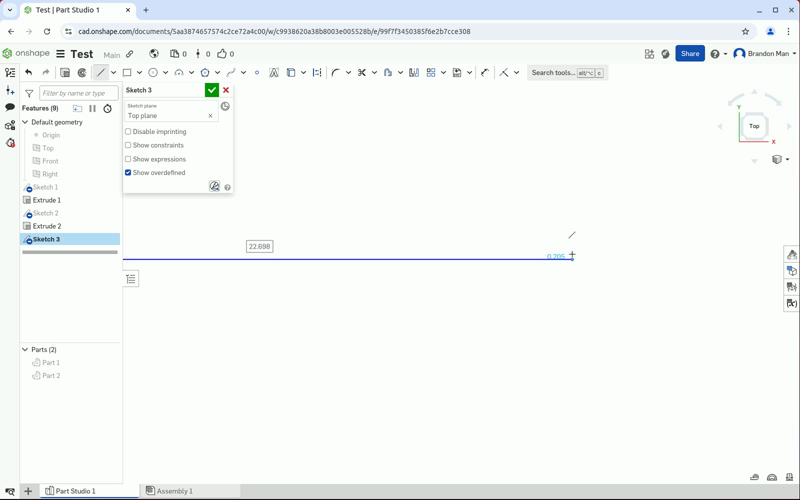
scroll(6)
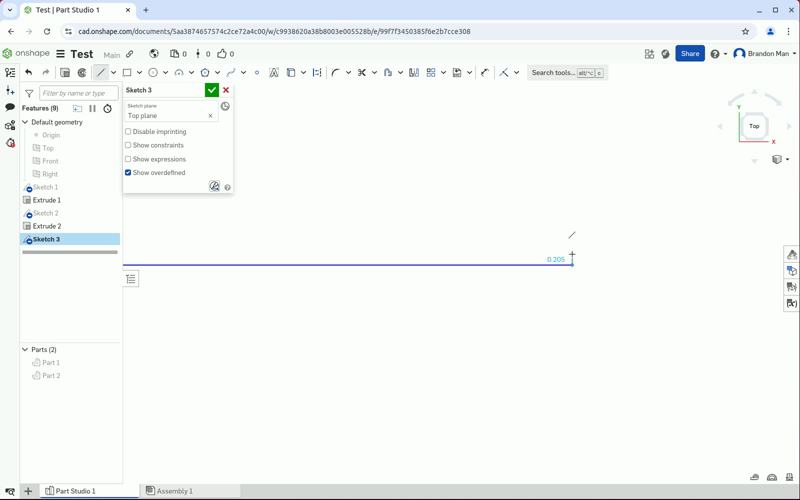
click(572, 253)
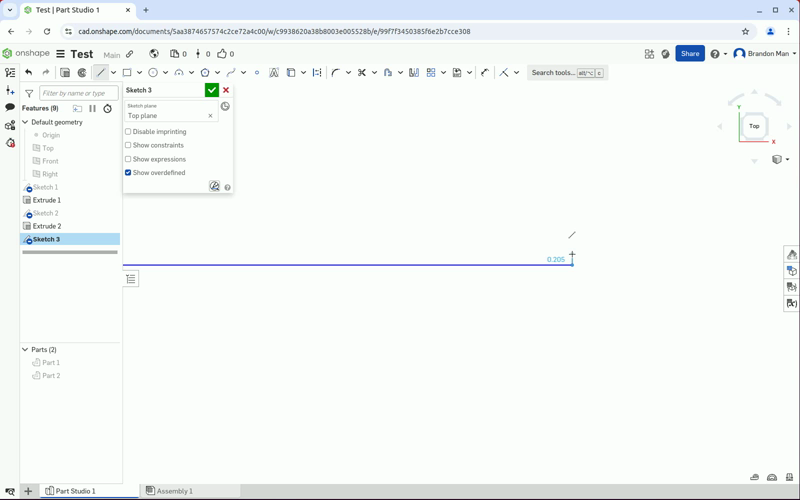
scroll(-6)
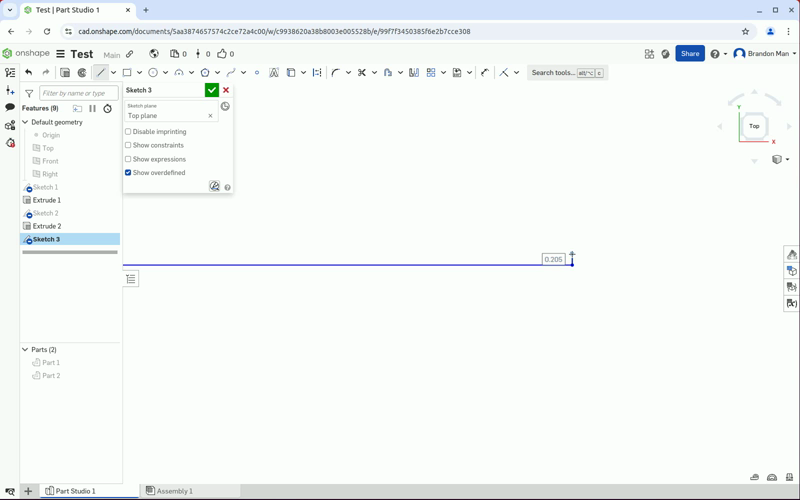
scroll(-6)
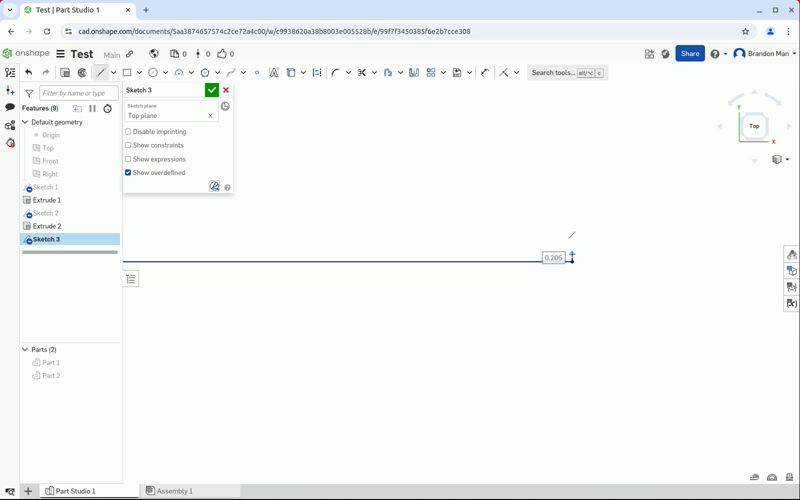
scroll(-6)
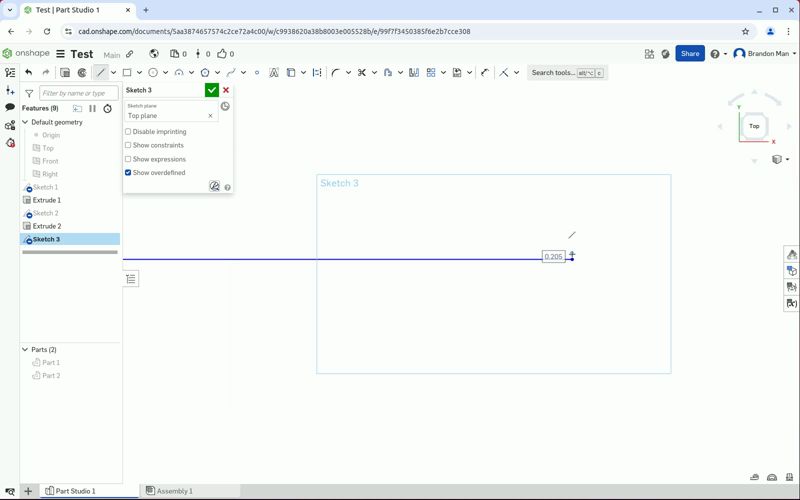
scroll(-6)
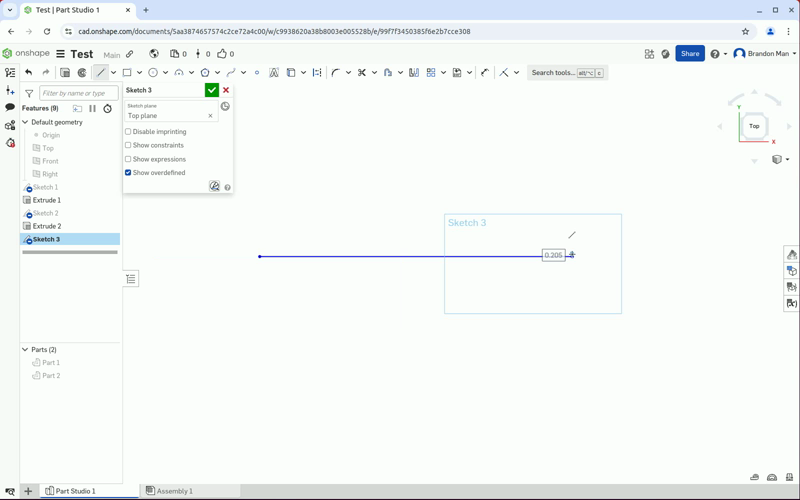
scroll(-6)
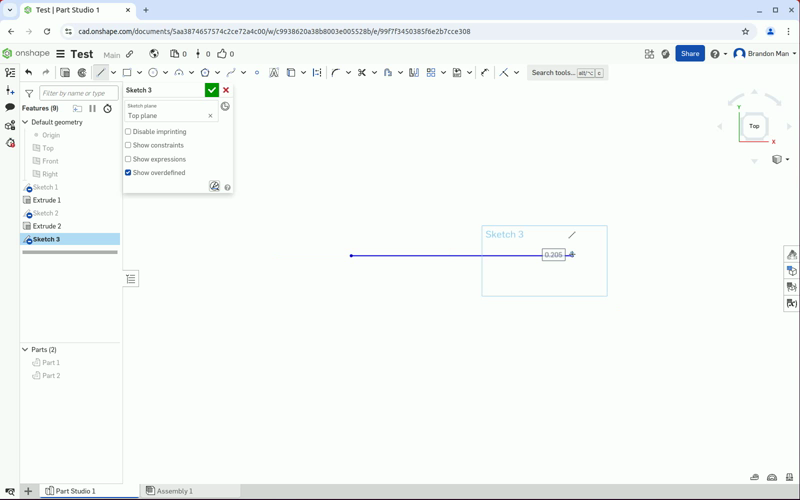
scroll(-6)
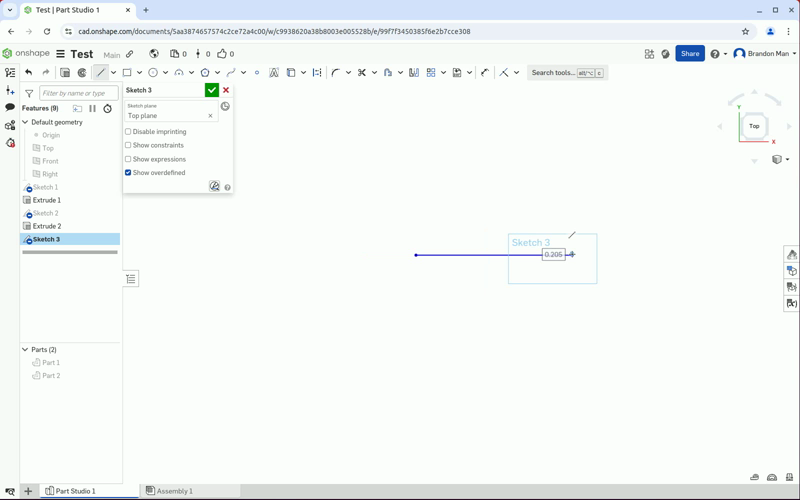
scroll(-6)
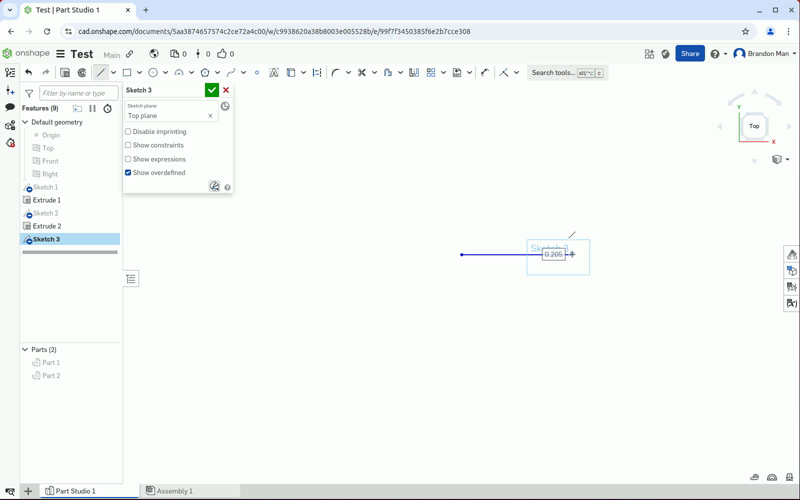
key_up(shift)
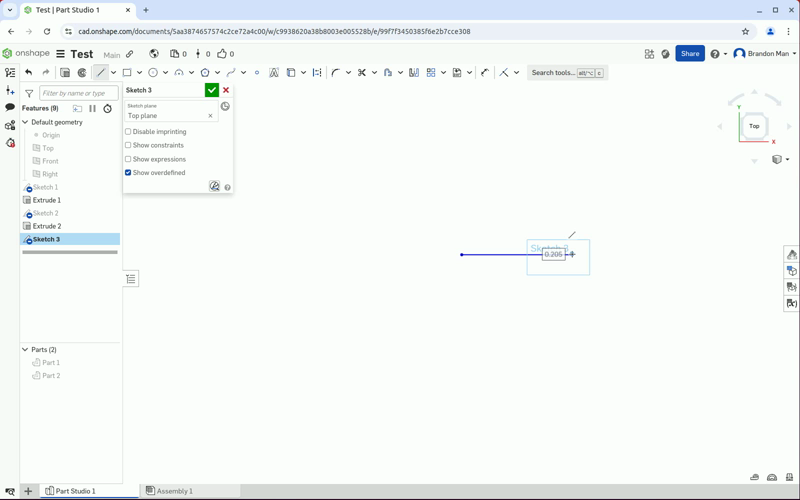
key_down(shift)
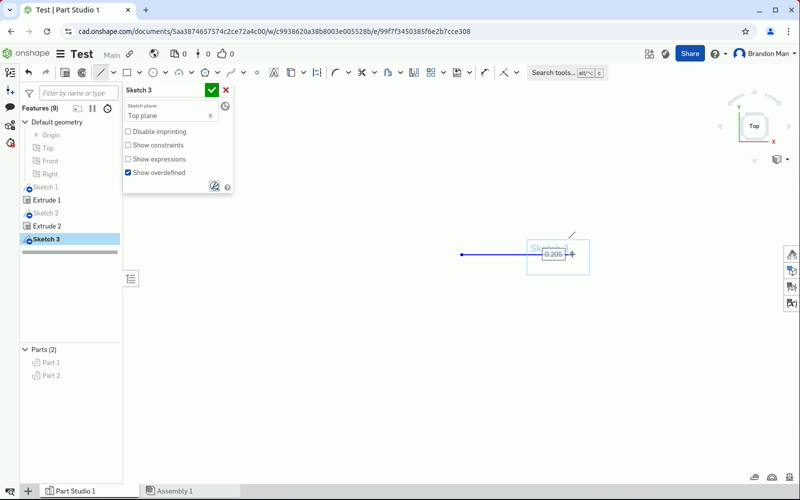
mouse_move(589, 253)
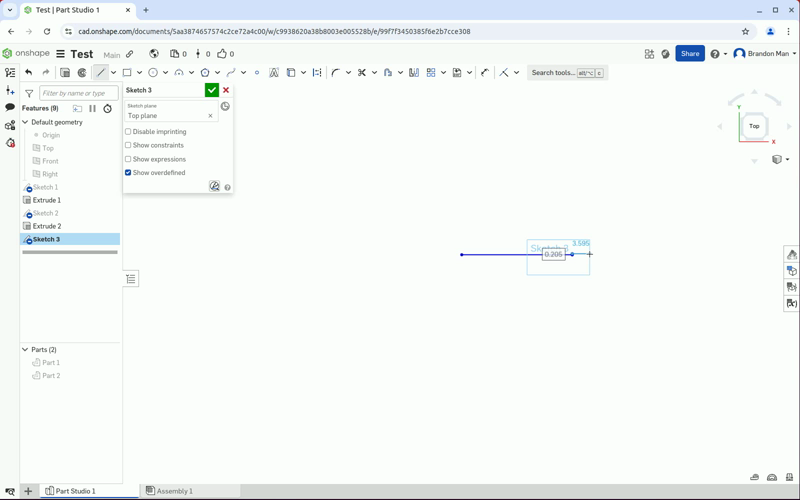
mouse_move(538, 253)
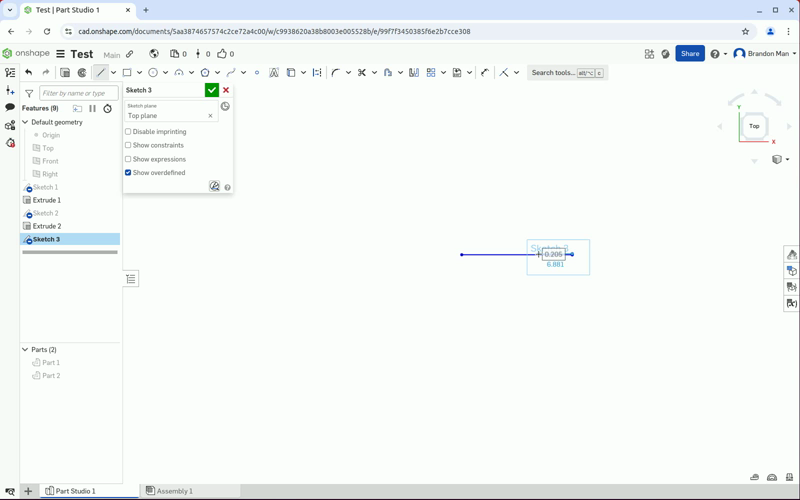
click(538, 253)
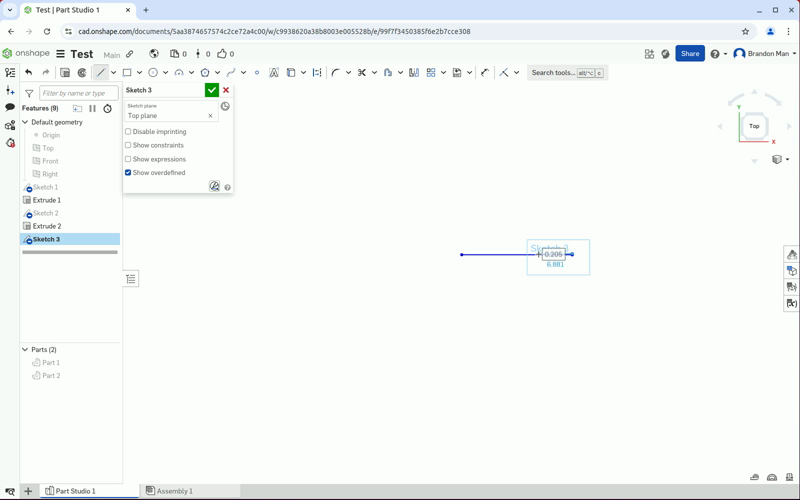
key_up(shift)
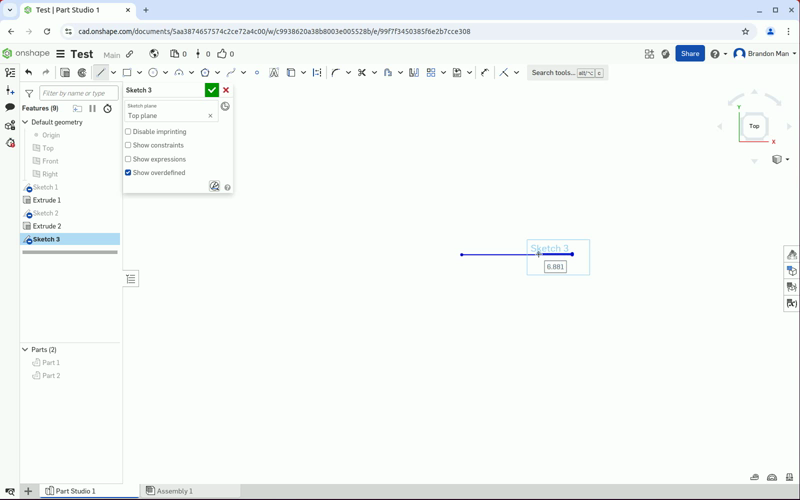
key_down(shift)
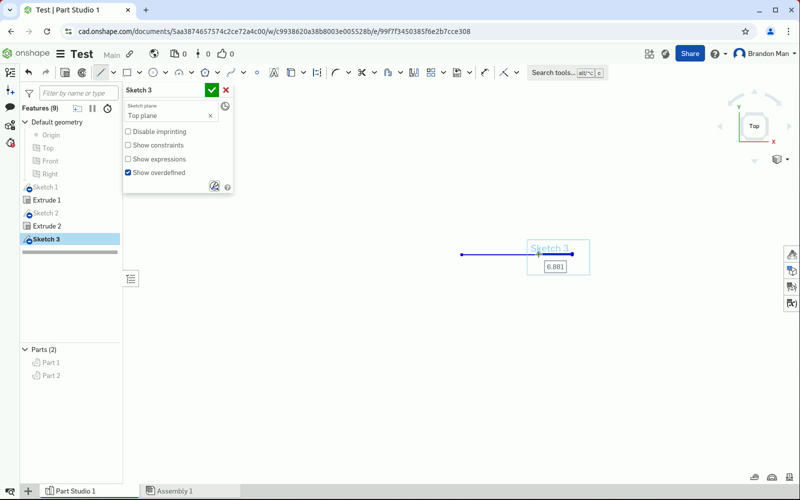
mouse_move(461, 253)
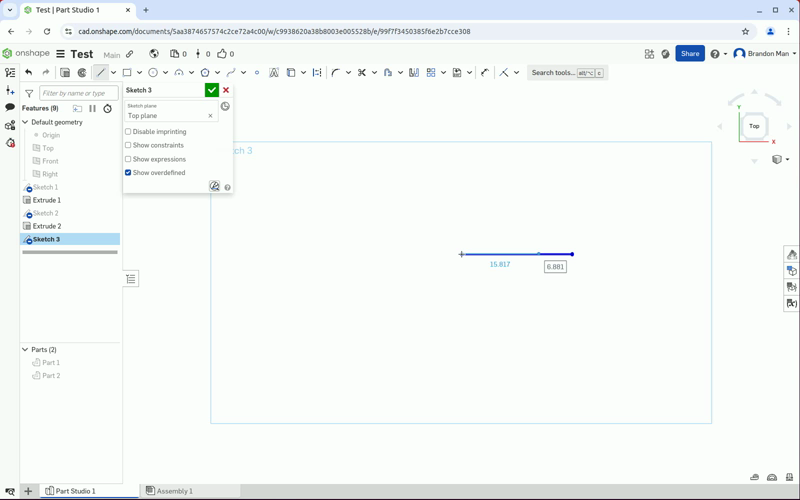
scroll(6)
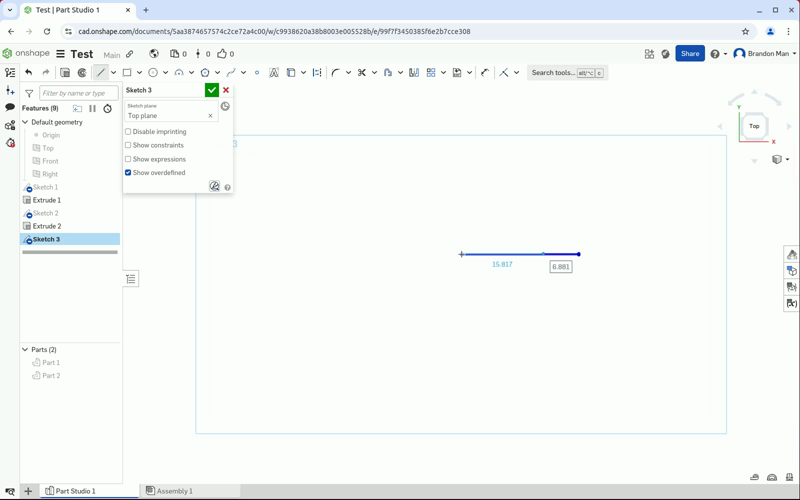
scroll(6)
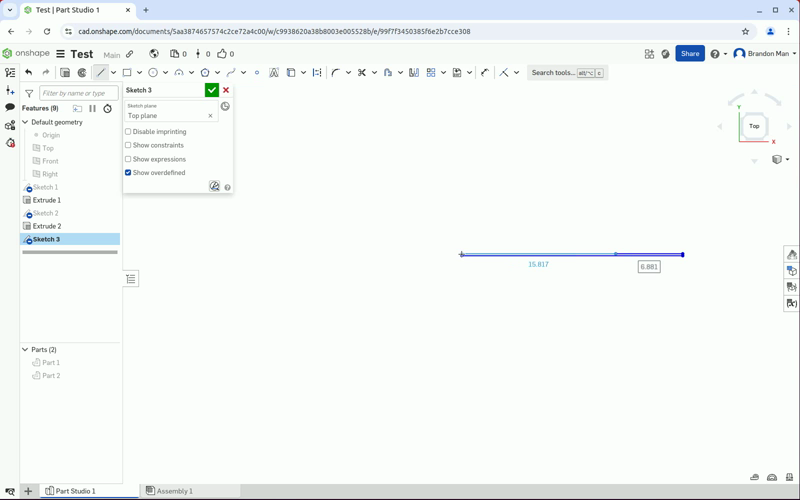
scroll(6)
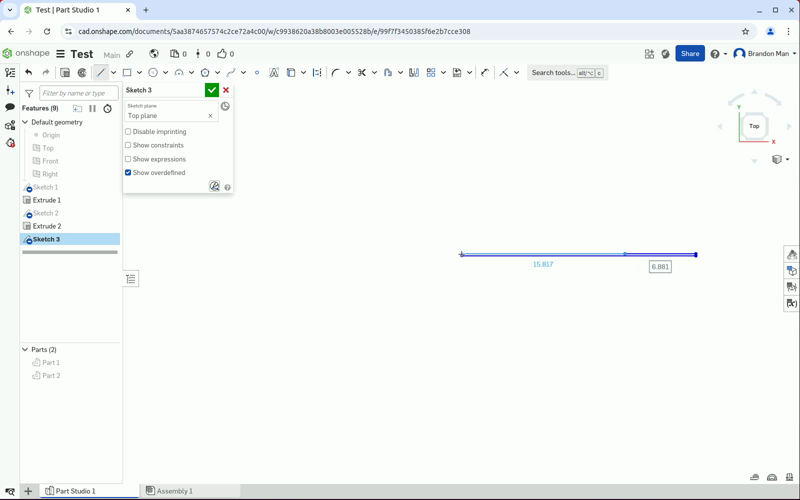
scroll(6)
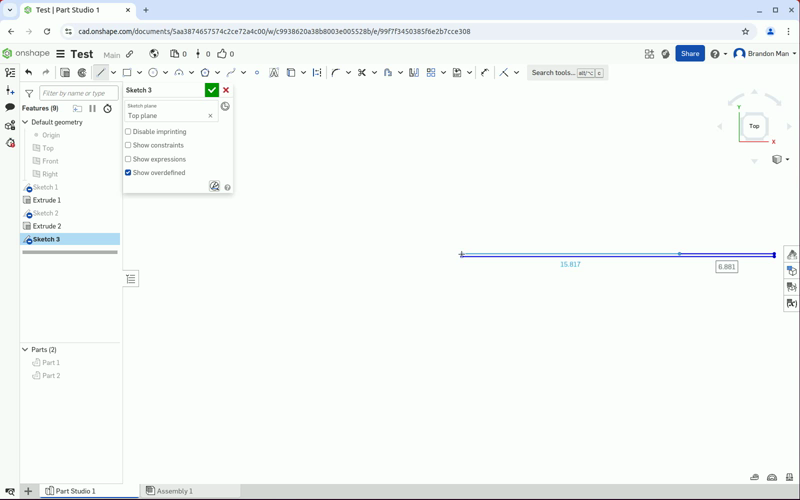
scroll(6)
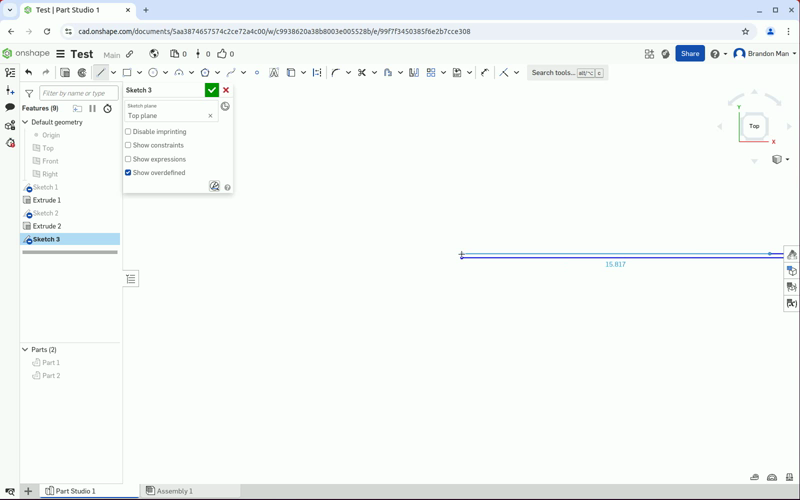
scroll(6)
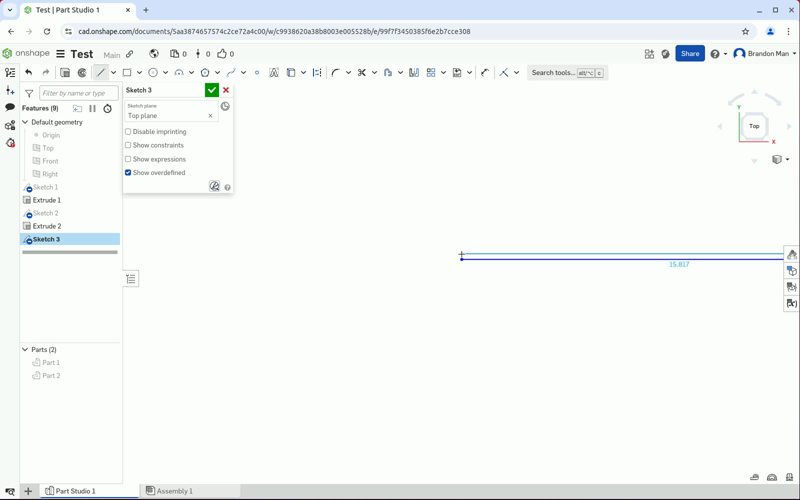
scroll(6)
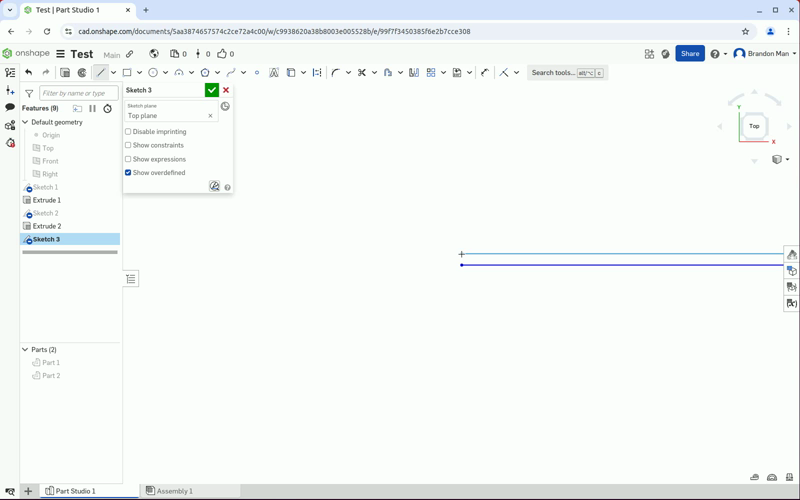
click(461, 253)
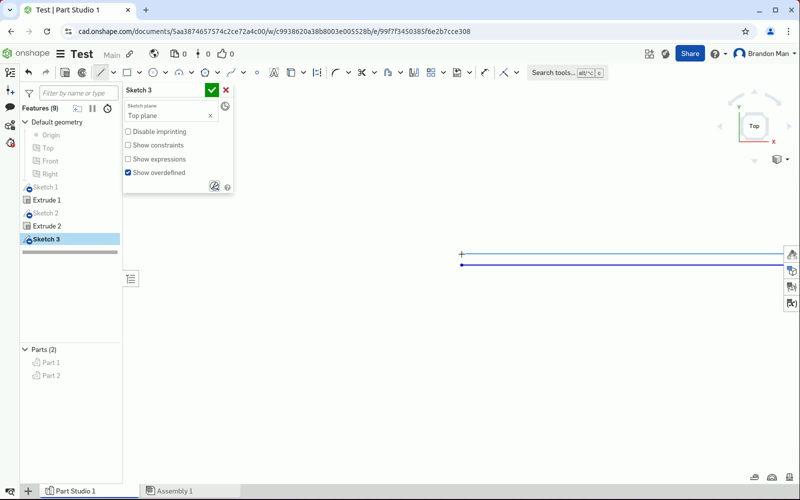
scroll(-6)
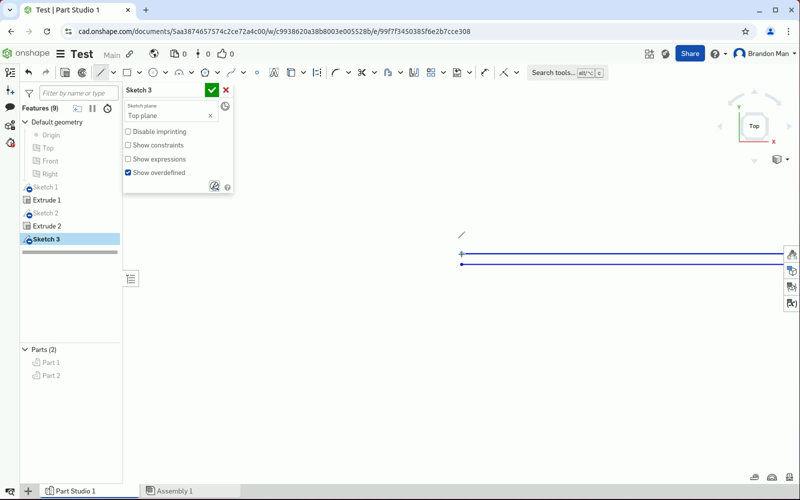
scroll(-6)
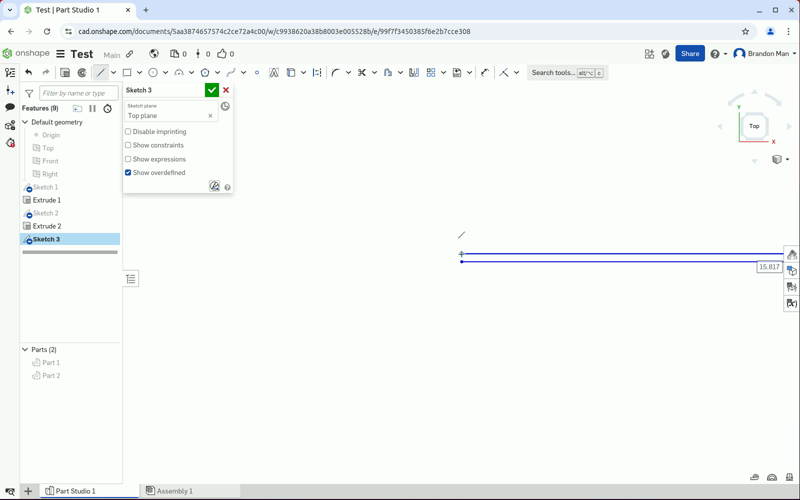
scroll(-6)
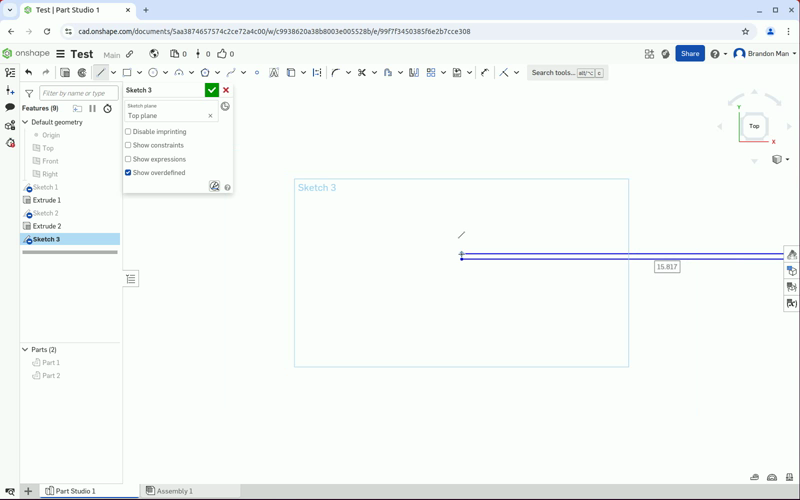
scroll(-6)
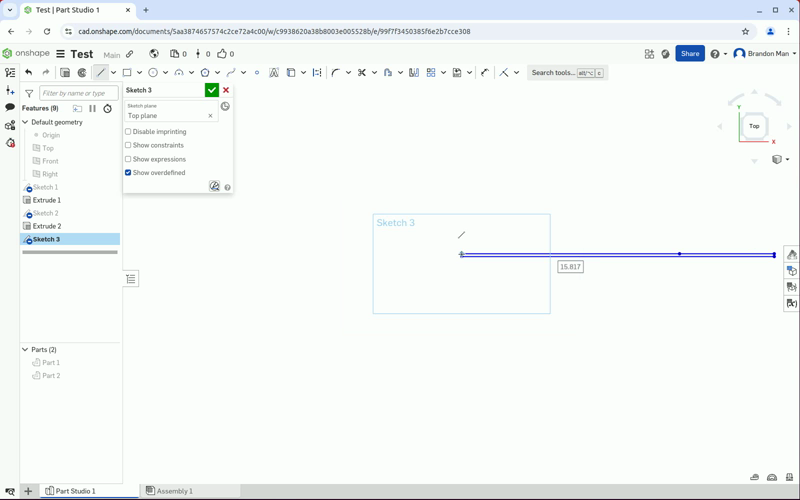
scroll(-6)
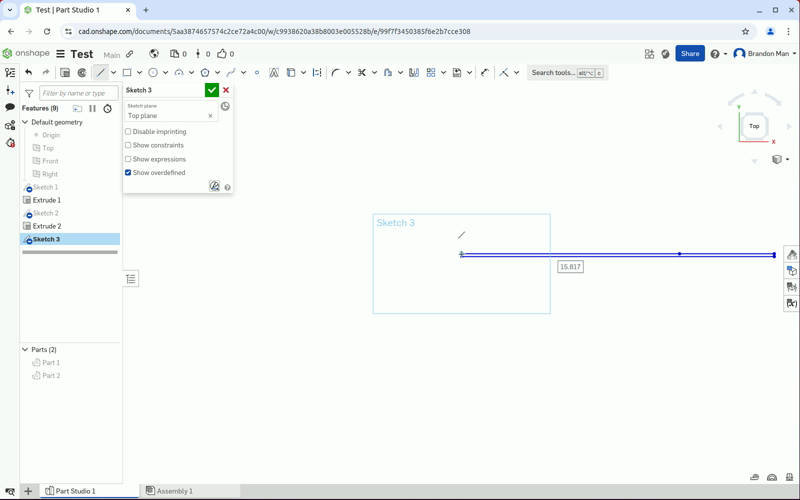
scroll(-6)
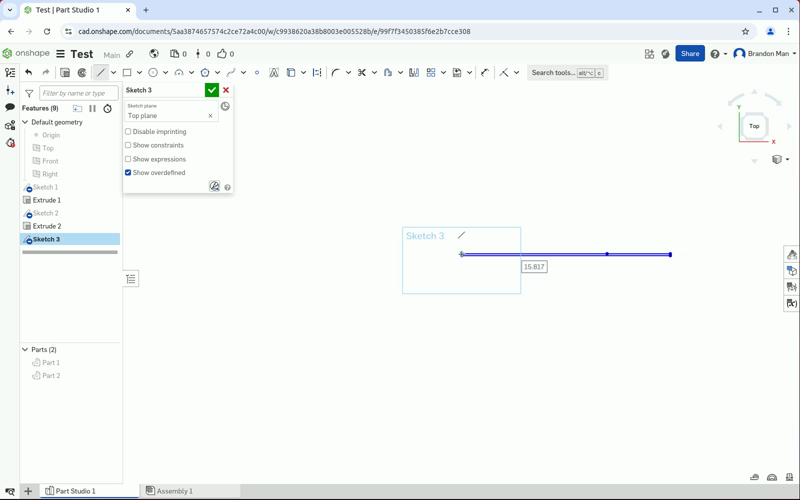
scroll(-6)
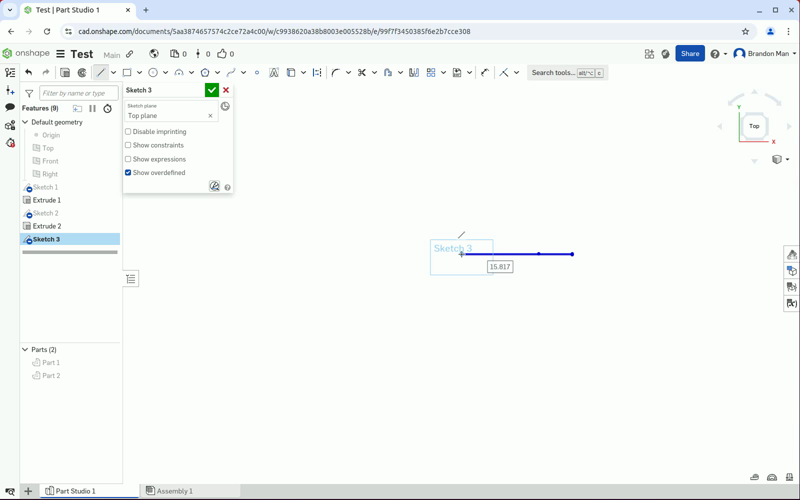
key_up(shift)
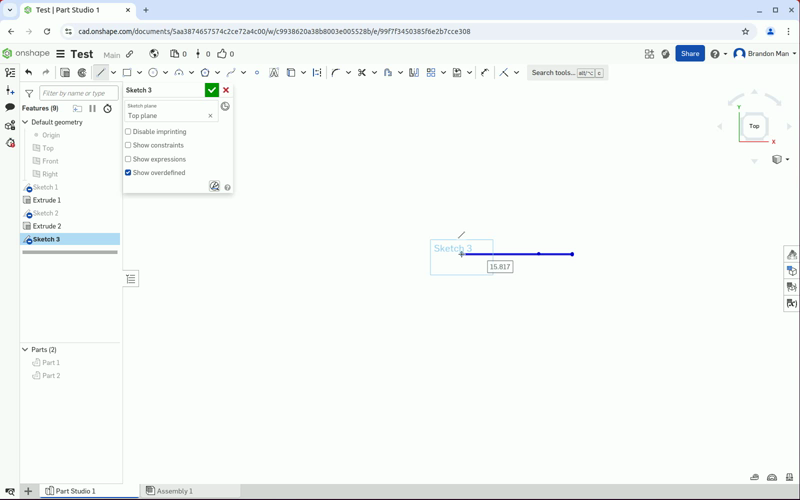
mouse_move(492, 253)
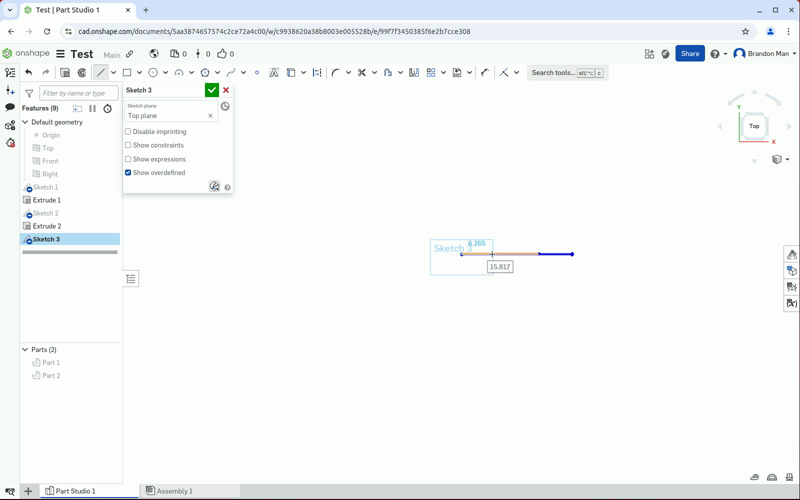
key_down(shift)
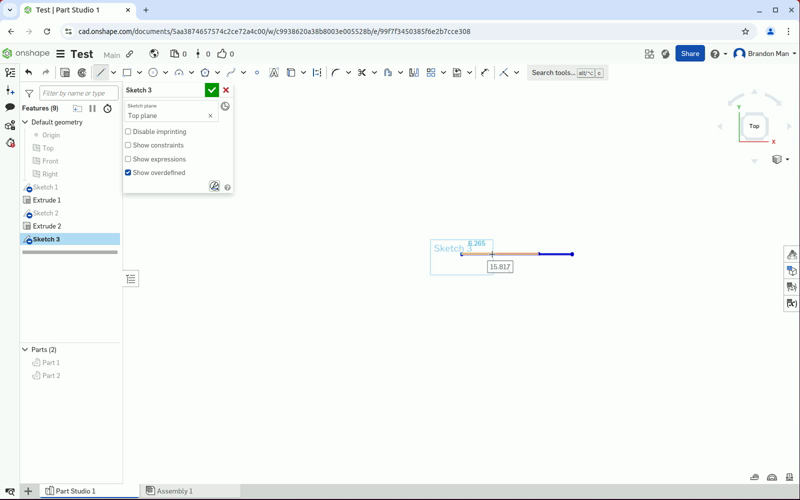
mouse_move(461, 254)
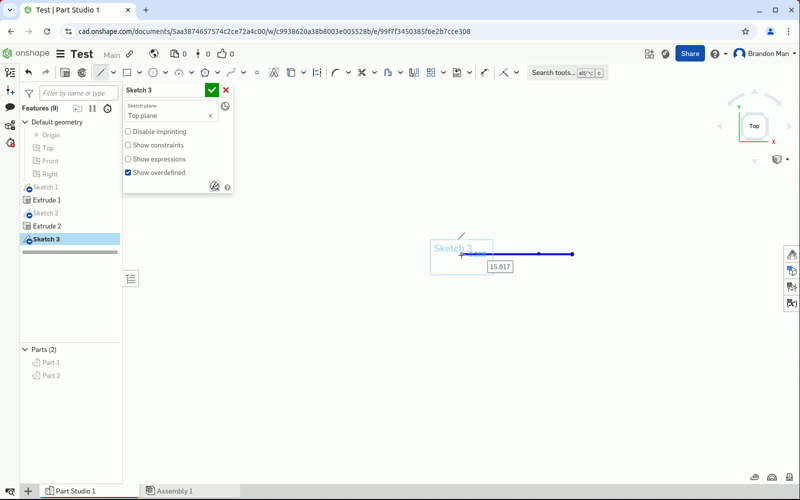
scroll(6)
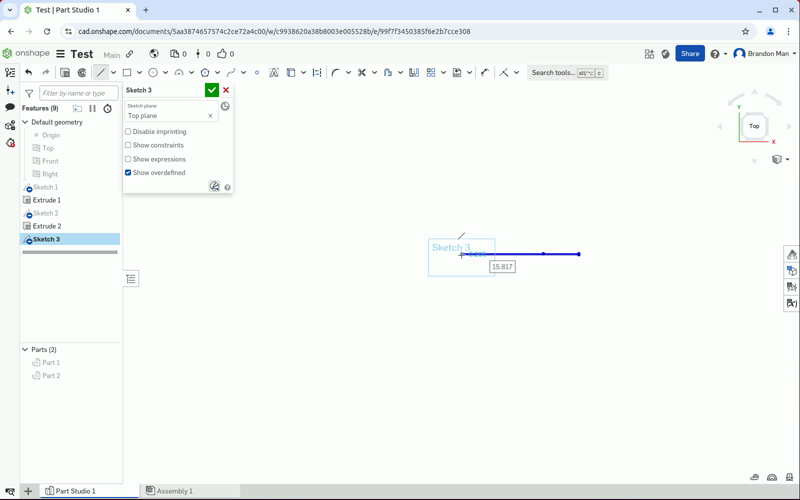
scroll(6)
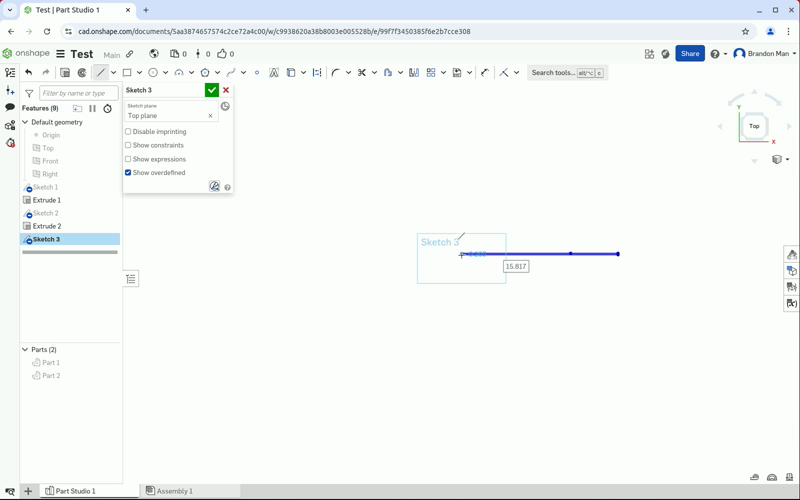
scroll(6)
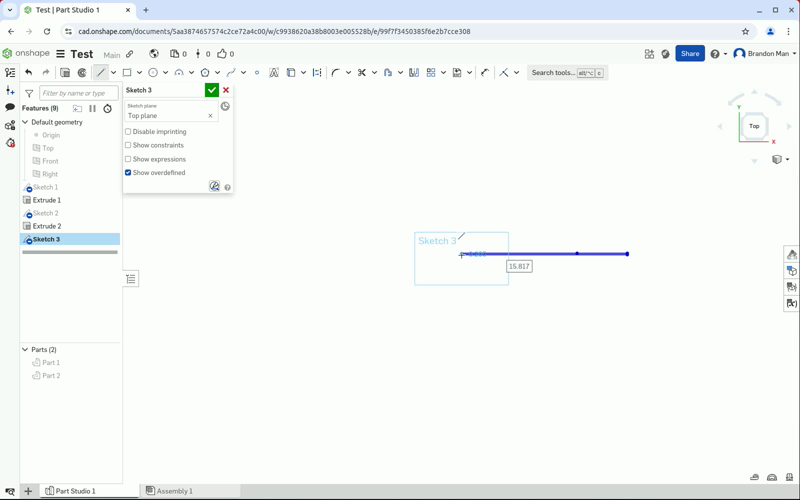
scroll(6)
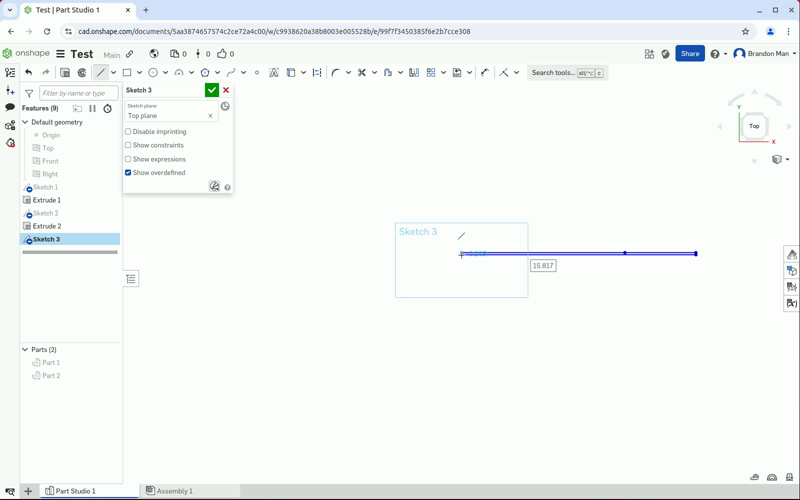
scroll(6)
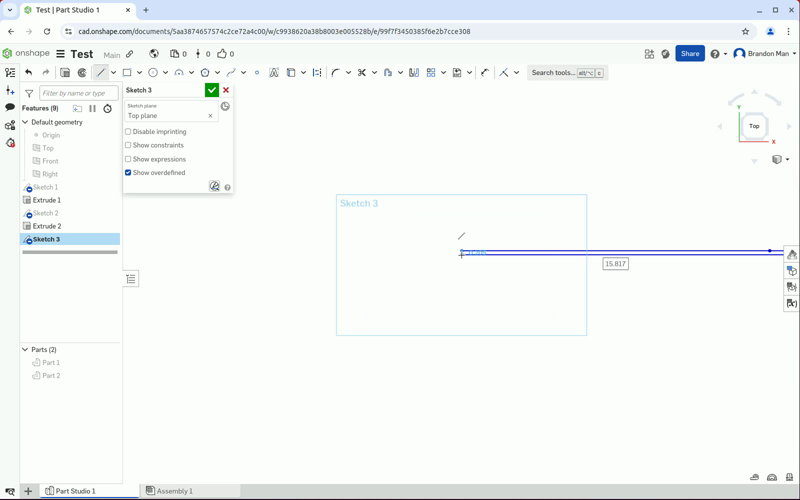
scroll(6)
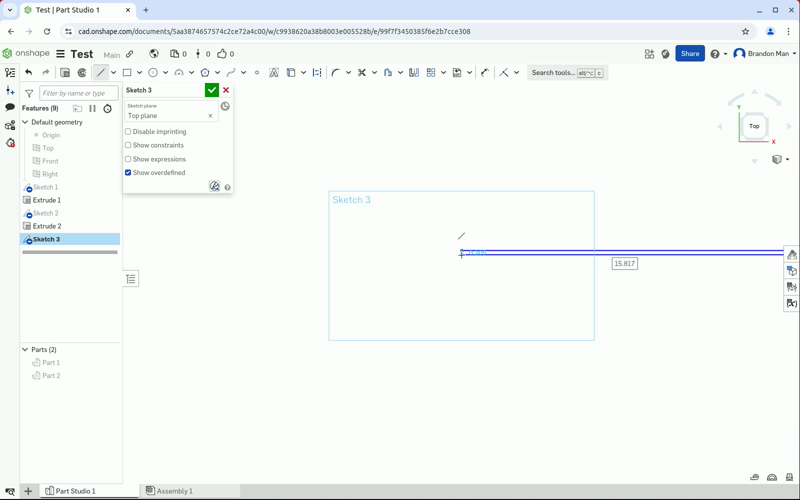
scroll(6)
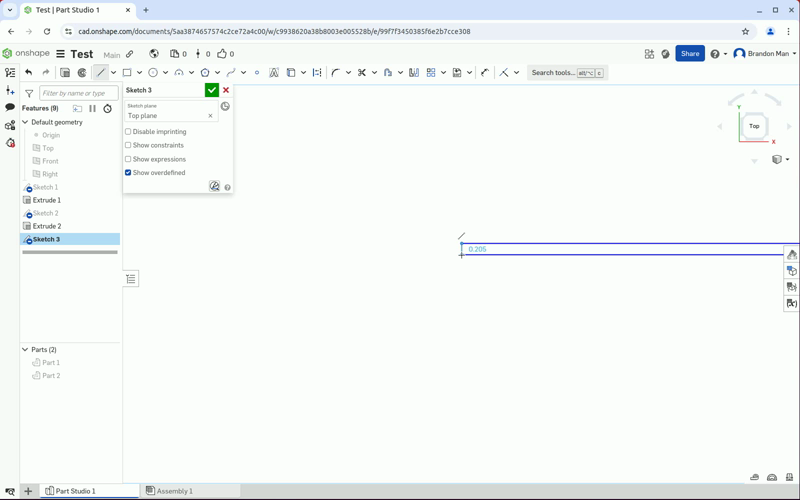
key_up(shift)
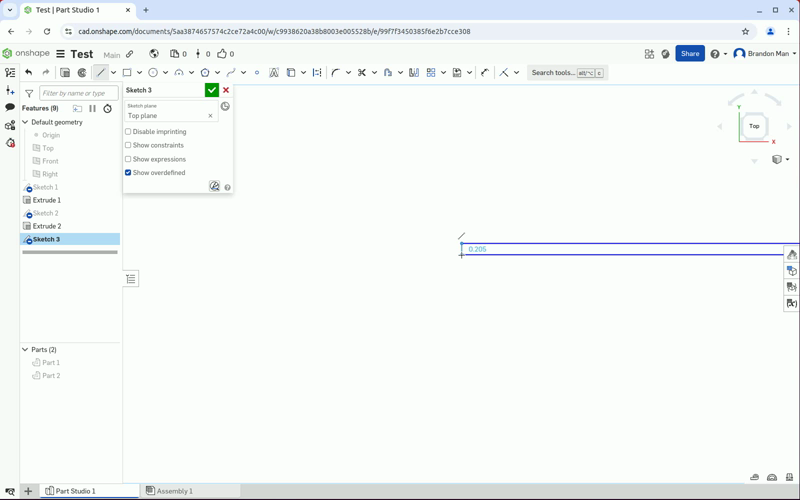
click(461, 254)
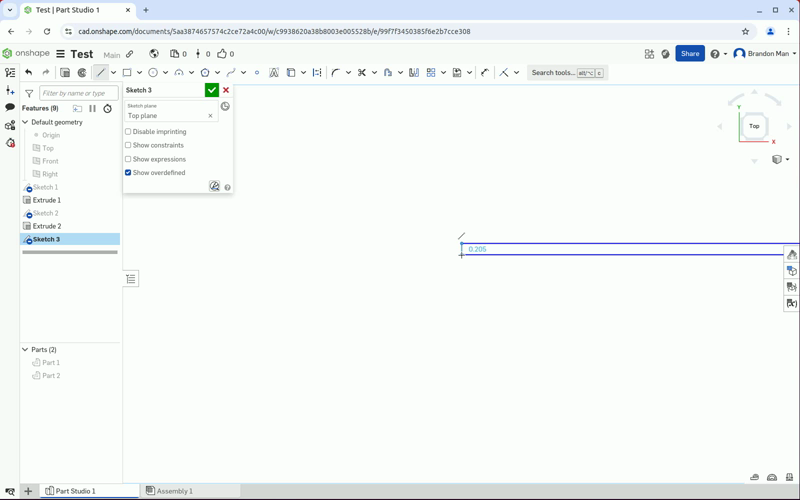
scroll(-6)
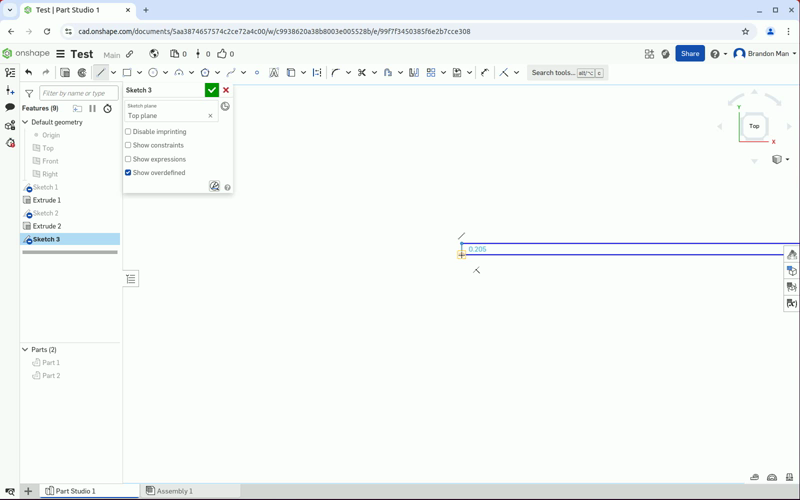
scroll(-6)
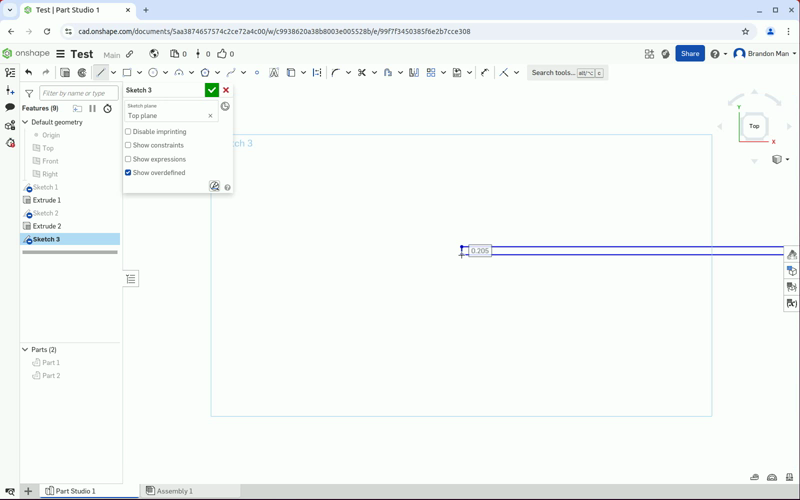
scroll(-6)
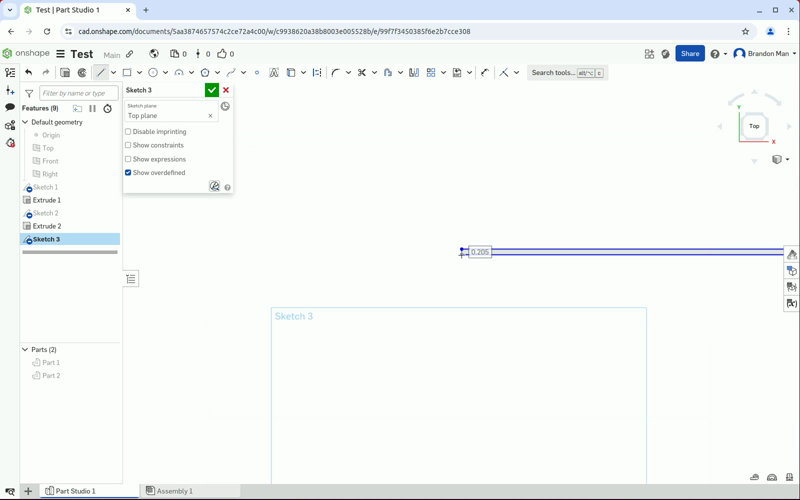
scroll(-6)
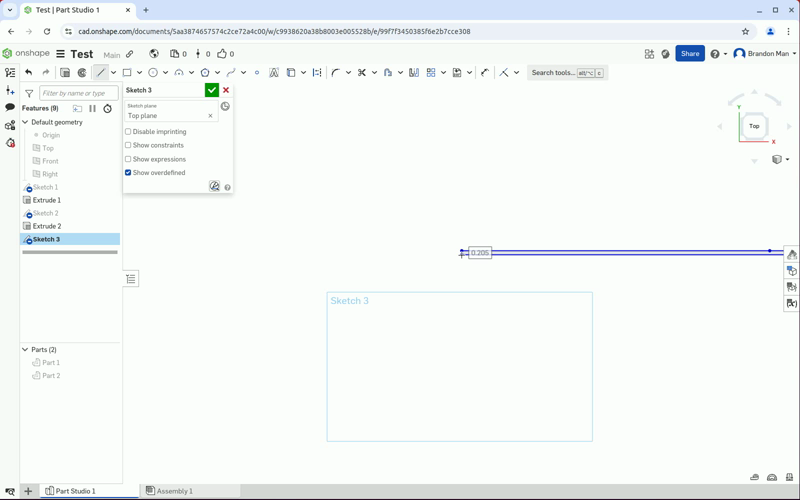
scroll(-6)
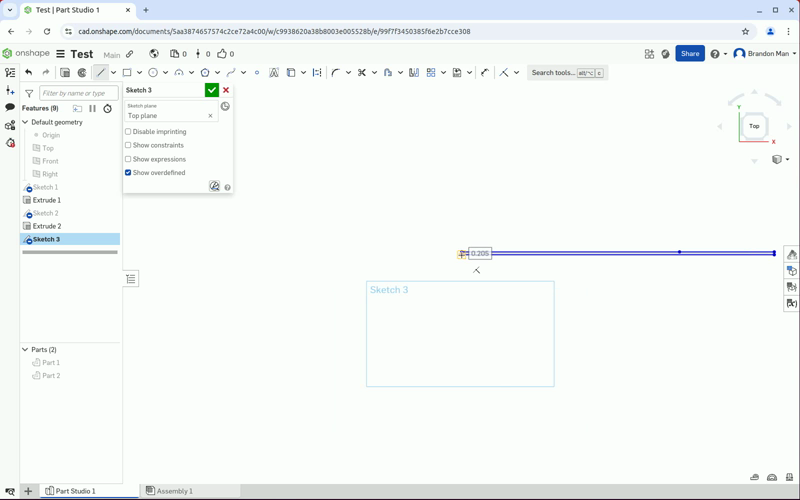
scroll(-6)
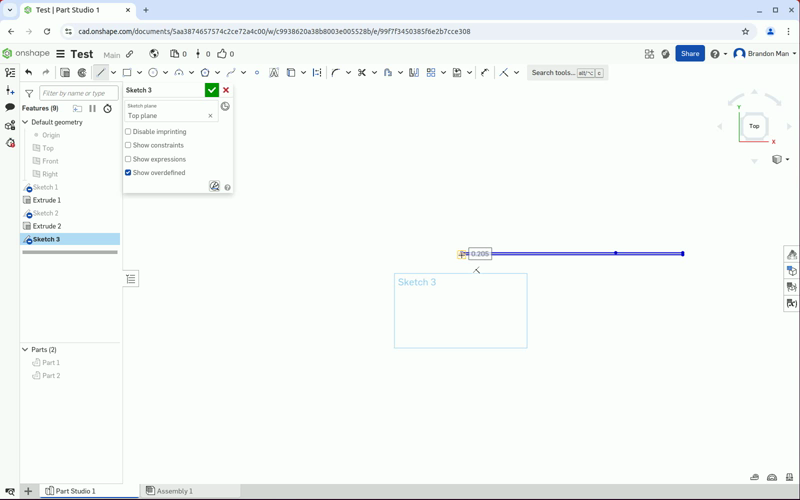
scroll(-6)
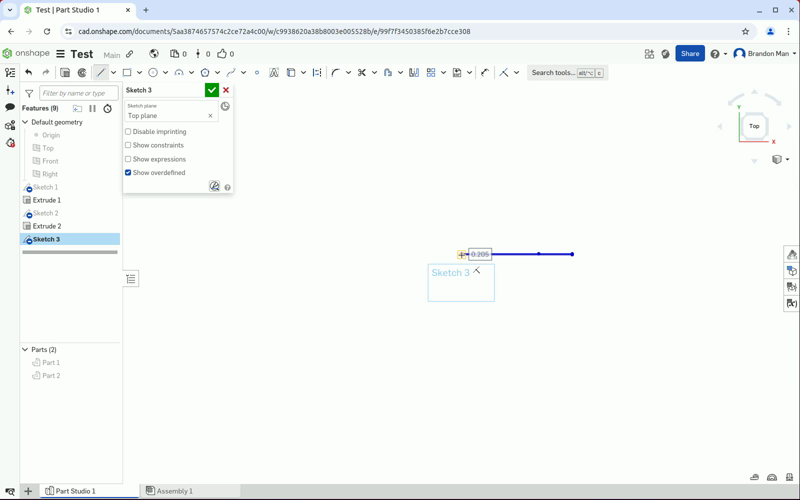
key(esc)
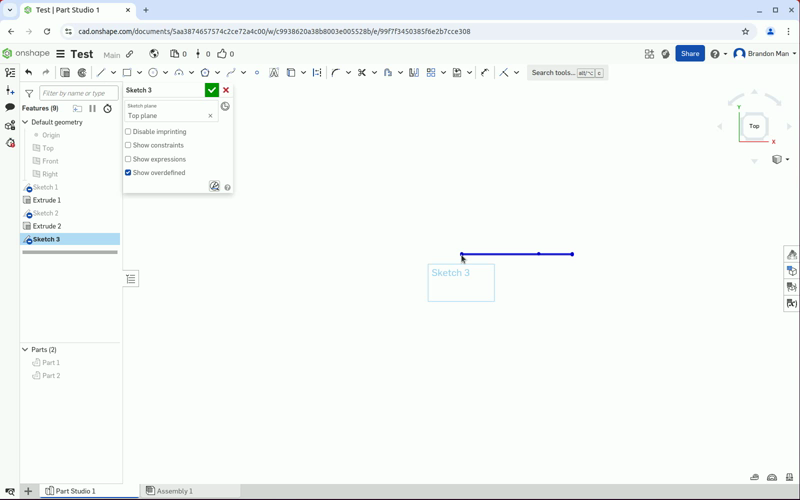
mouse_move(475, 254)
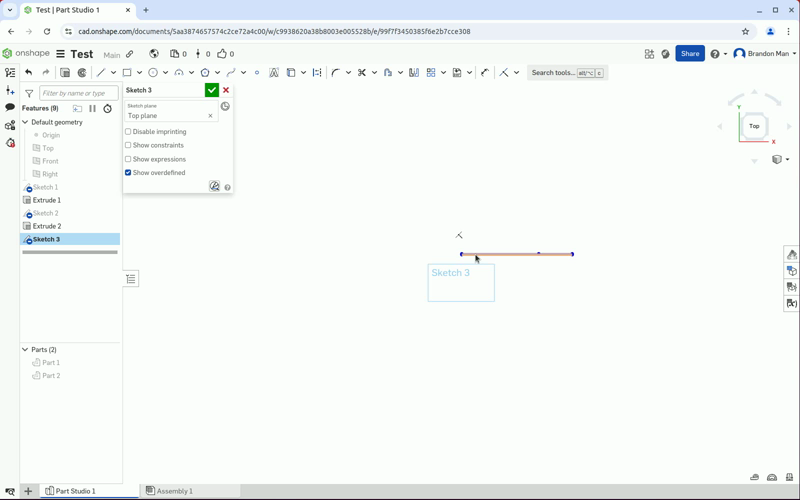
scroll(6)
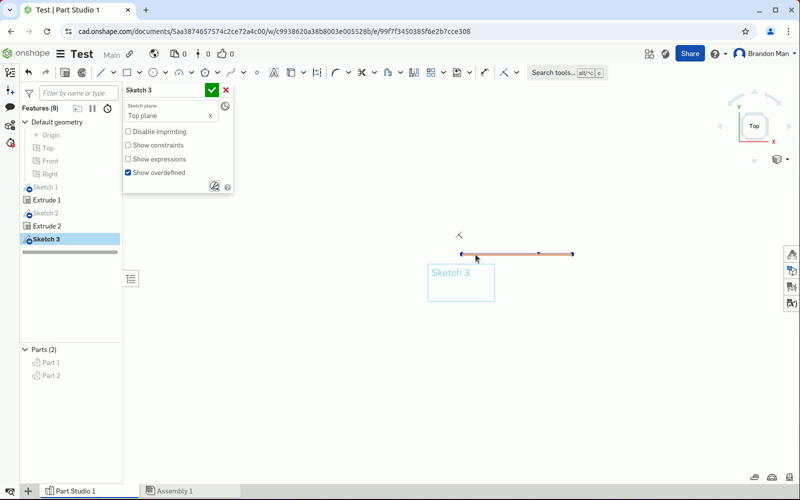
scroll(6)
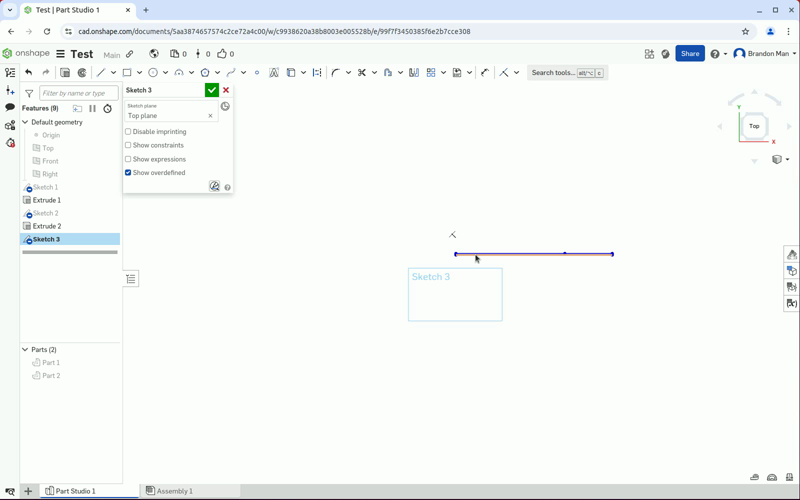
scroll(6)
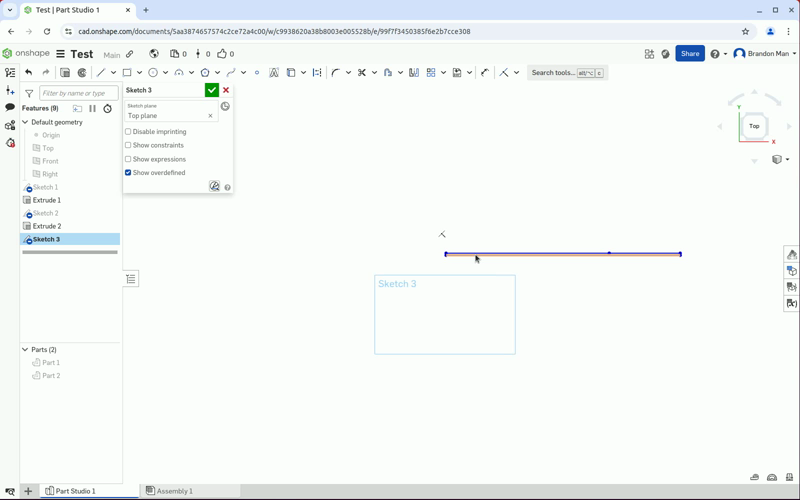
scroll(6)
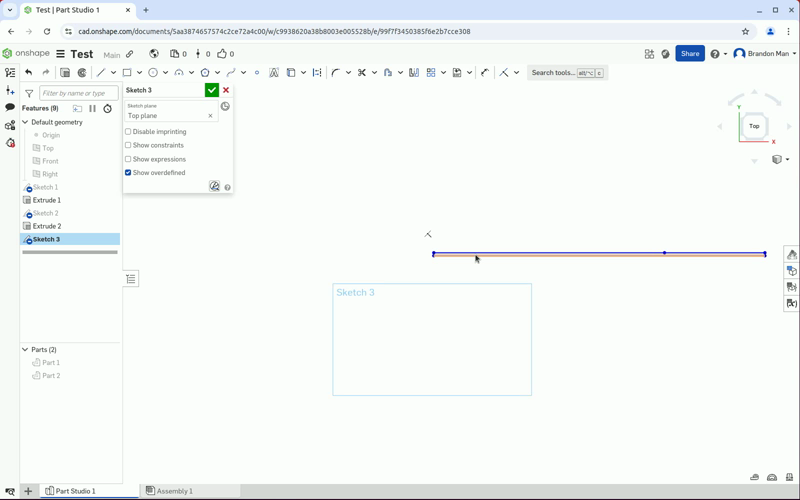
scroll(6)
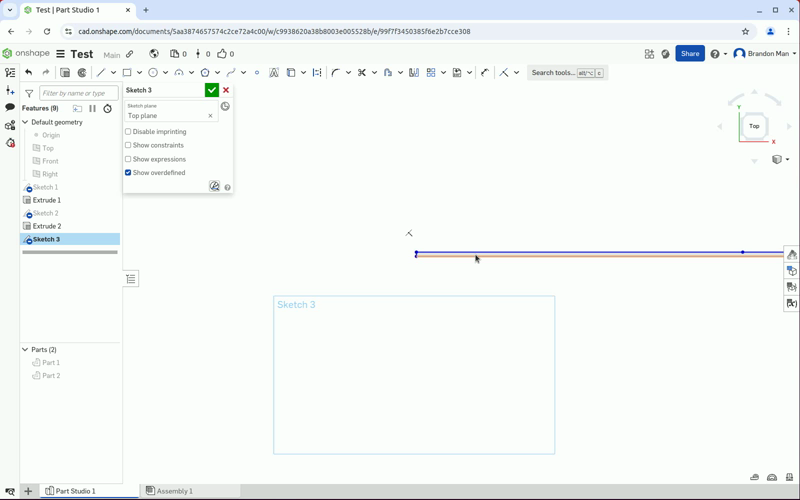
scroll(6)
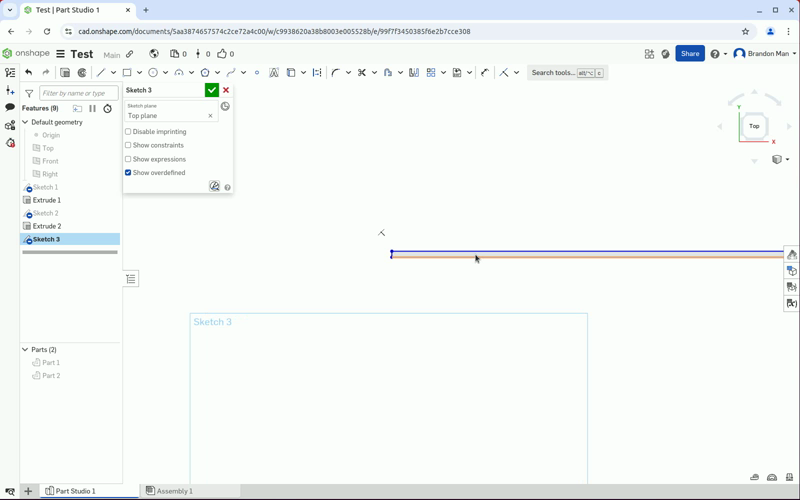
scroll(6)
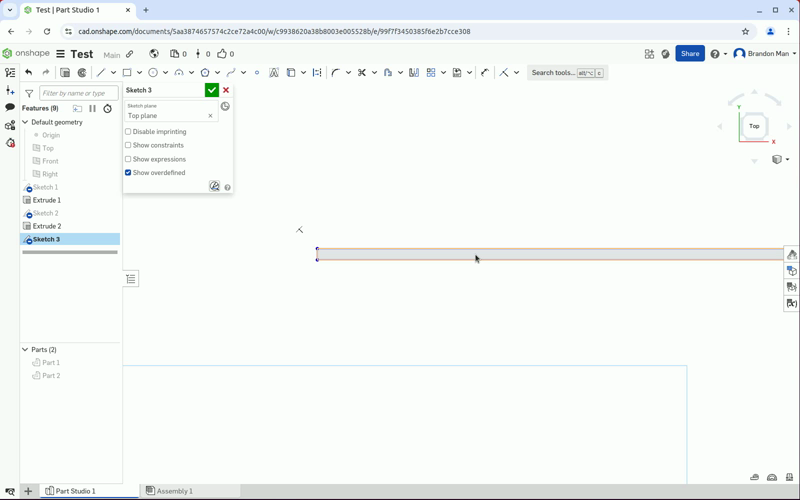
click(475, 254)
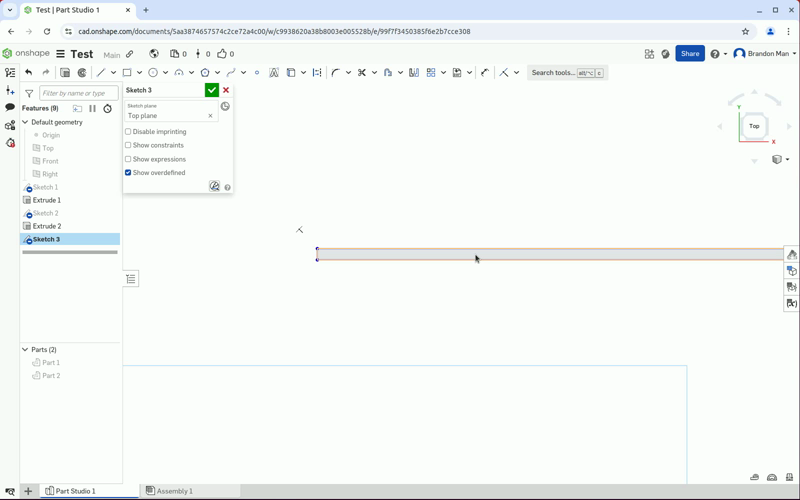
scroll(-6)
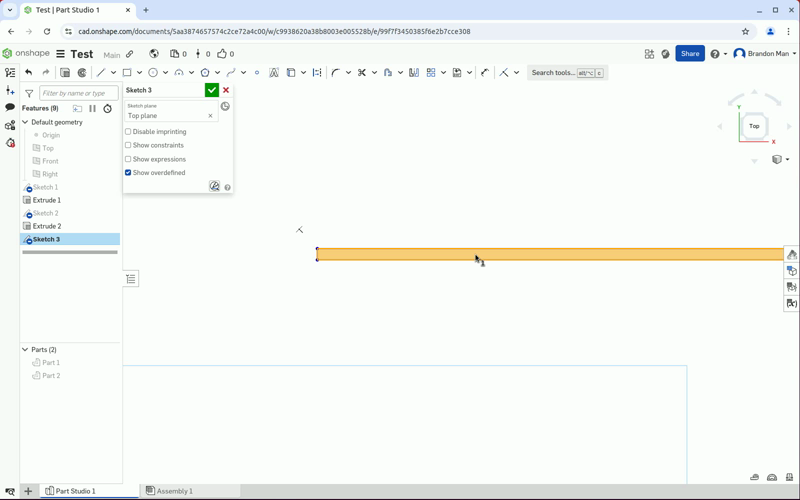
scroll(-6)
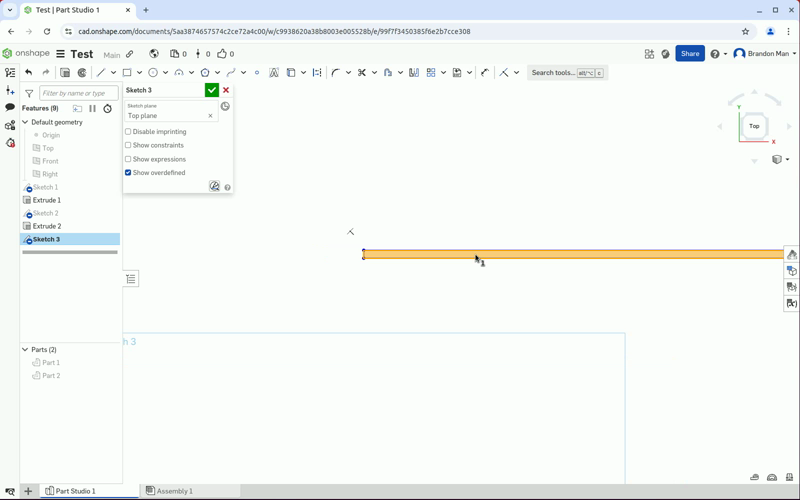
scroll(-6)
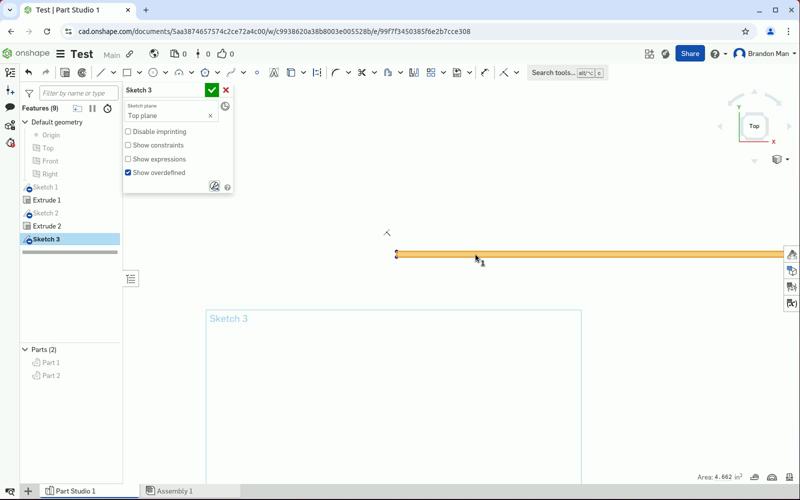
scroll(-6)
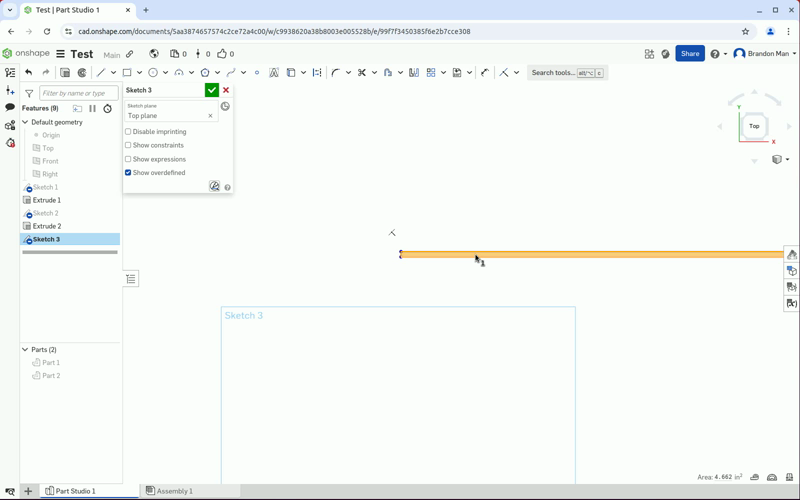
scroll(-6)
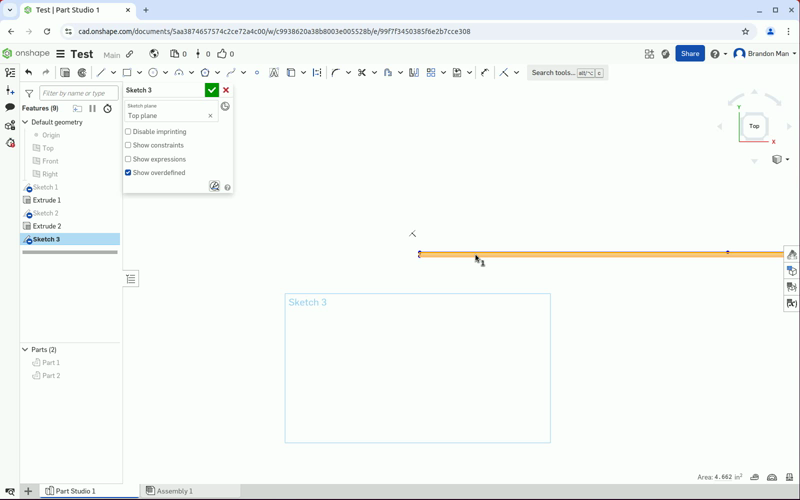
scroll(-6)
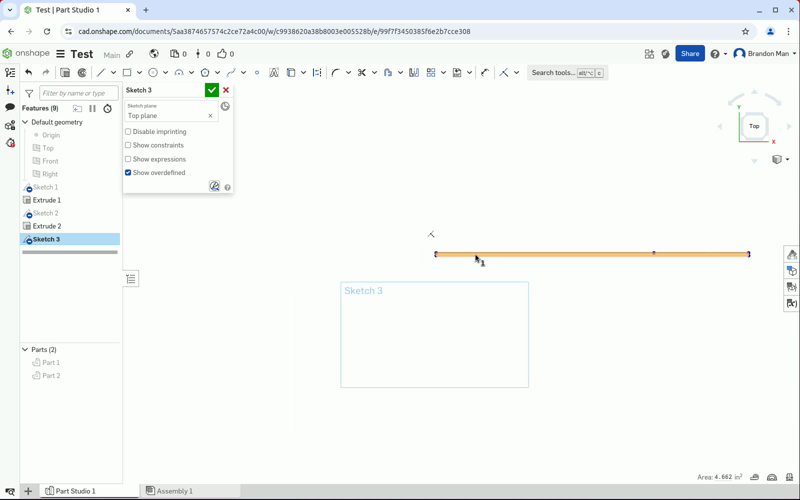
scroll(-6)
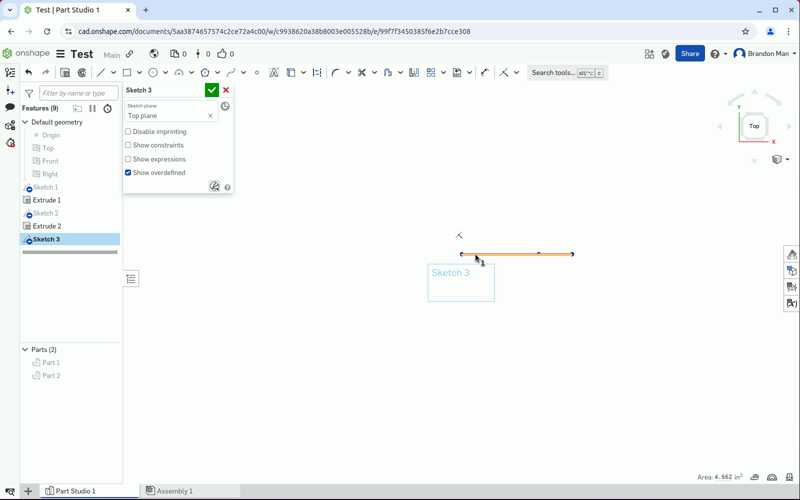
mouse_move(73, 352)
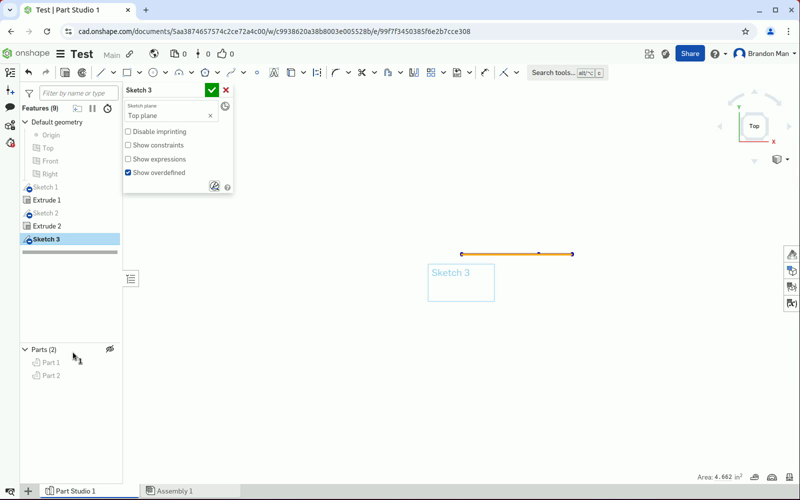
key(shift+y)
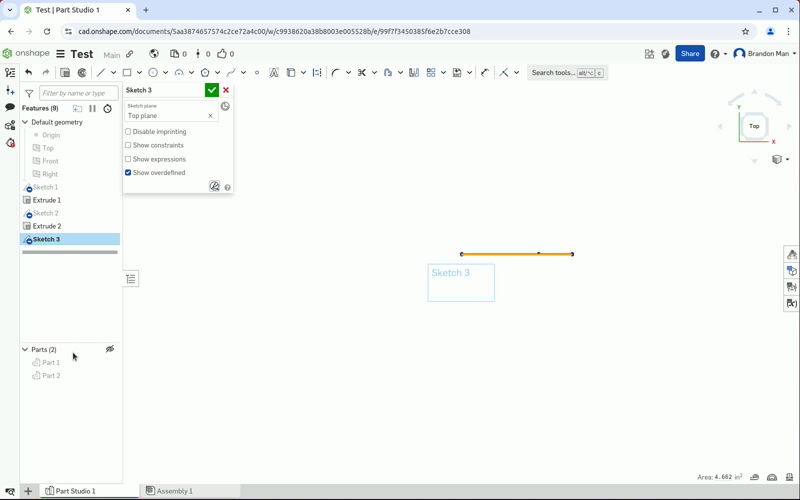
key(shift+e)
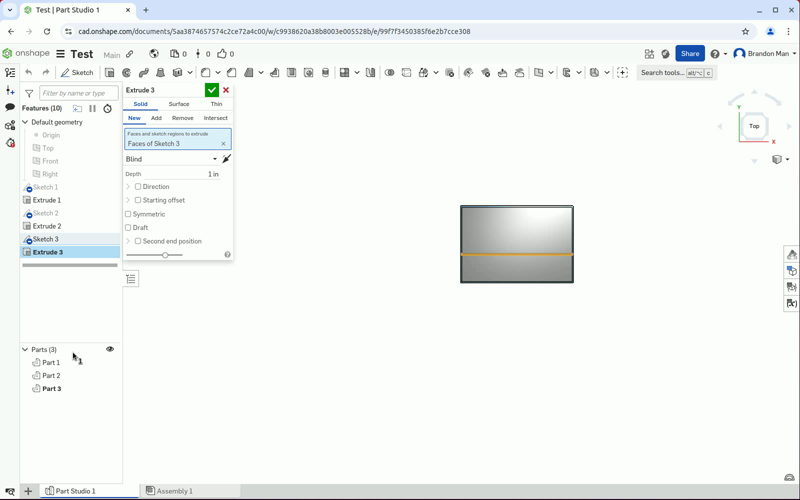
mouse_move(143, 106)
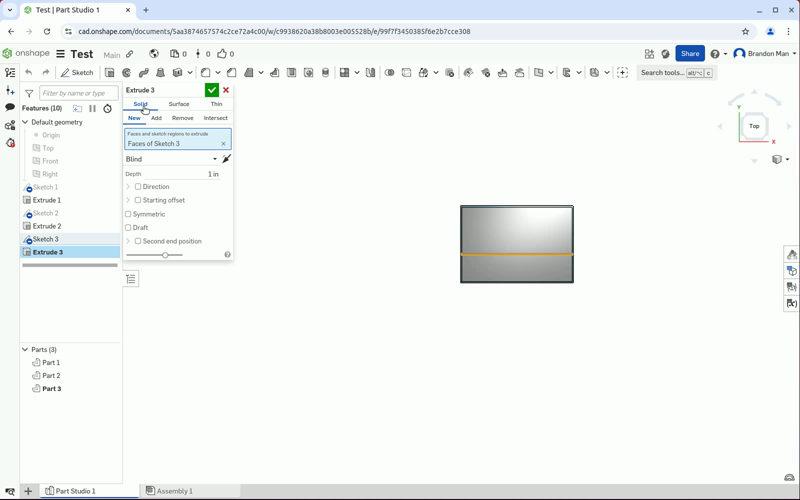
click(143, 106)
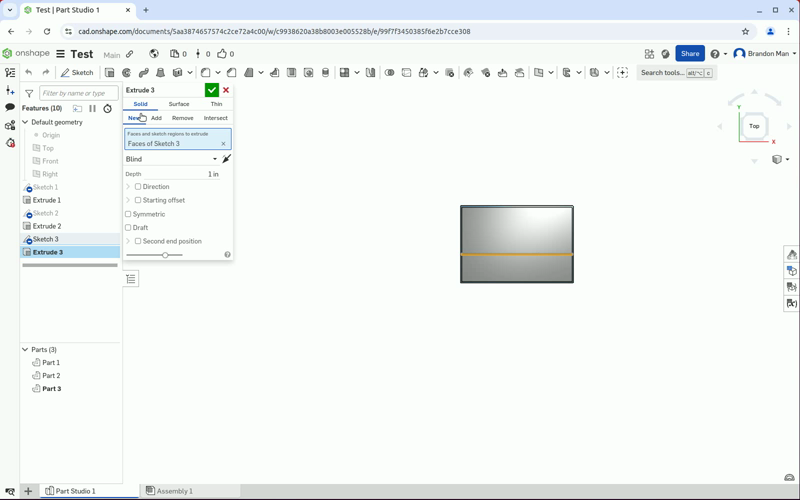
mouse_move(137, 120)
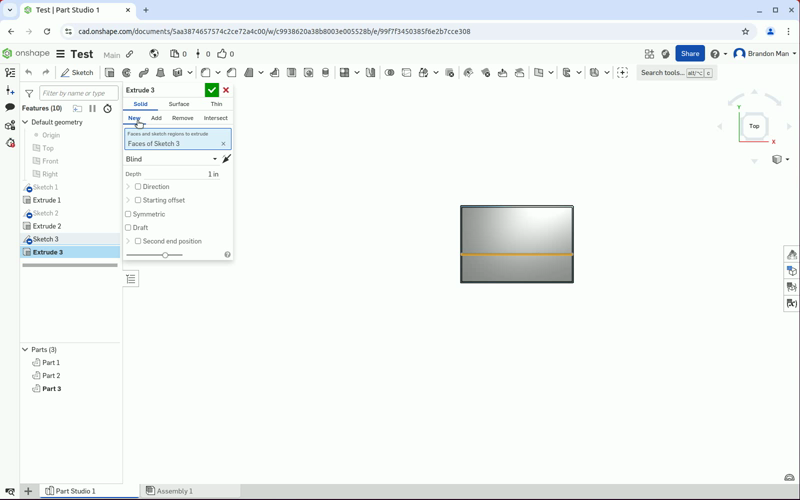
click(137, 120)
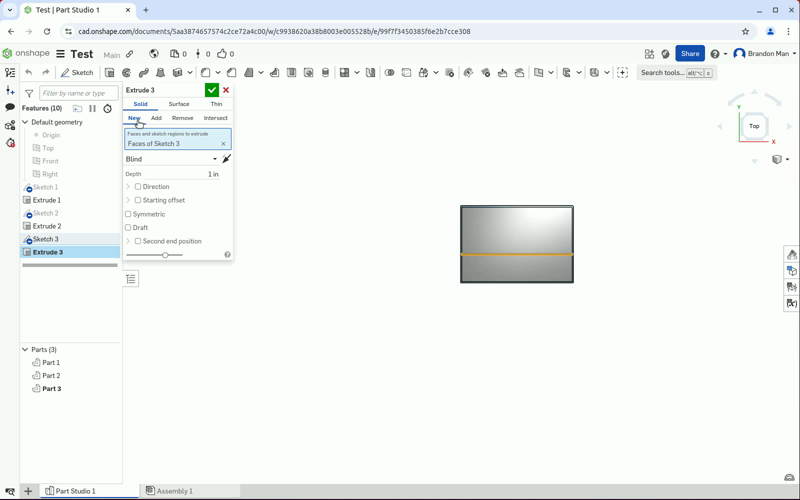
key(tab, 4)
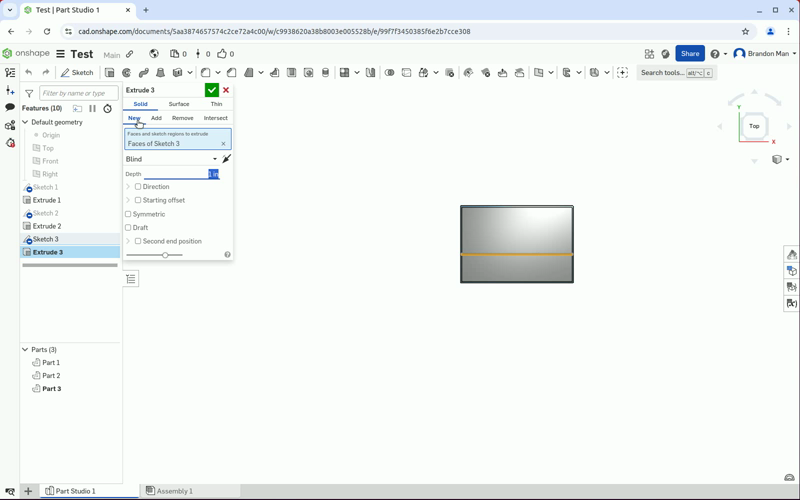
text(7.943)
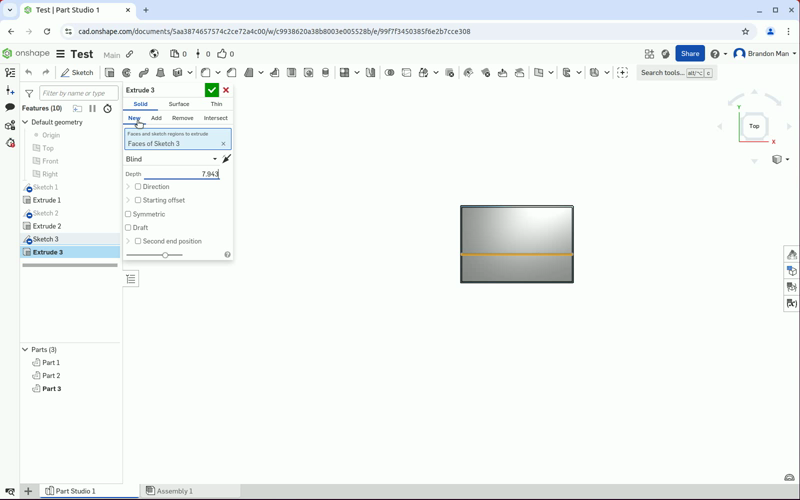
key(enter)
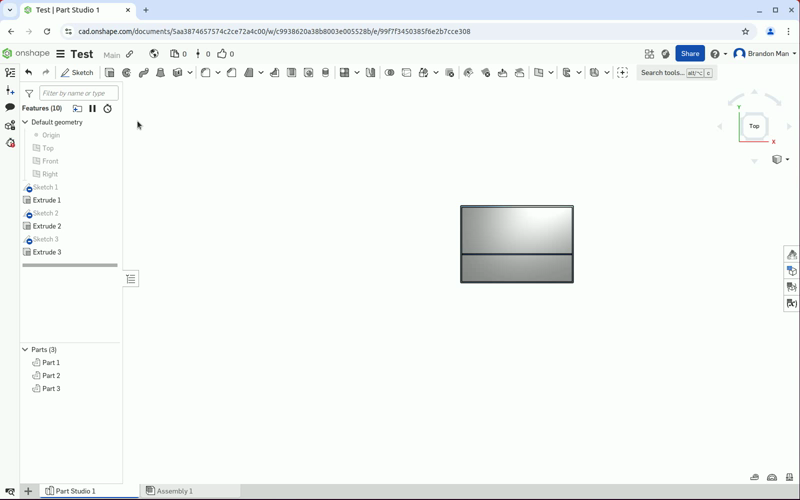
key(shift+h)
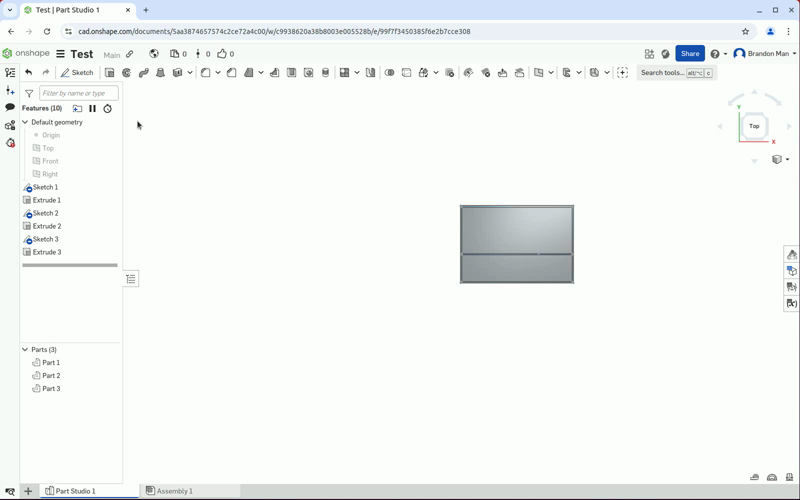
key(shift+h)
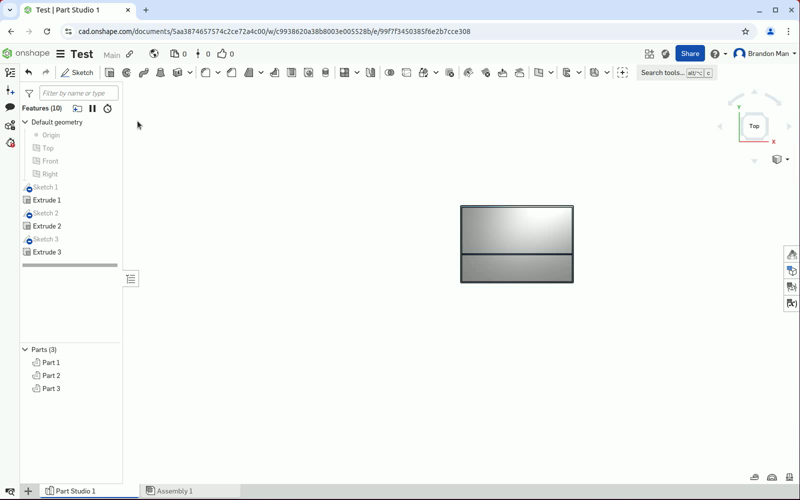
mouse_move(73, 189)
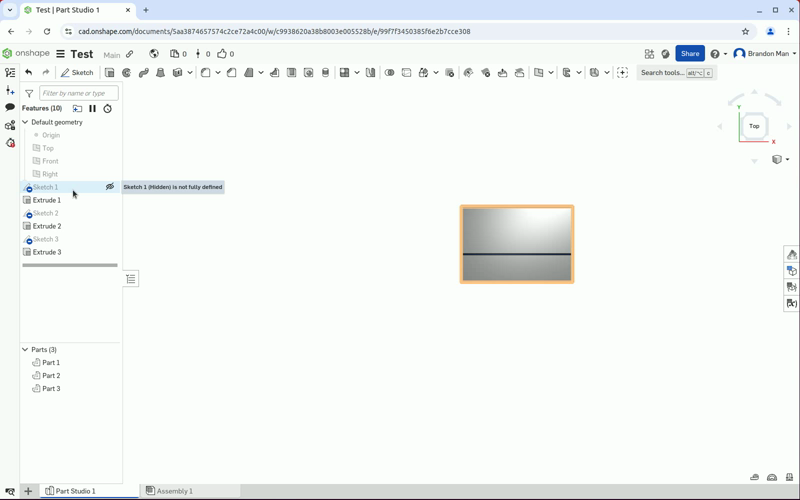
click(73, 189)
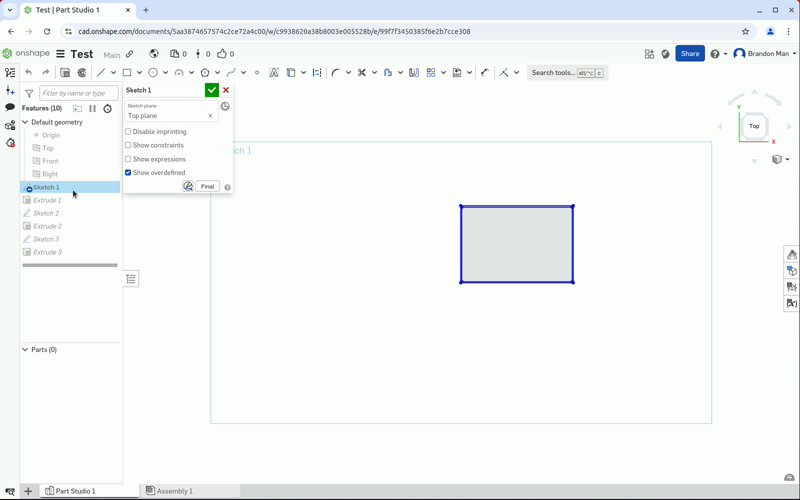
mouse_move(229, 92)
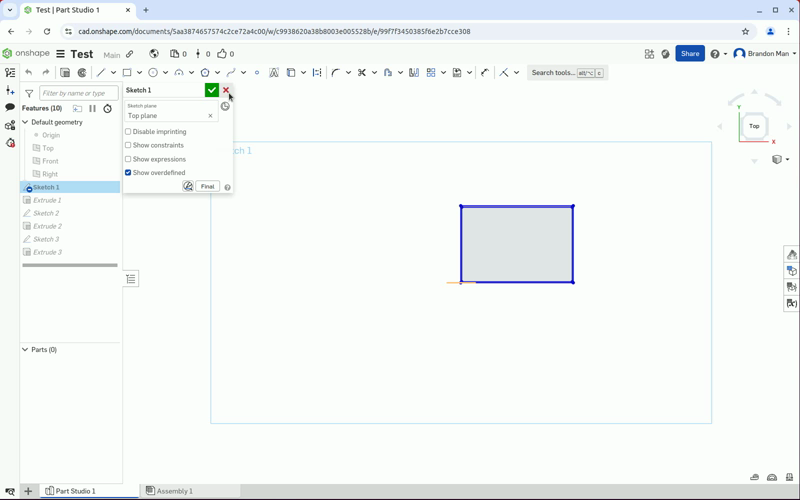
click(229, 92)
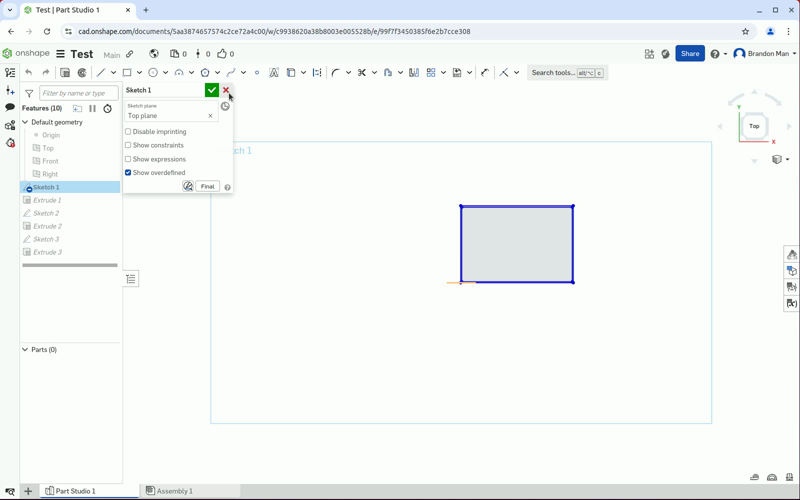
key(shift+s)
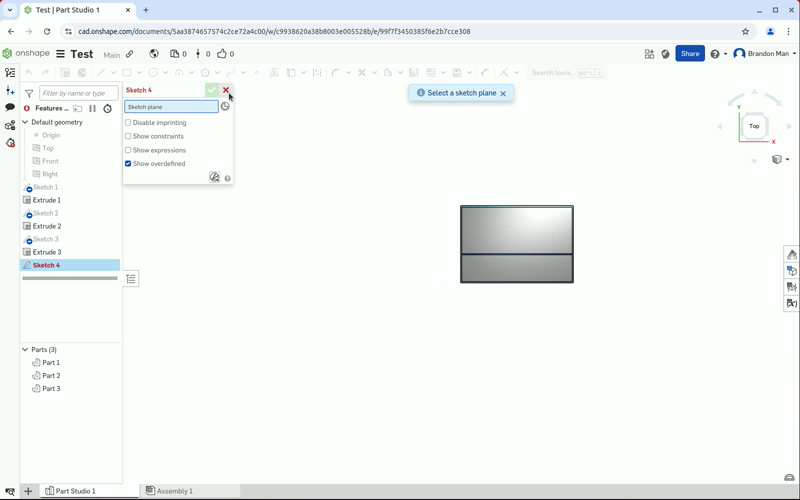
mouse_move(73, 150)
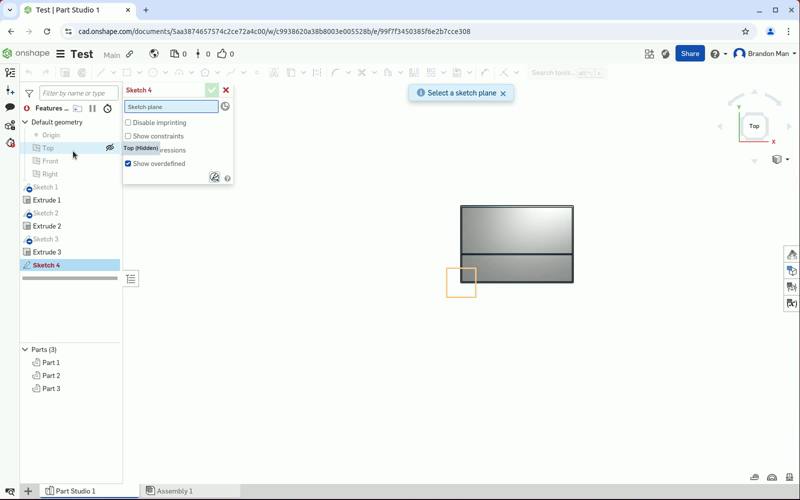
click(73, 150)
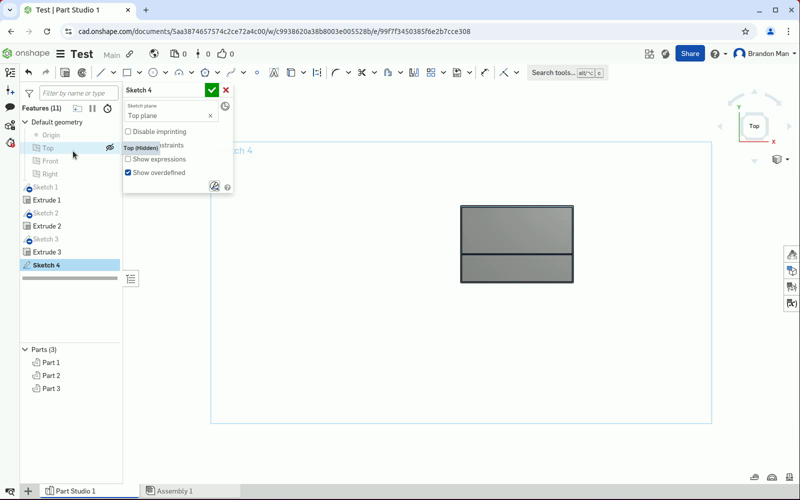
mouse_move(73, 352)
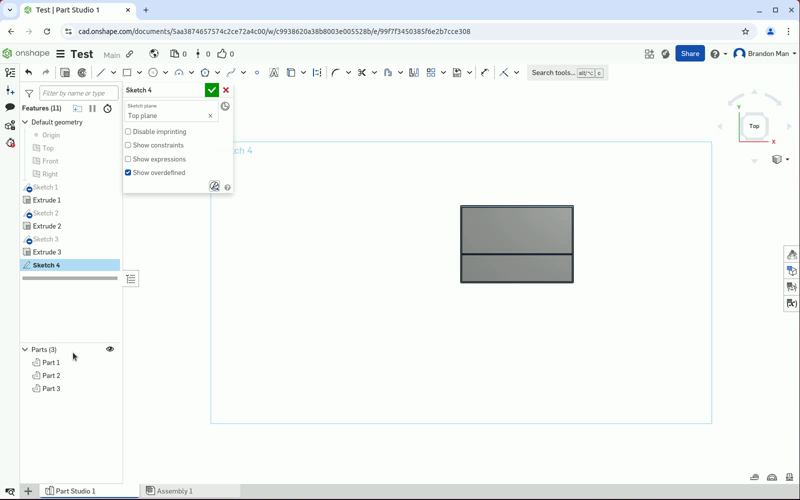
key(y)
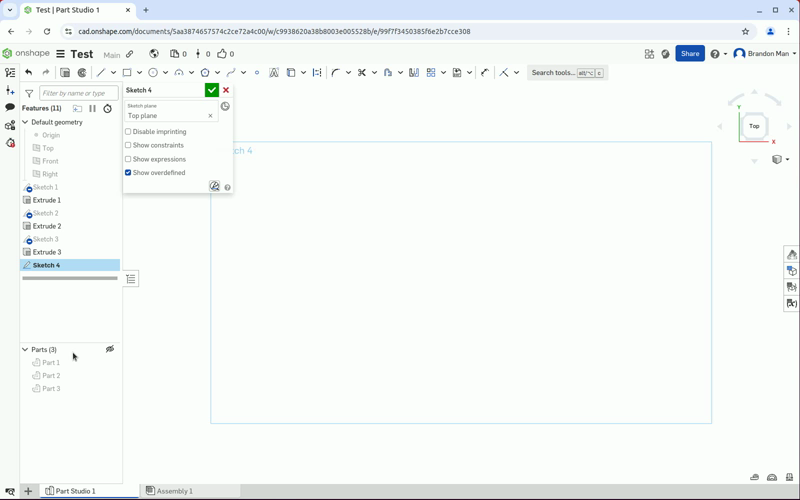
key(l)
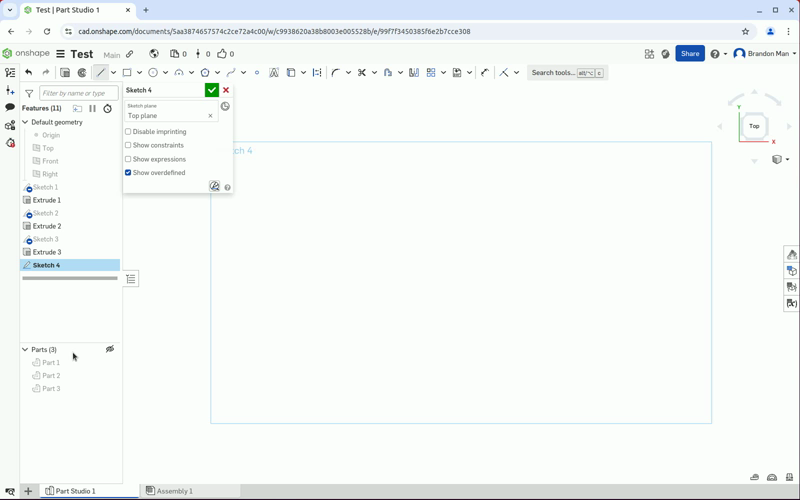
key_down(shift)
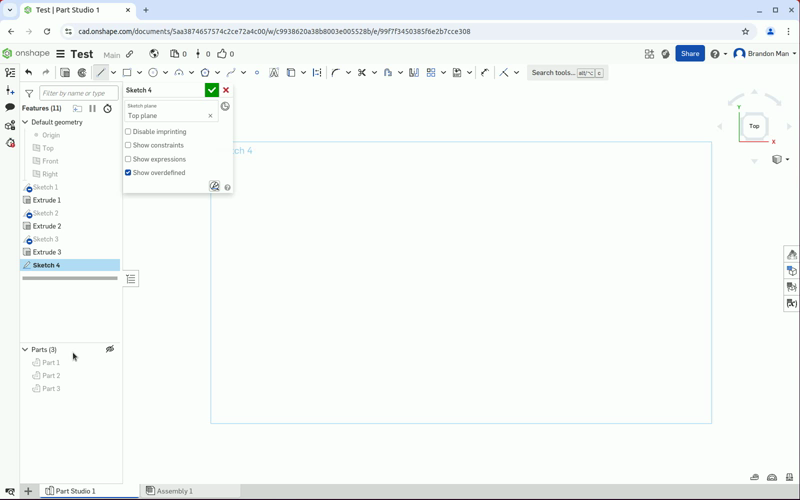
mouse_move(461, 219)
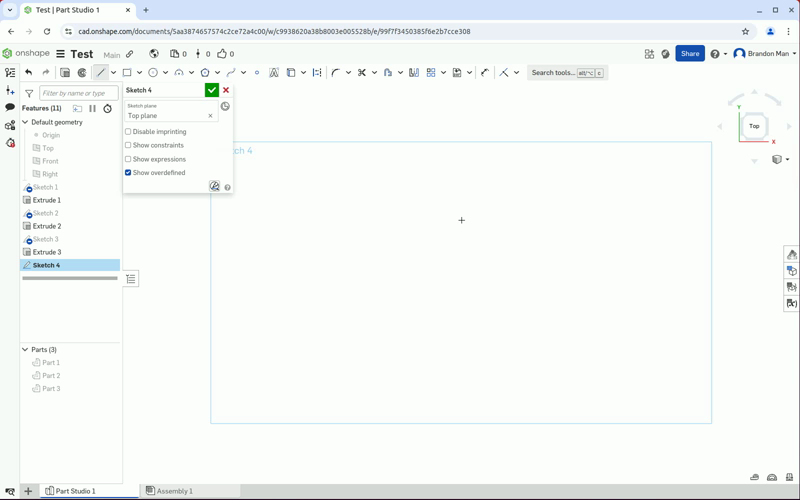
click(461, 219)
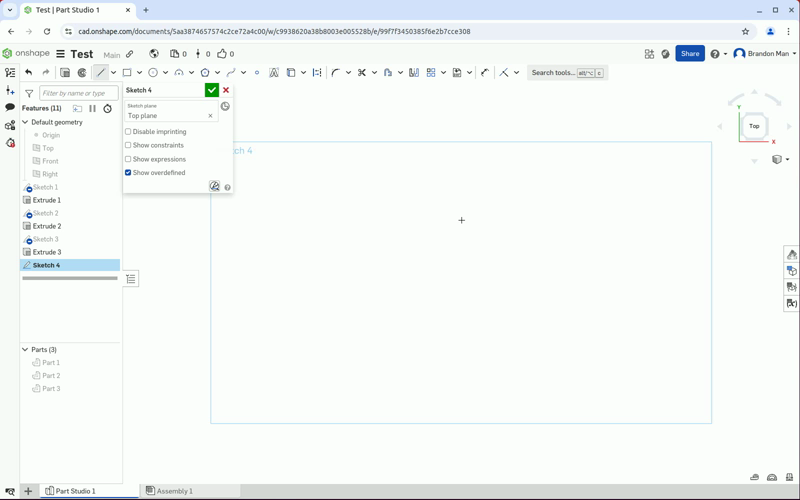
key_up(shift)
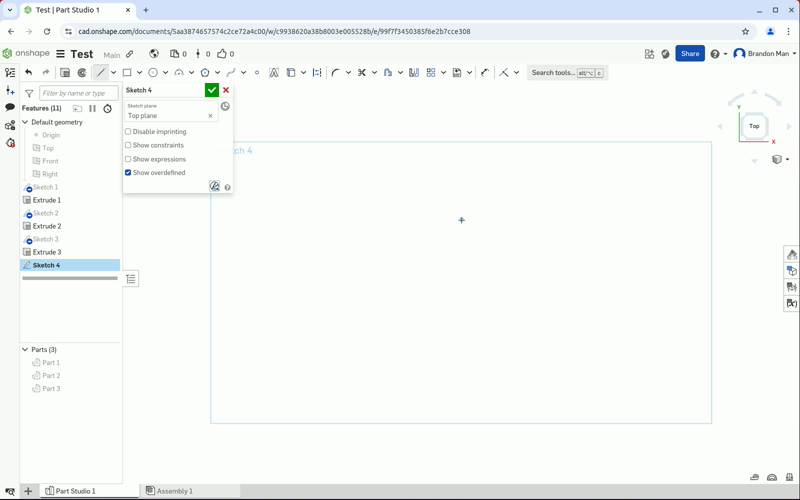
key_down(shift)
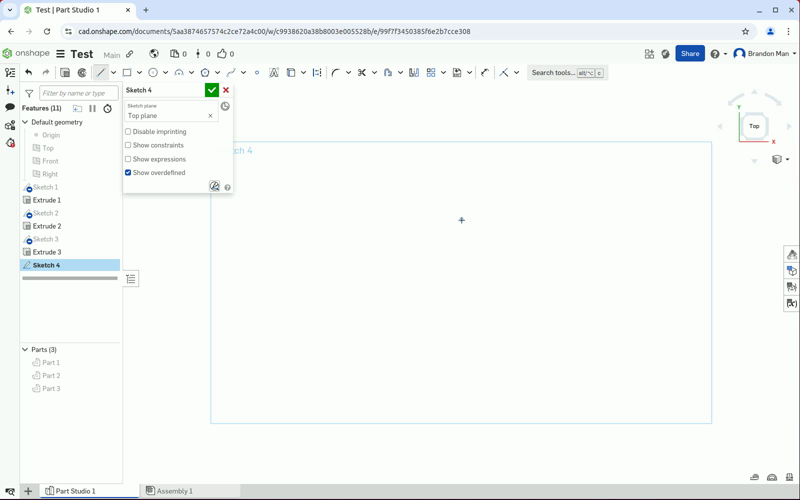
mouse_move(538, 219)
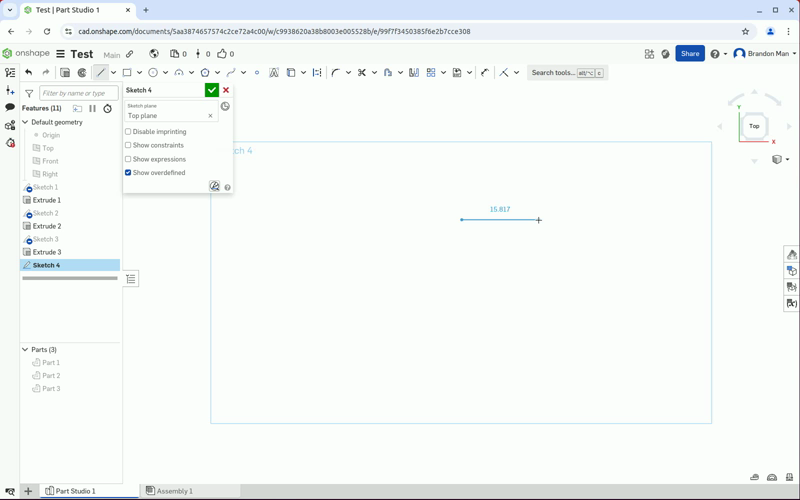
click(538, 219)
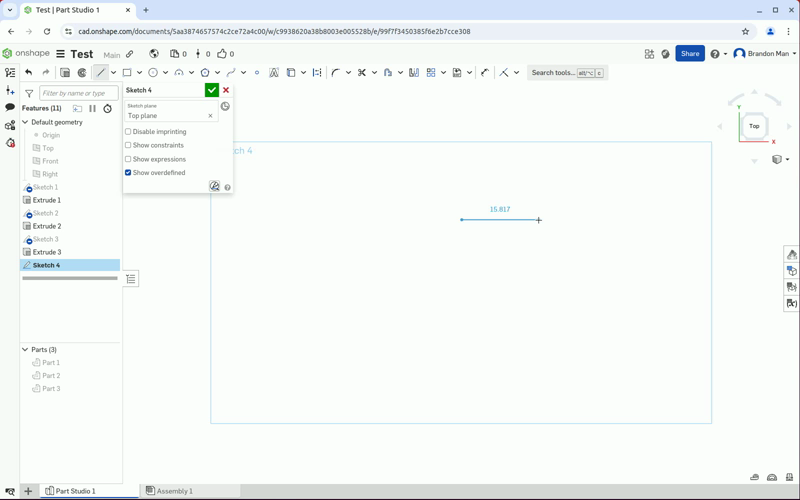
key_up(shift)
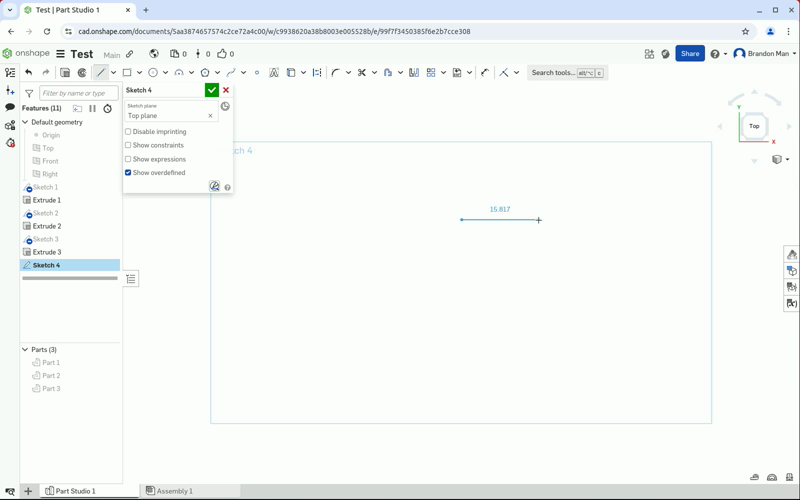
key_down(shift)
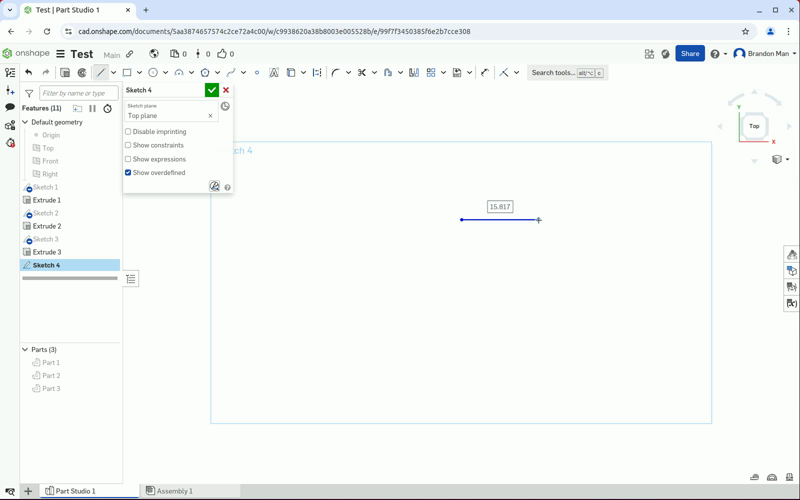
mouse_move(568, 219)
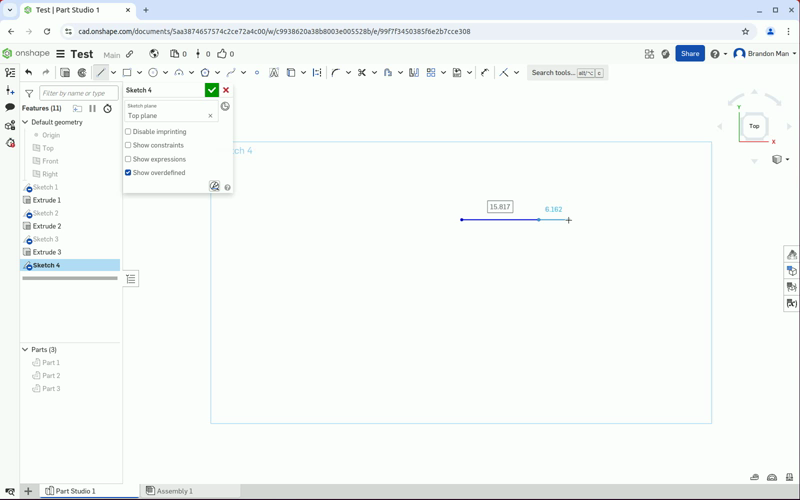
mouse_move(572, 219)
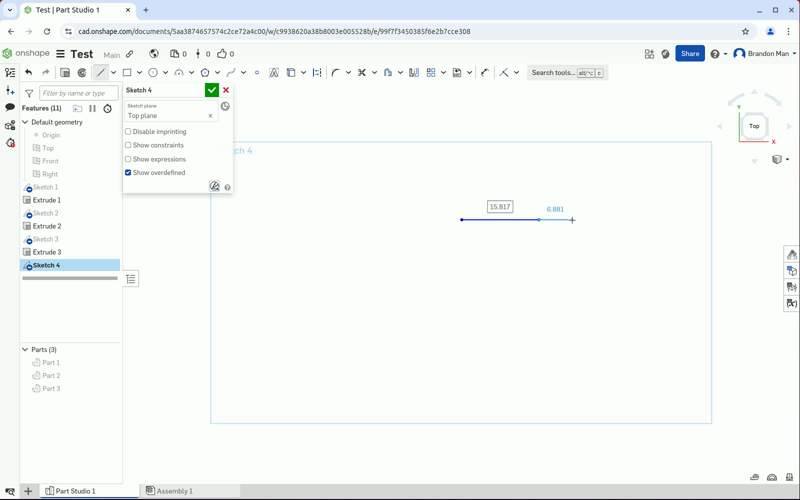
click(572, 219)
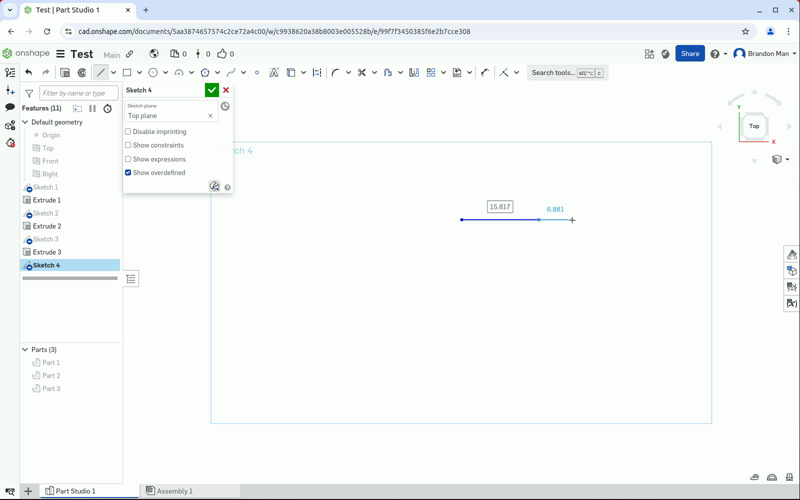
key_up(shift)
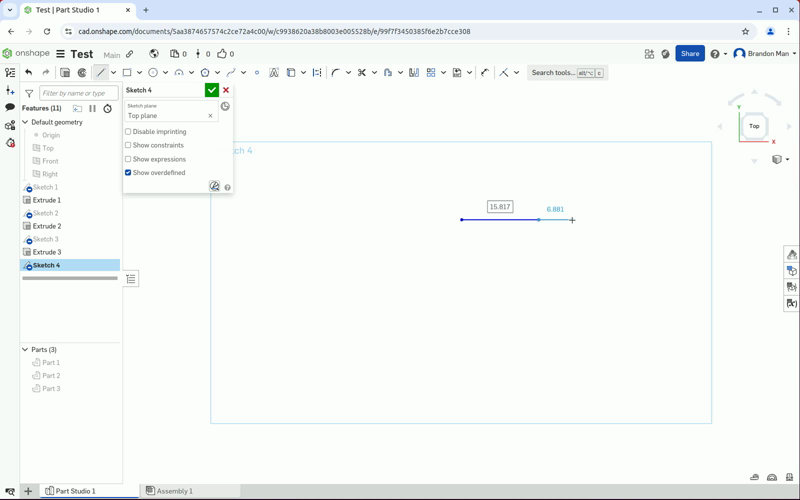
key_down(shift)
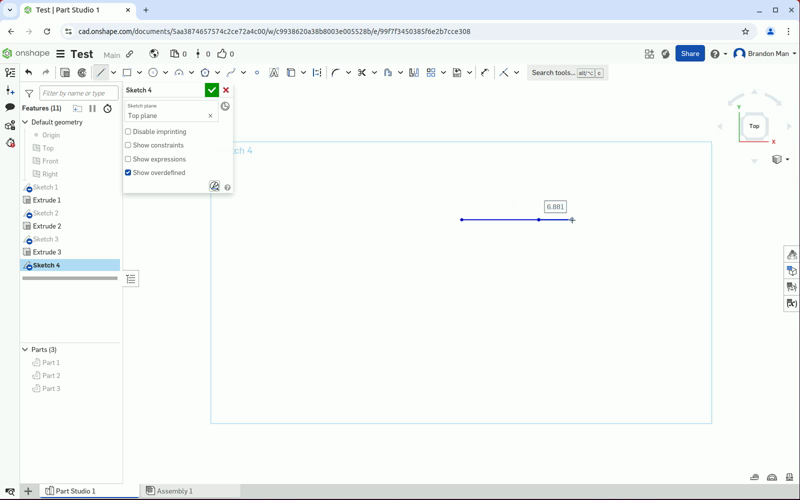
mouse_move(589, 219)
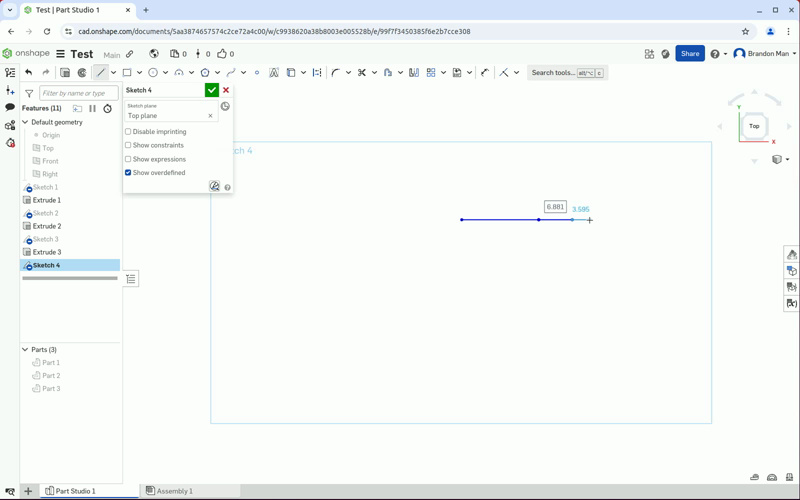
mouse_move(572, 218)
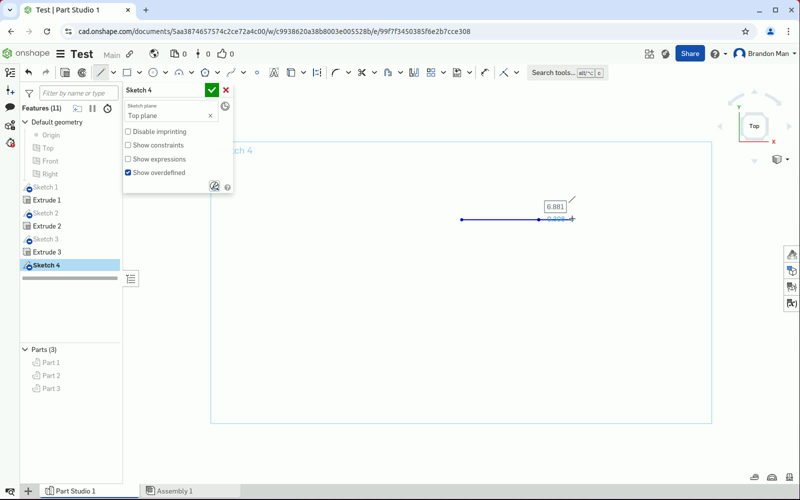
scroll(6)
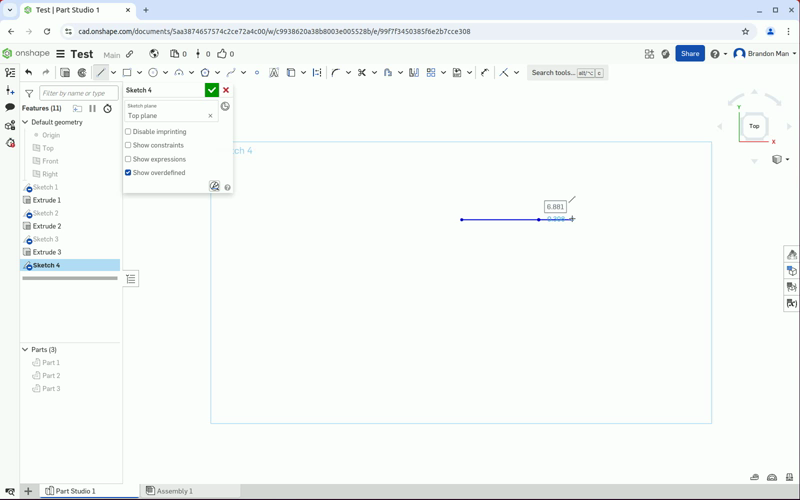
scroll(6)
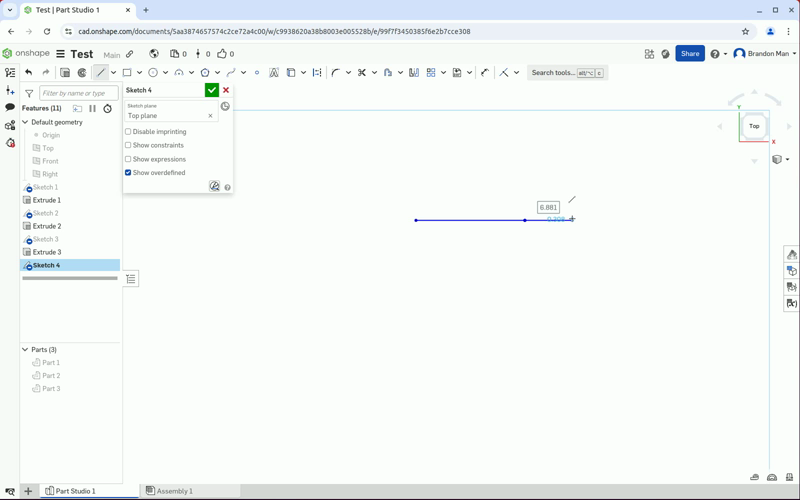
scroll(6)
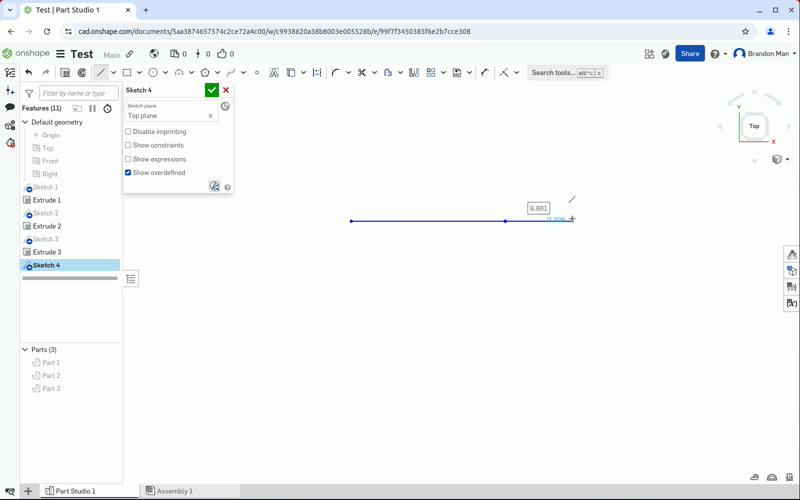
scroll(6)
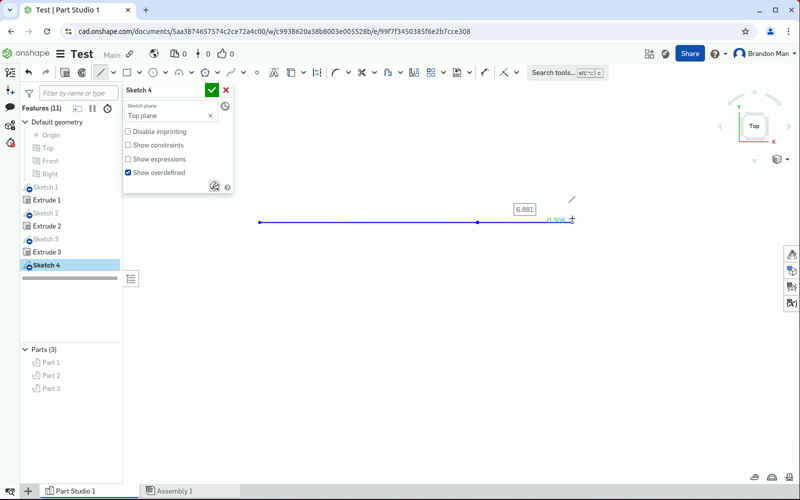
scroll(6)
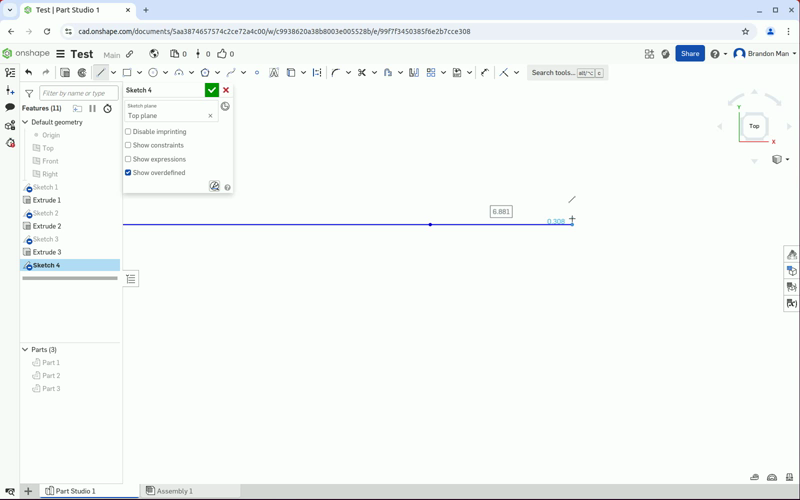
scroll(6)
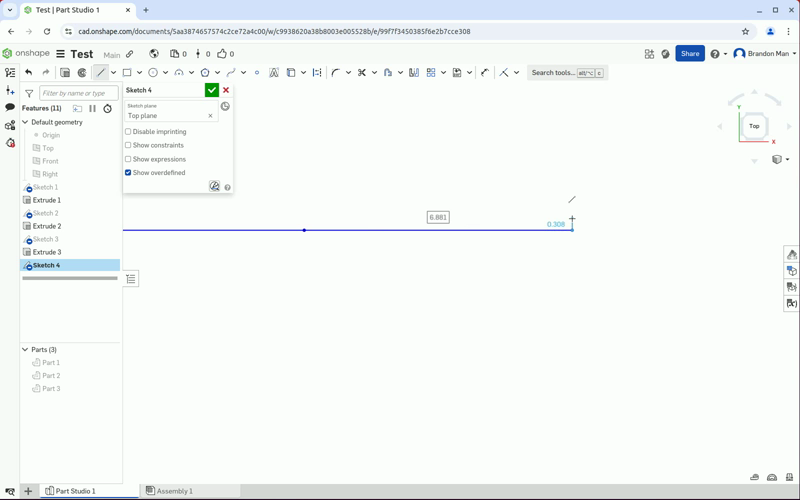
scroll(6)
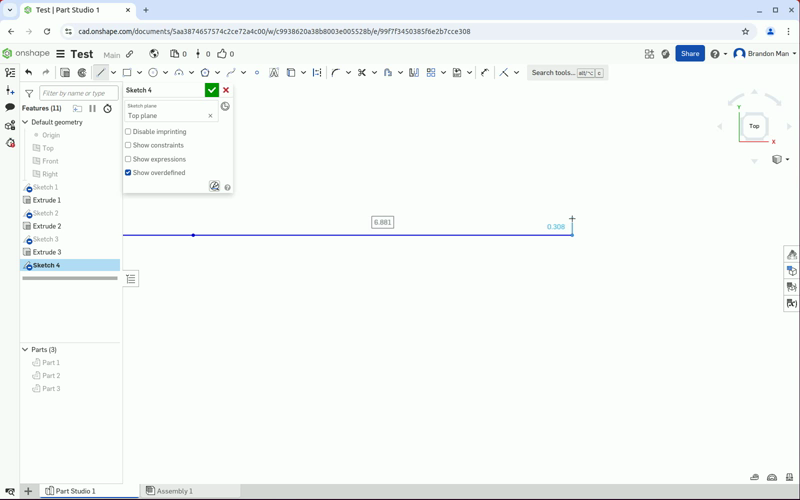
click(572, 218)
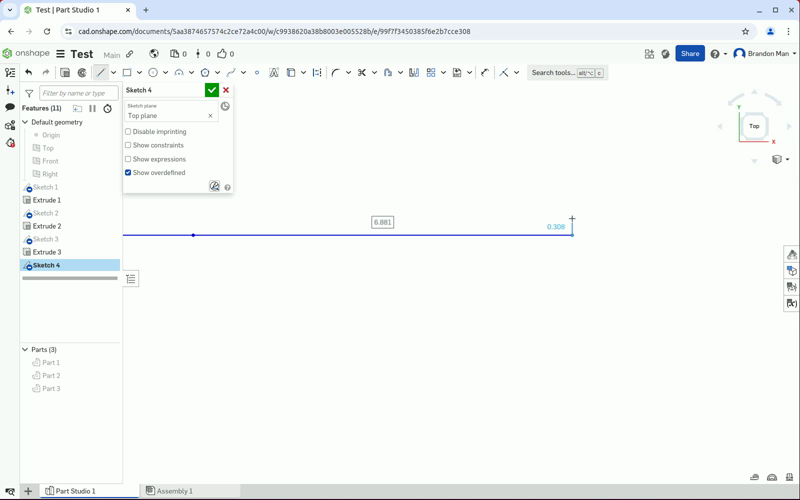
scroll(-6)
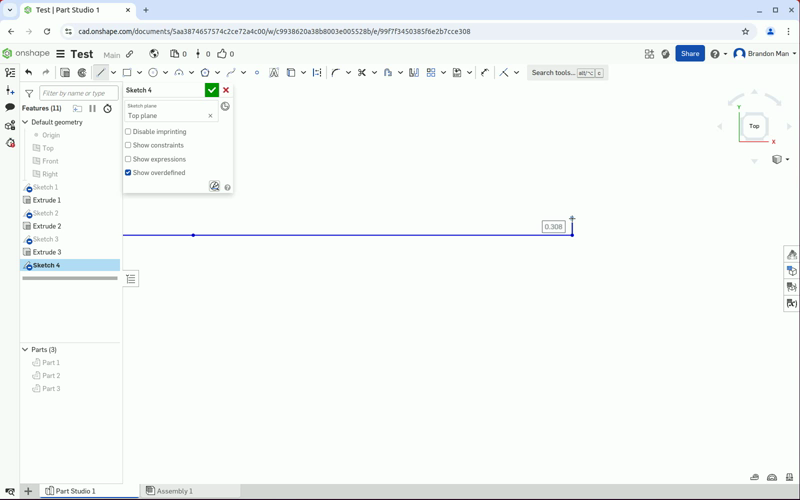
scroll(-6)
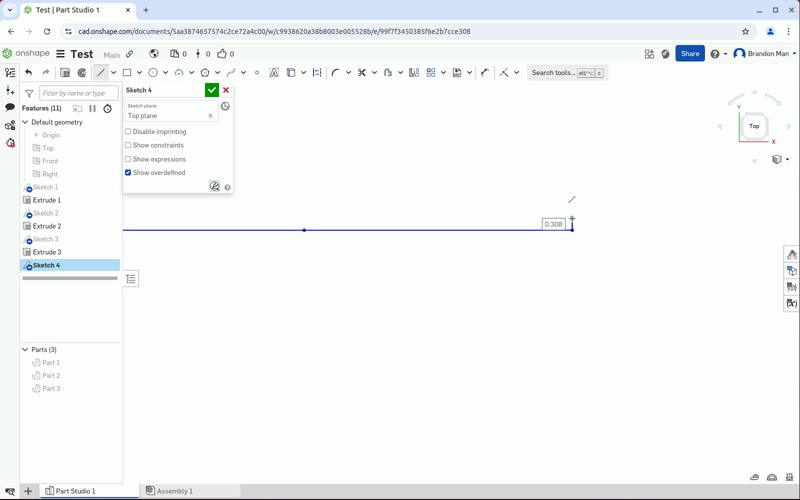
scroll(-6)
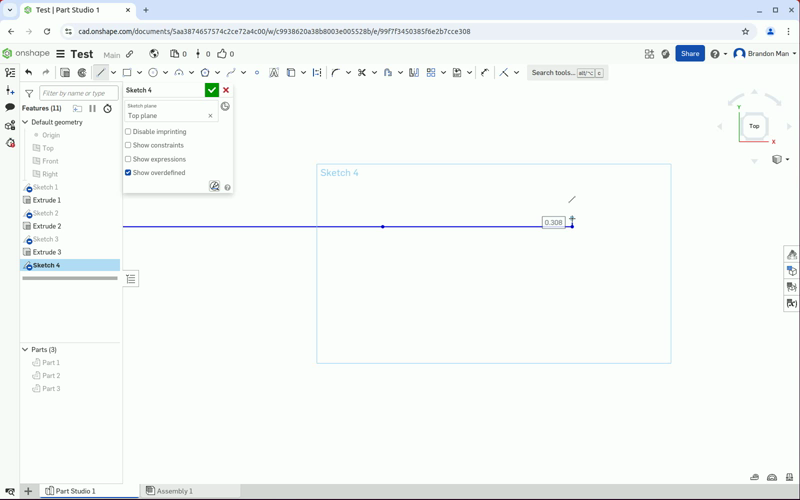
scroll(-6)
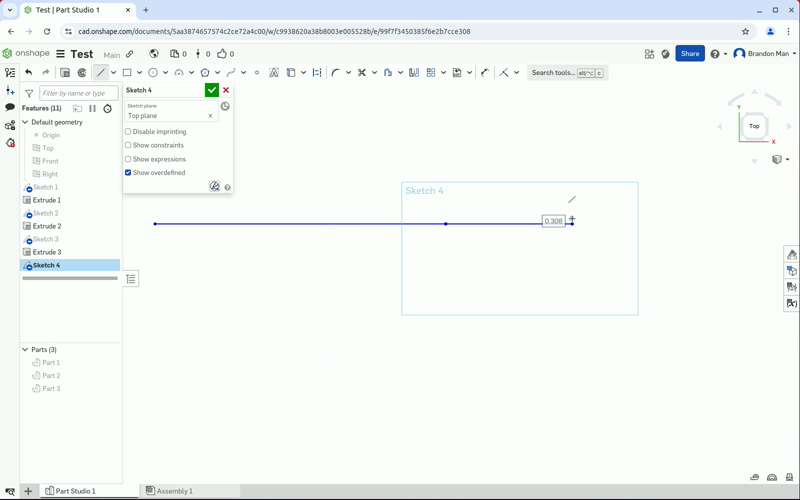
scroll(-6)
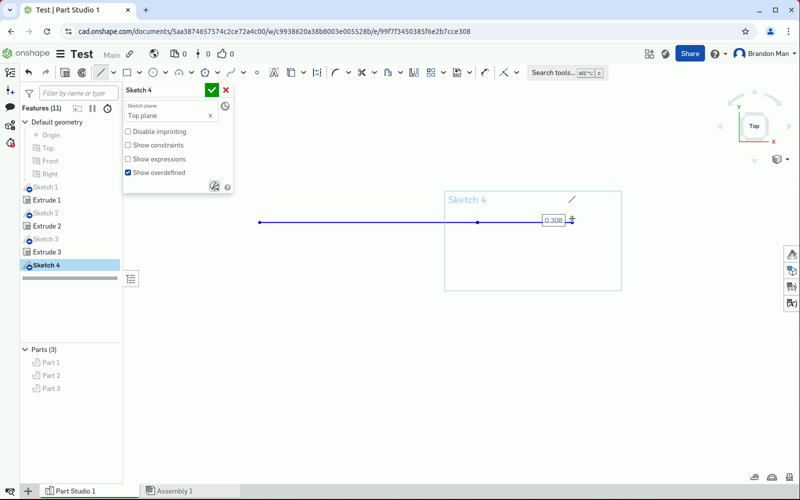
scroll(-6)
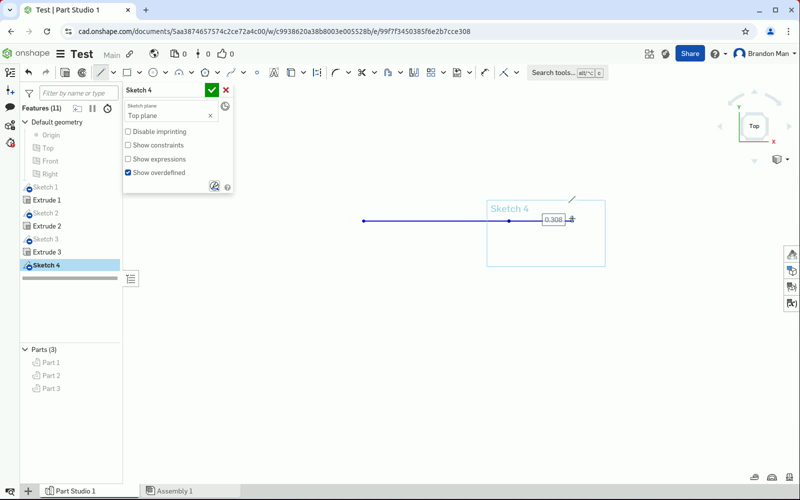
scroll(-6)
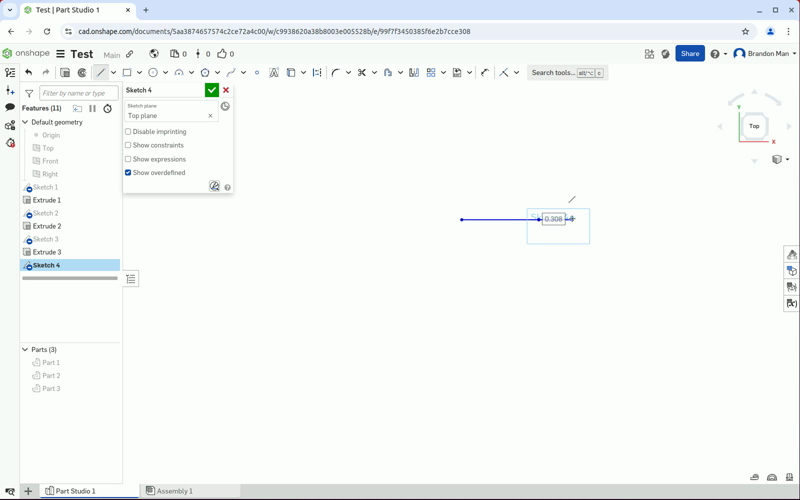
key_up(shift)
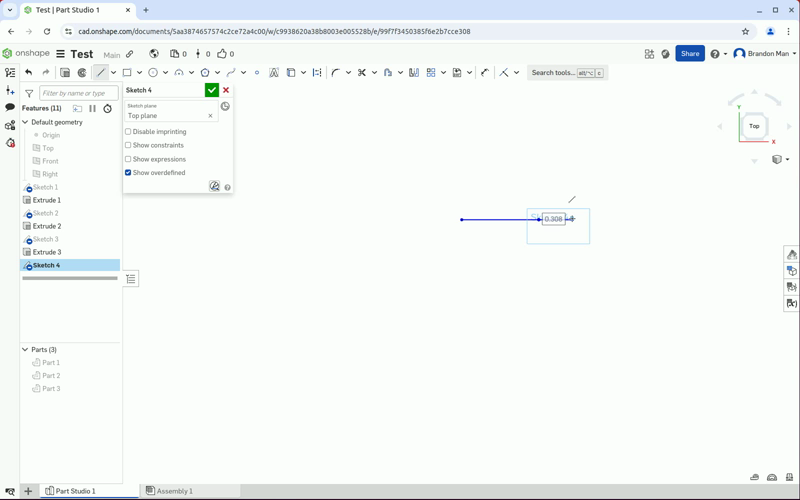
key_down(shift)
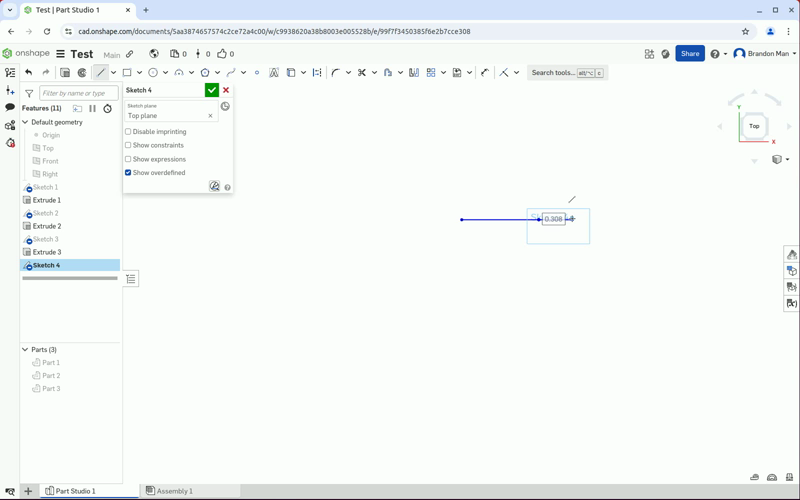
mouse_move(461, 218)
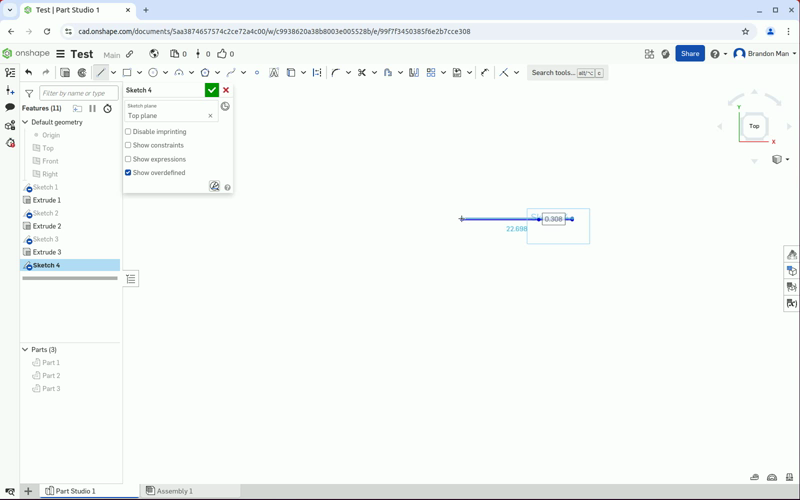
scroll(6)
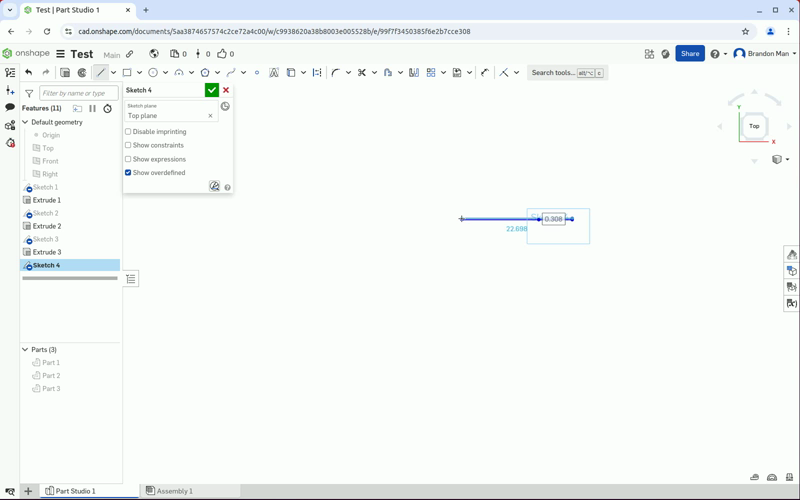
scroll(6)
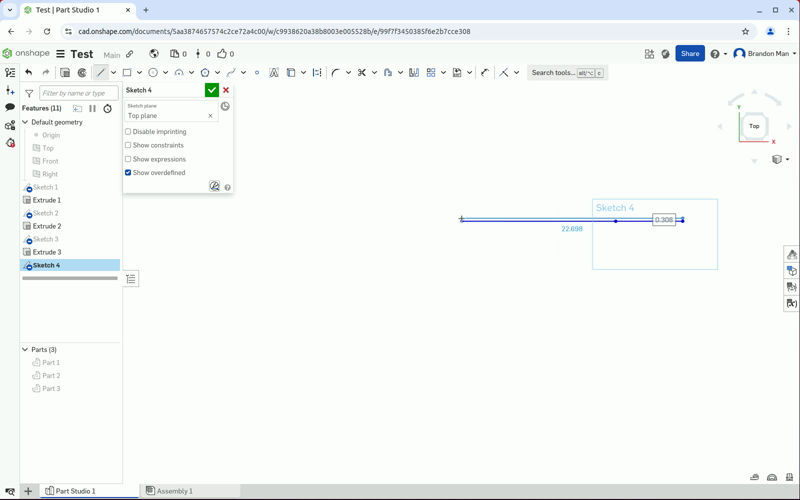
scroll(6)
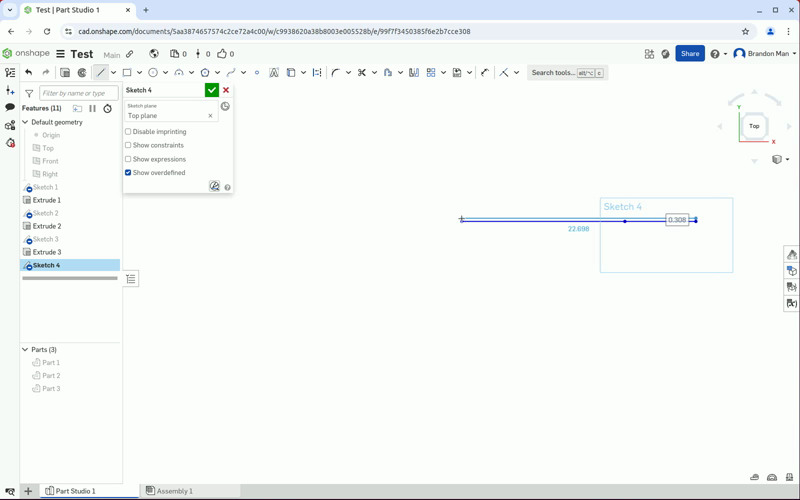
scroll(6)
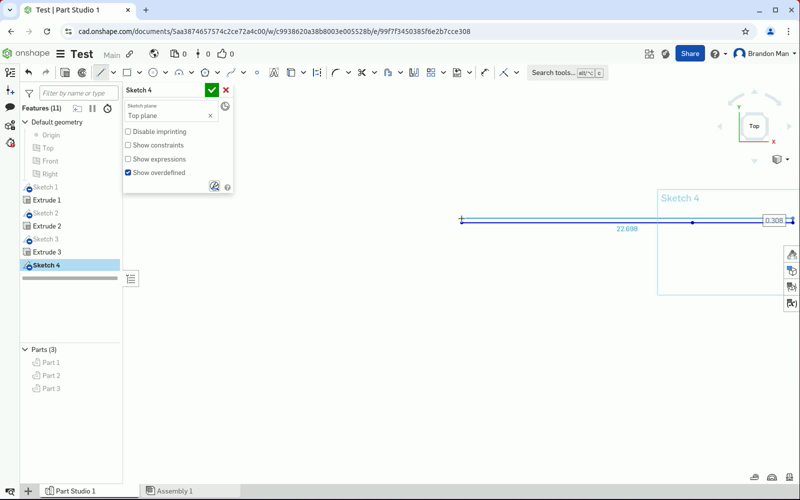
scroll(6)
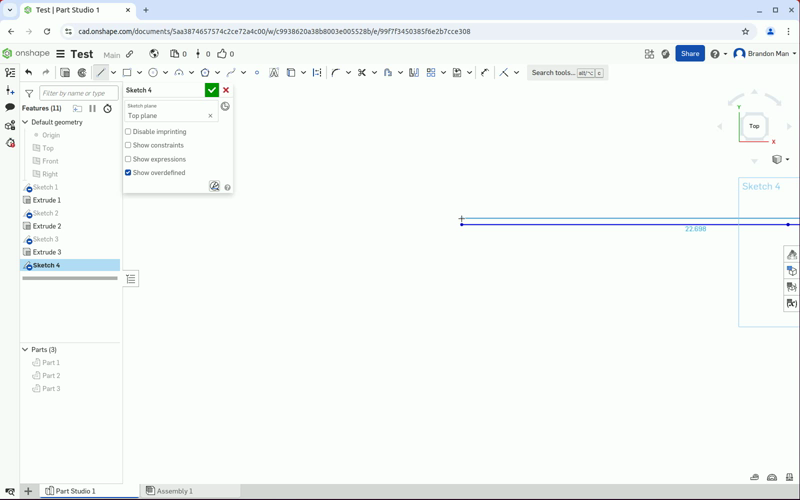
scroll(6)
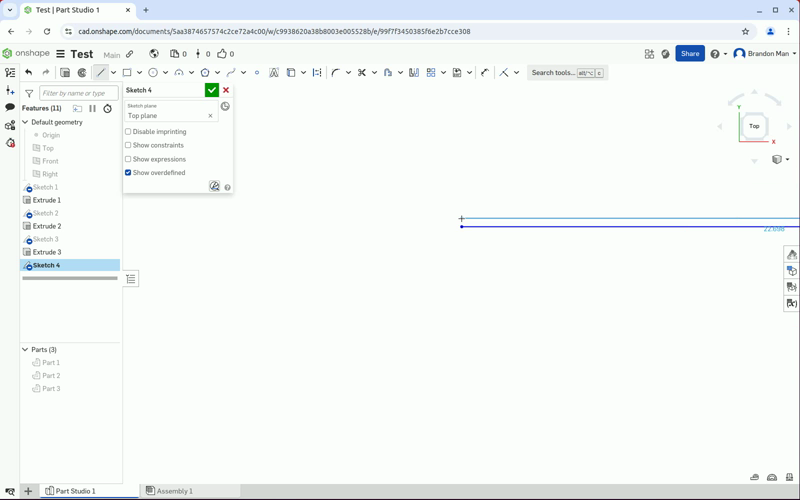
scroll(6)
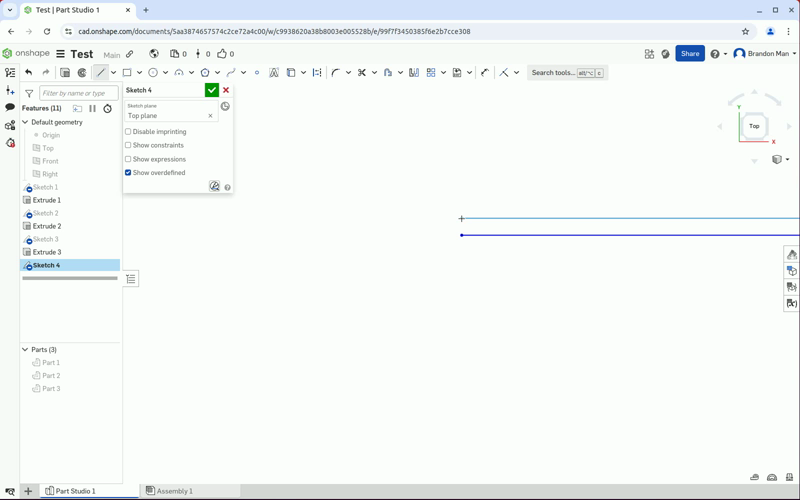
click(461, 218)
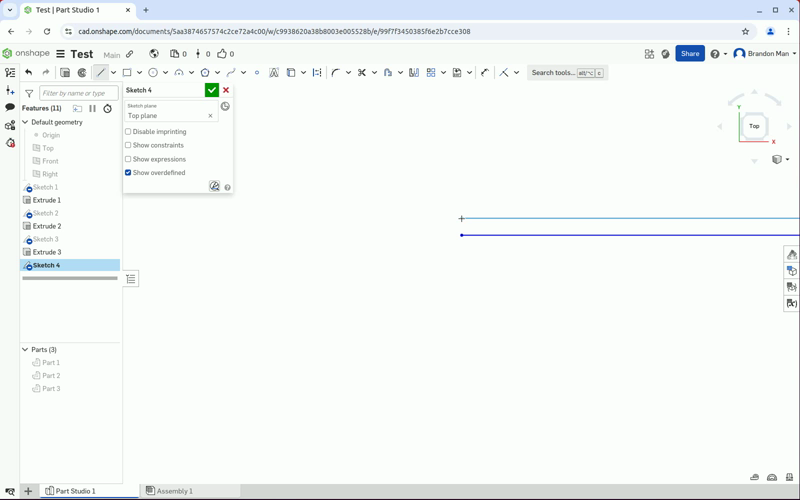
scroll(-6)
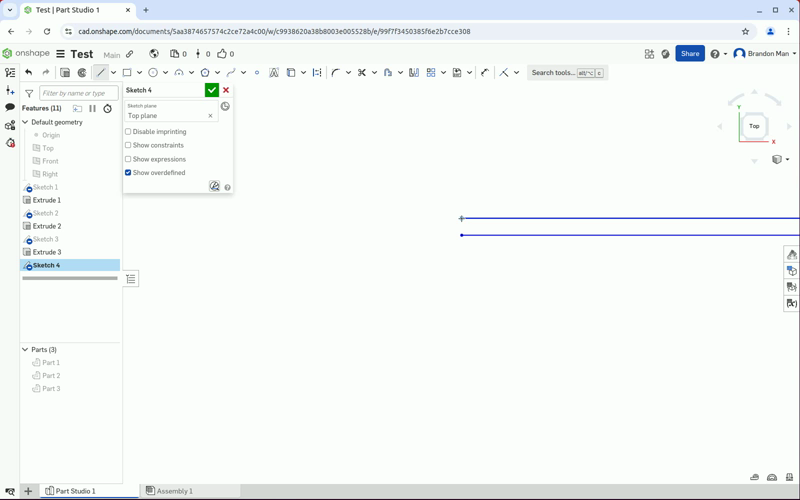
scroll(-6)
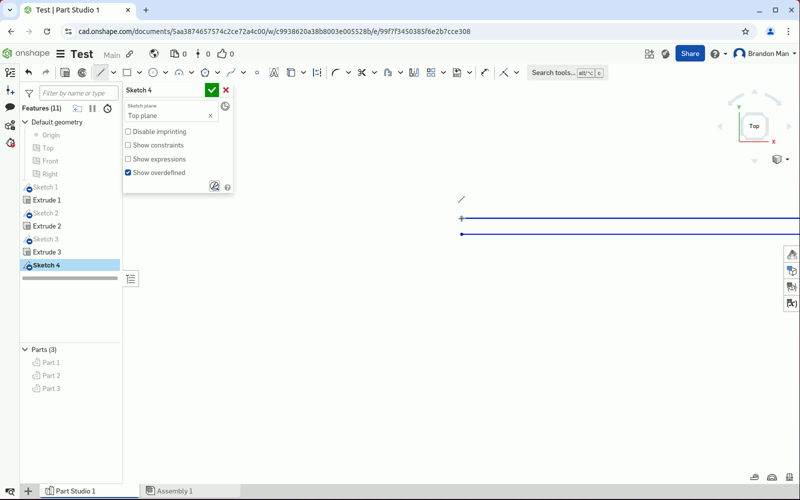
scroll(-6)
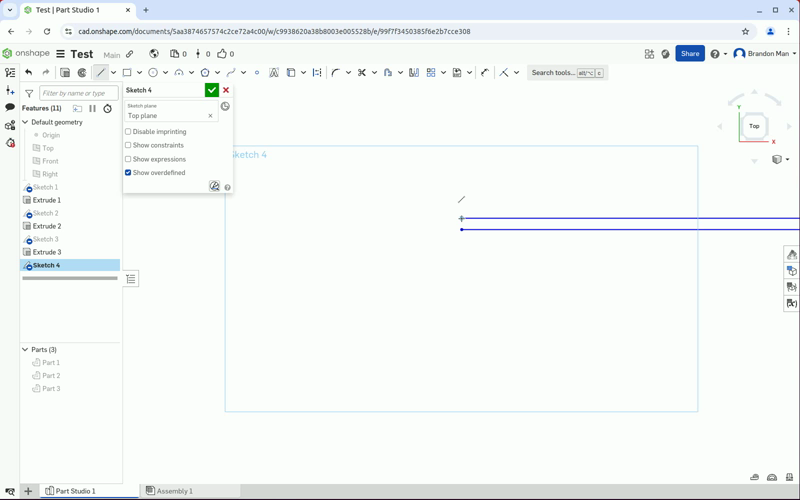
scroll(-6)
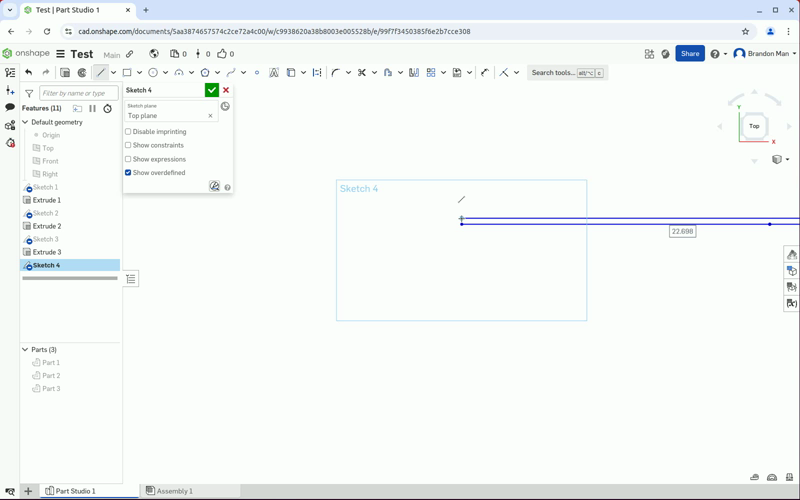
scroll(-6)
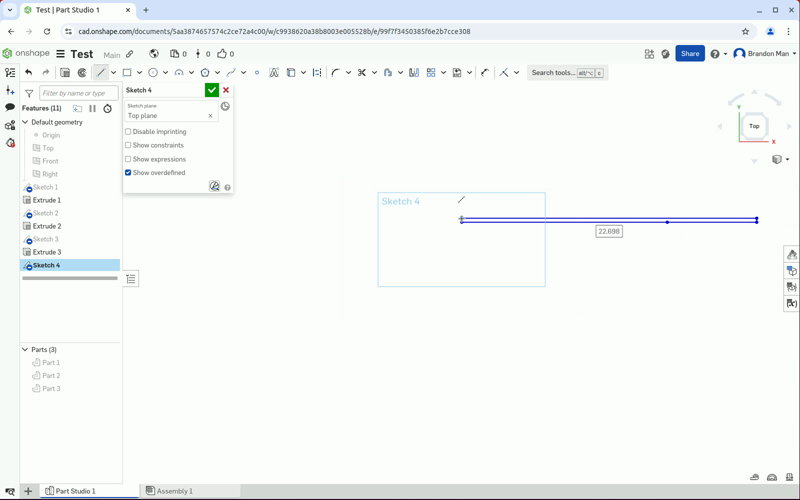
scroll(-6)
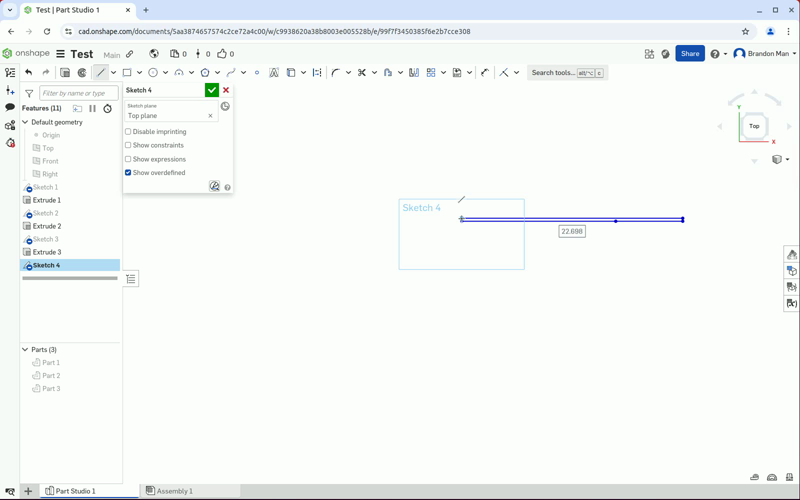
scroll(-6)
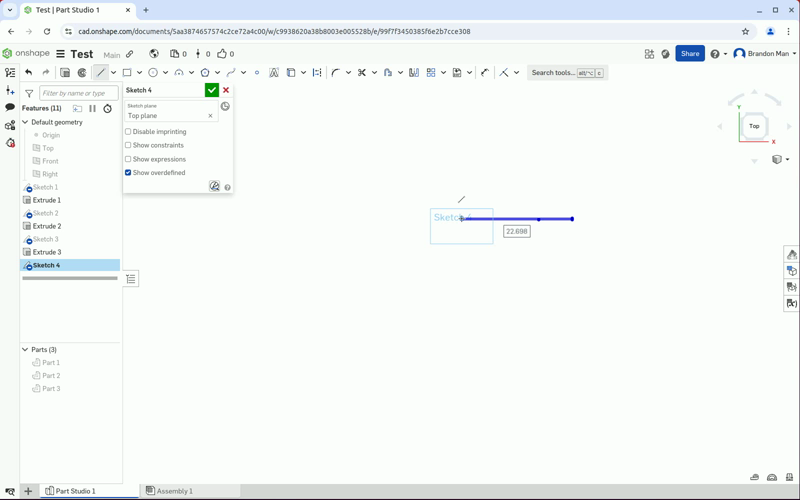
key_up(shift)
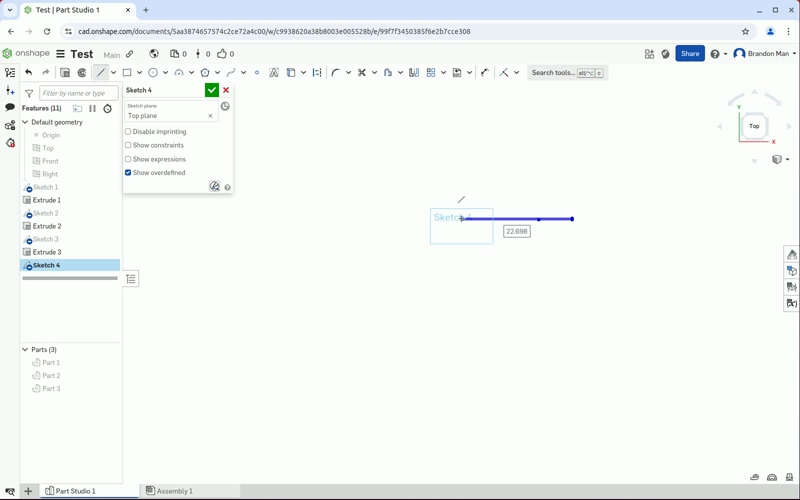
mouse_move(492, 218)
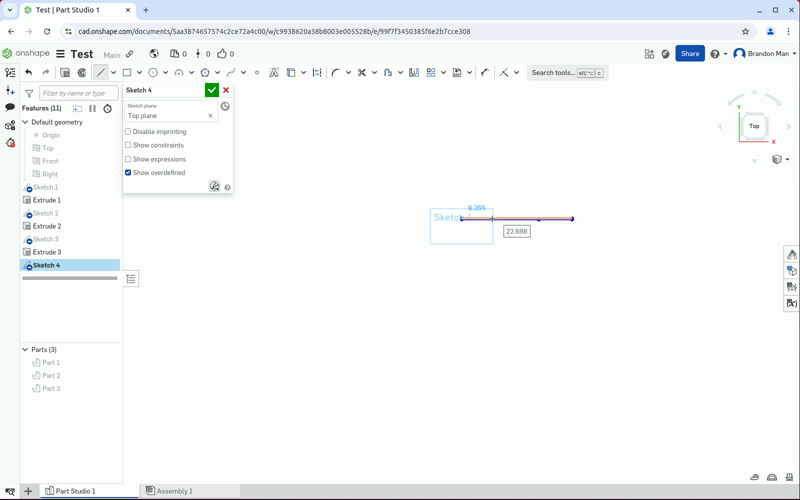
key_down(shift)
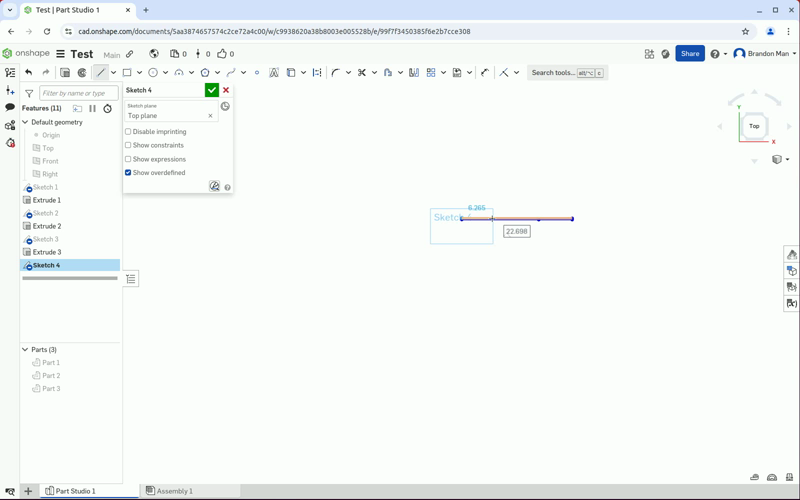
mouse_move(461, 219)
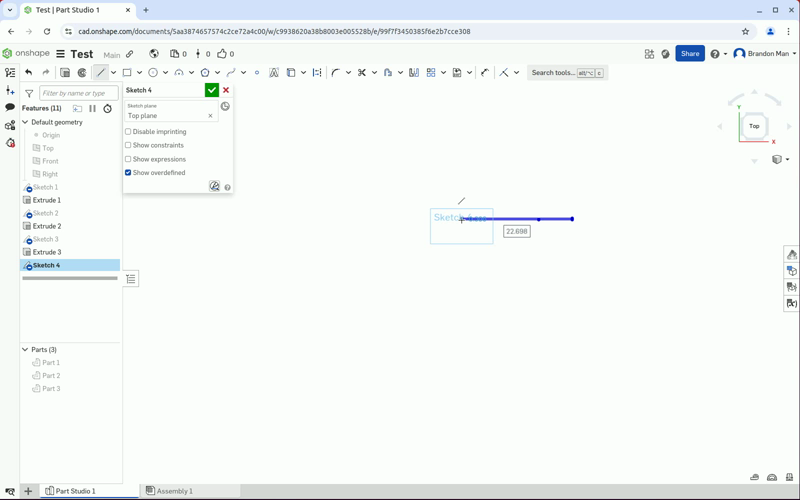
scroll(6)
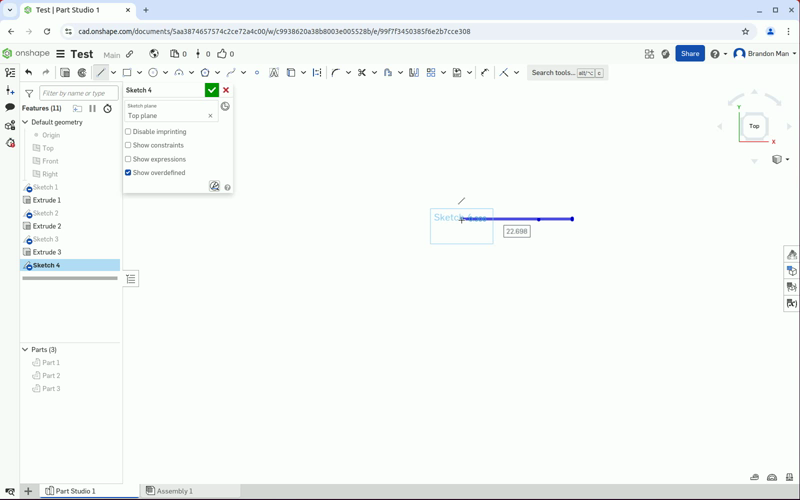
scroll(6)
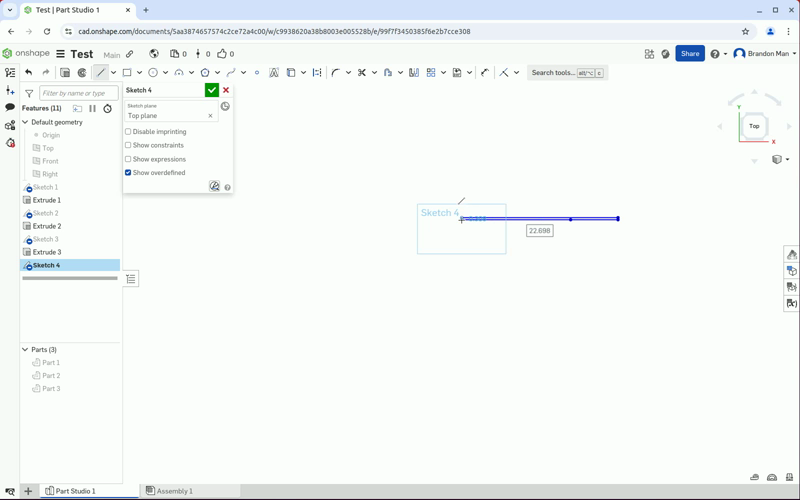
scroll(6)
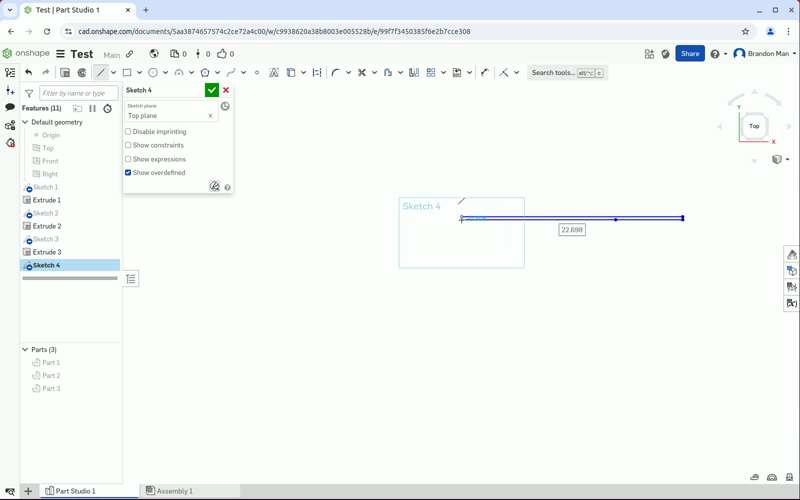
scroll(6)
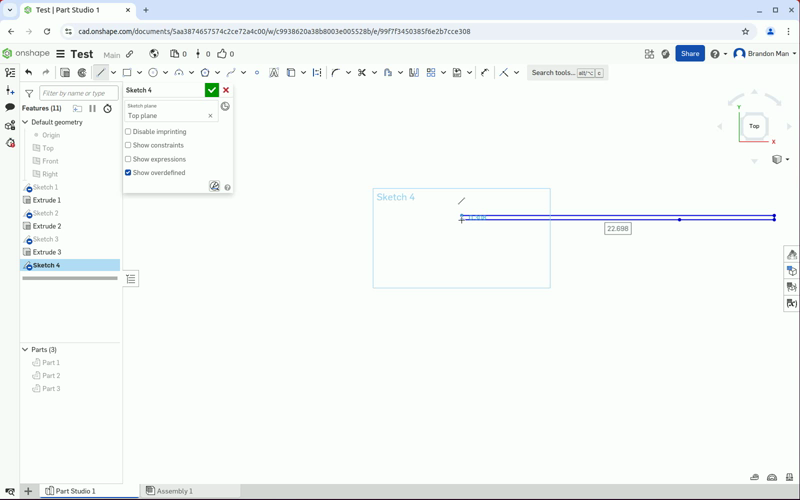
scroll(6)
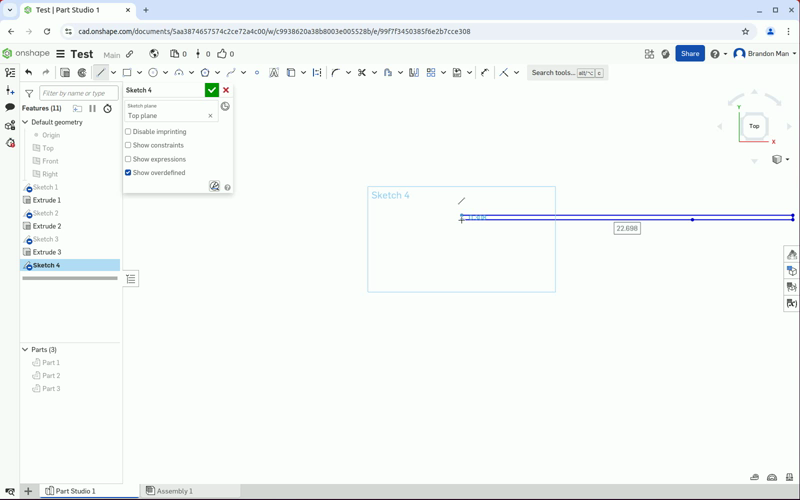
scroll(6)
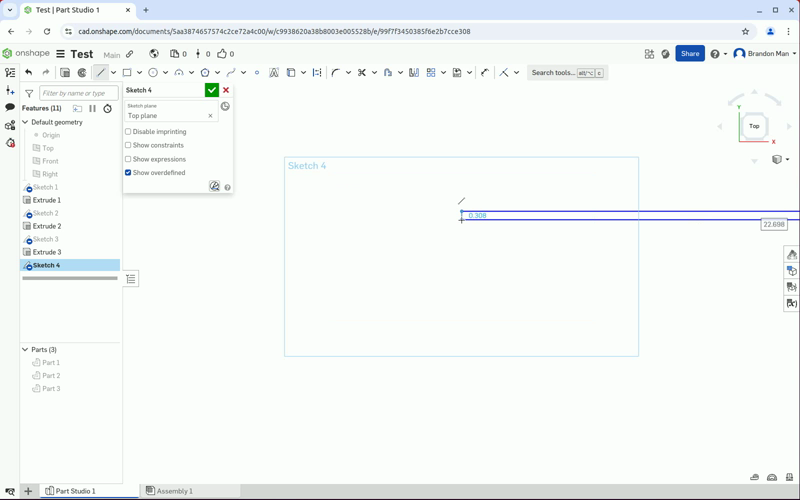
scroll(6)
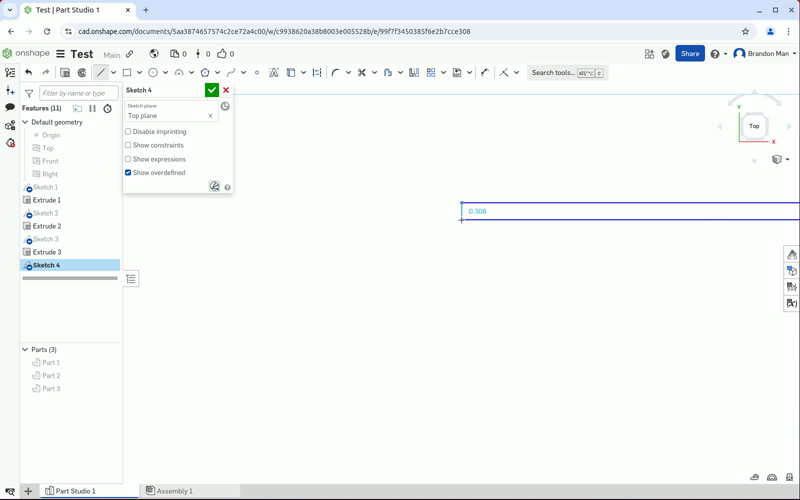
key_up(shift)
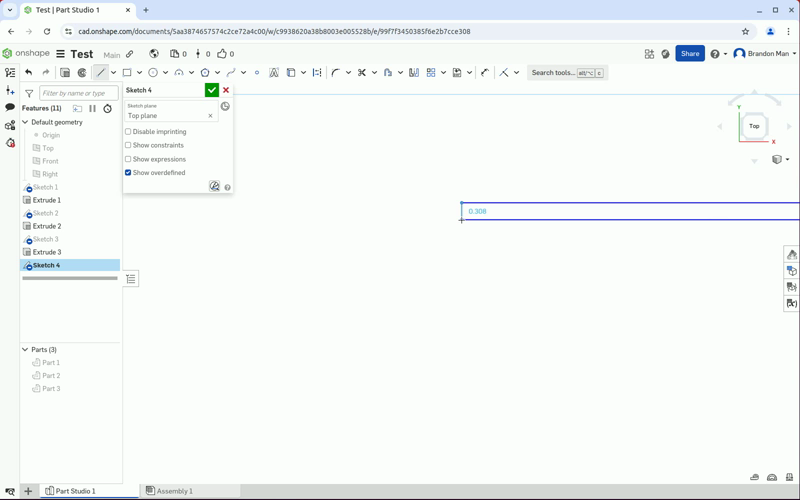
click(461, 219)
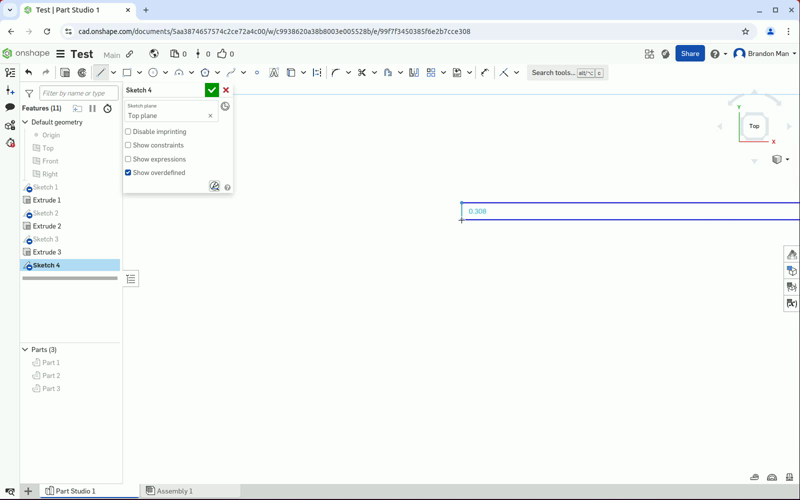
scroll(-6)
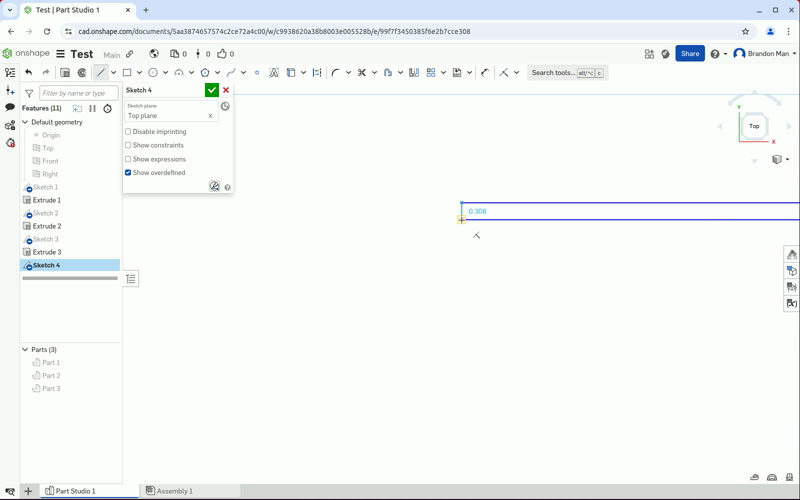
scroll(-6)
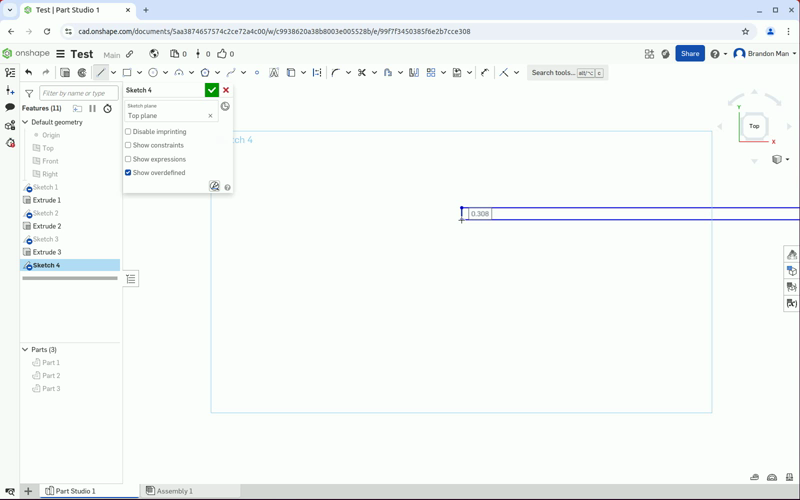
scroll(-6)
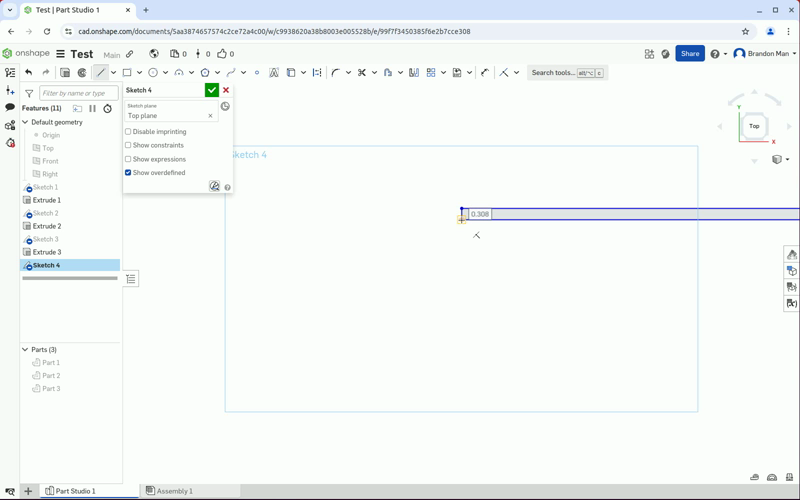
scroll(-6)
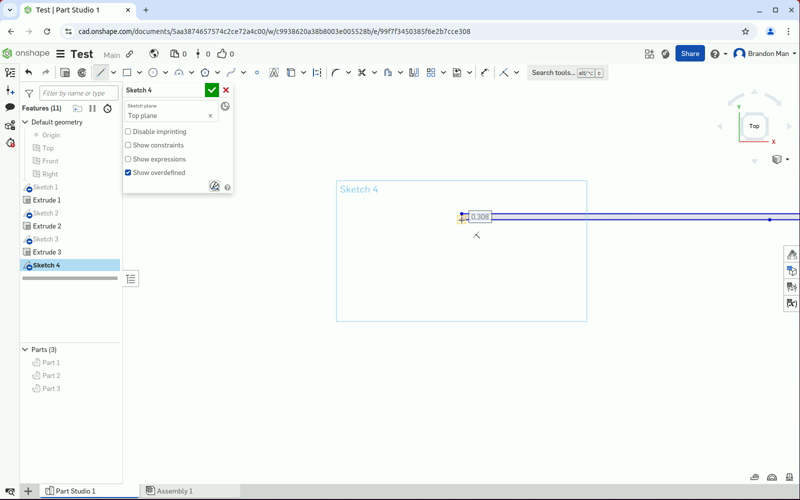
scroll(-6)
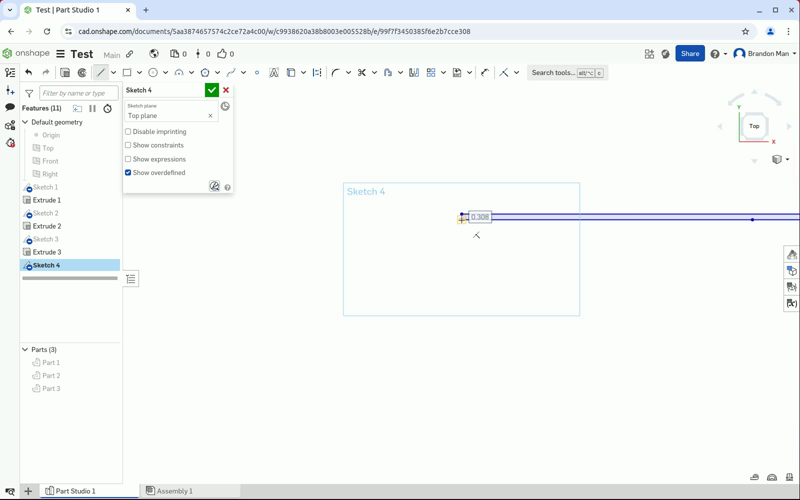
scroll(-6)
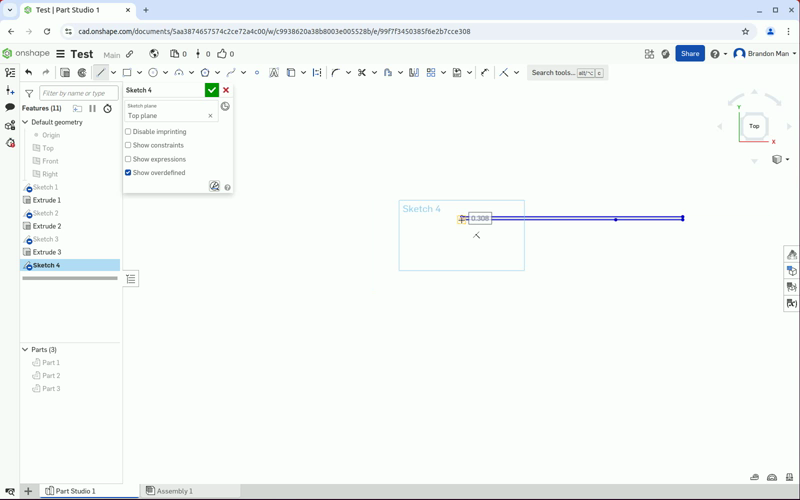
scroll(-6)
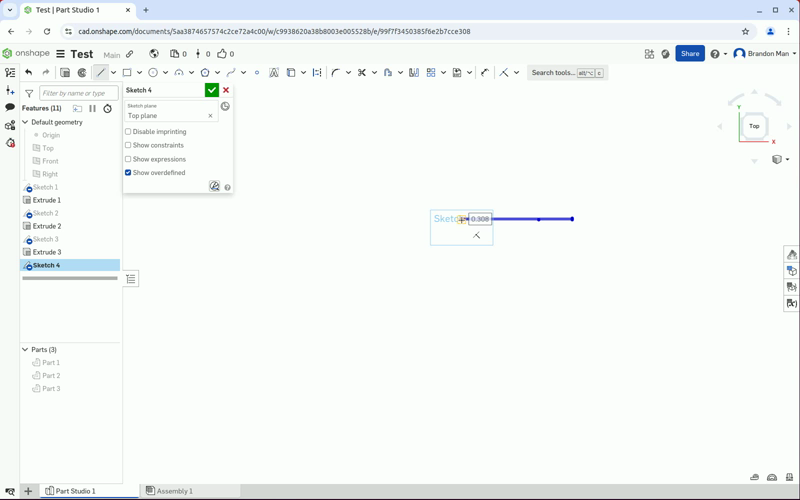
key(esc)
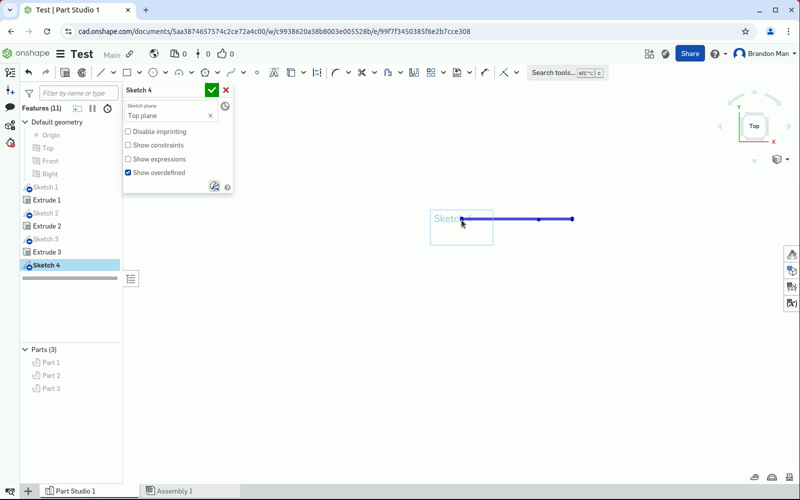
mouse_move(560, 218)
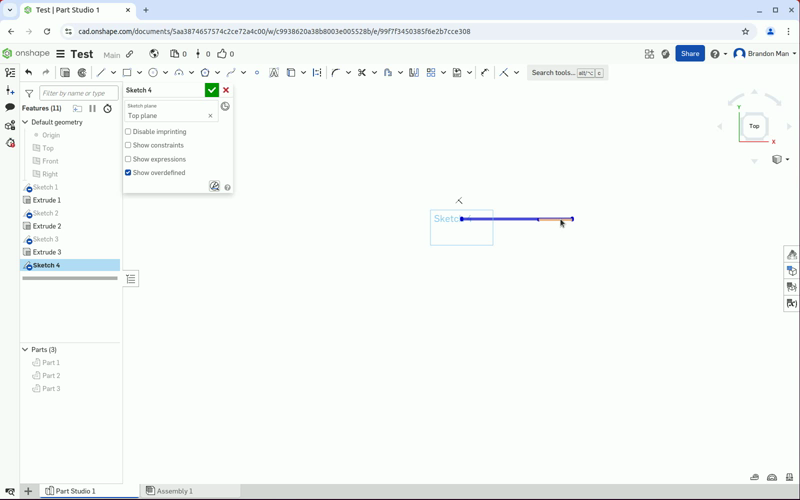
scroll(6)
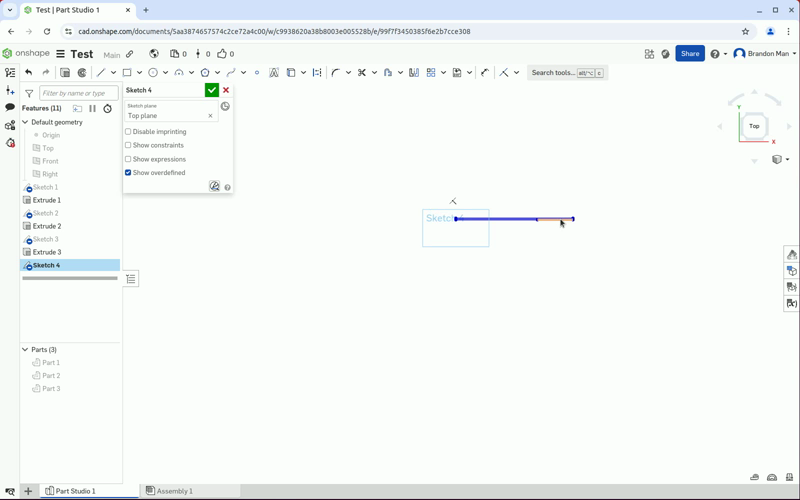
scroll(6)
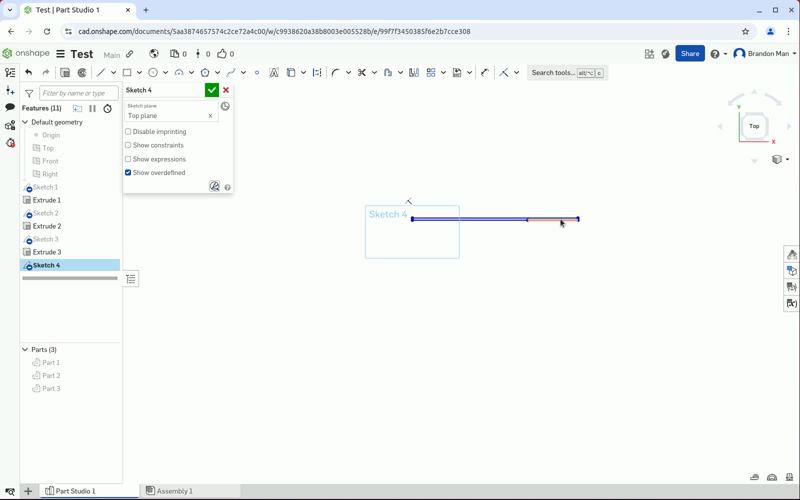
scroll(6)
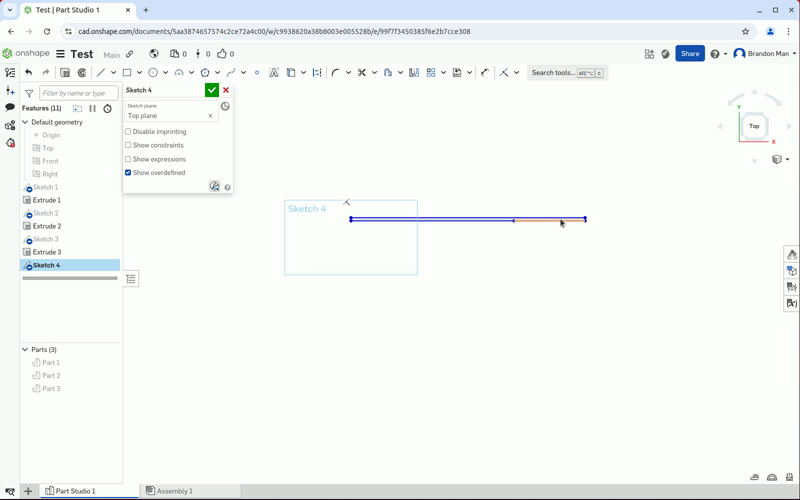
scroll(6)
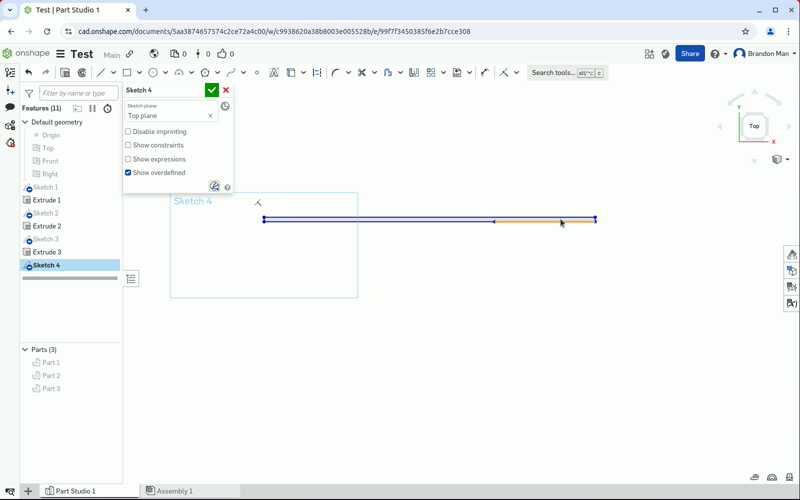
scroll(6)
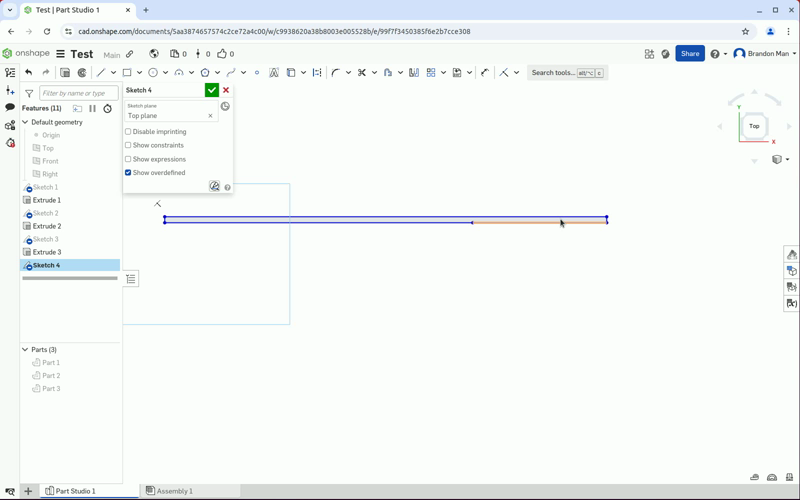
scroll(6)
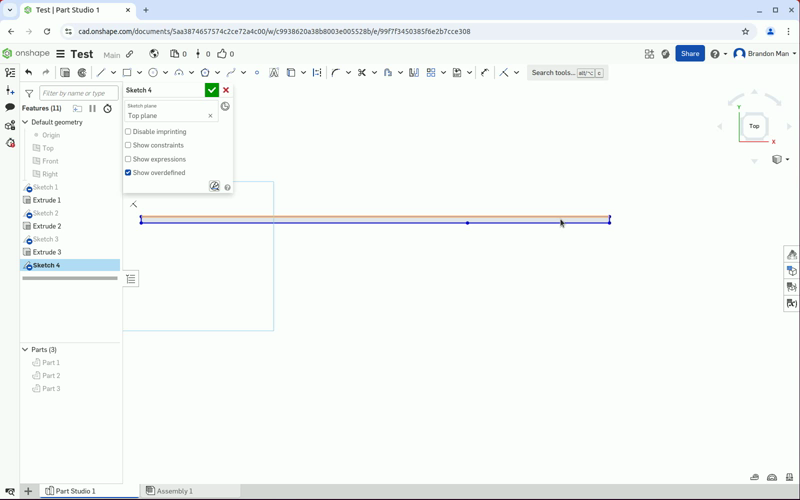
scroll(6)
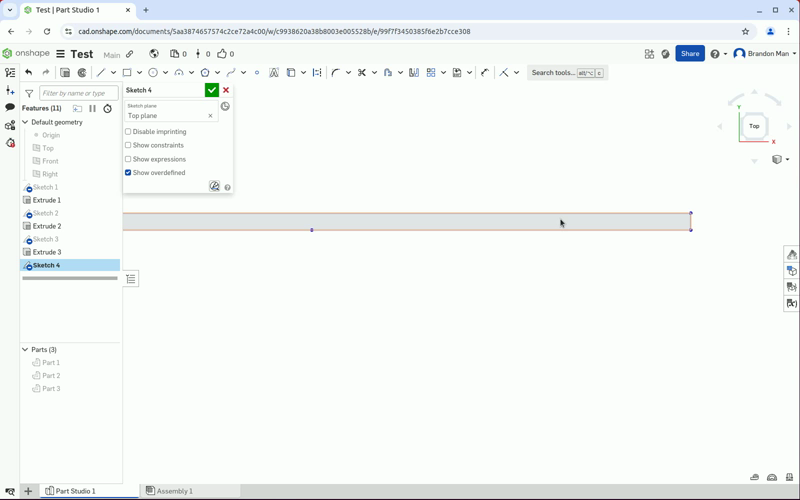
click(560, 218)
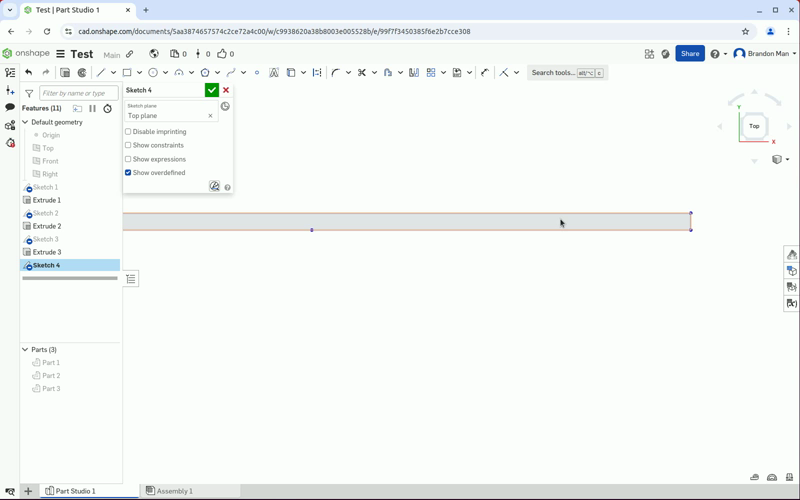
scroll(-6)
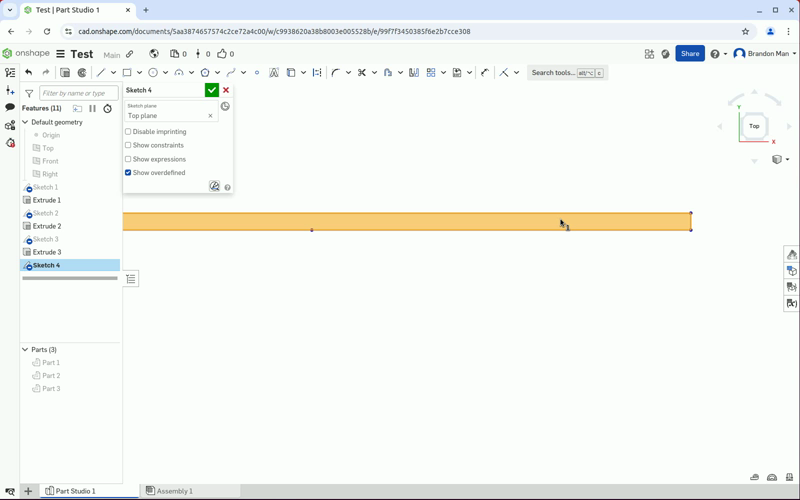
scroll(-6)
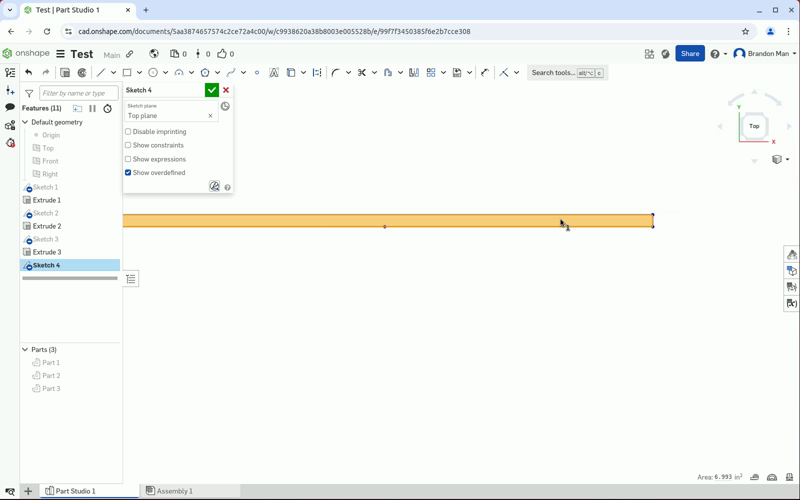
scroll(-6)
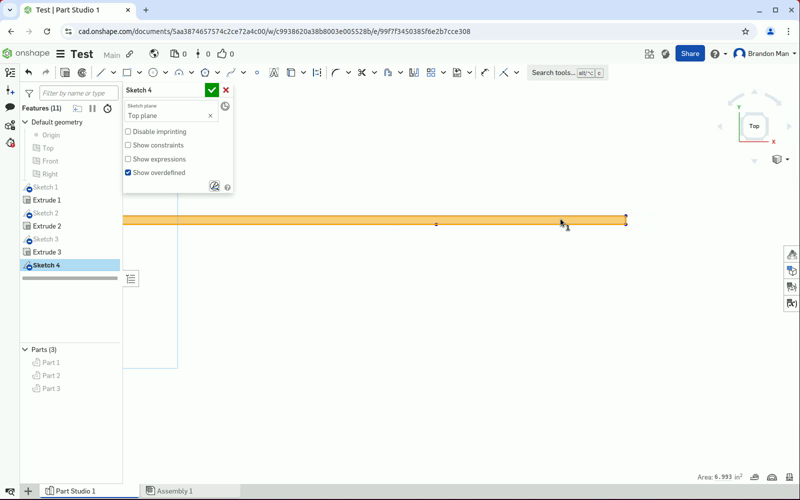
scroll(-6)
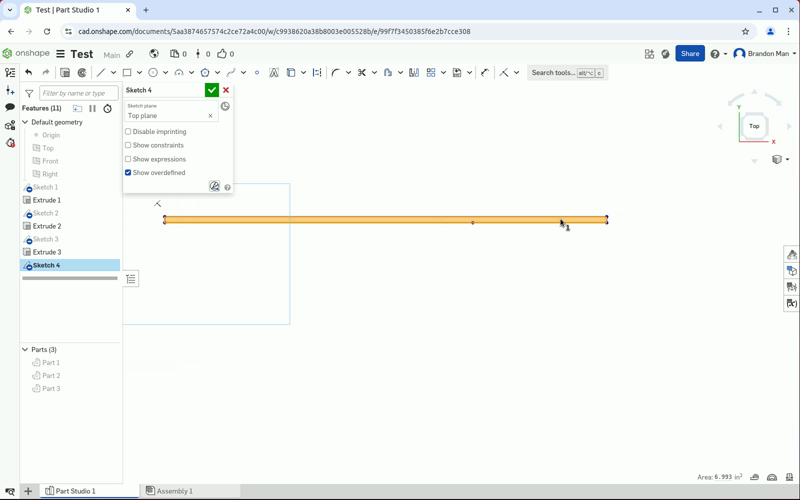
scroll(-6)
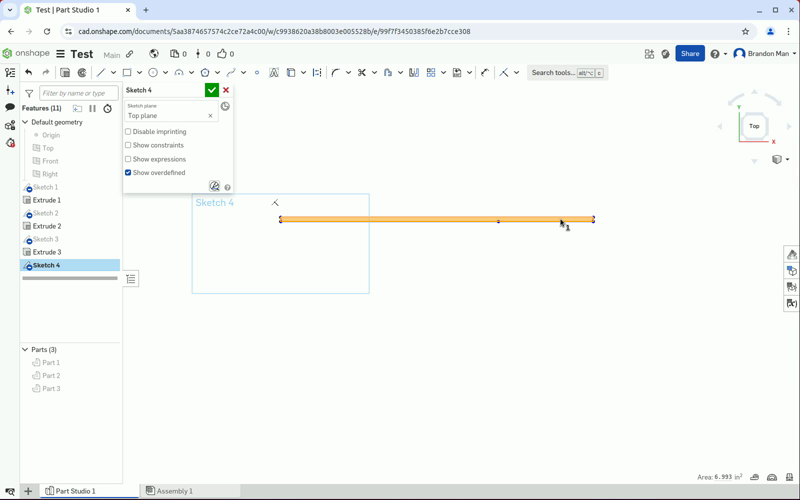
scroll(-6)
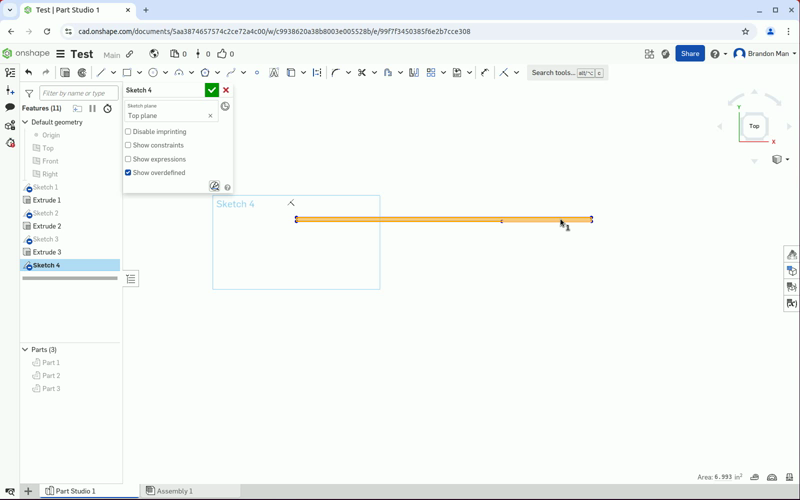
scroll(-6)
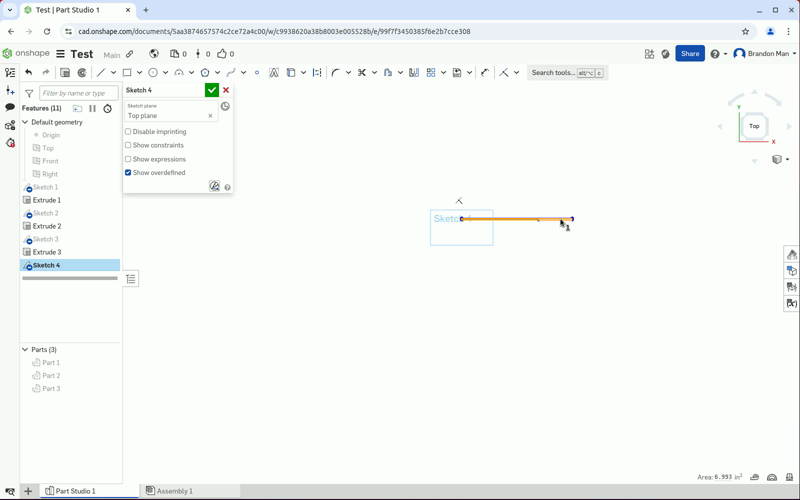
mouse_move(73, 352)
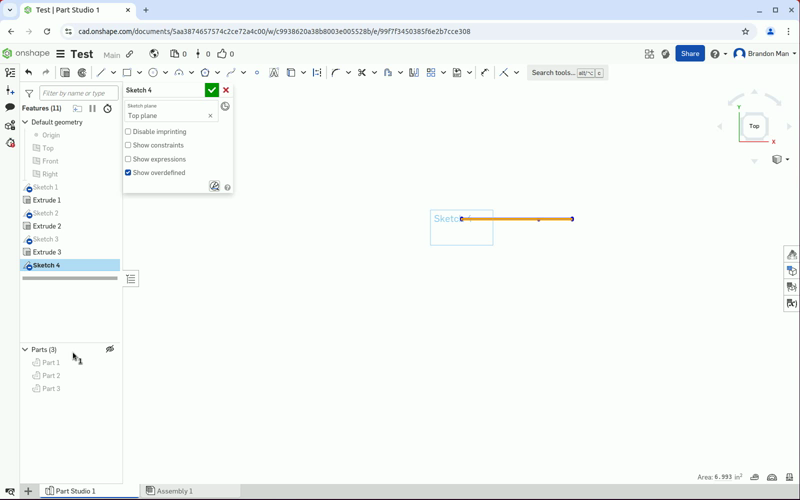
key(shift+y)
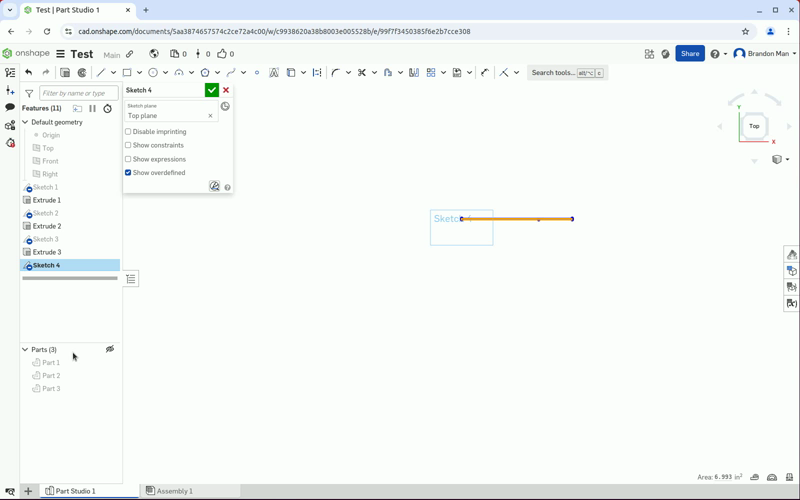
key(shift+e)
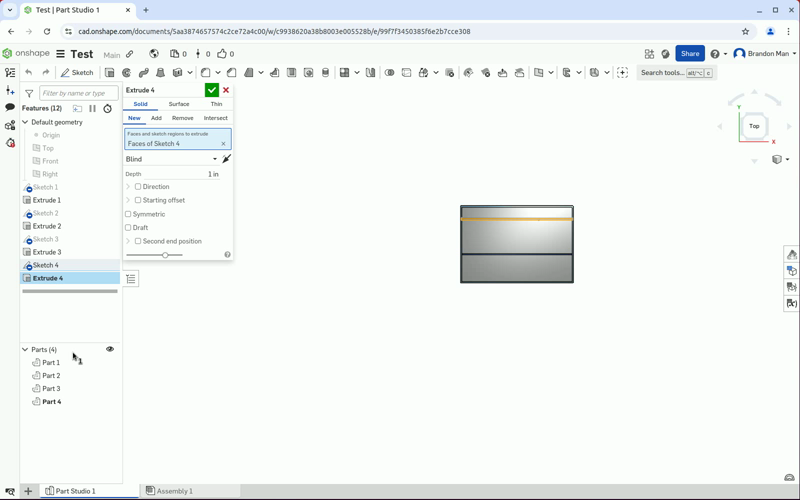
mouse_move(143, 106)
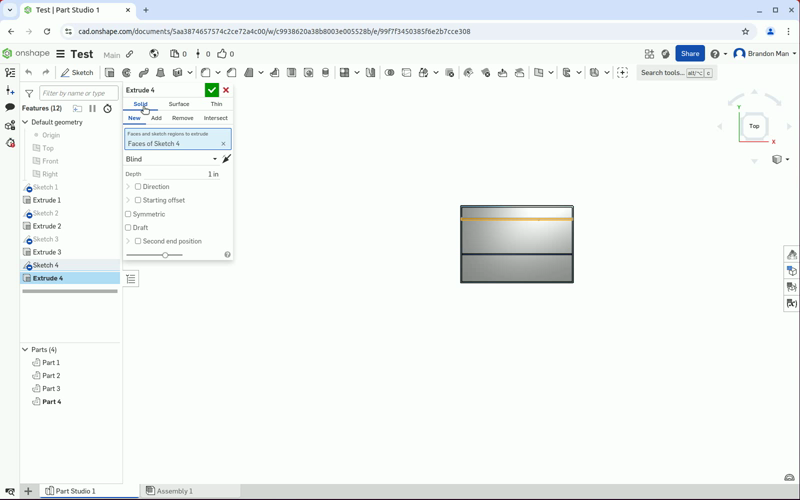
click(143, 106)
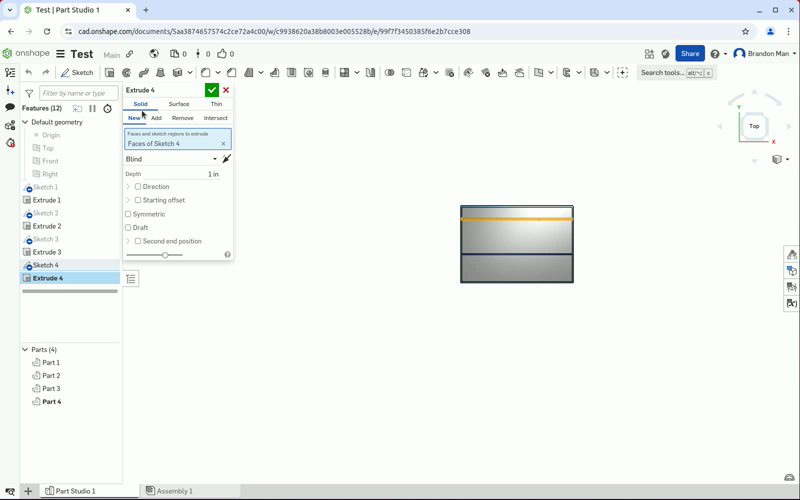
mouse_move(137, 120)
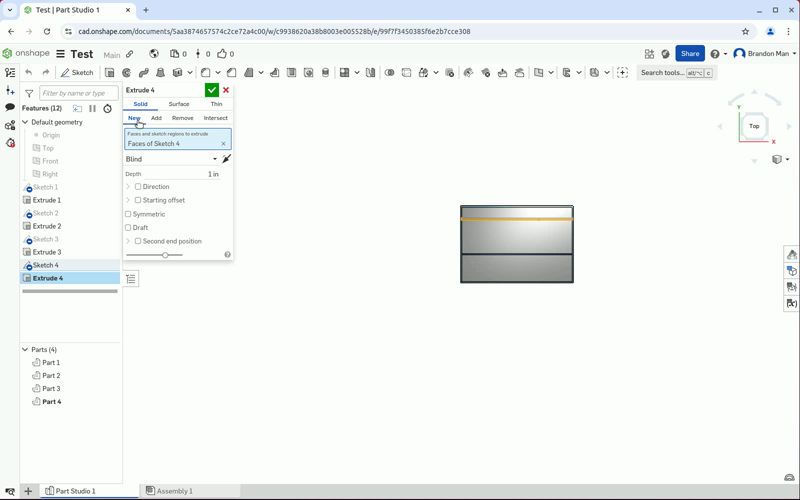
click(137, 120)
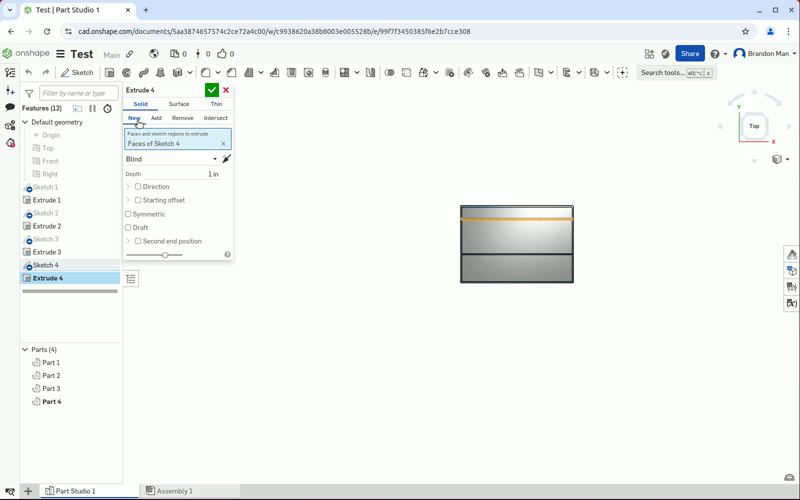
key(tab, 4)
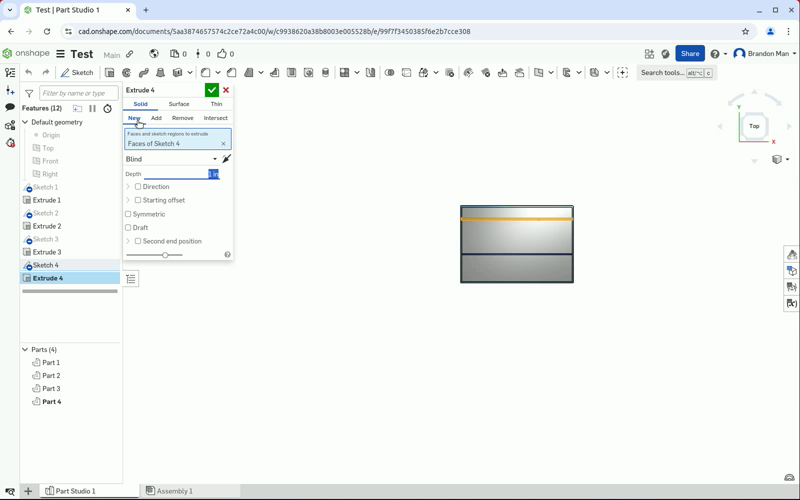
text(7.943)
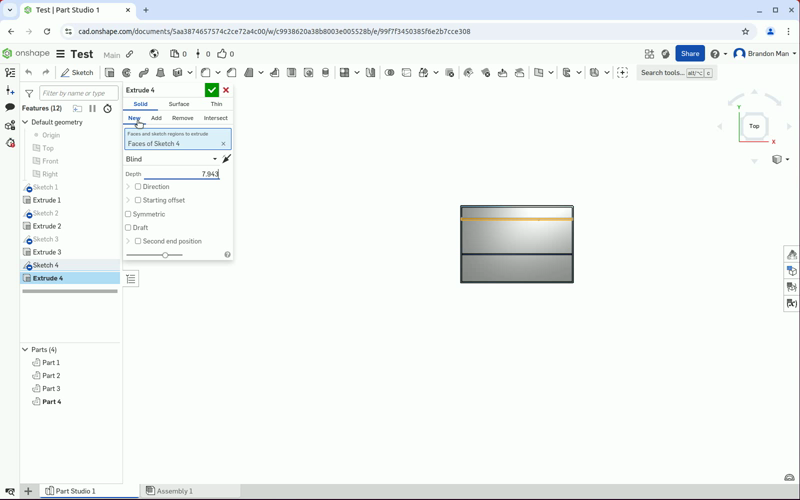
key(enter)
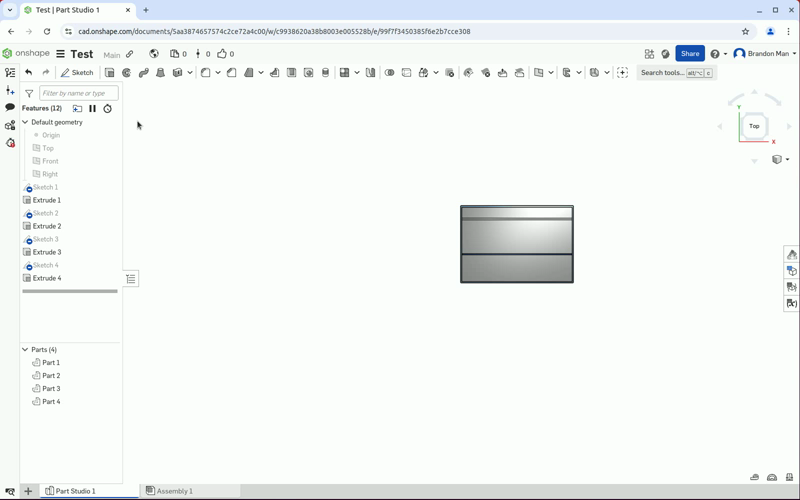
key(shift+h)
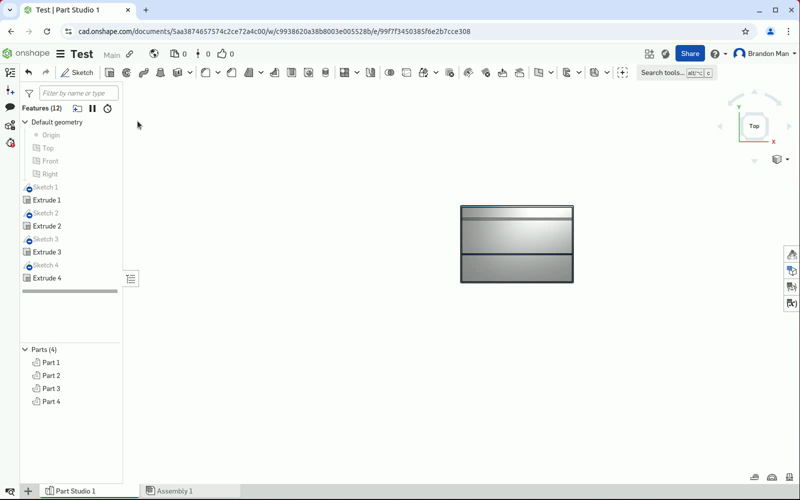
key(shift+h)
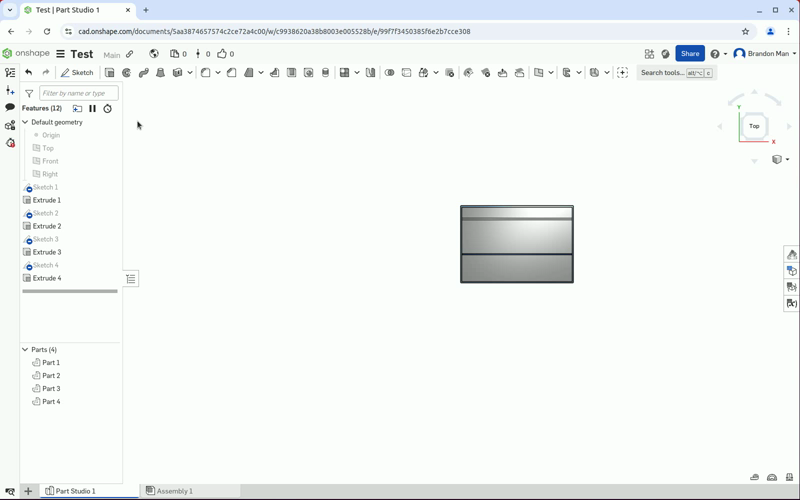
mouse_move(73, 189)
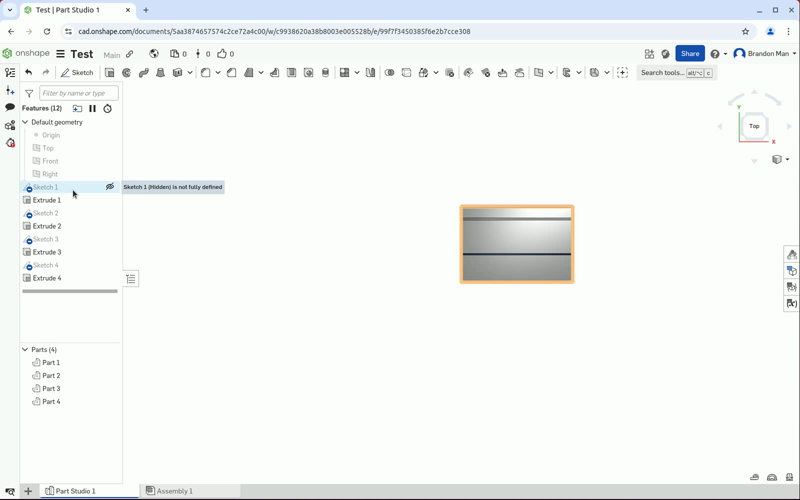
click(73, 189)
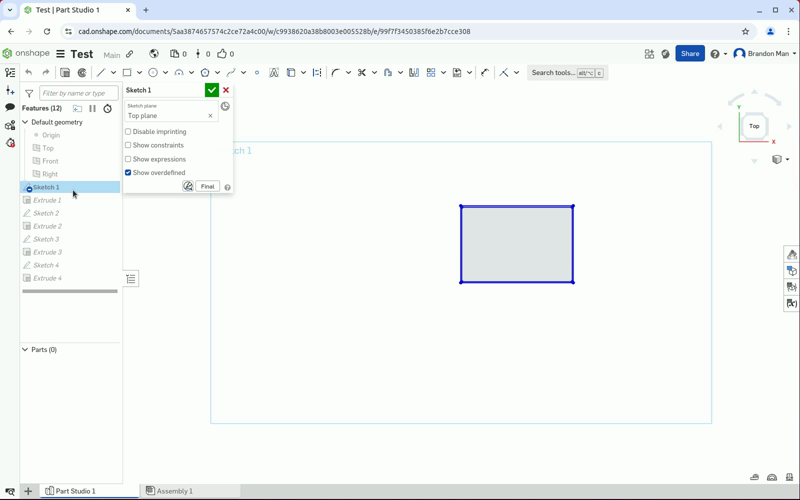
mouse_move(229, 92)
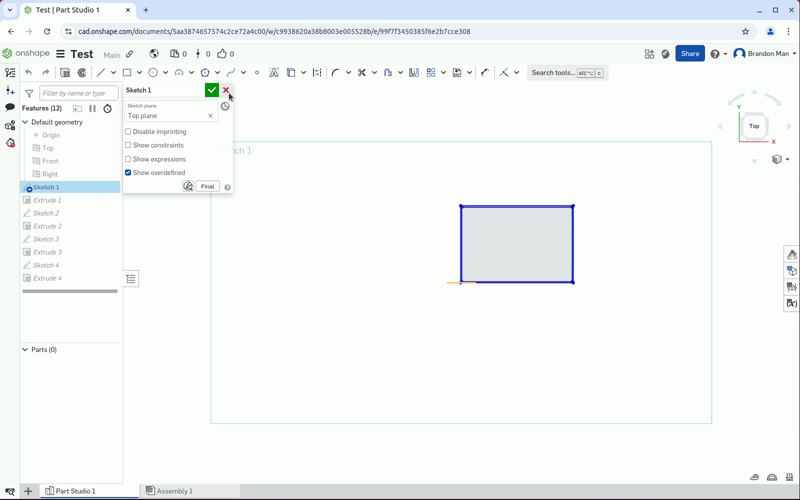
click(229, 92)
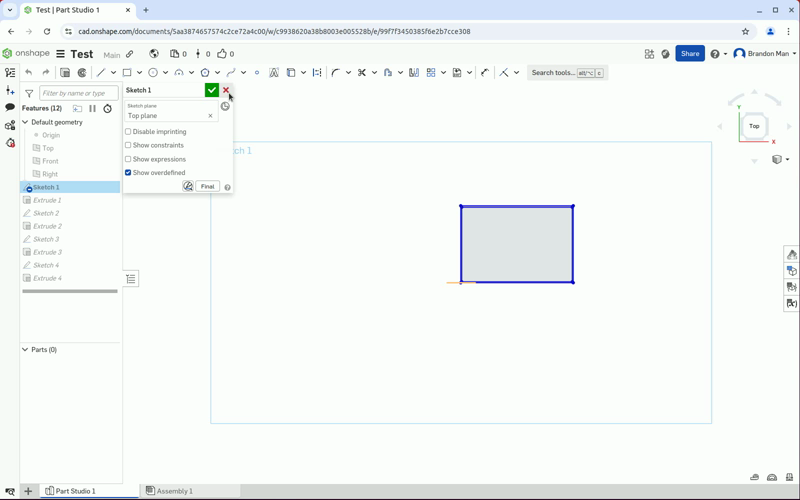
key(shift+s)
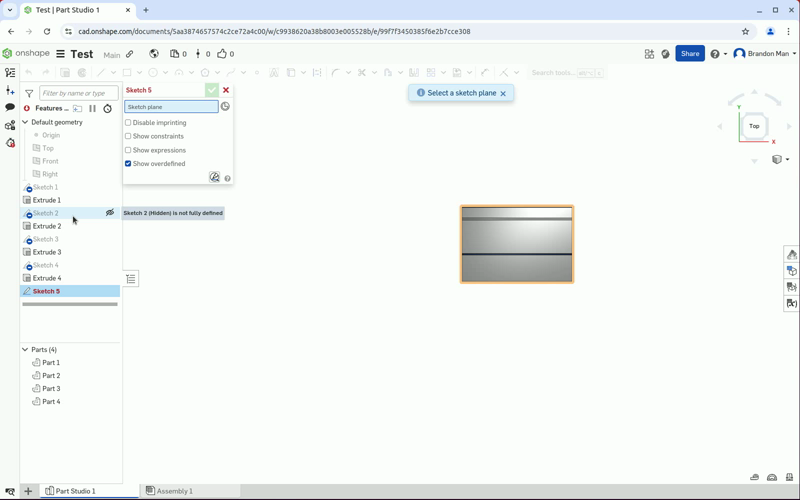
scroll(3)
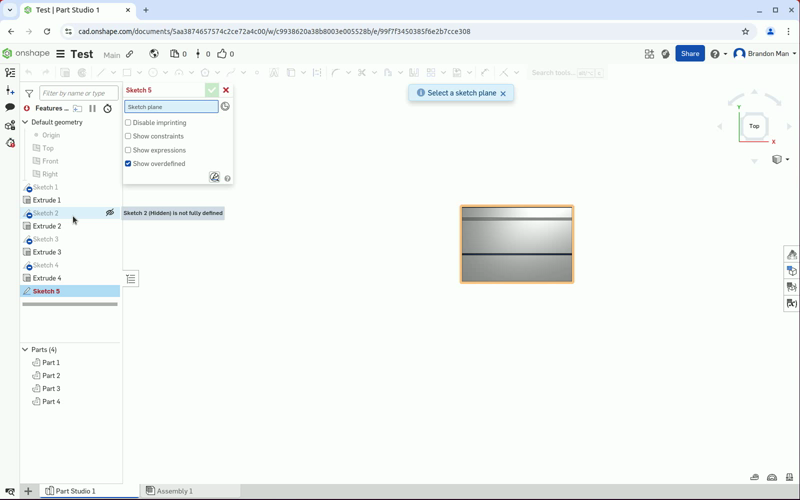
mouse_move(73, 150)
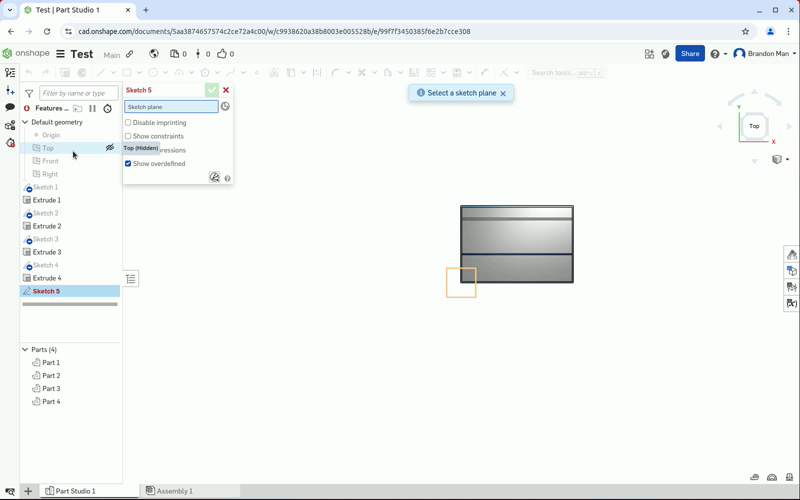
click(73, 150)
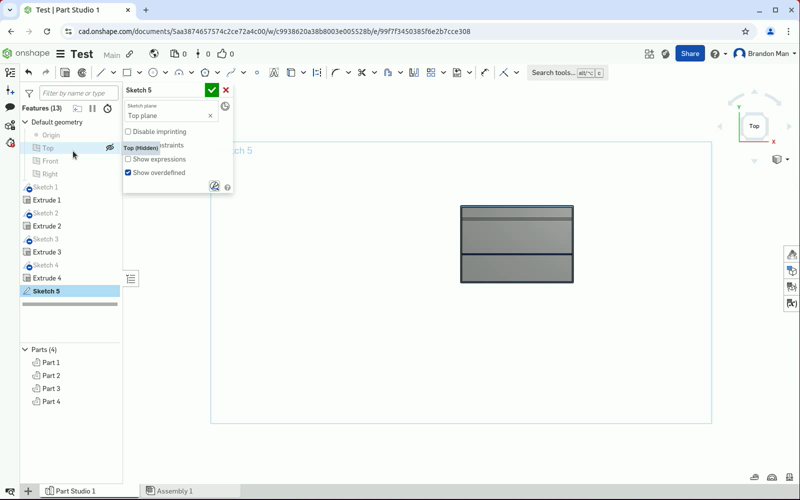
mouse_move(73, 352)
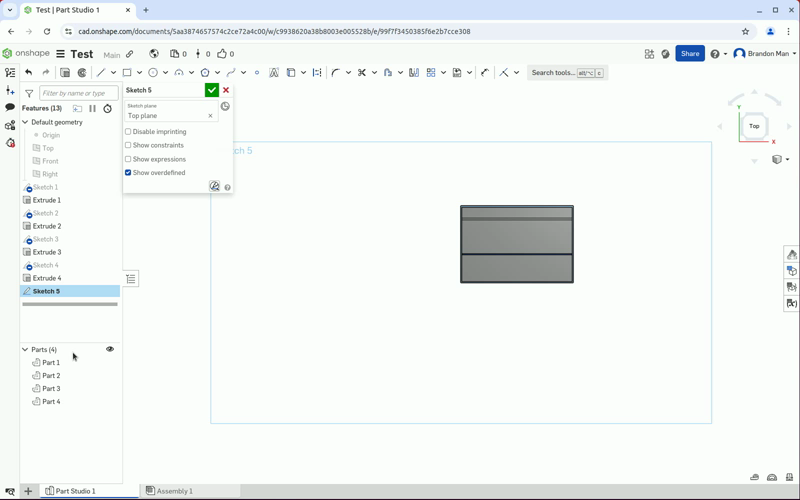
key(y)
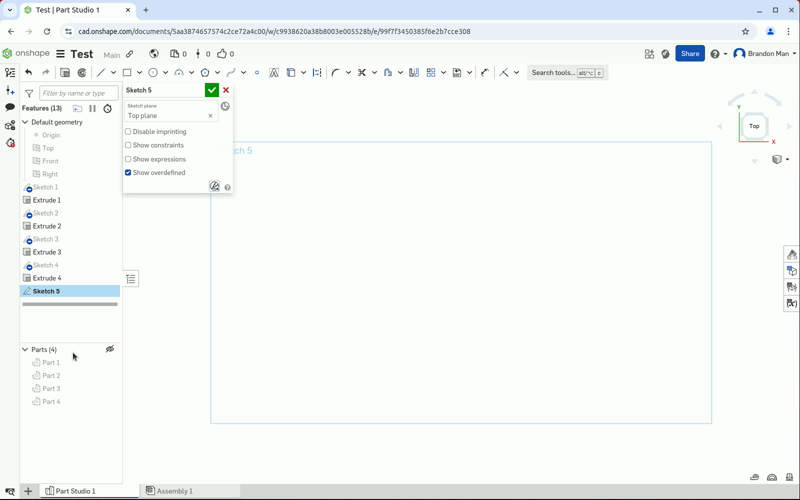
key(l)
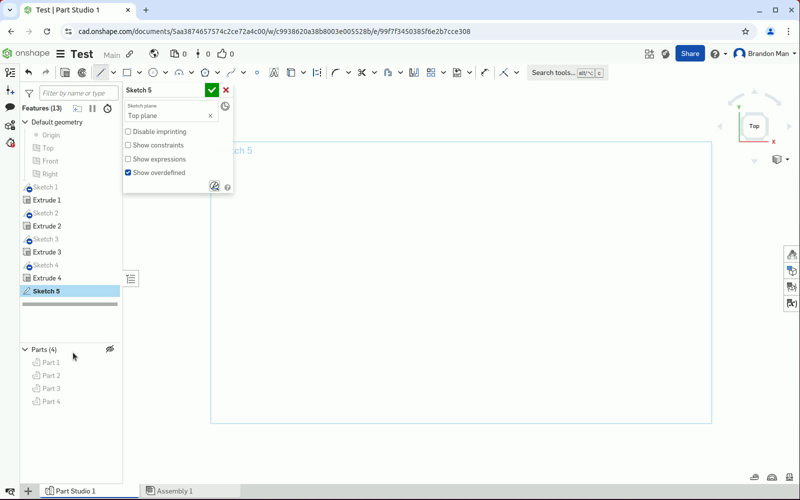
key_down(shift)
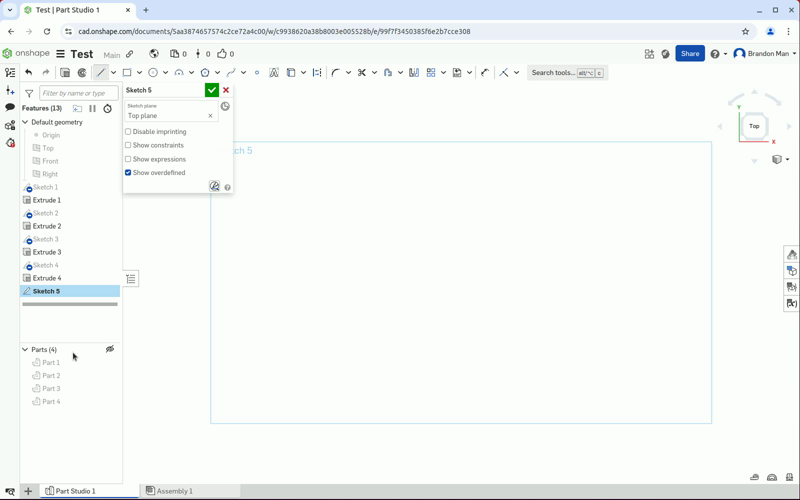
mouse_move(538, 253)
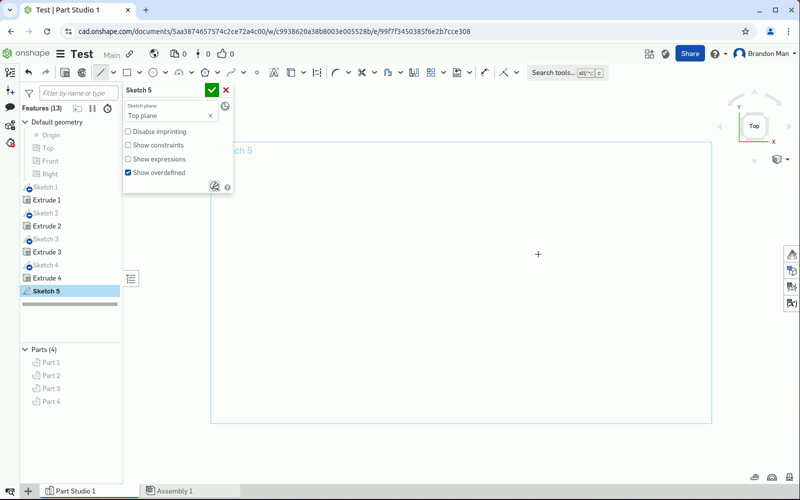
click(538, 253)
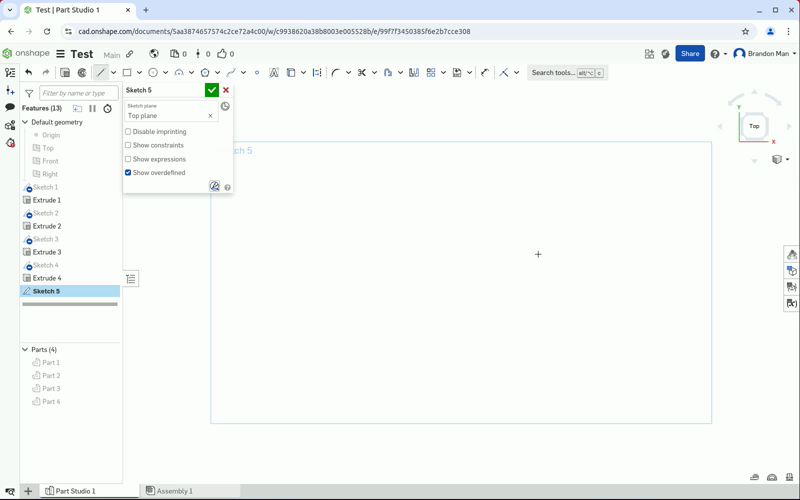
key_up(shift)
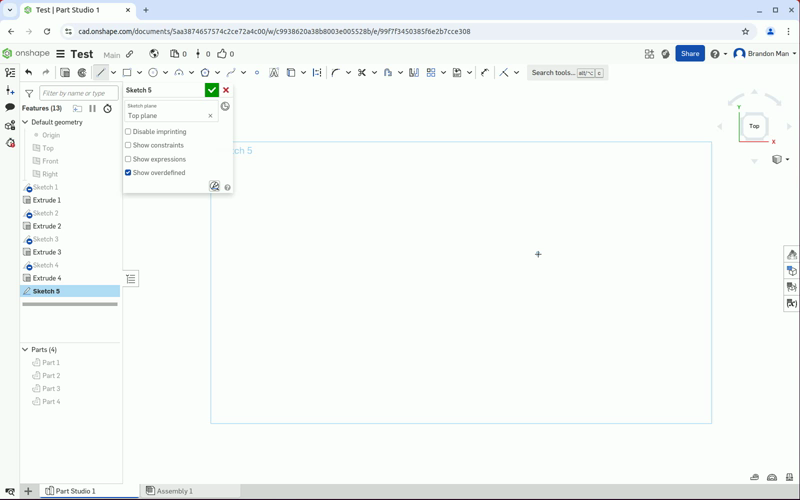
key_down(shift)
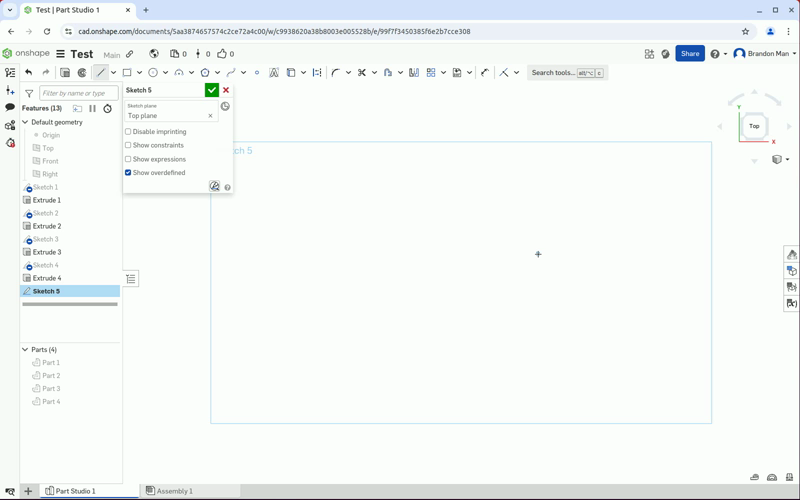
mouse_move(568, 253)
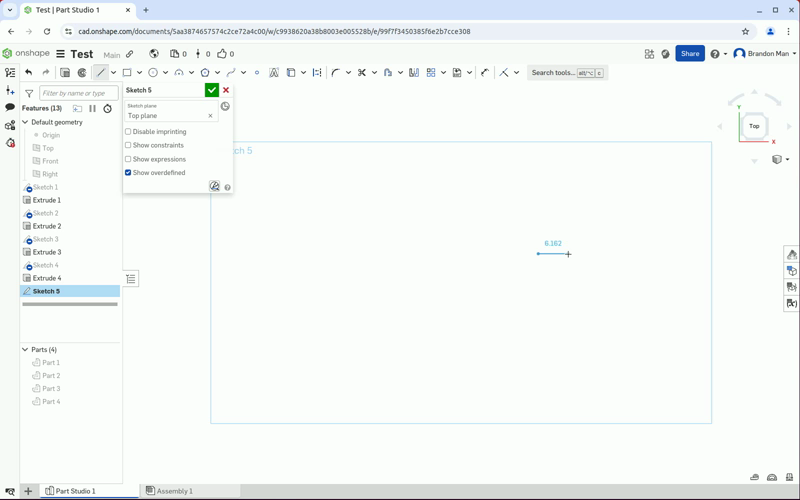
mouse_move(539, 253)
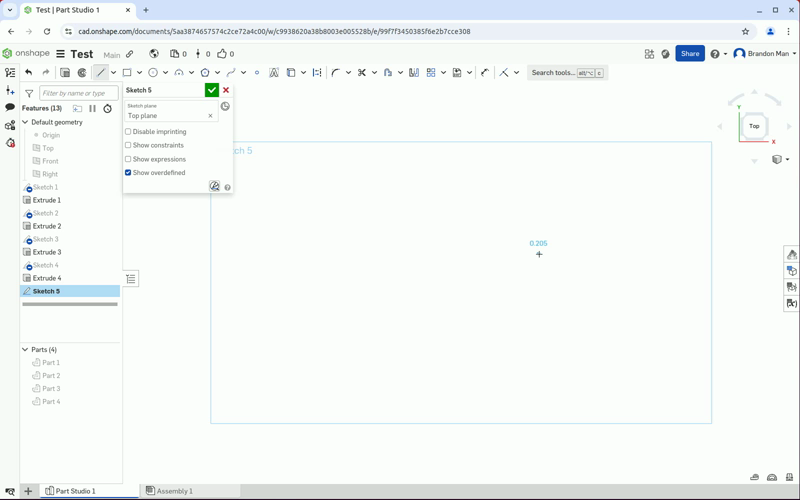
scroll(6)
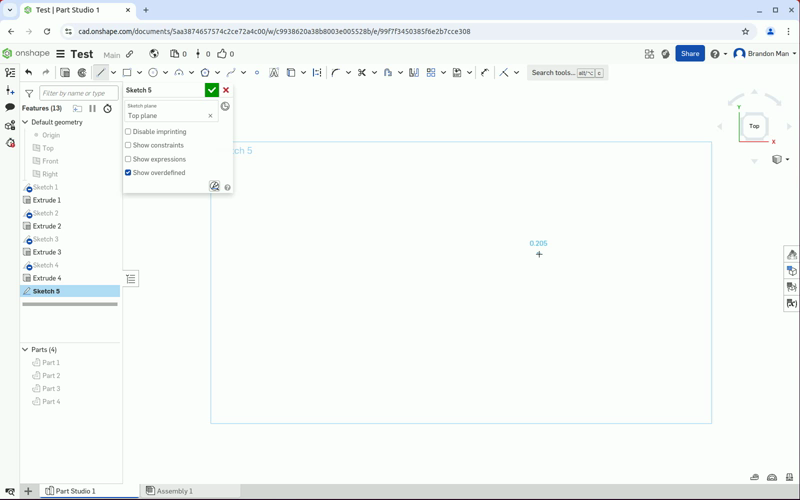
scroll(6)
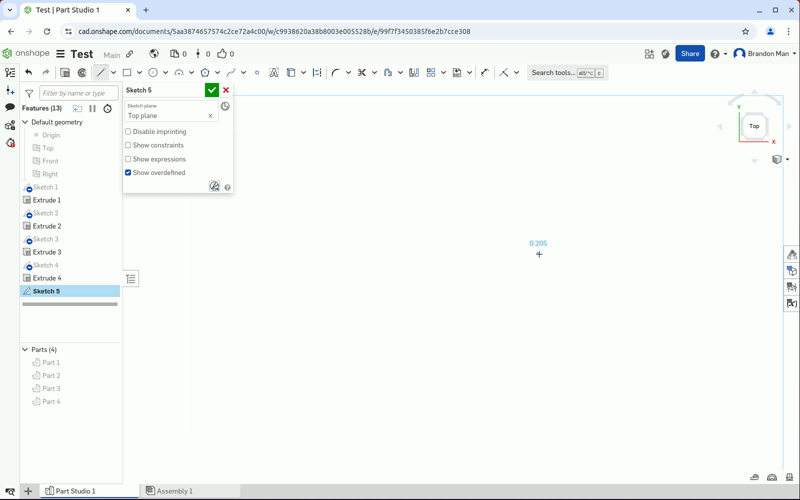
scroll(6)
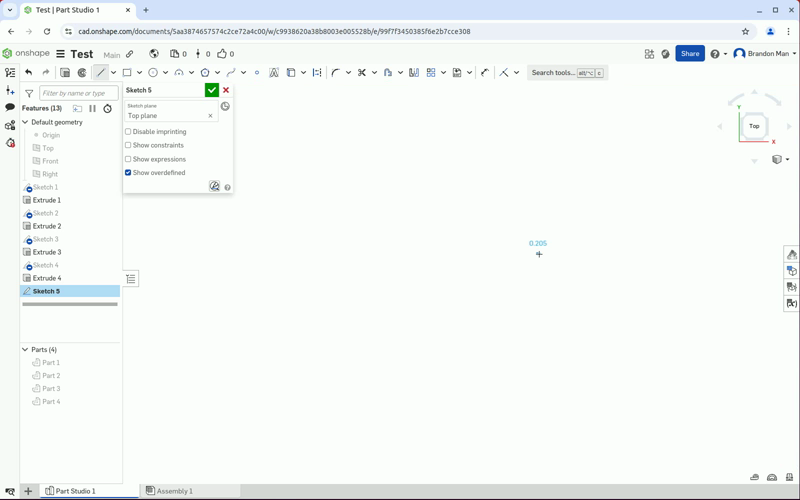
scroll(6)
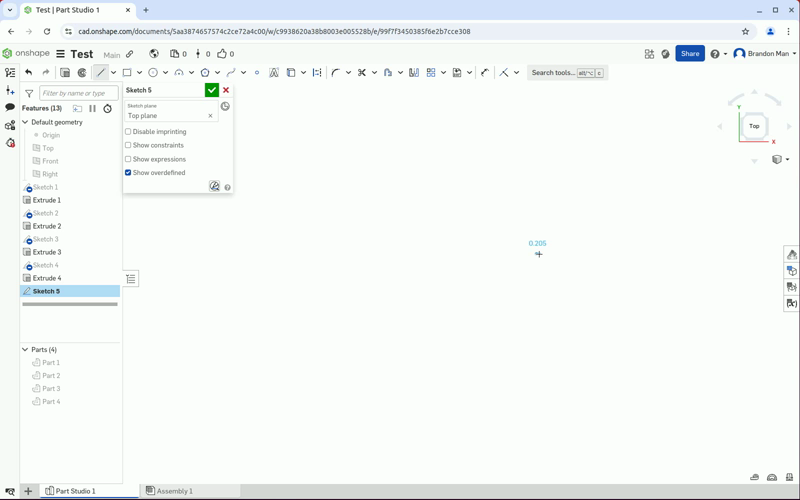
scroll(6)
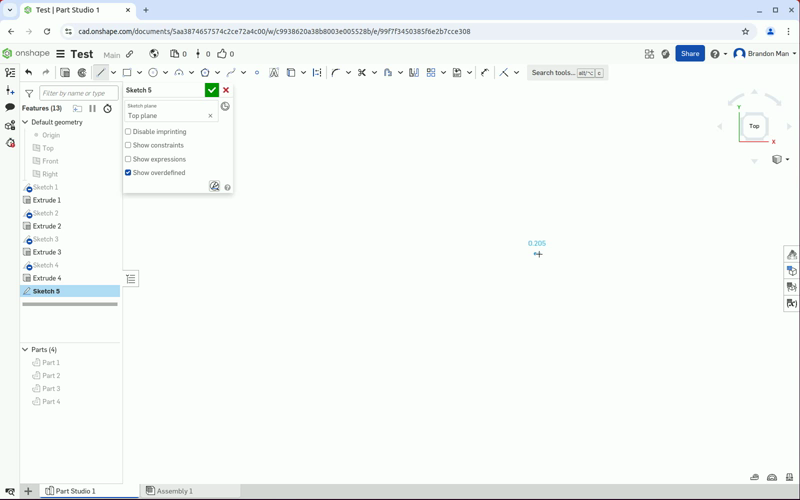
scroll(6)
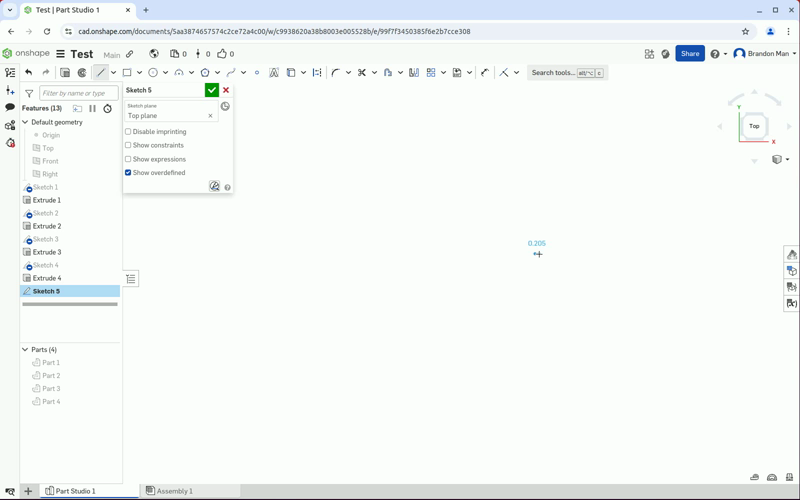
scroll(6)
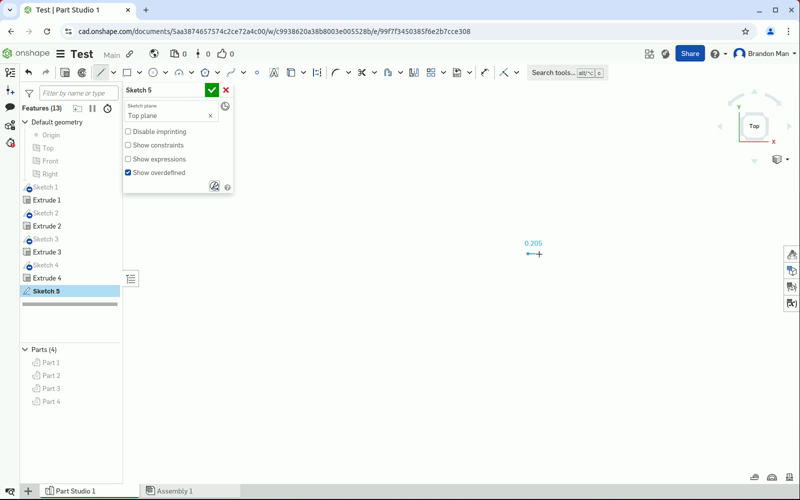
click(539, 253)
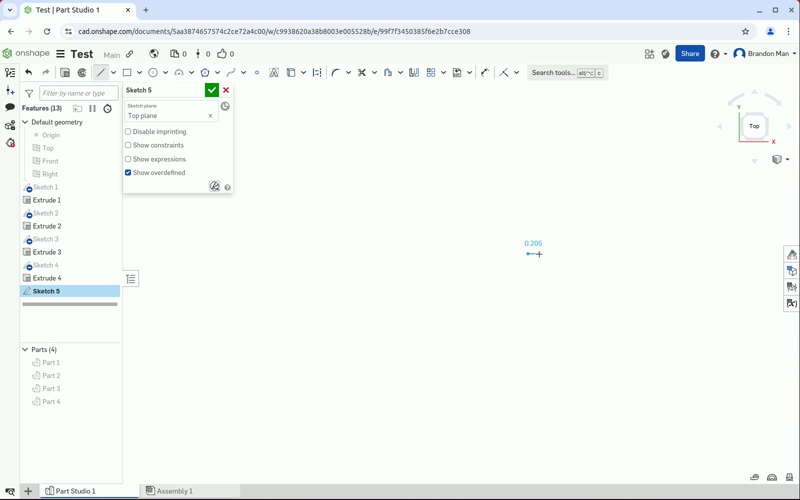
scroll(-6)
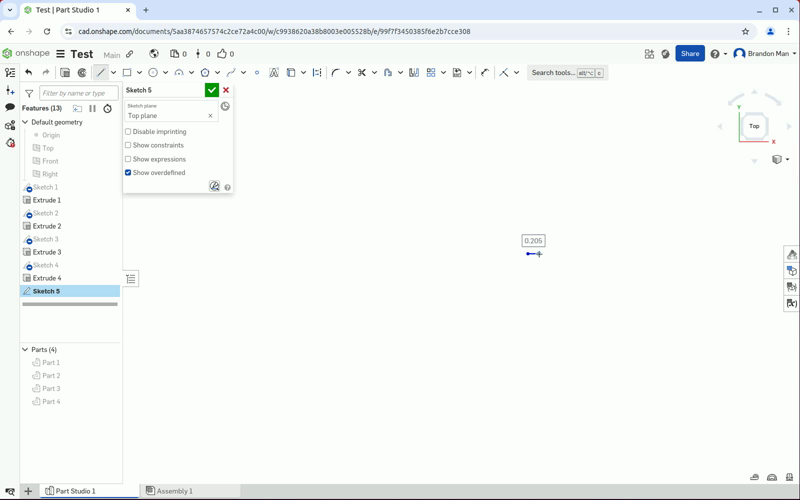
scroll(-6)
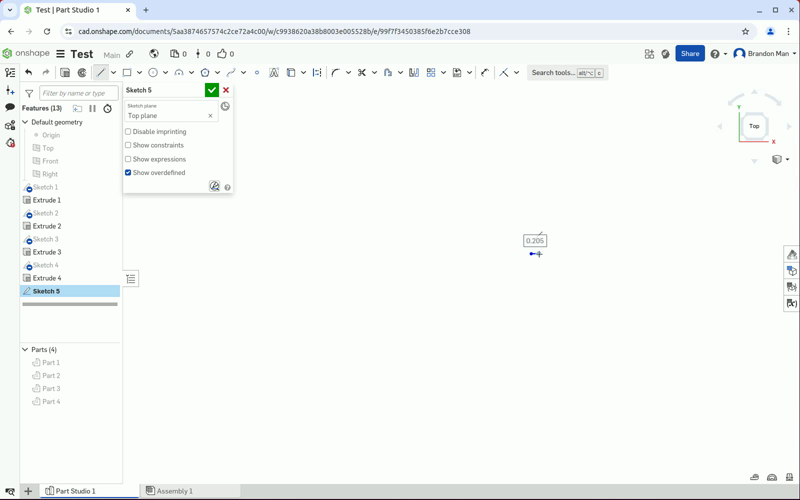
scroll(-6)
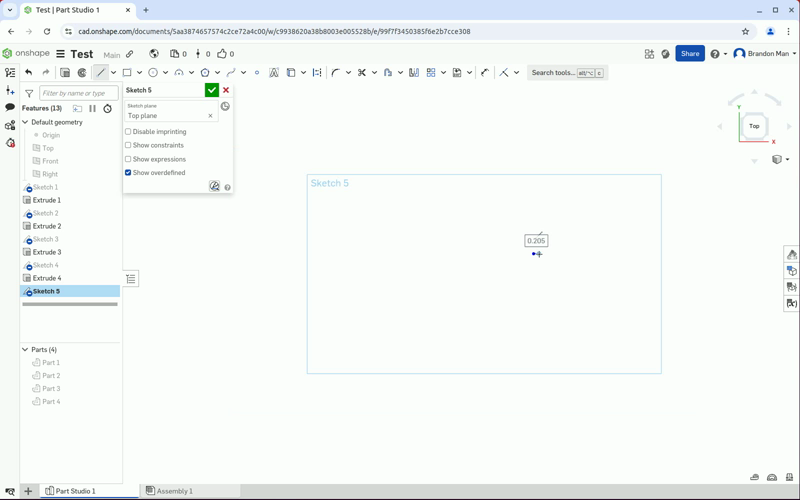
scroll(-6)
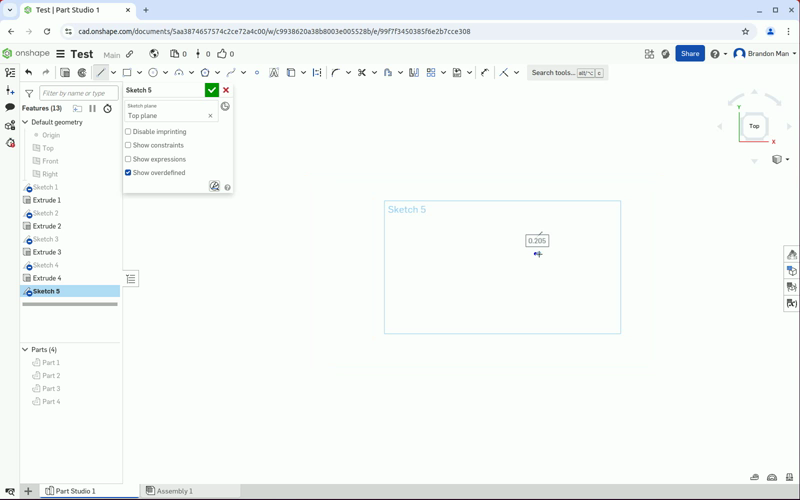
scroll(-6)
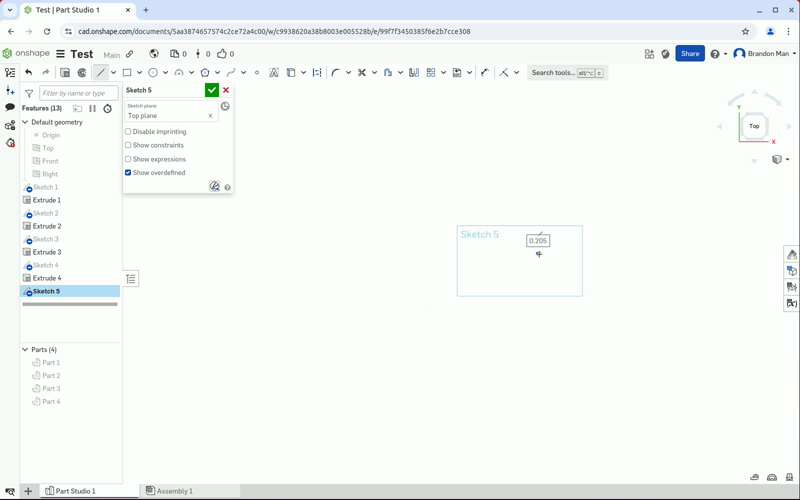
scroll(-6)
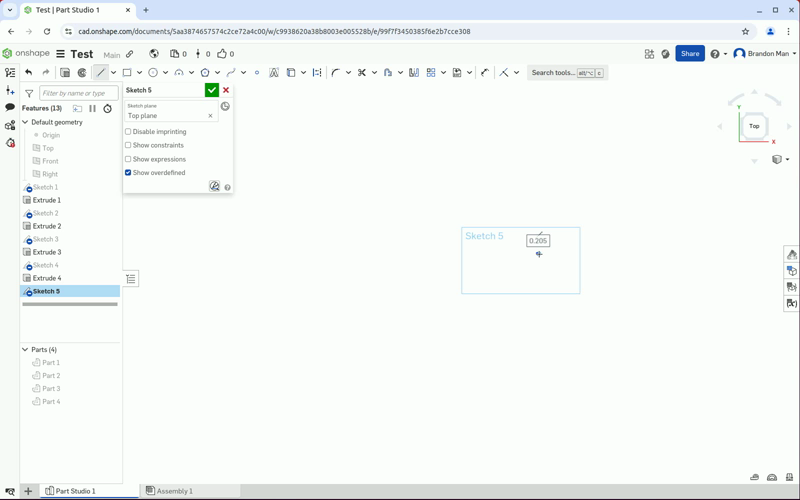
scroll(-6)
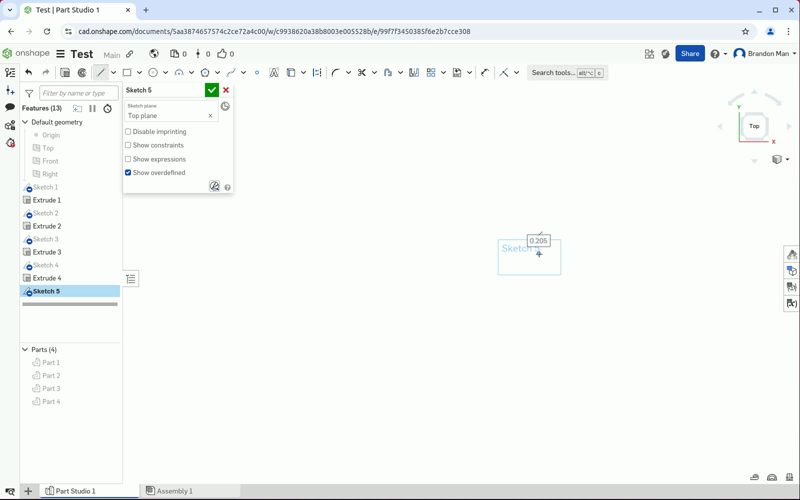
key_up(shift)
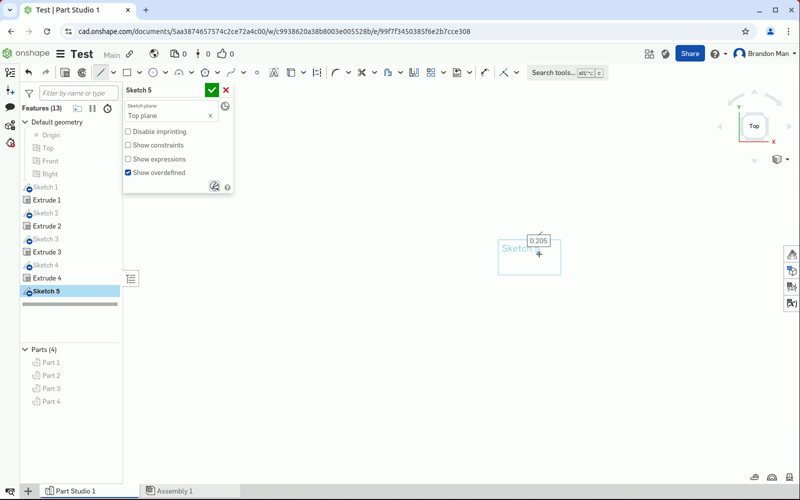
key_down(shift)
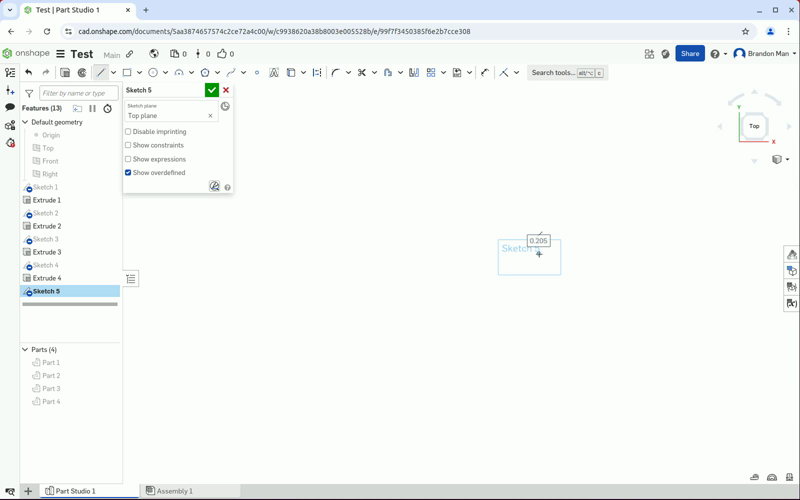
mouse_move(569, 253)
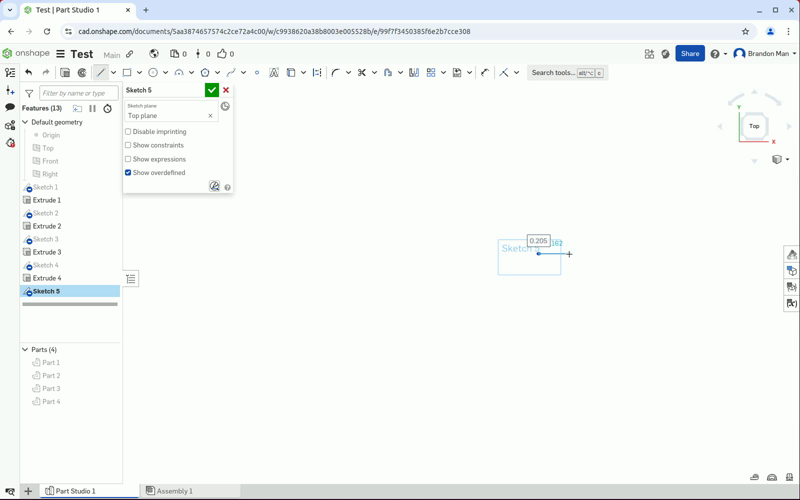
mouse_move(539, 219)
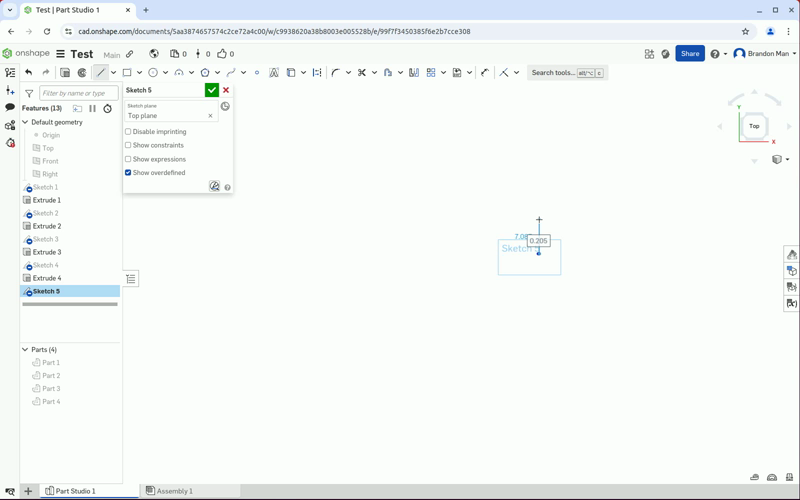
click(539, 219)
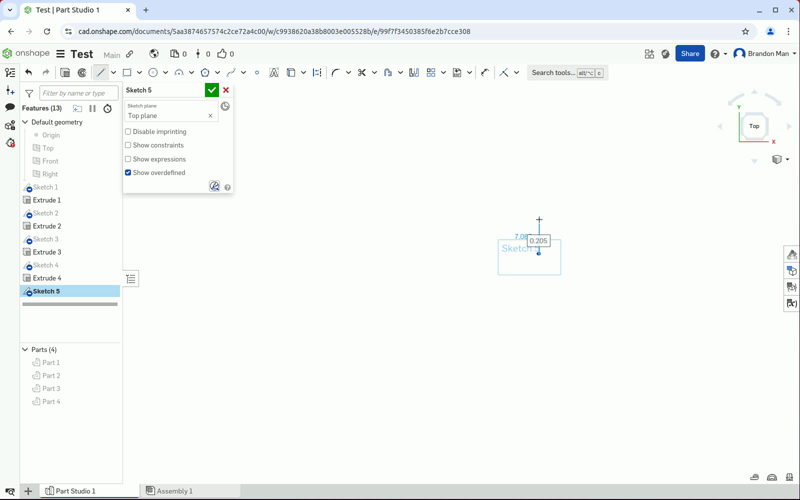
key_up(shift)
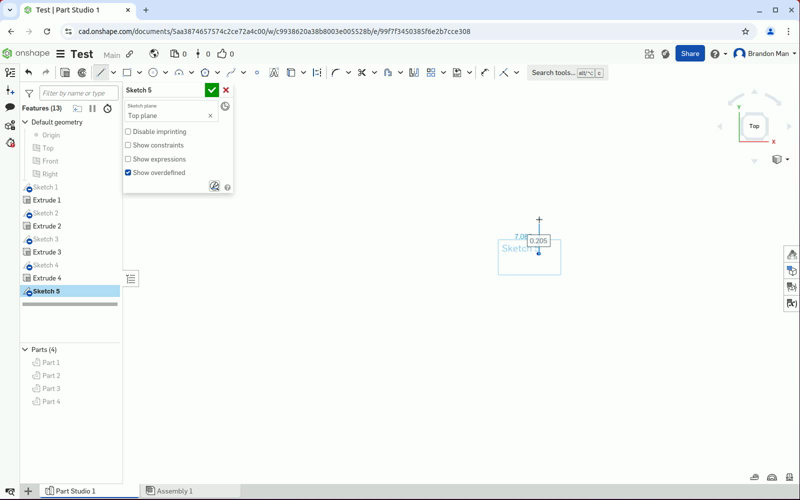
key_down(shift)
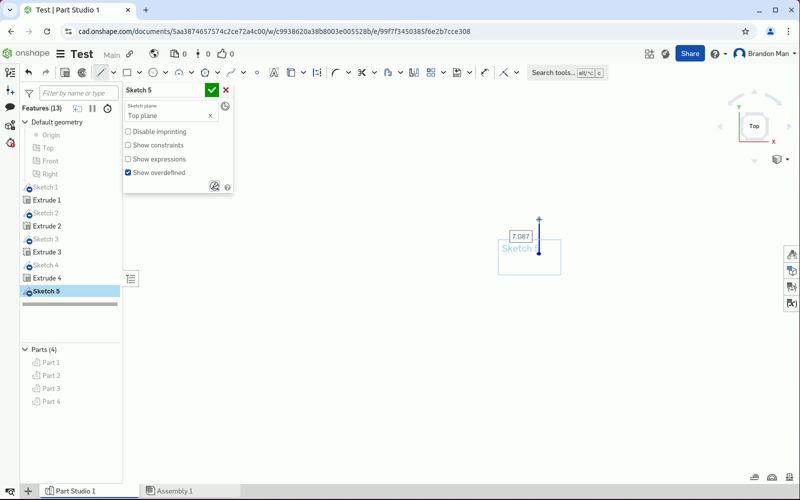
mouse_move(569, 219)
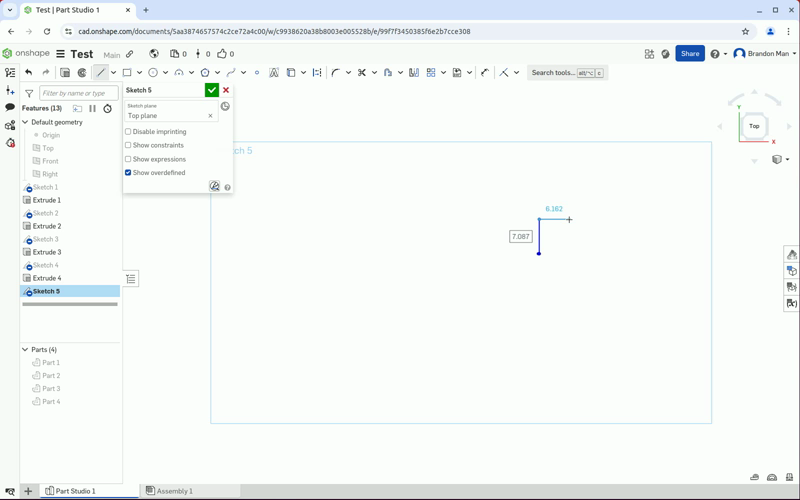
mouse_move(538, 219)
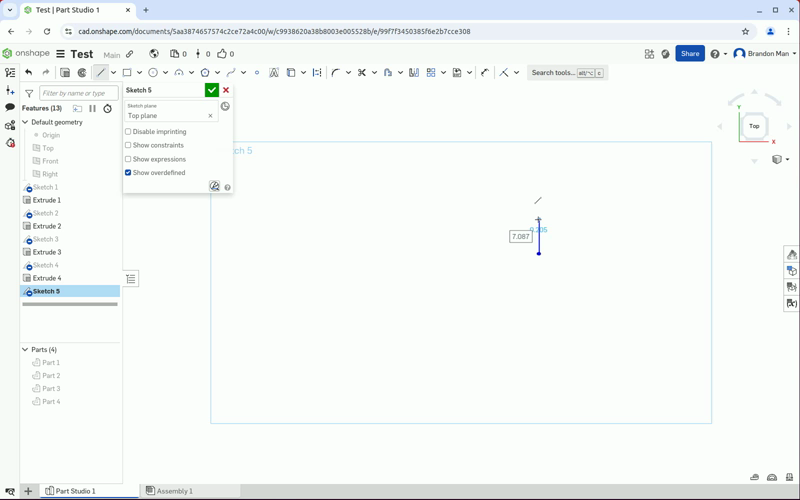
scroll(6)
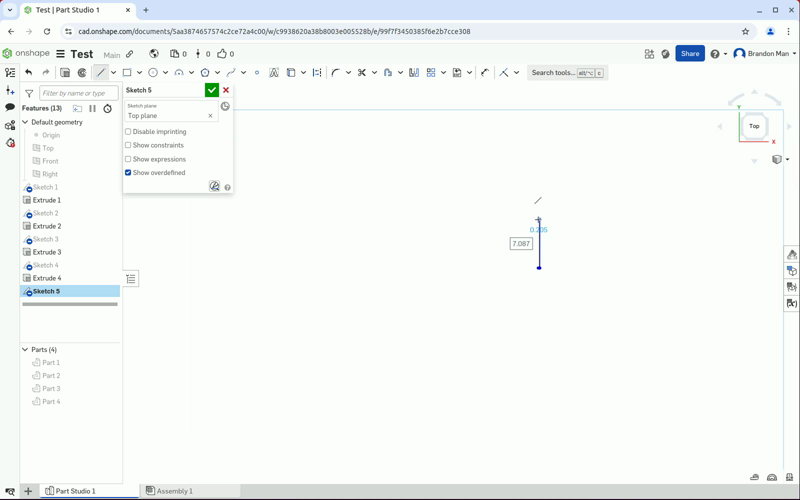
scroll(6)
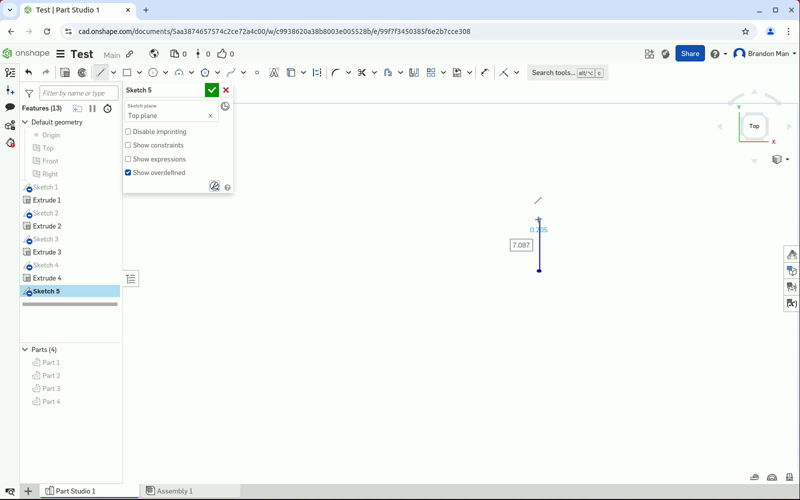
scroll(6)
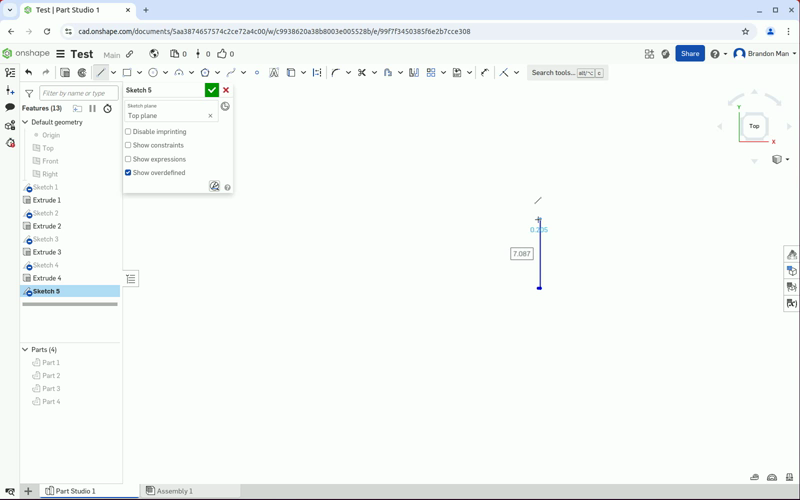
scroll(6)
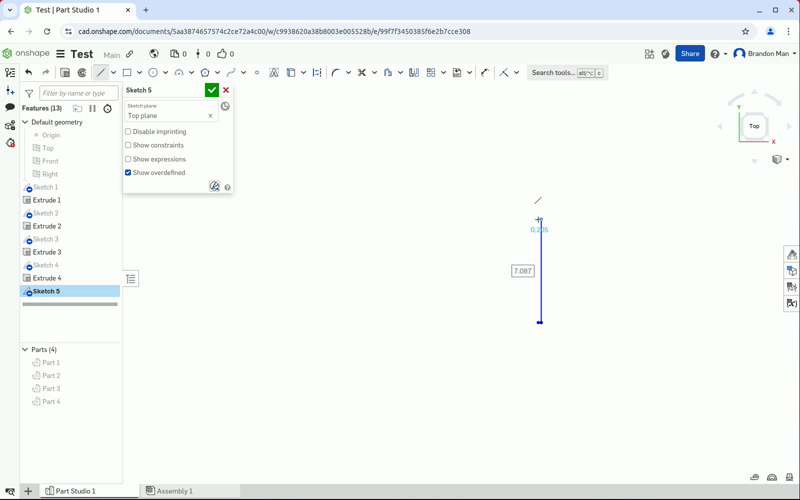
scroll(6)
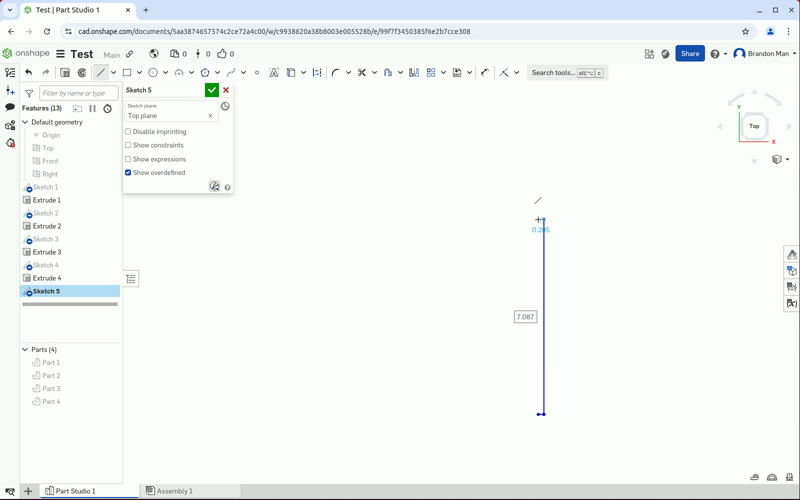
scroll(6)
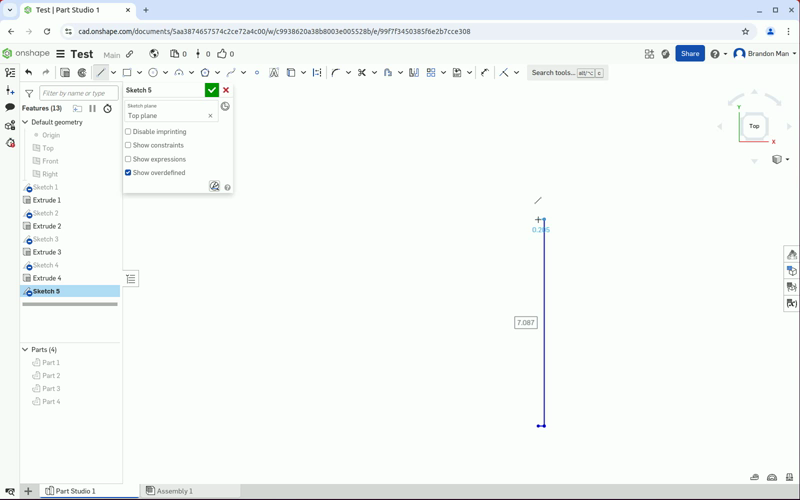
scroll(6)
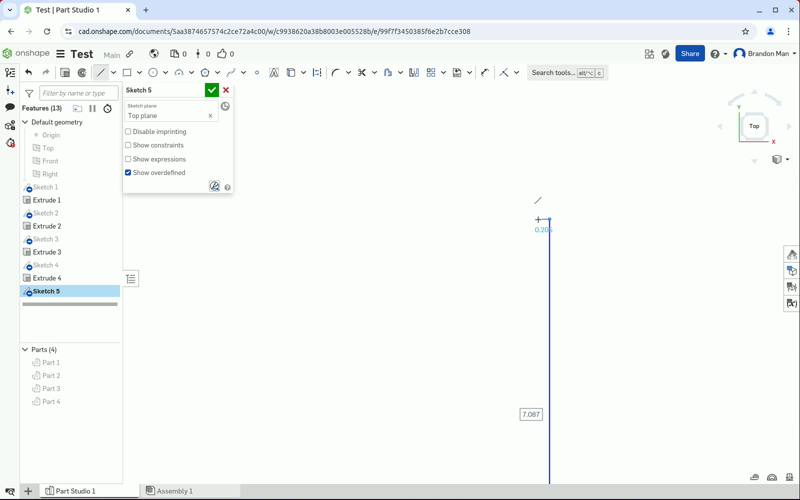
click(538, 219)
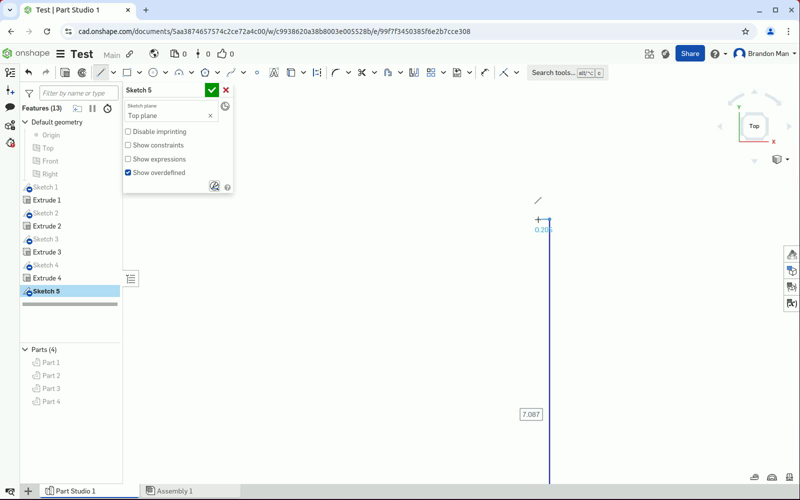
scroll(-6)
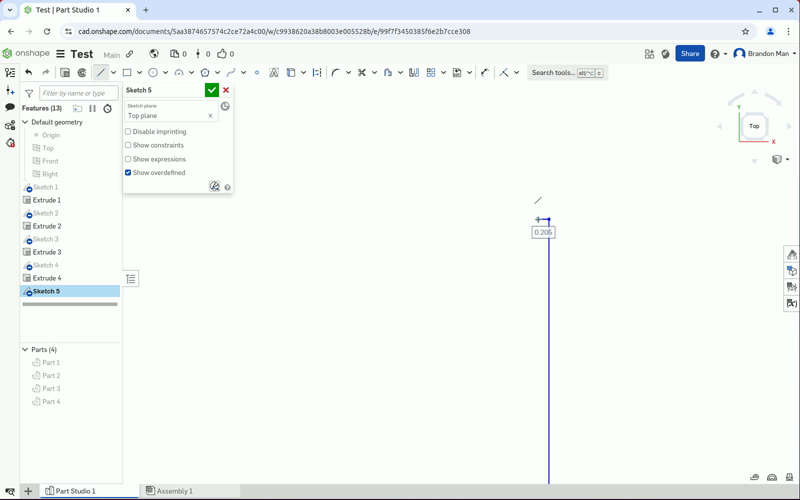
scroll(-6)
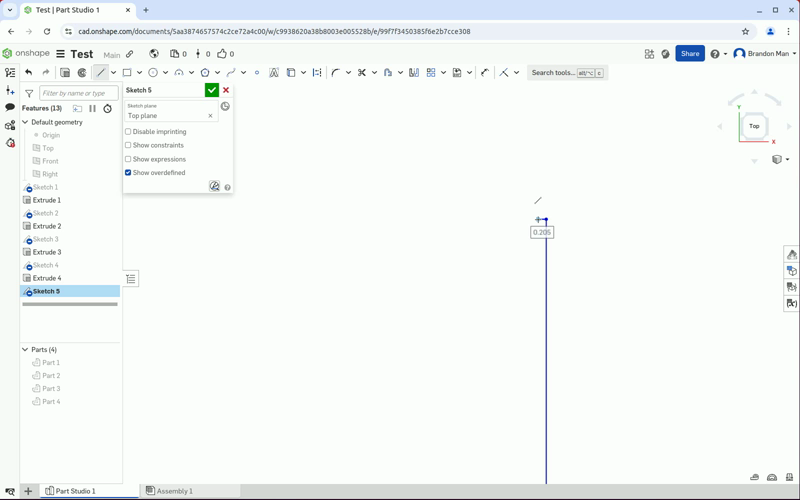
scroll(-6)
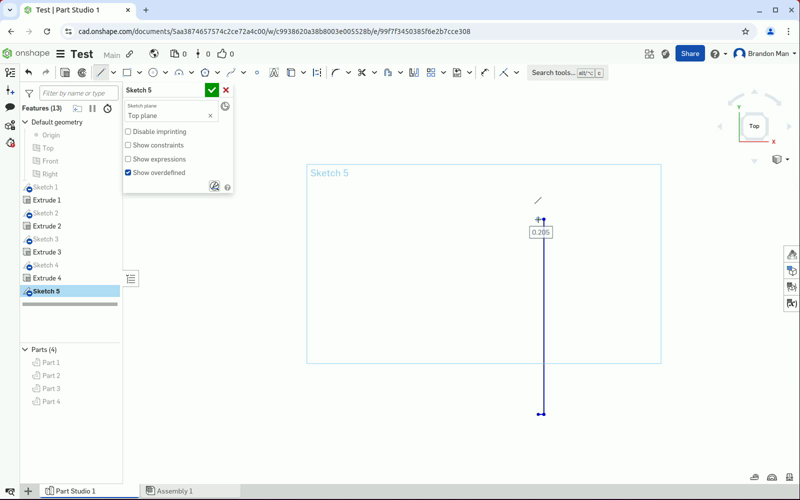
scroll(-6)
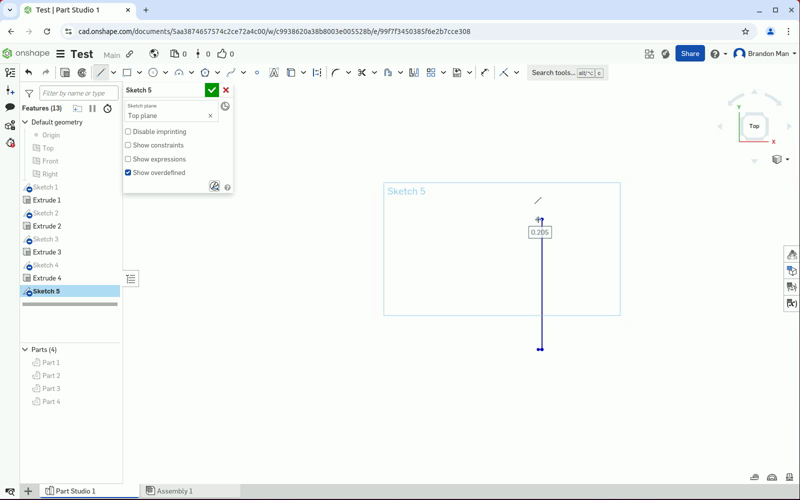
scroll(-6)
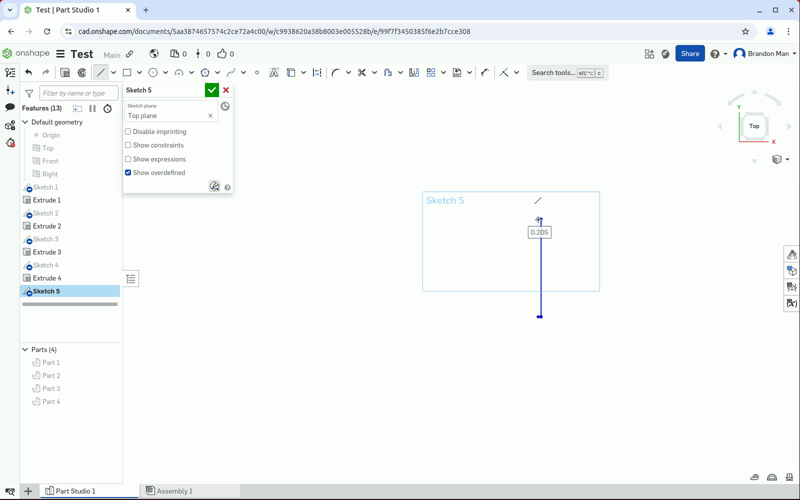
scroll(-6)
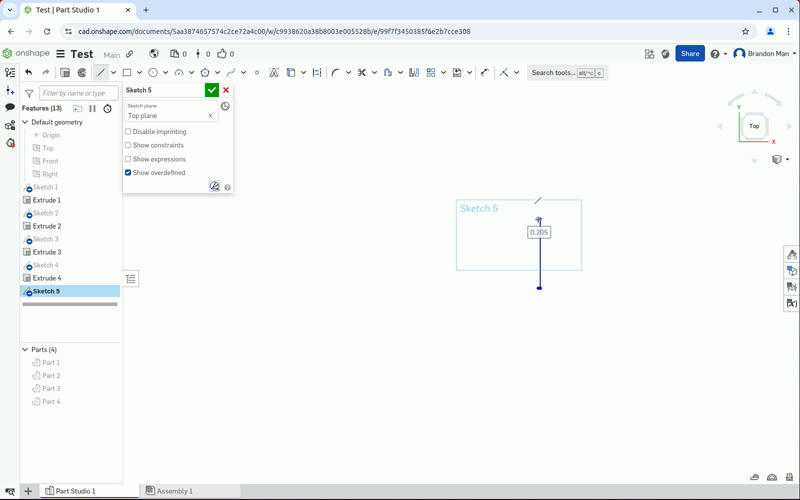
scroll(-6)
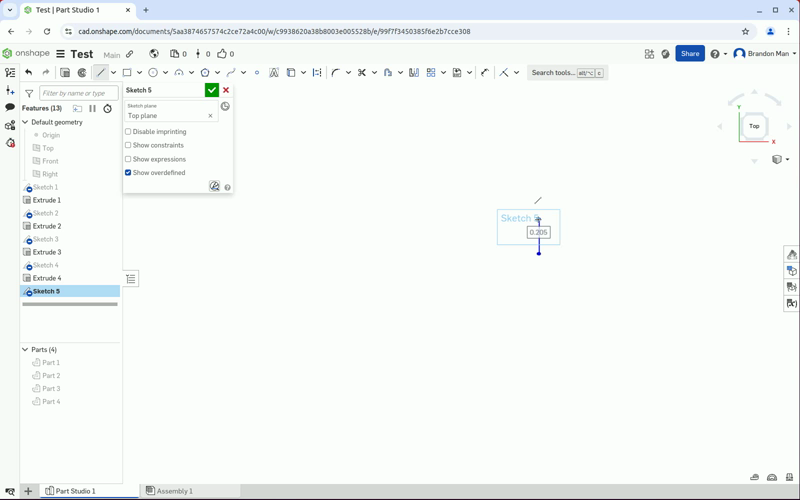
key_up(shift)
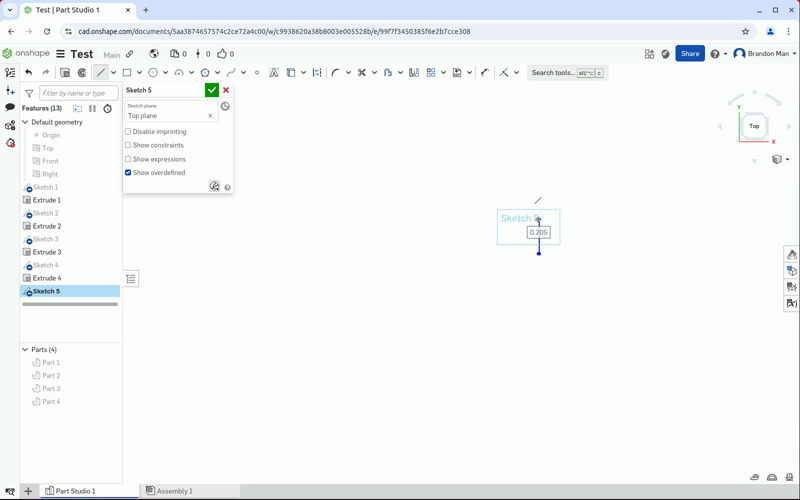
mouse_move(568, 219)
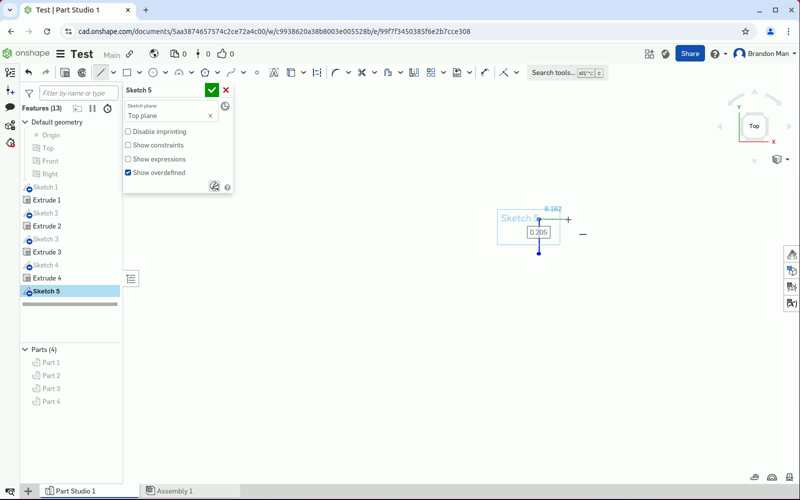
key_down(shift)
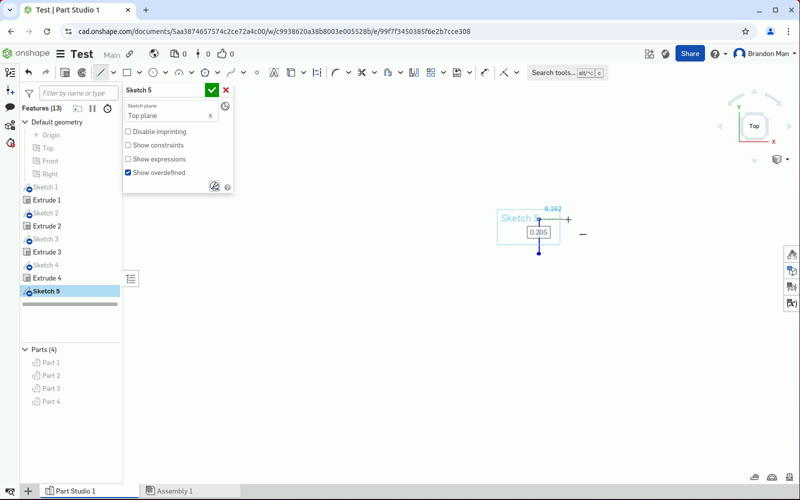
mouse_move(538, 253)
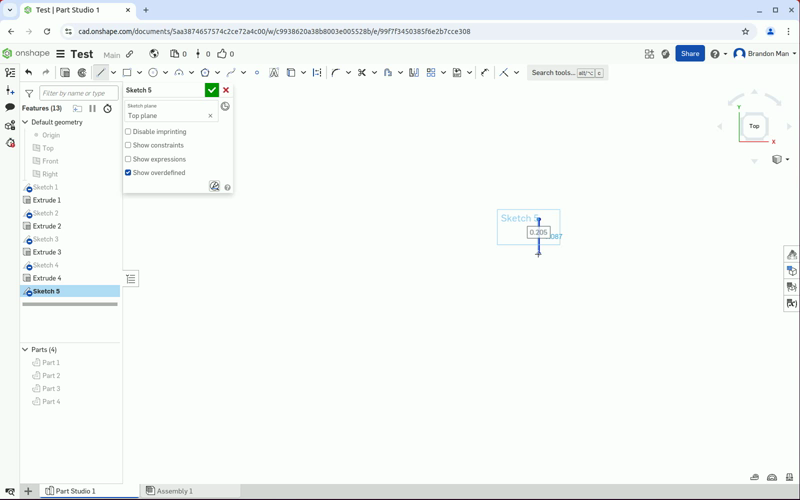
scroll(6)
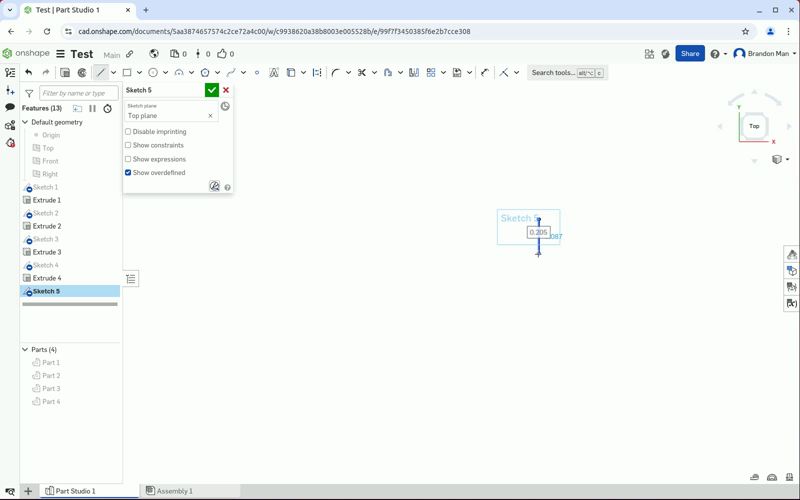
scroll(6)
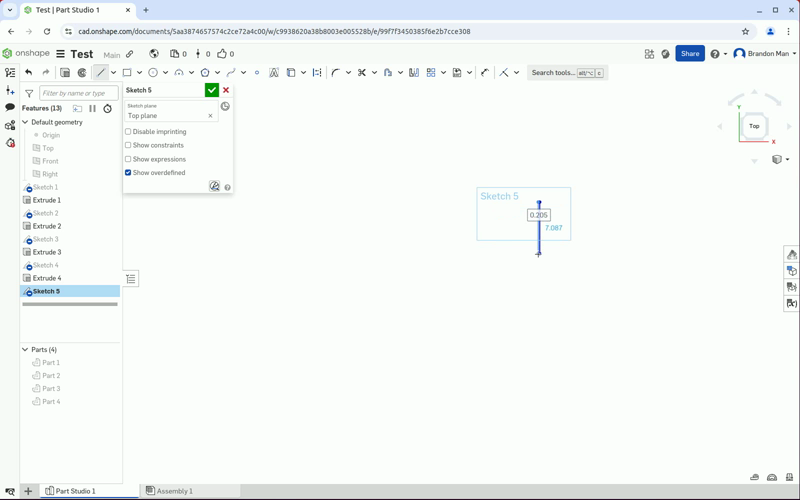
scroll(6)
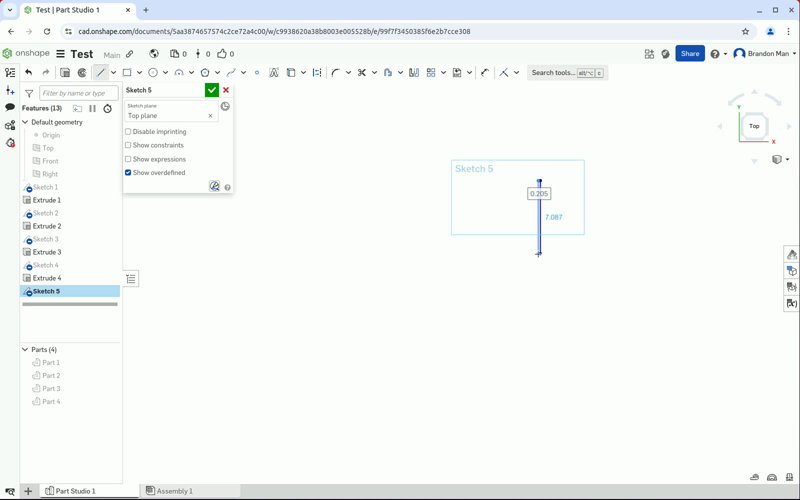
scroll(6)
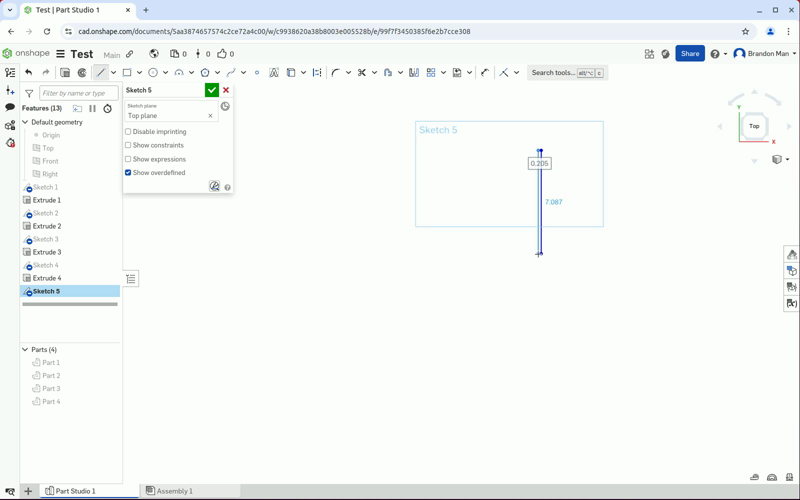
scroll(6)
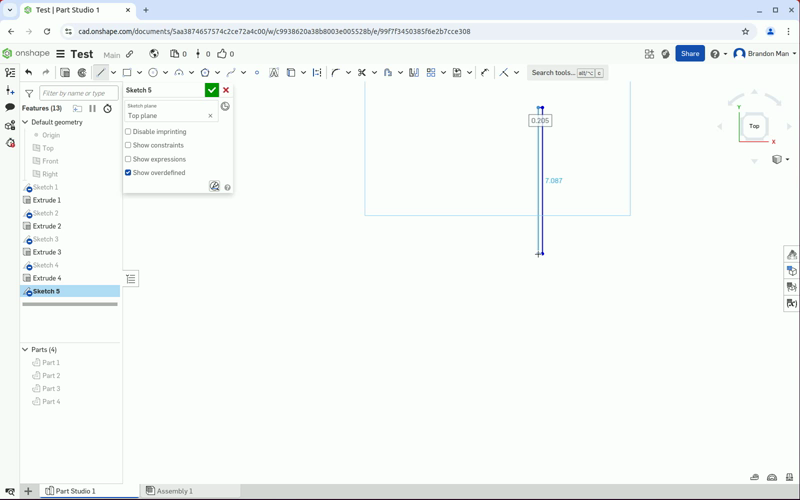
scroll(6)
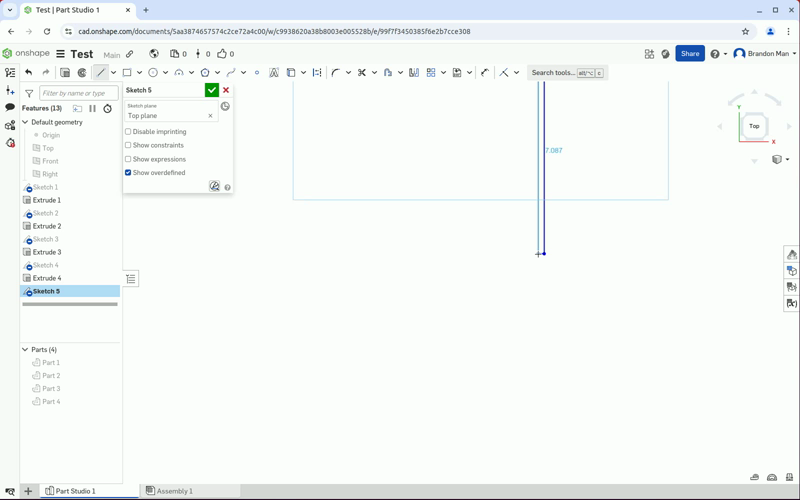
scroll(6)
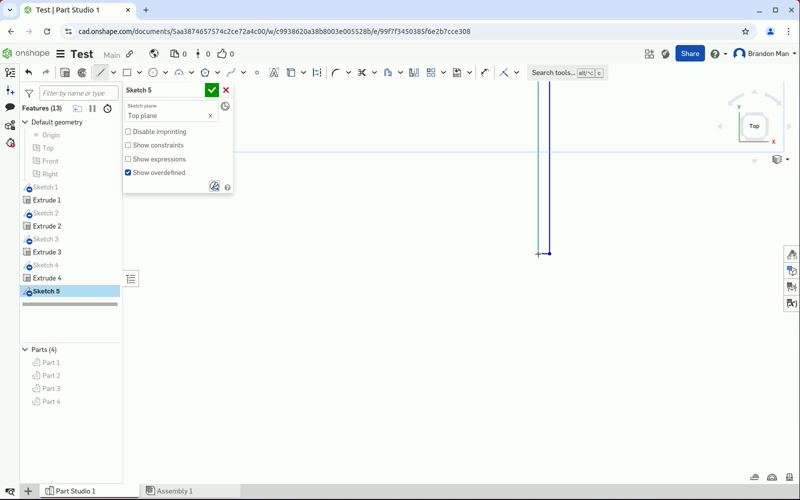
key_up(shift)
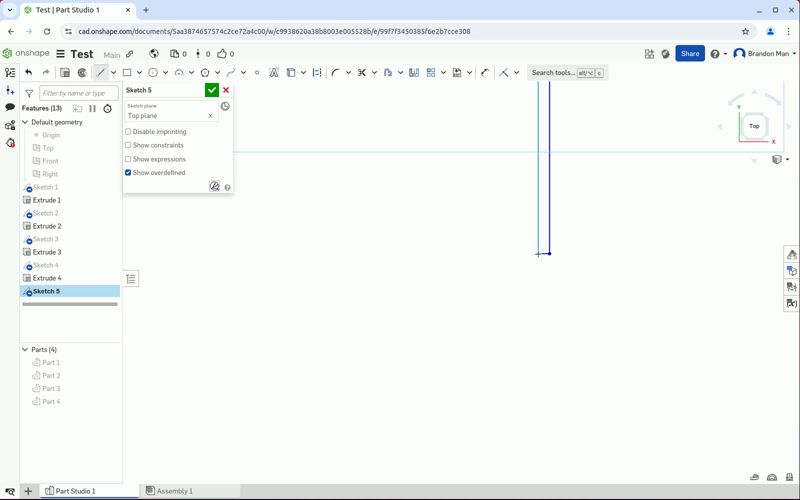
click(538, 253)
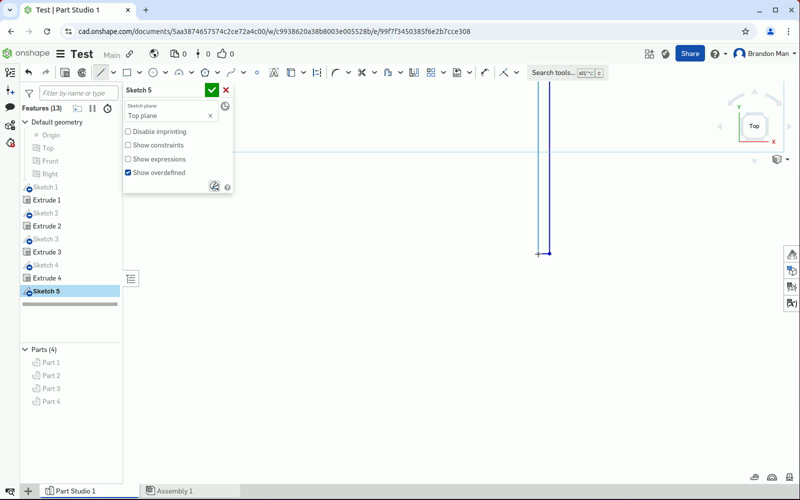
scroll(-6)
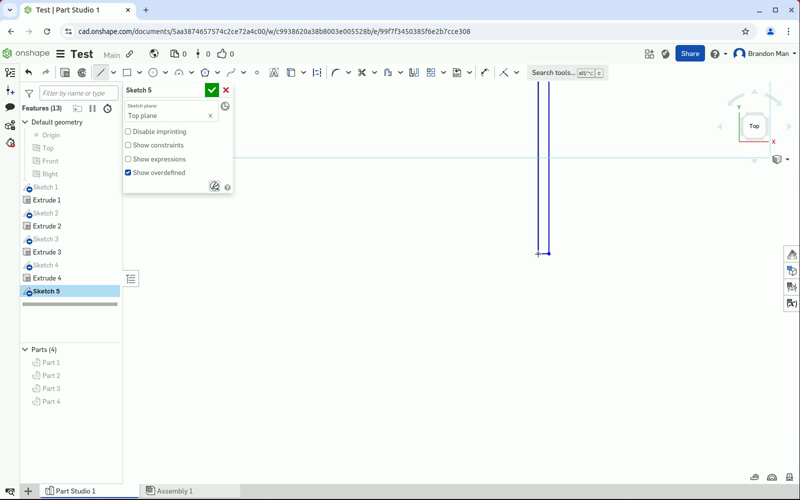
scroll(-6)
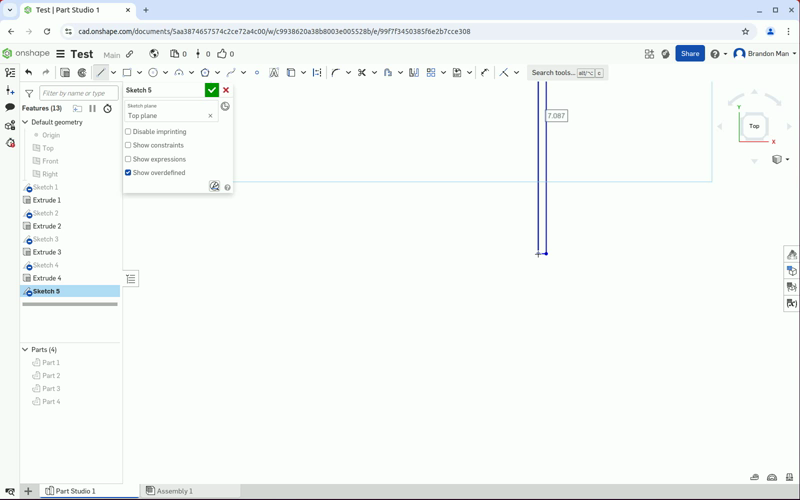
scroll(-6)
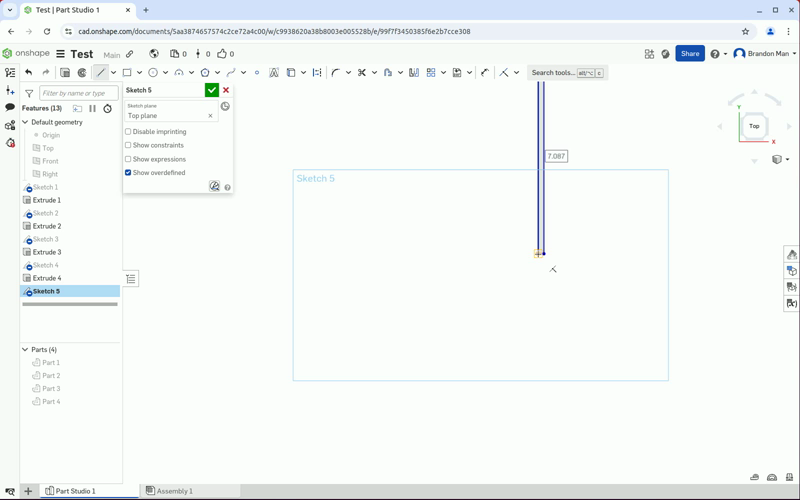
scroll(-6)
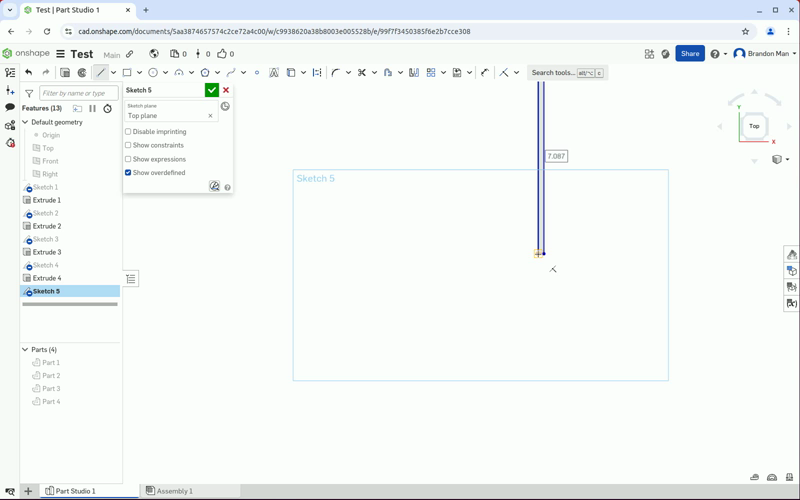
scroll(-6)
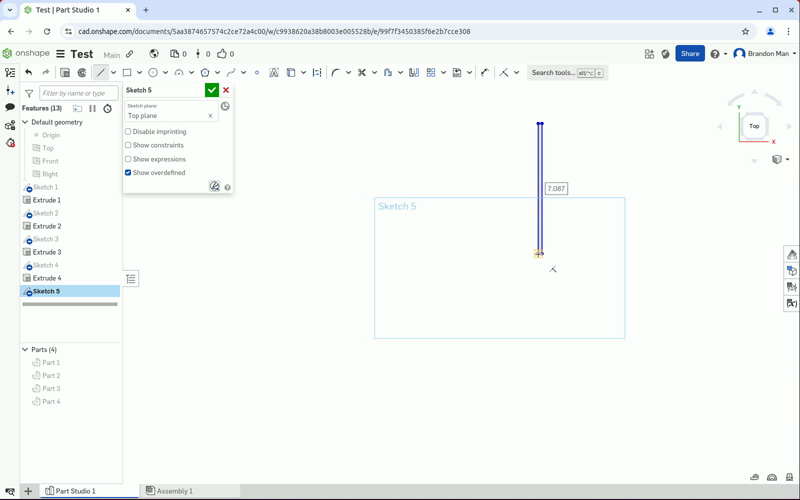
scroll(-6)
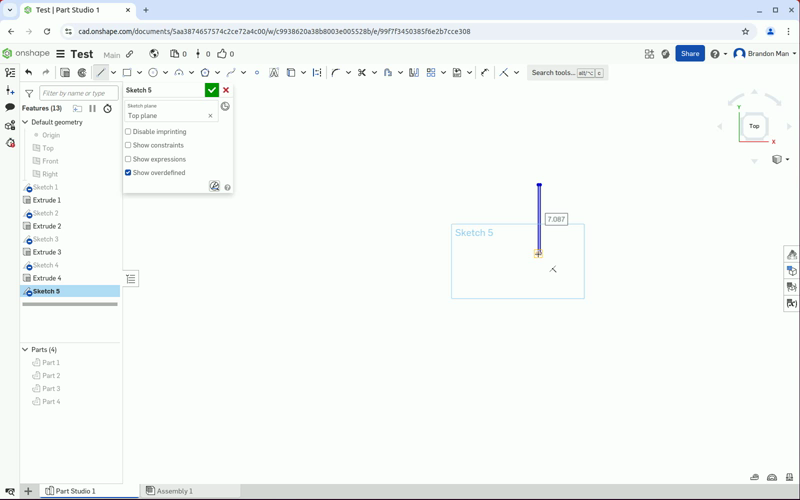
scroll(-6)
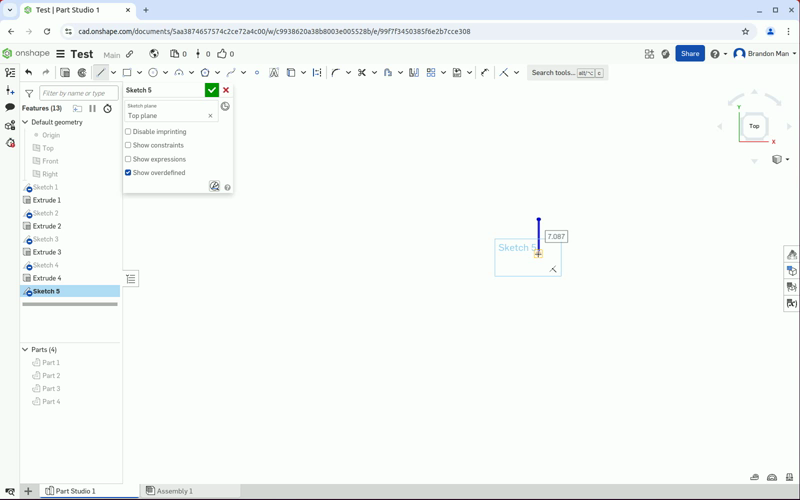
key(esc)
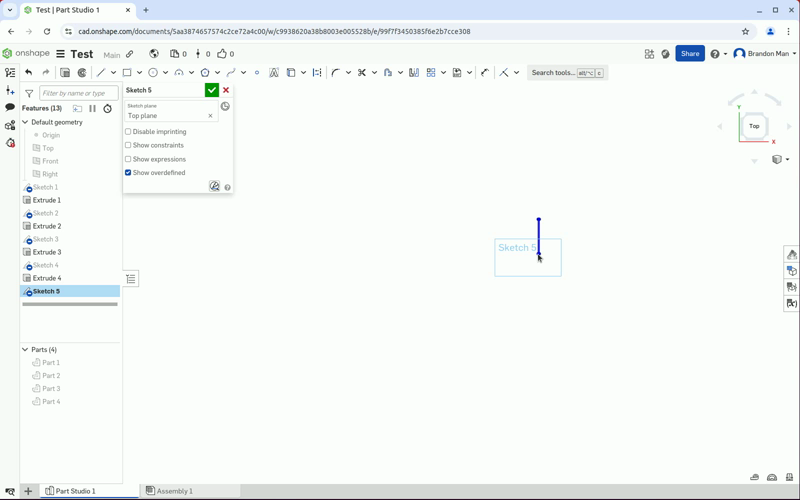
mouse_move(538, 229)
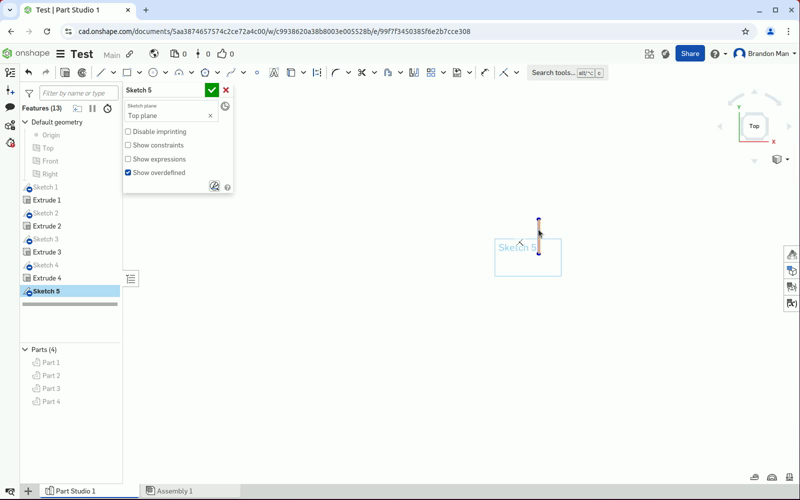
scroll(6)
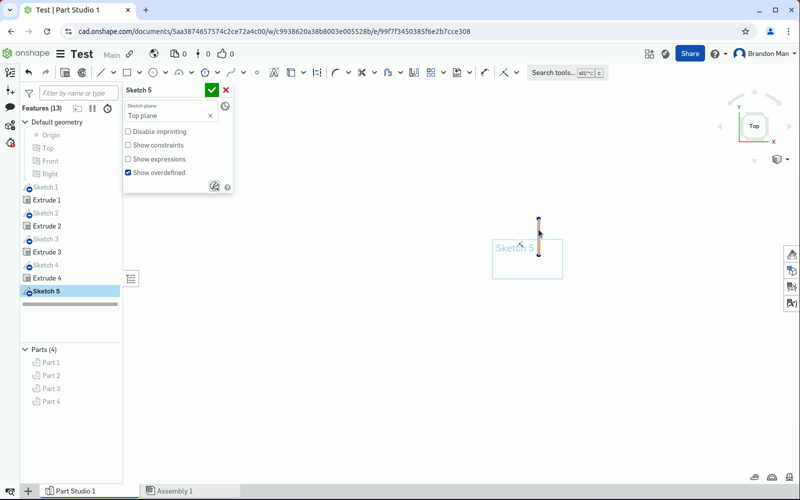
scroll(6)
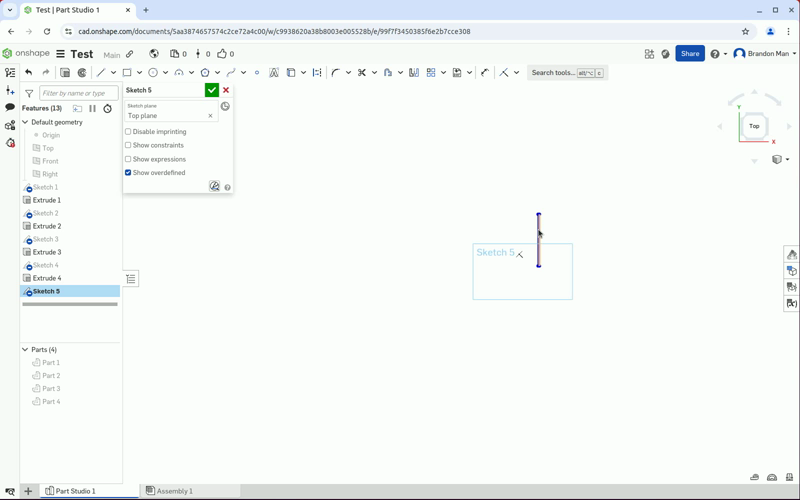
scroll(6)
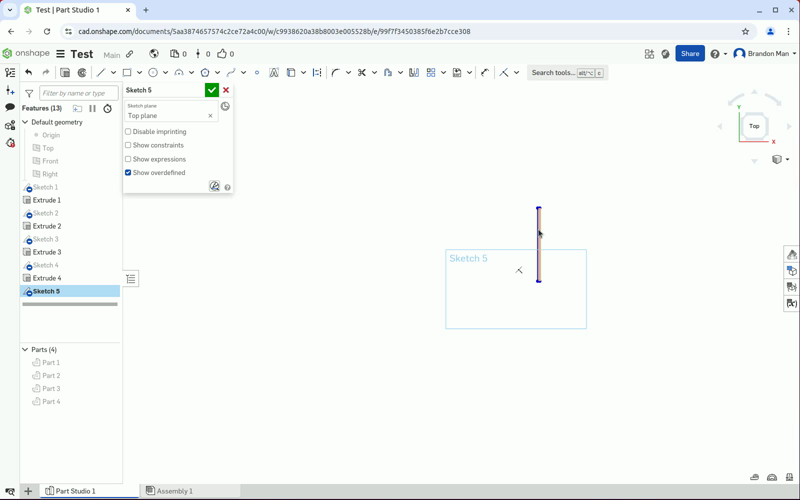
scroll(6)
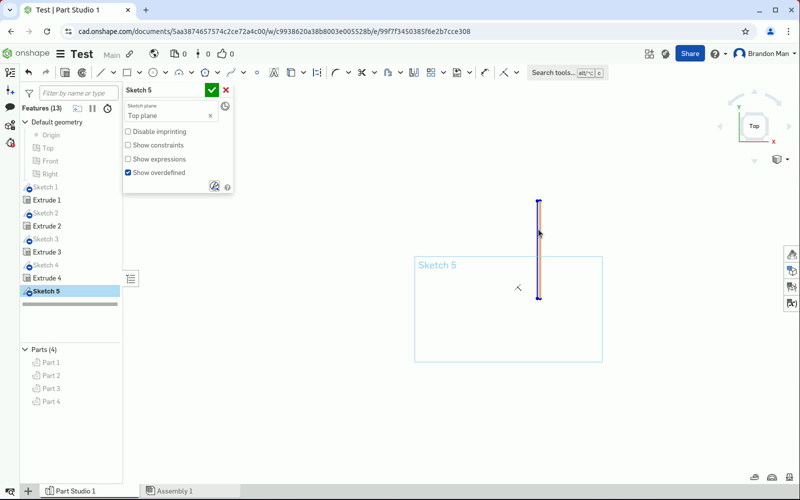
scroll(6)
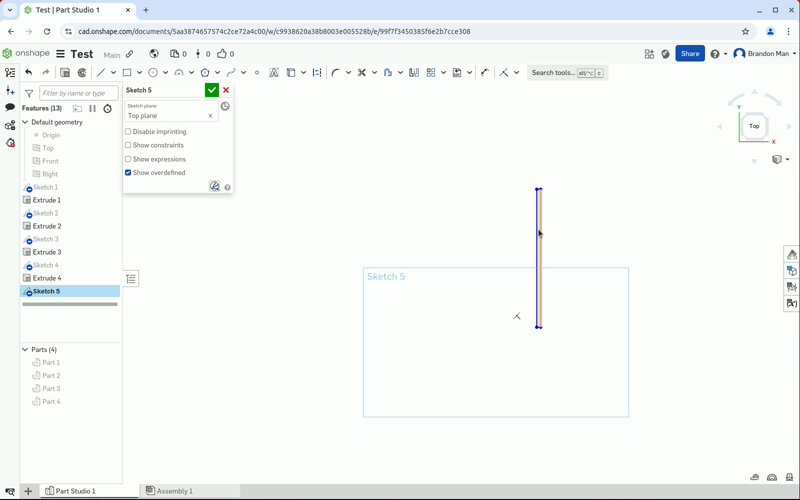
scroll(6)
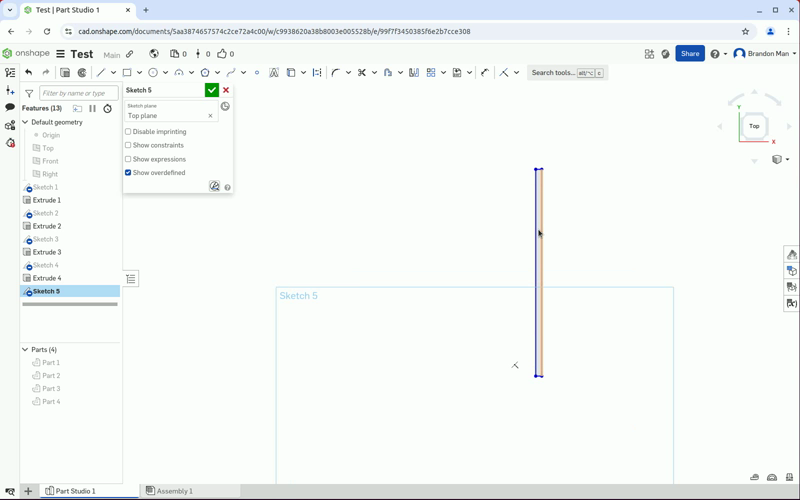
scroll(6)
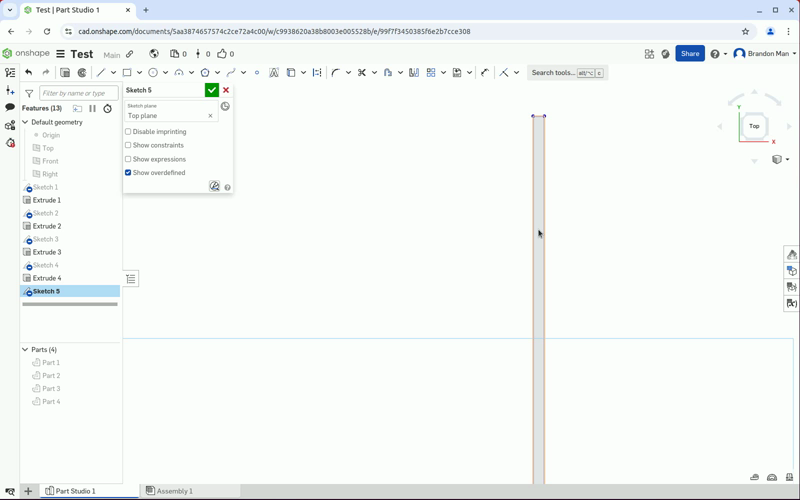
click(538, 229)
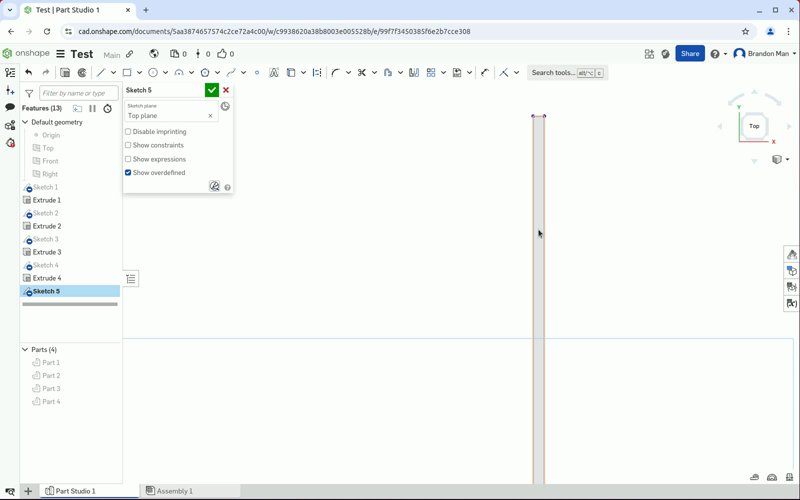
scroll(-6)
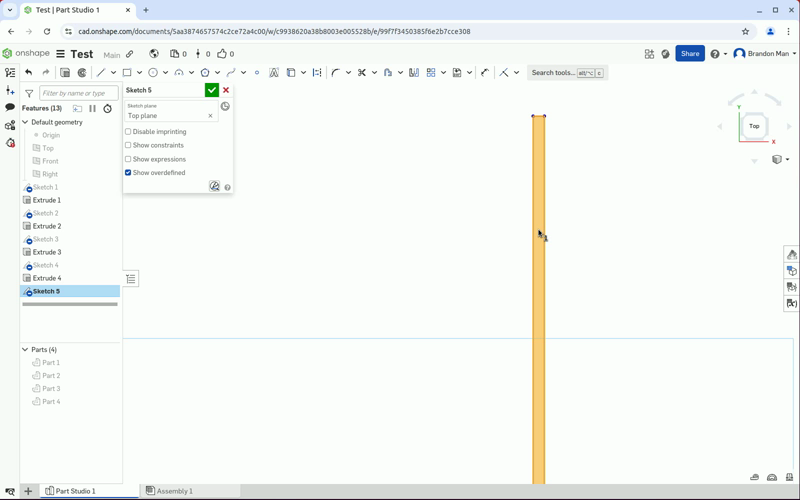
scroll(-6)
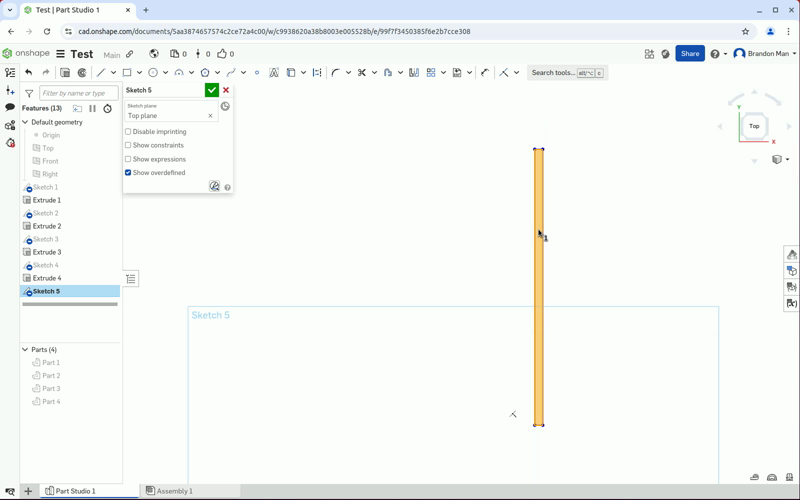
scroll(-6)
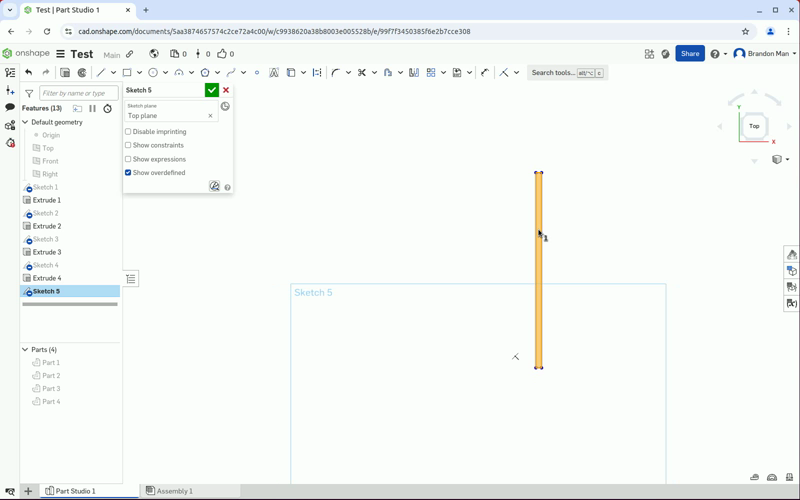
scroll(-6)
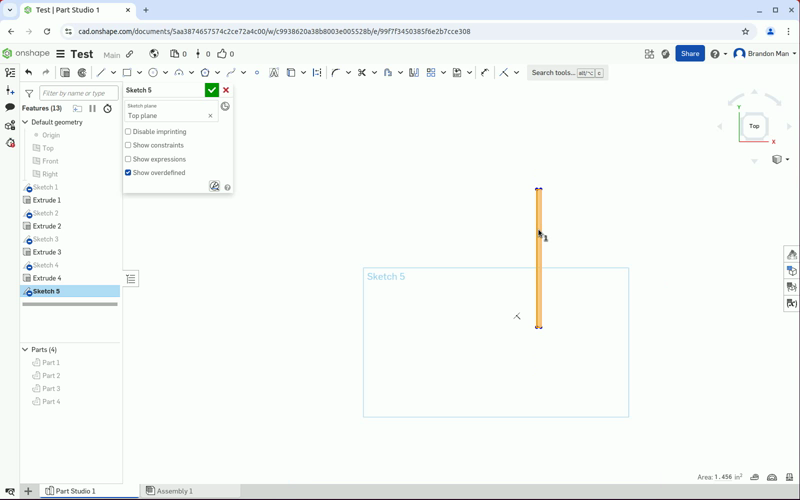
scroll(-6)
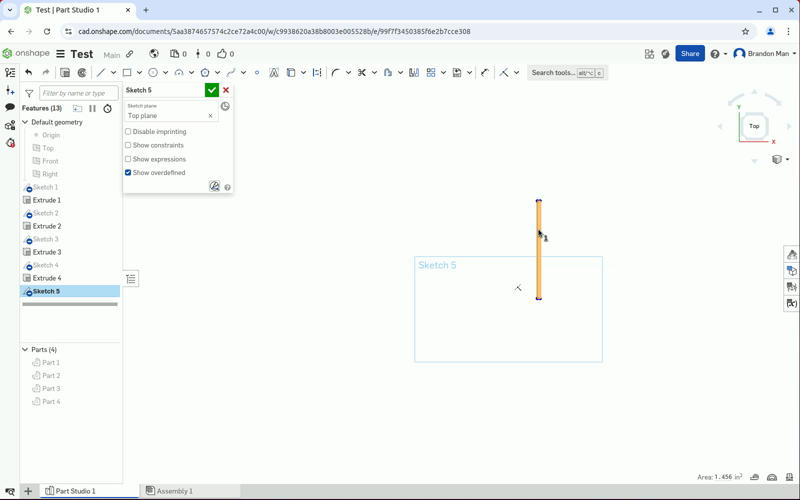
scroll(-6)
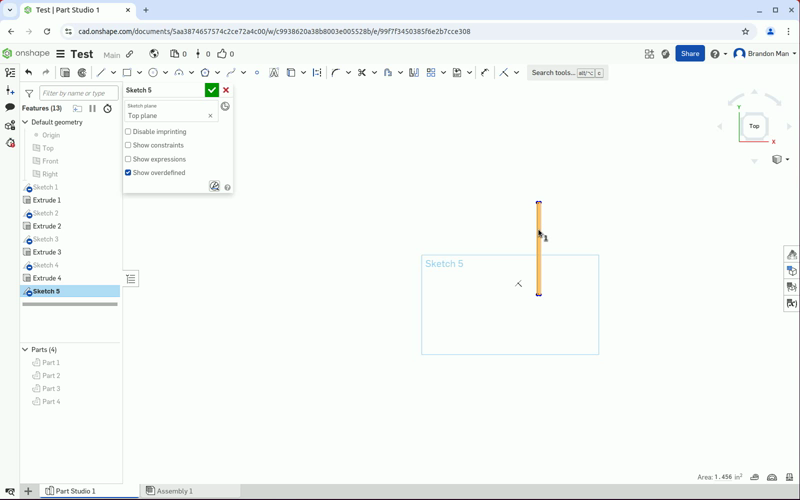
scroll(-6)
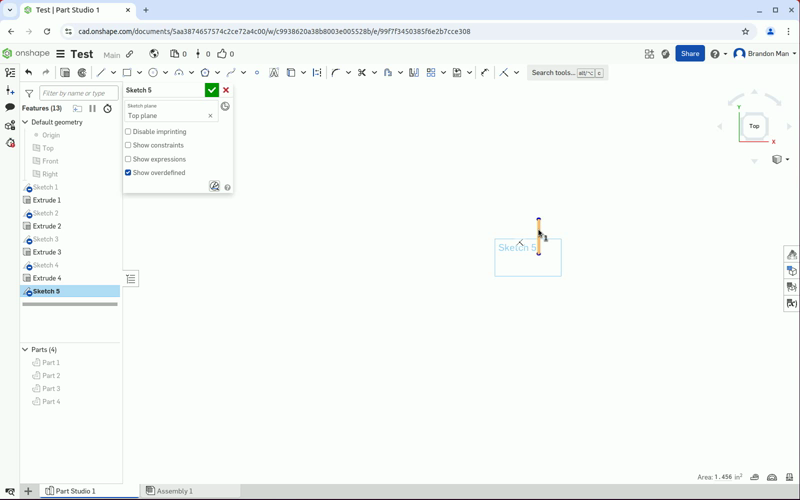
mouse_move(73, 352)
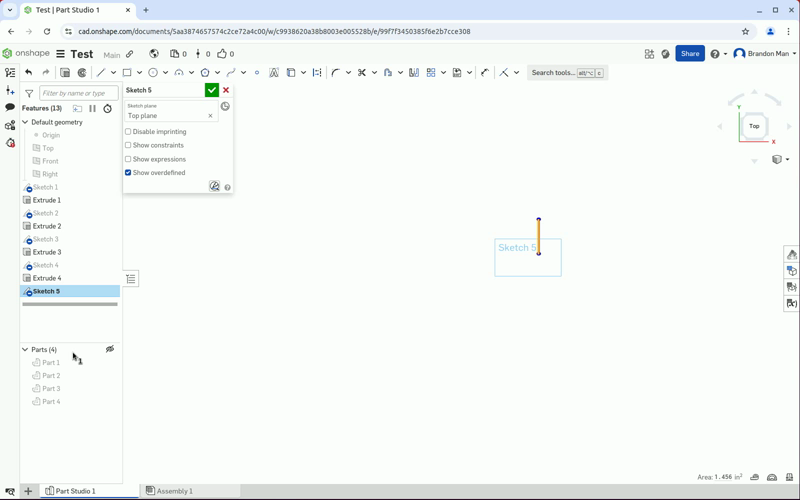
key(shift+y)
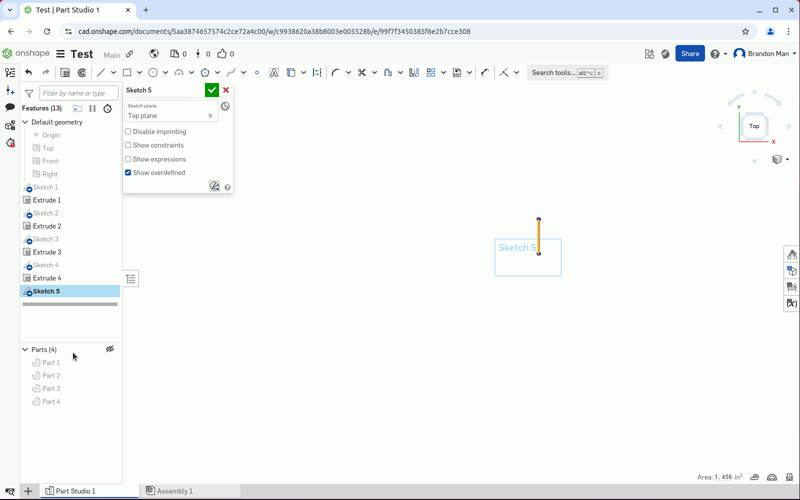
key(shift+e)
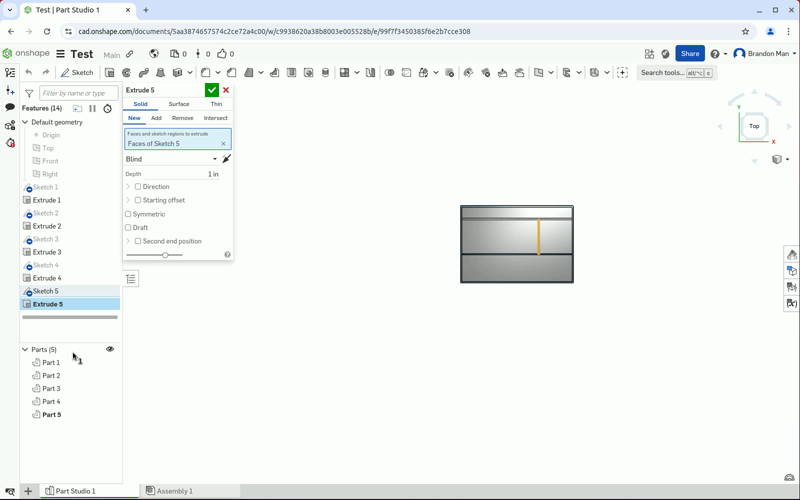
mouse_move(143, 106)
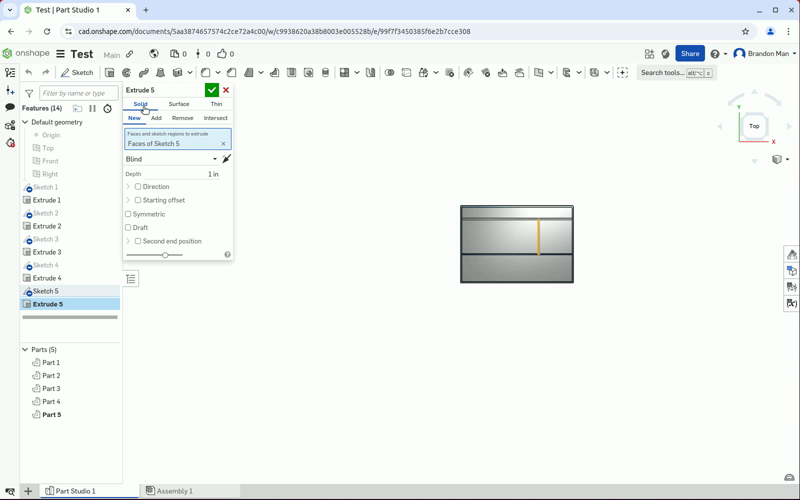
click(143, 106)
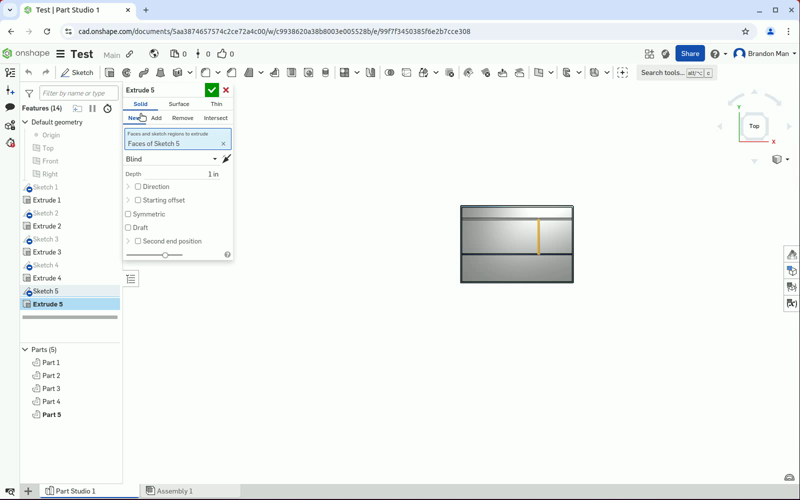
mouse_move(137, 120)
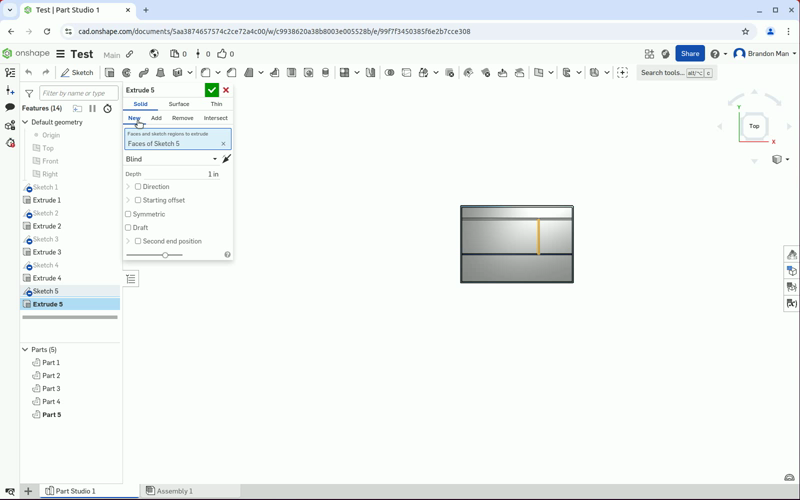
click(137, 120)
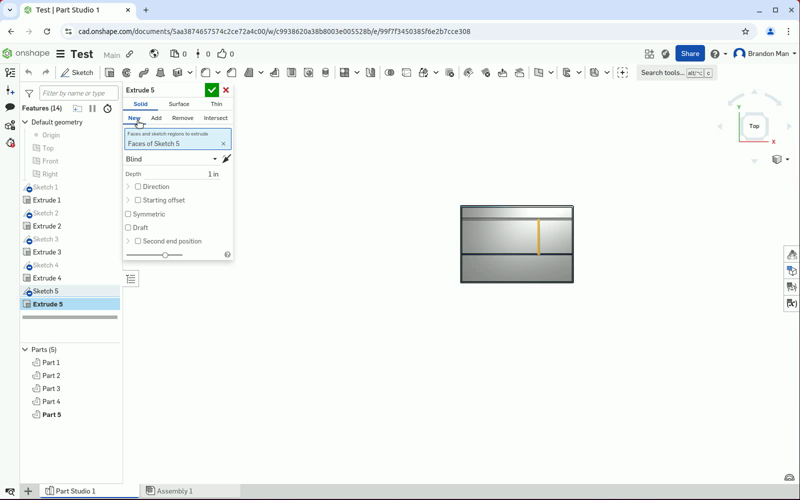
key(tab, 4)
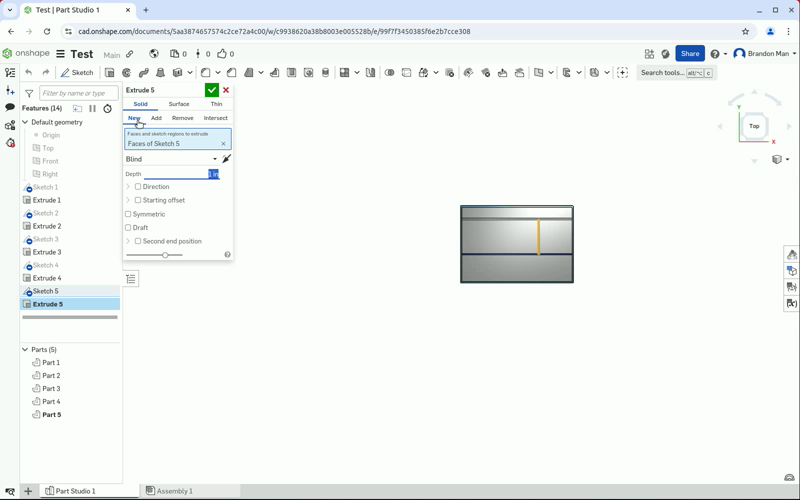
text(7.943)
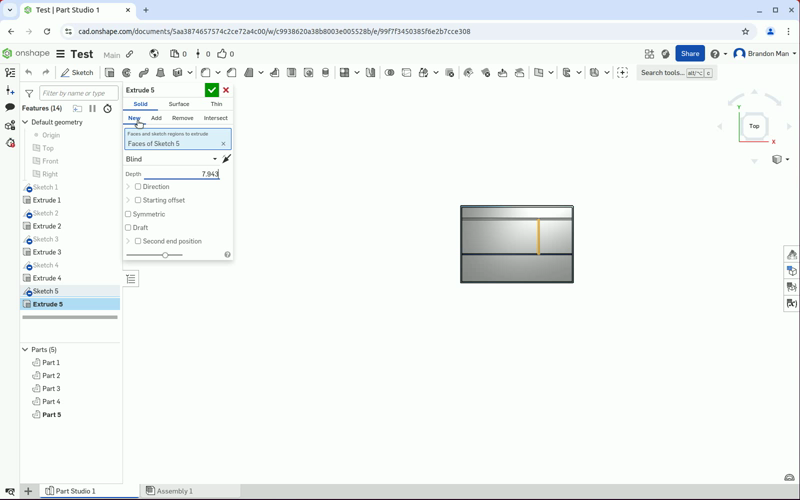
key(enter)
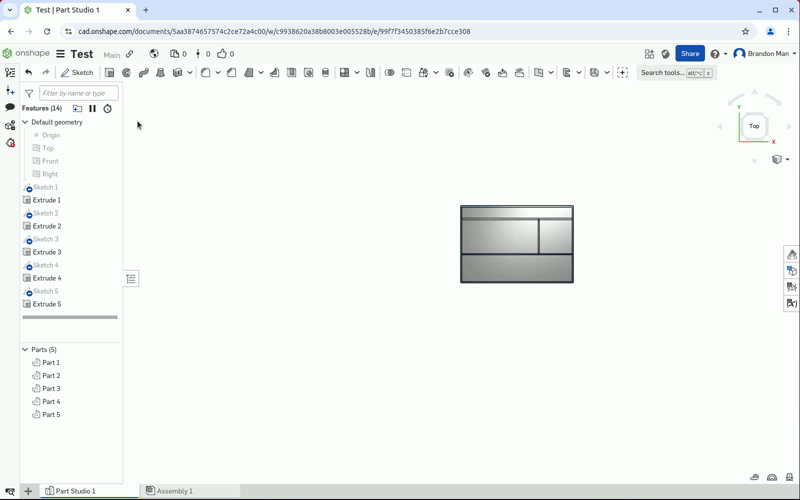
key(shift+h)
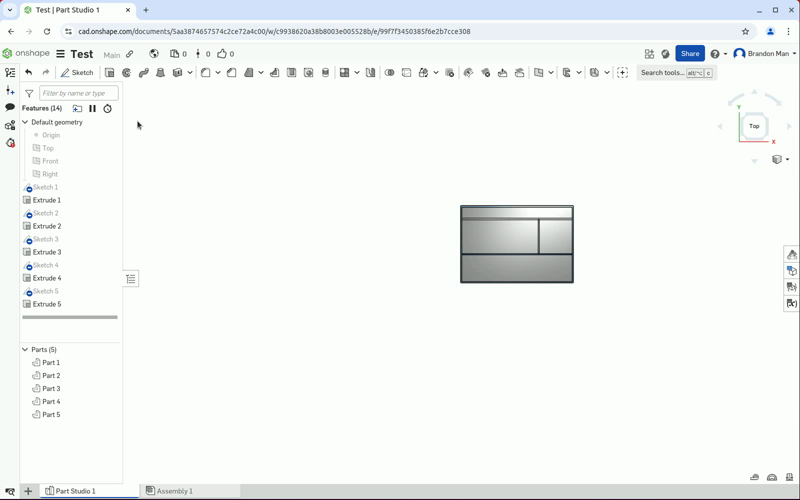
key(shift+h)
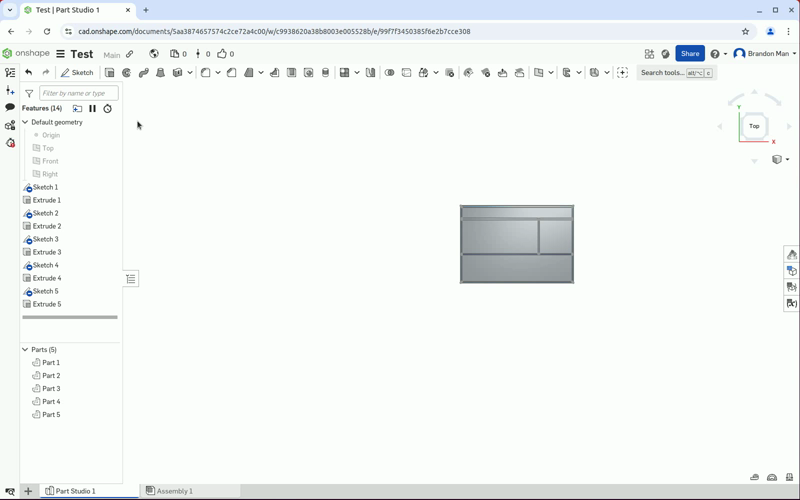
key(shift+7)
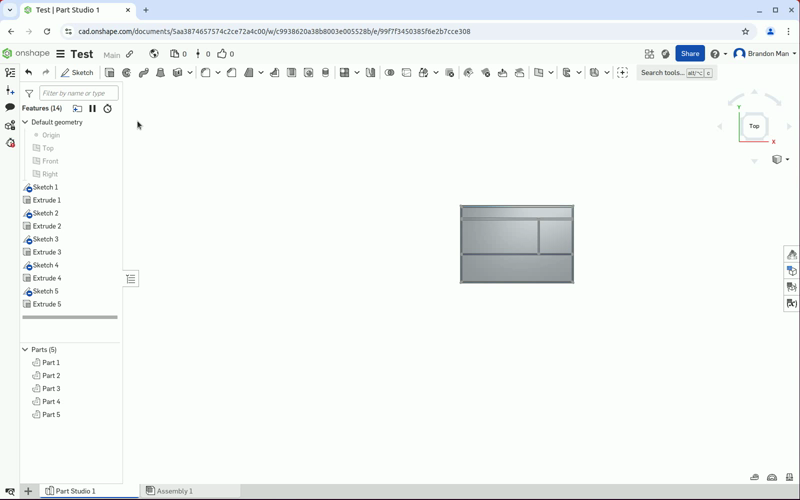
key(up, 3)
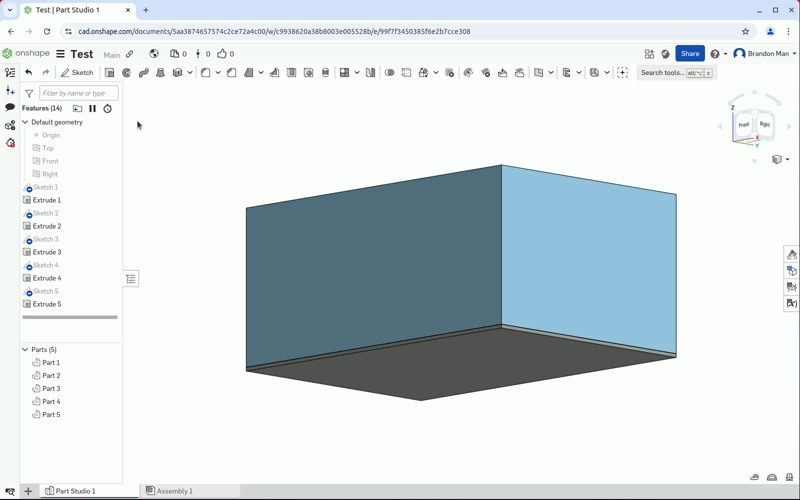
key(left, 3)
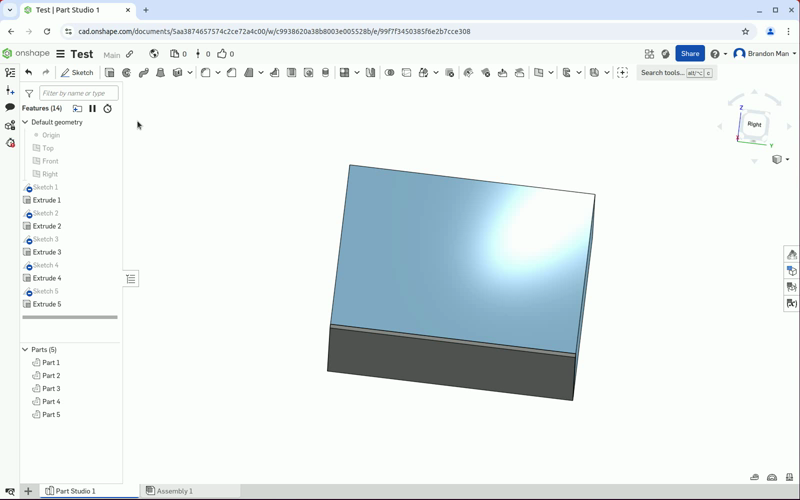
key(right, 3)
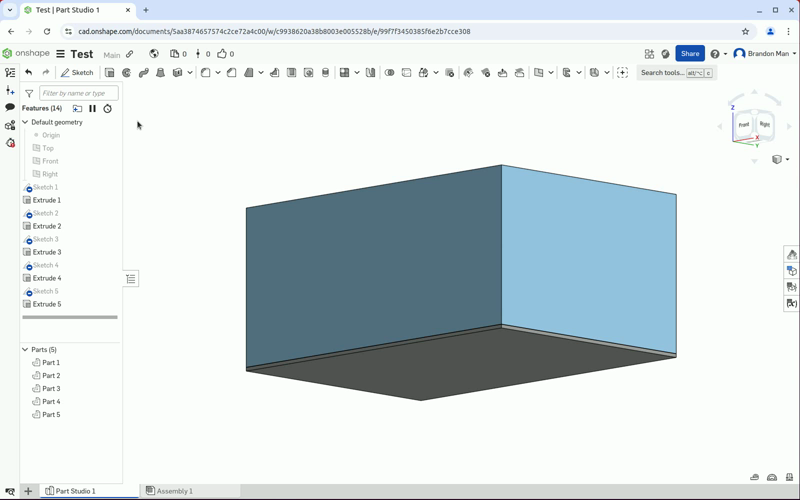
key(down, 3)
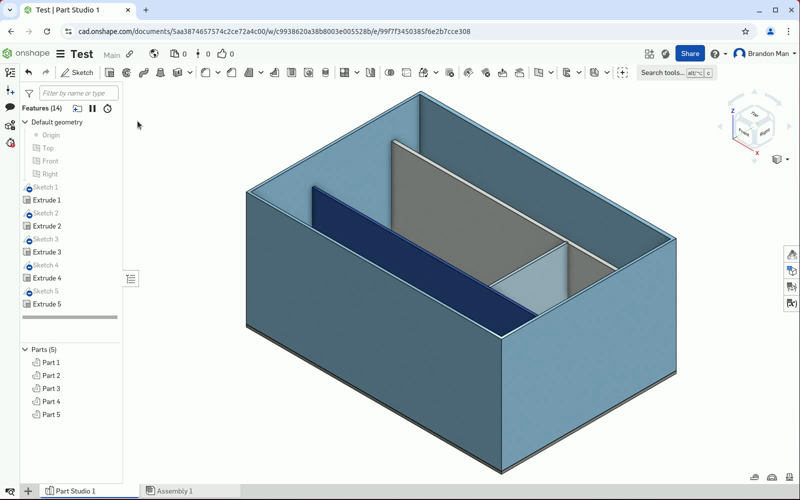
mouse_move(73, 189)
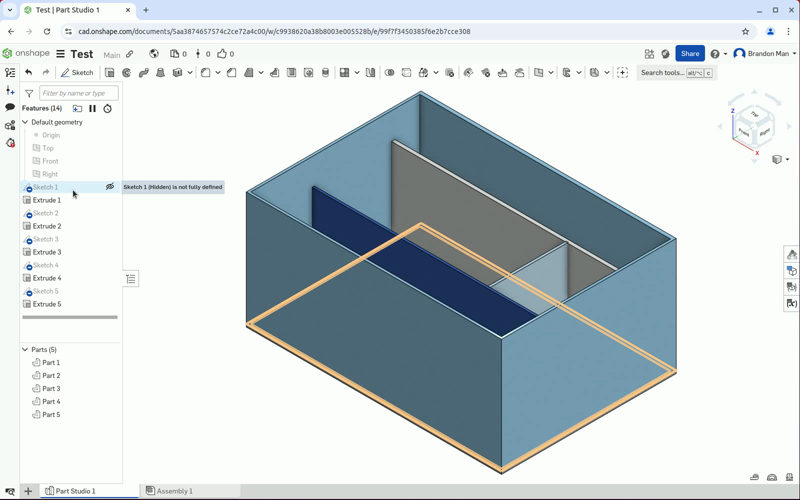
click(73, 189)